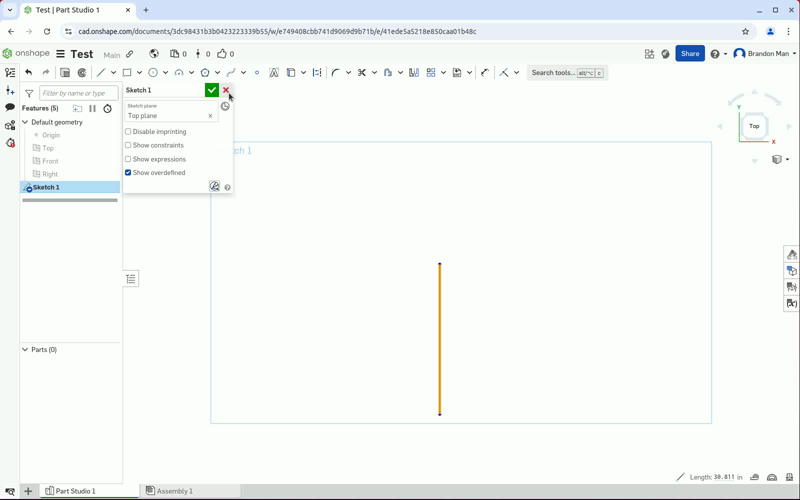
key(shift+h)
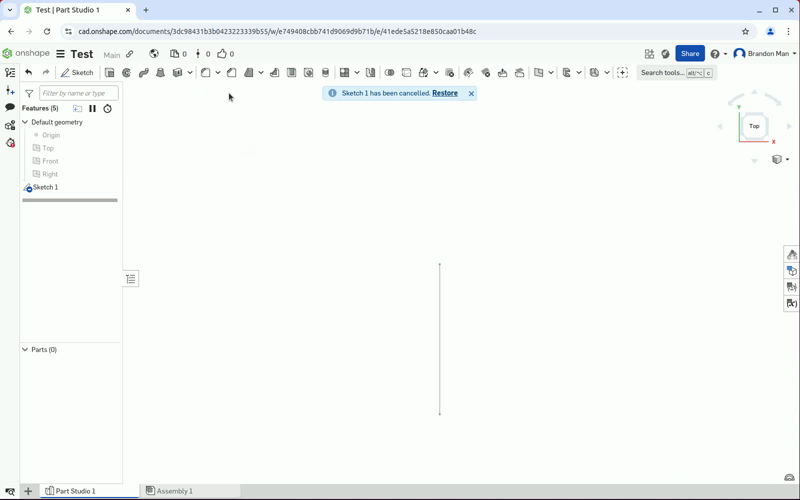
key(shift+s)
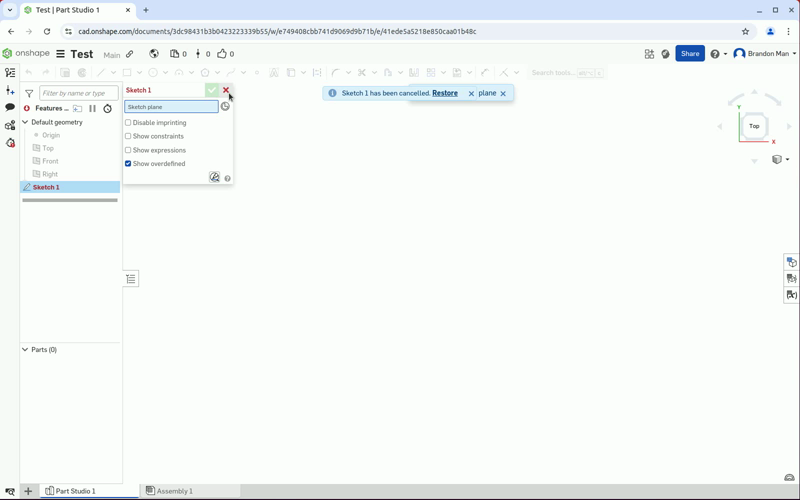
mouse_move(73, 150)
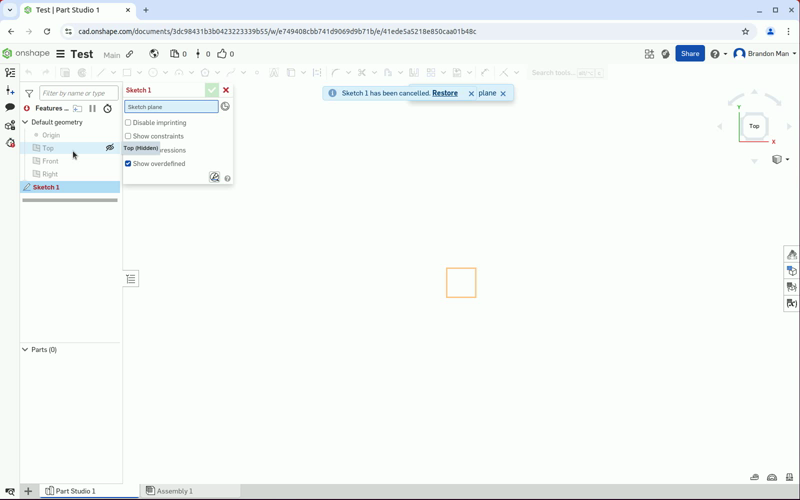
click(73, 150)
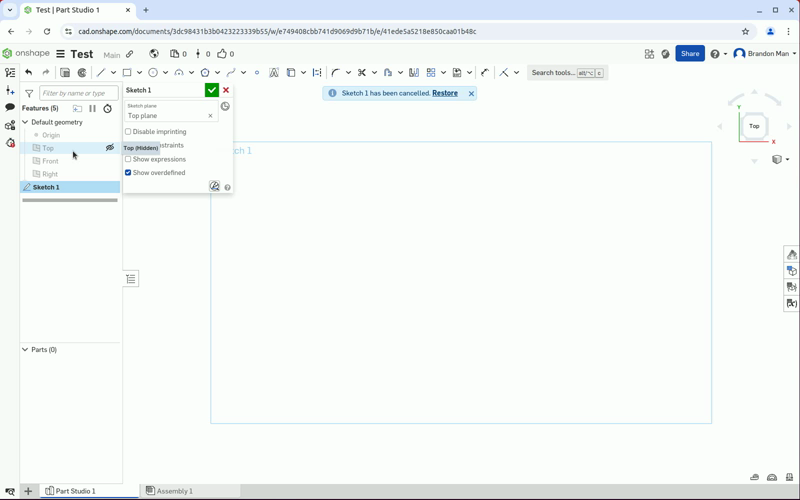
mouse_move(73, 352)
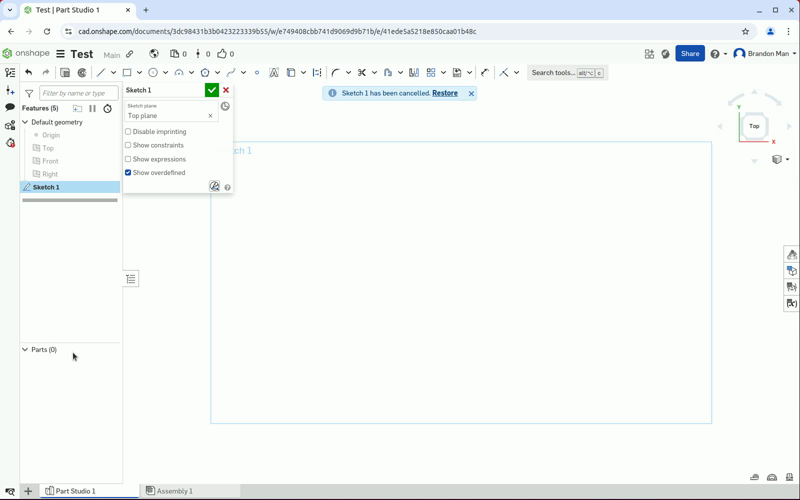
key(y)
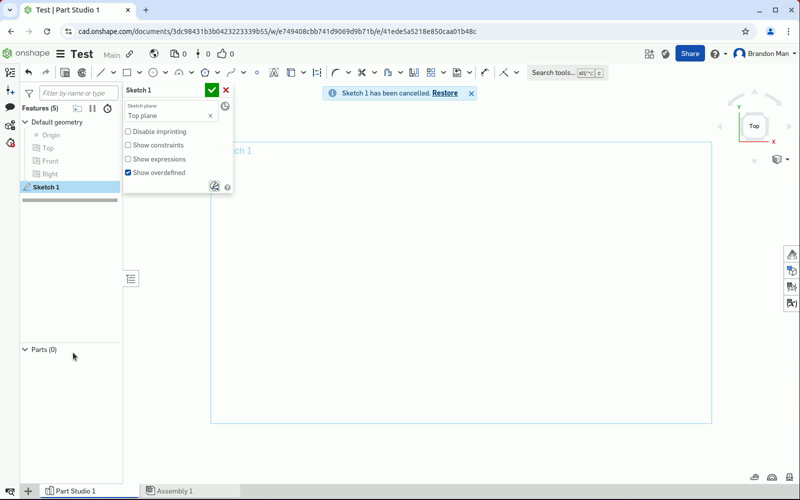
key(c)
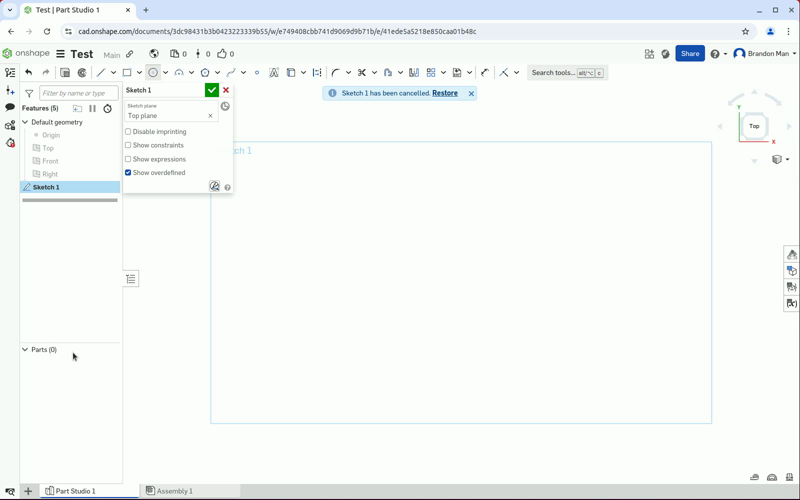
key_down(shift)
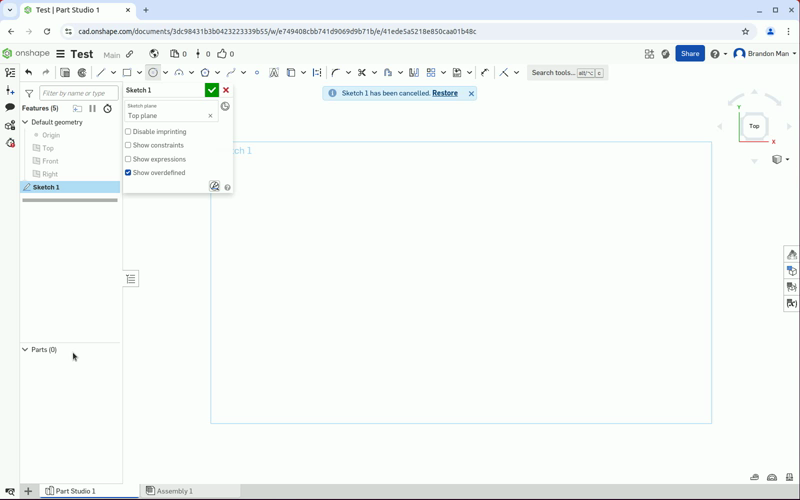
mouse_move(461, 178)
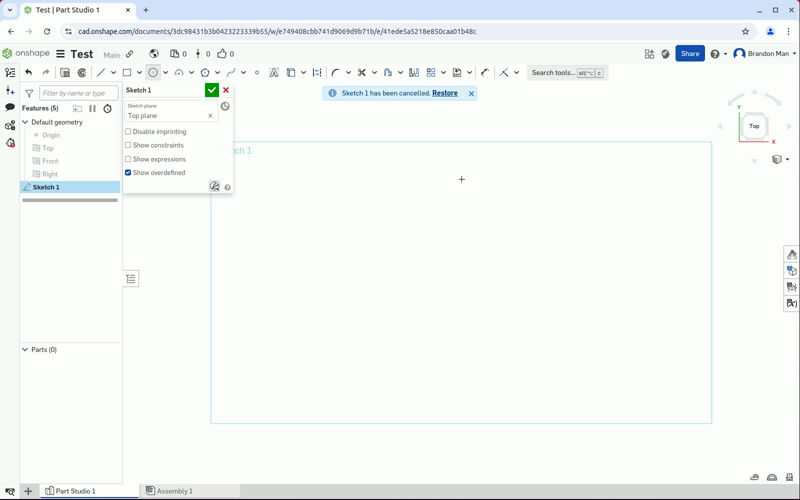
click(461, 178)
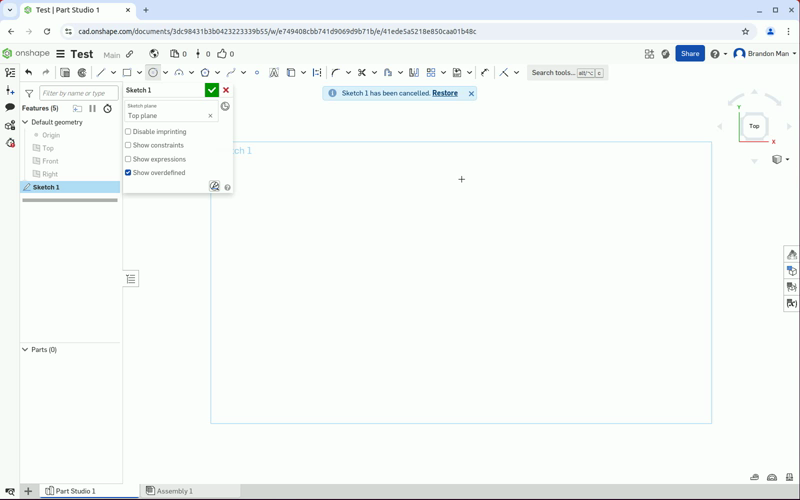
key_up(shift)
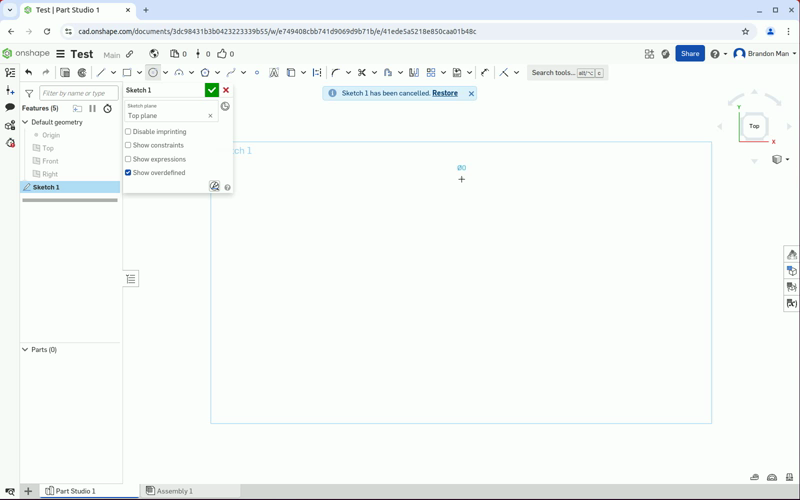
mouse_move(471, 178)
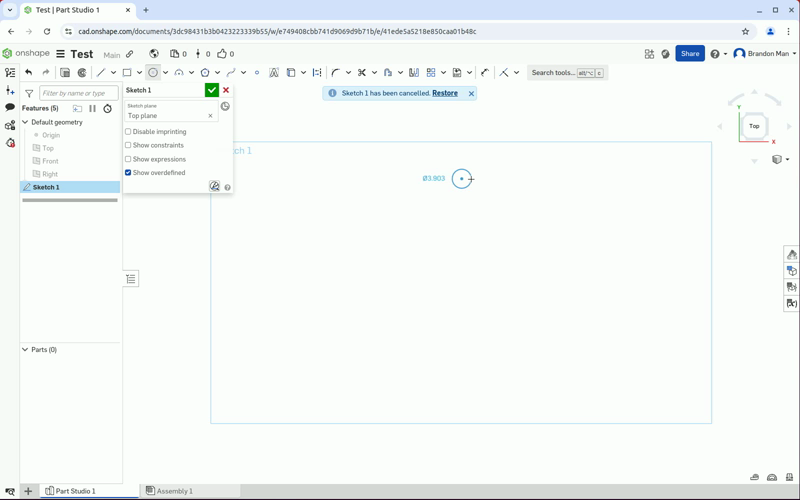
click(471, 178)
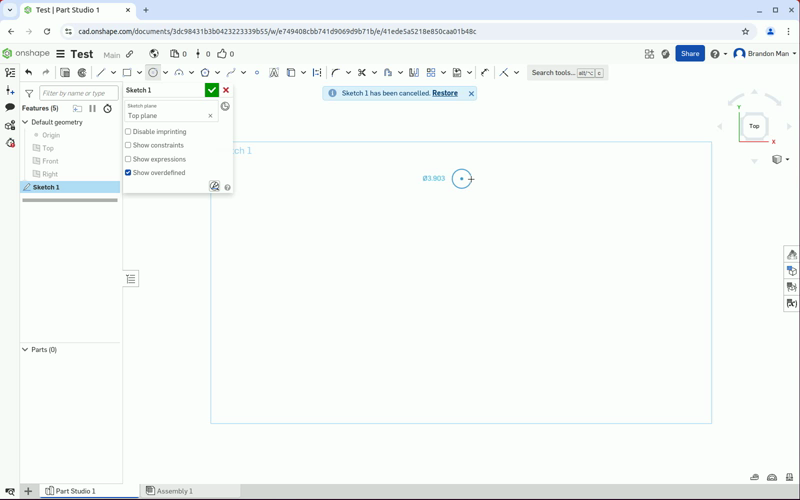
key(esc)
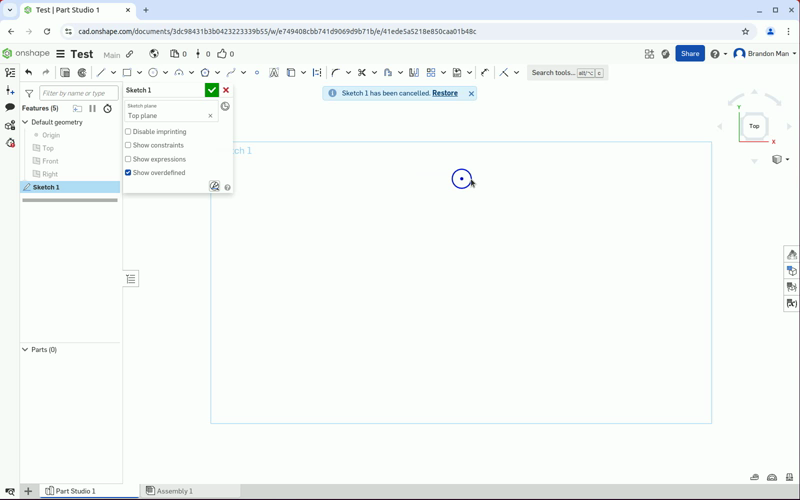
key(c)
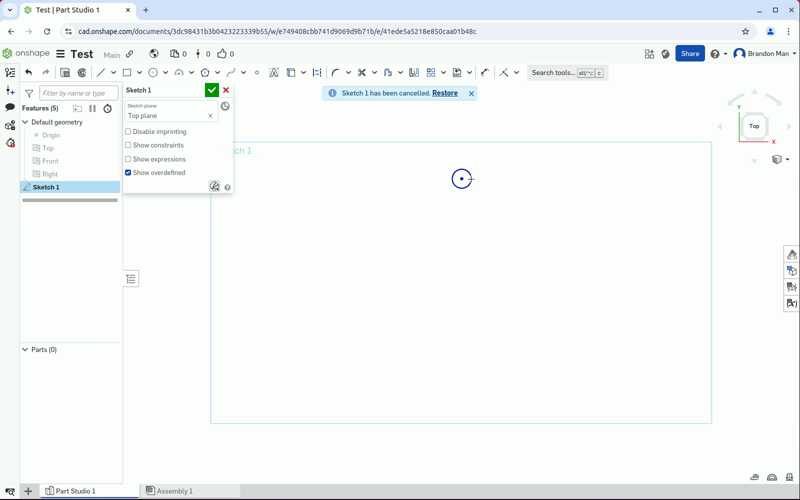
key_down(shift)
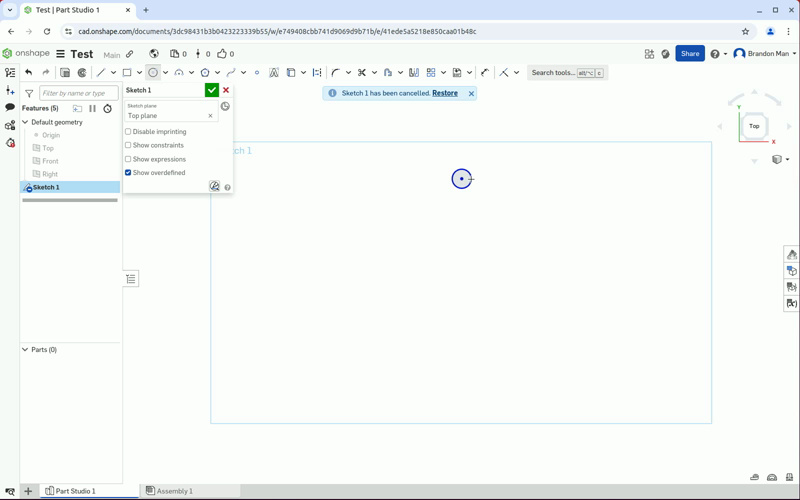
mouse_move(461, 178)
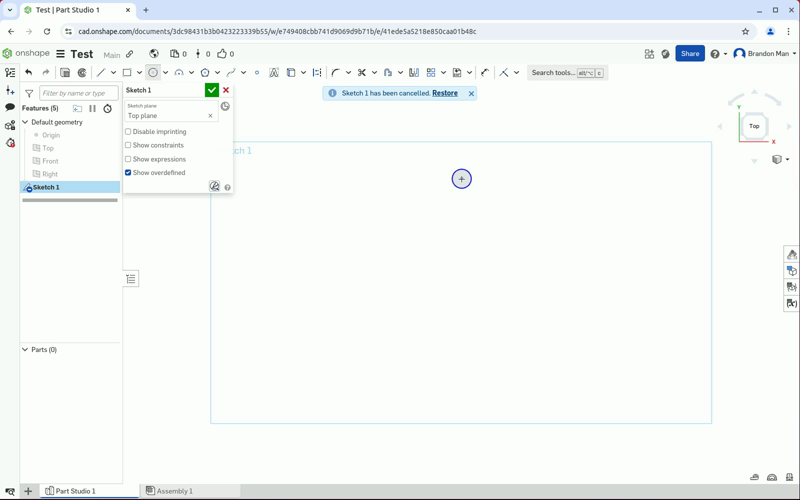
click(461, 178)
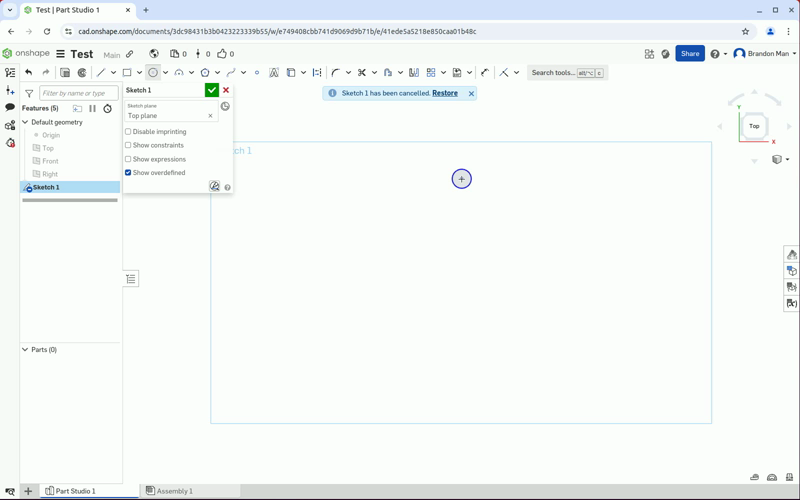
key_up(shift)
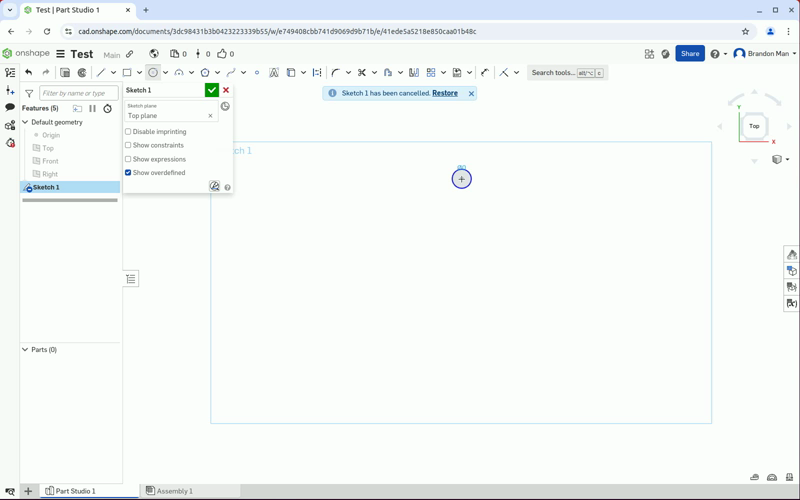
mouse_move(464, 178)
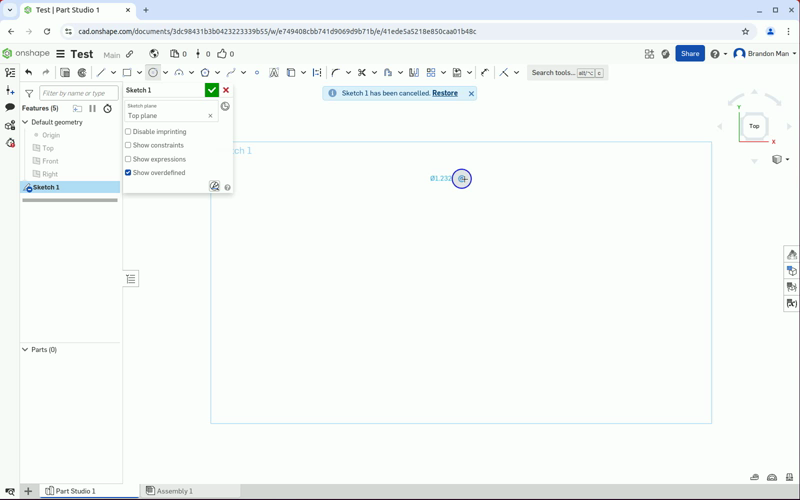
scroll(6)
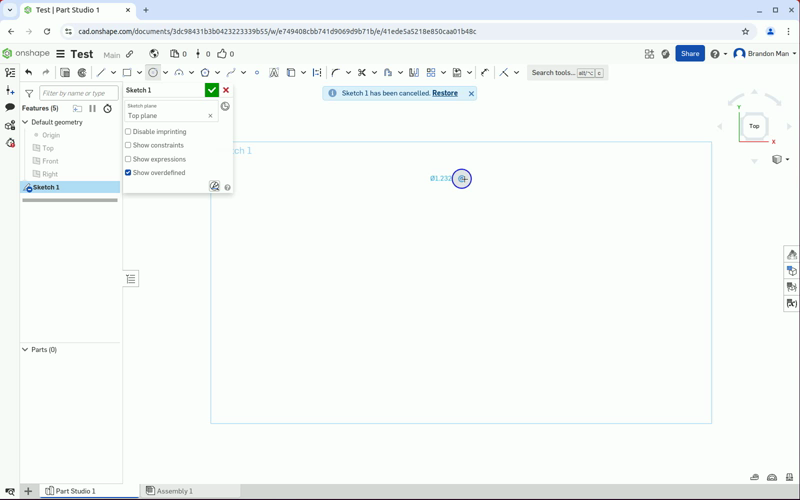
scroll(6)
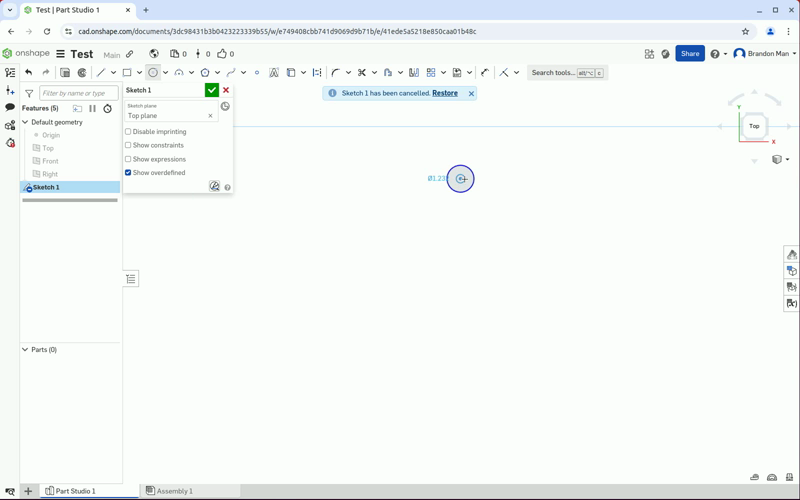
scroll(6)
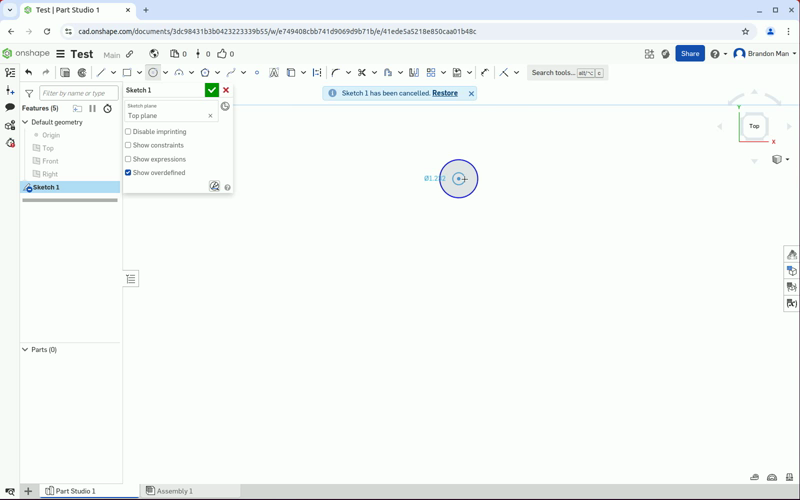
scroll(6)
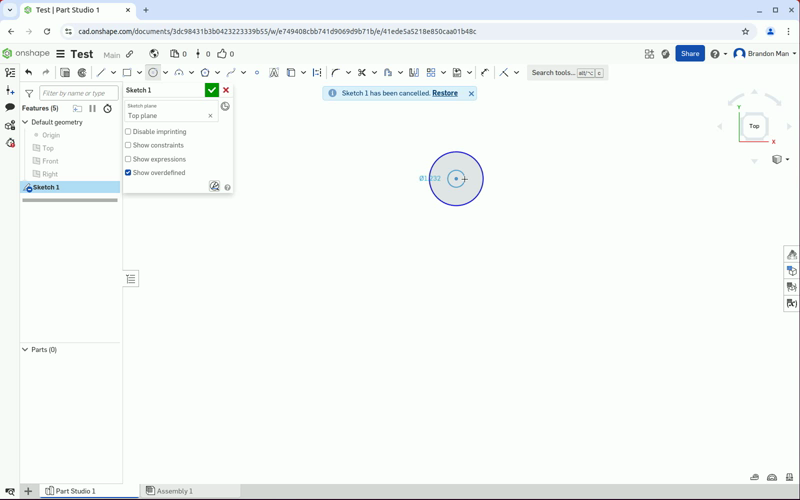
scroll(6)
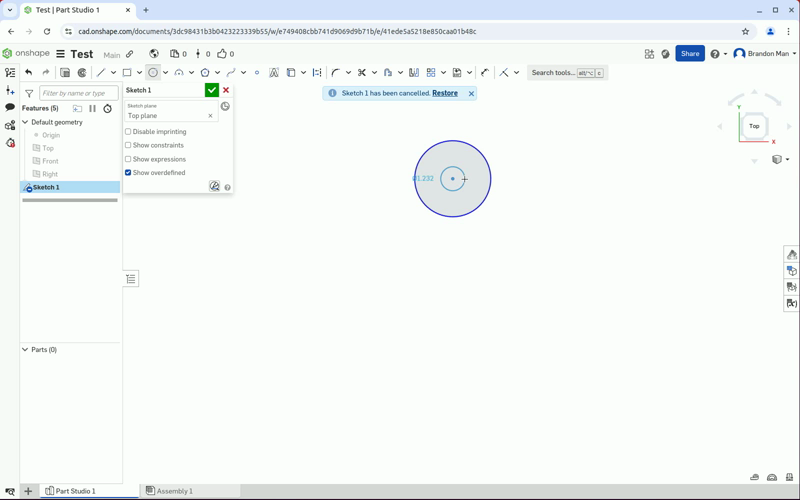
scroll(6)
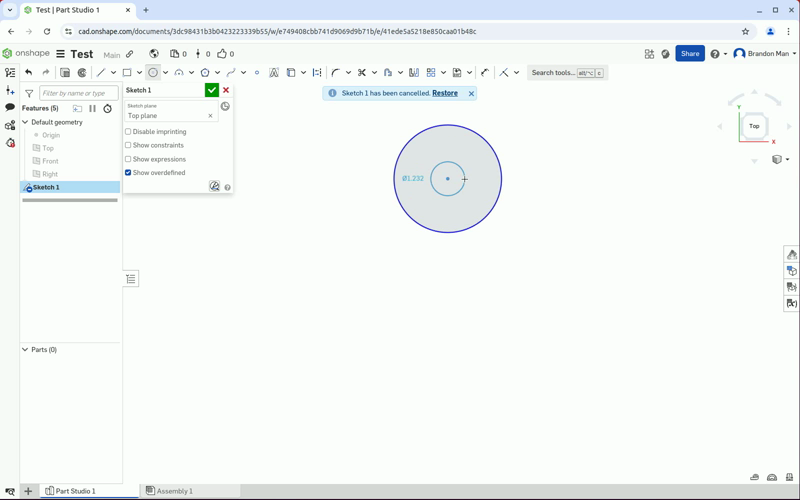
scroll(6)
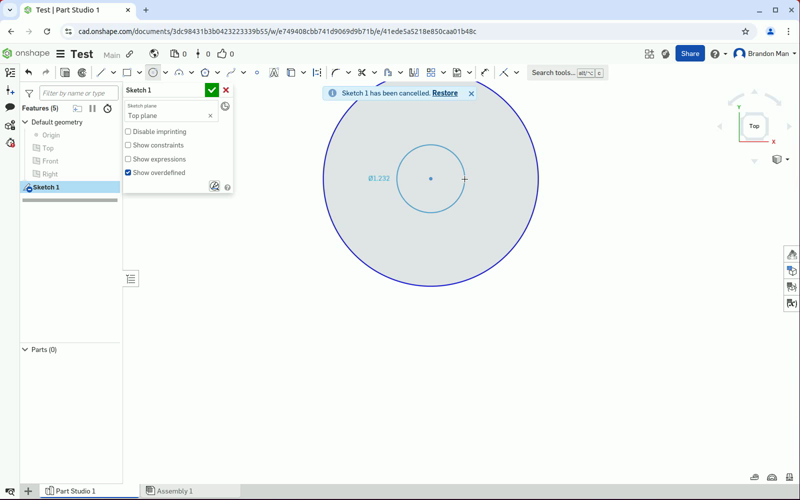
click(464, 178)
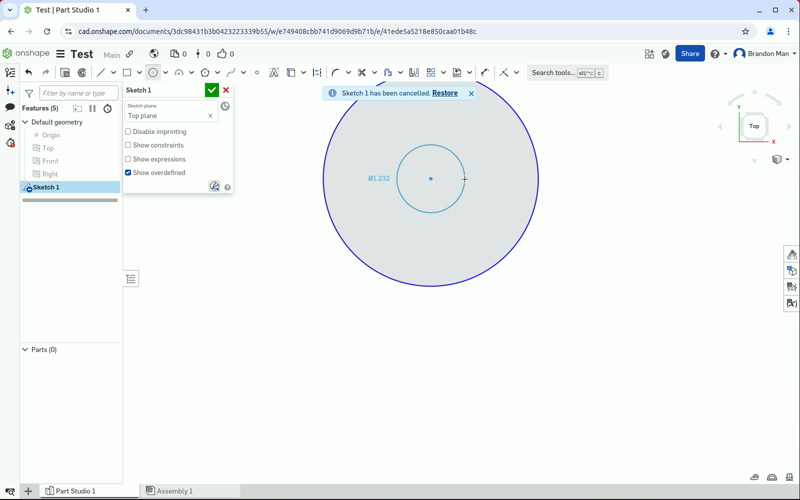
scroll(-6)
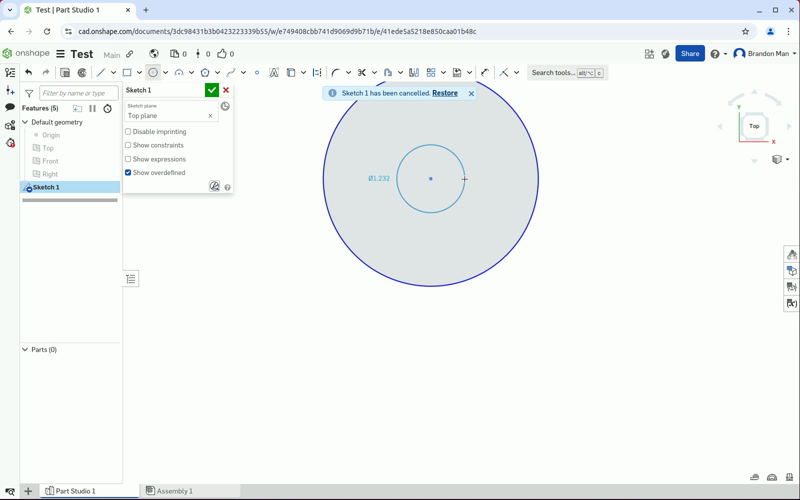
scroll(-6)
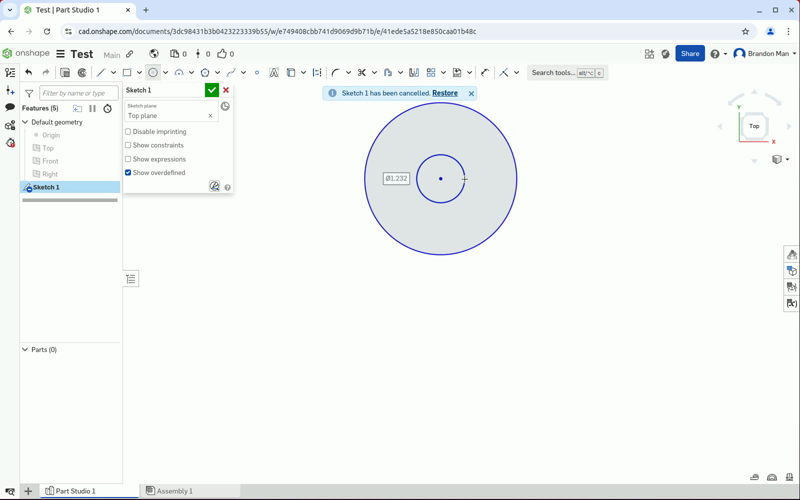
scroll(-6)
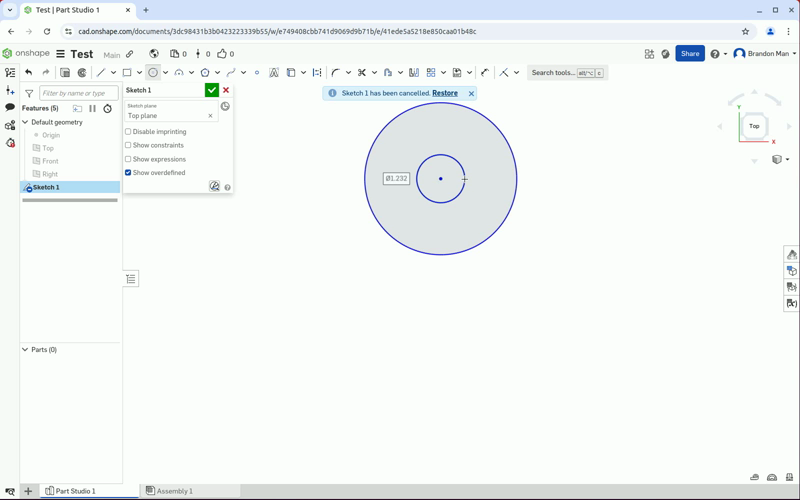
scroll(-6)
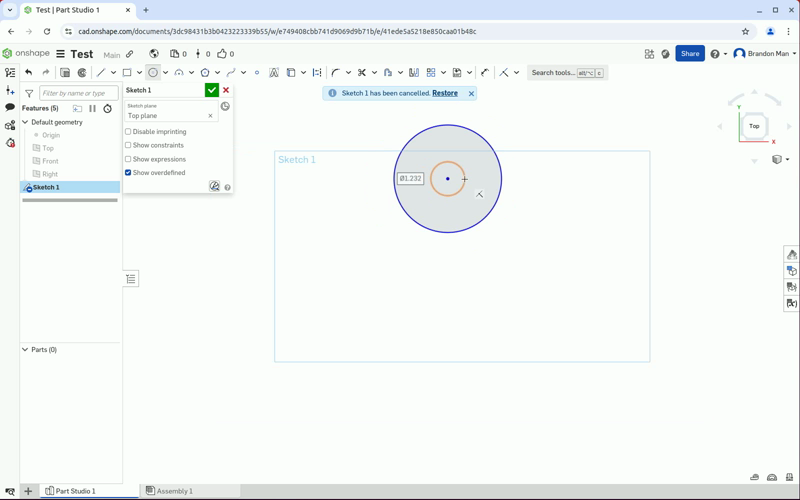
scroll(-6)
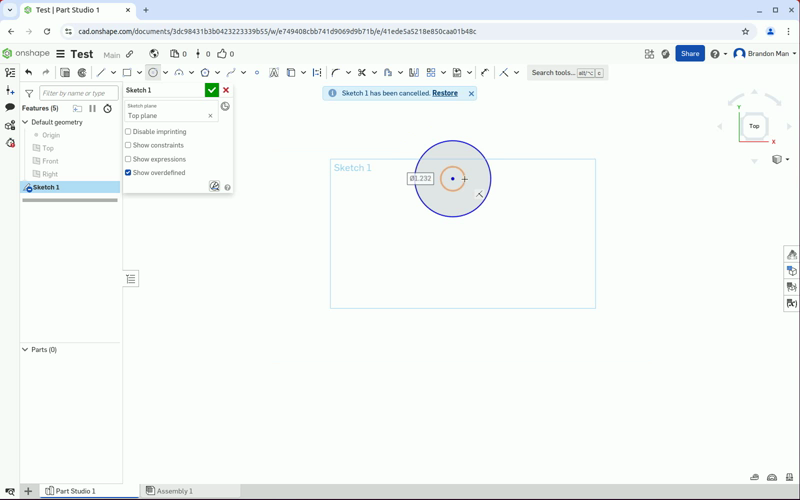
scroll(-6)
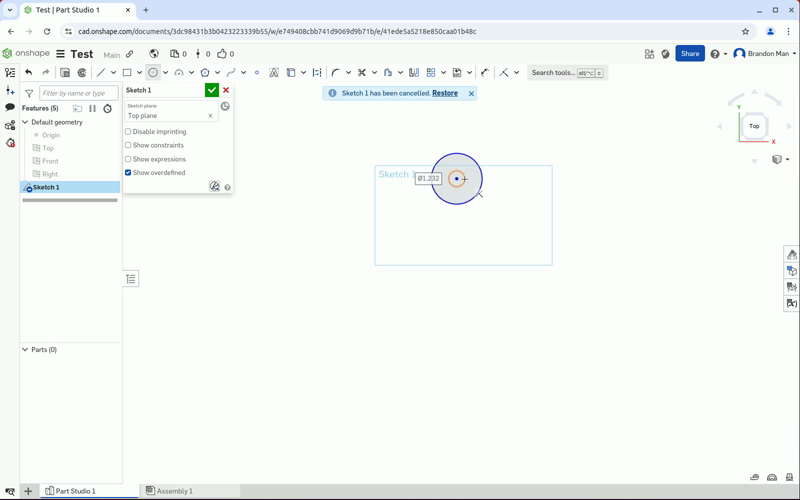
scroll(-6)
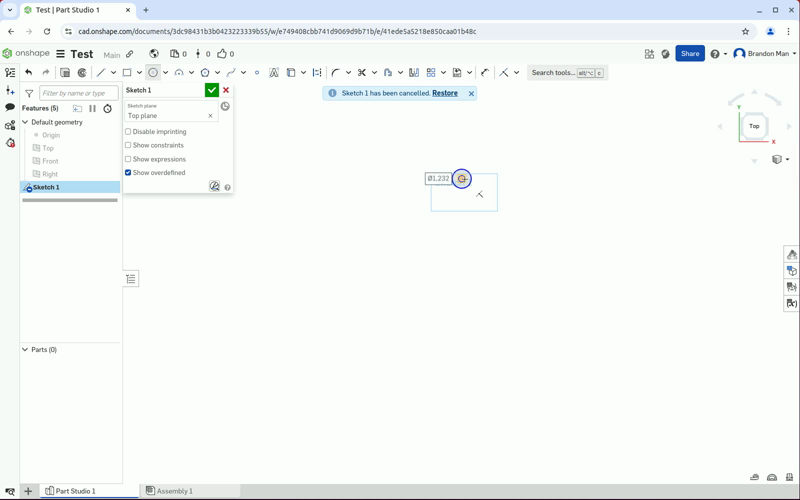
key(esc)
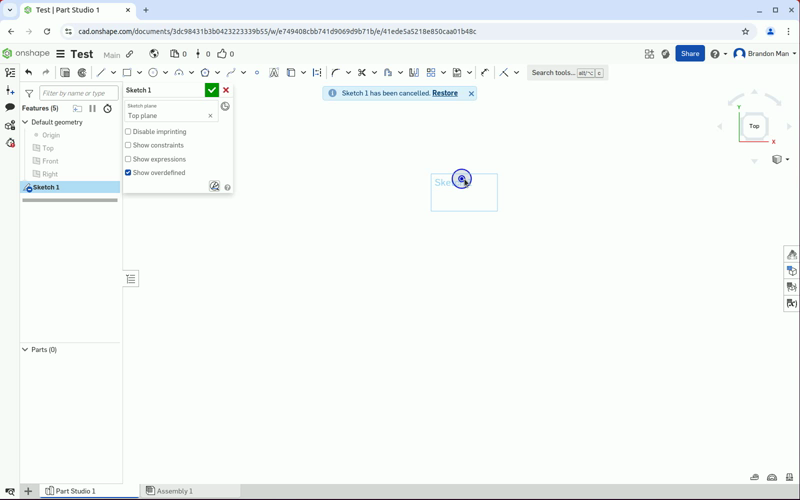
mouse_move(464, 173)
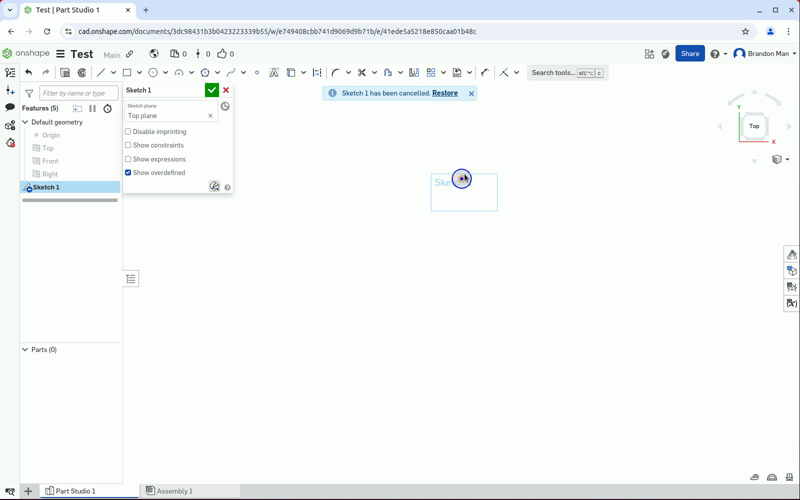
scroll(6)
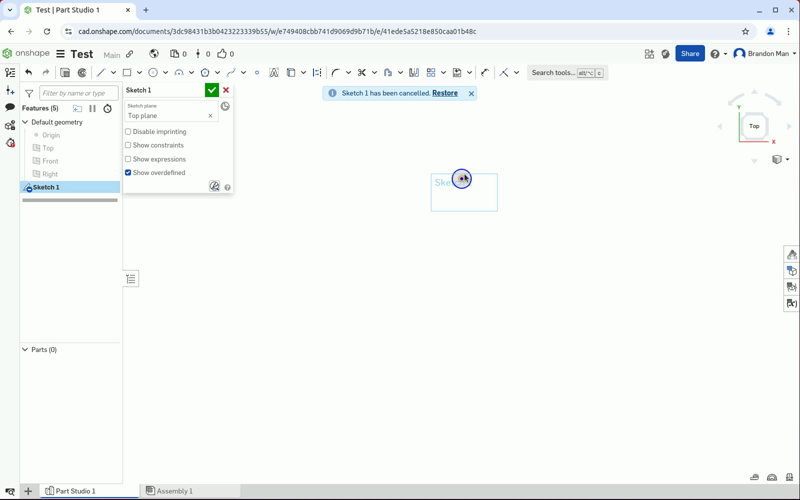
scroll(6)
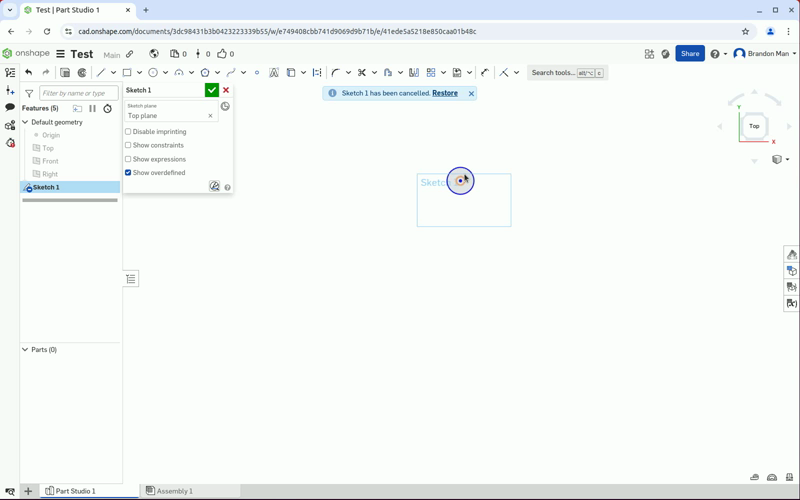
scroll(6)
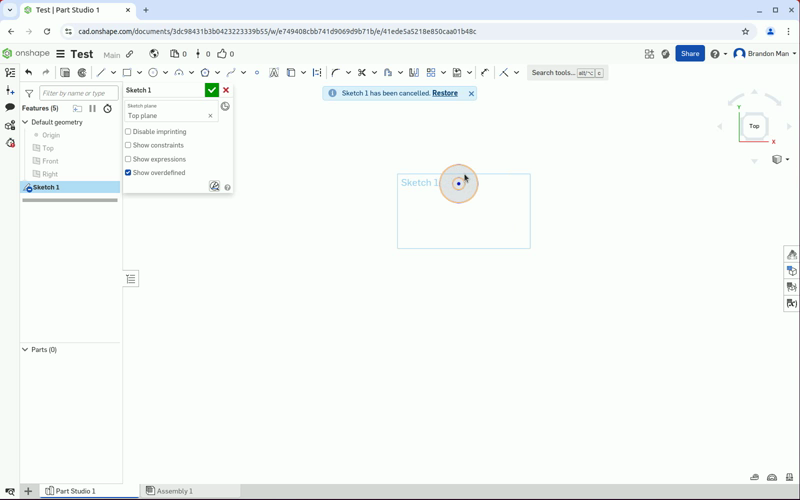
scroll(6)
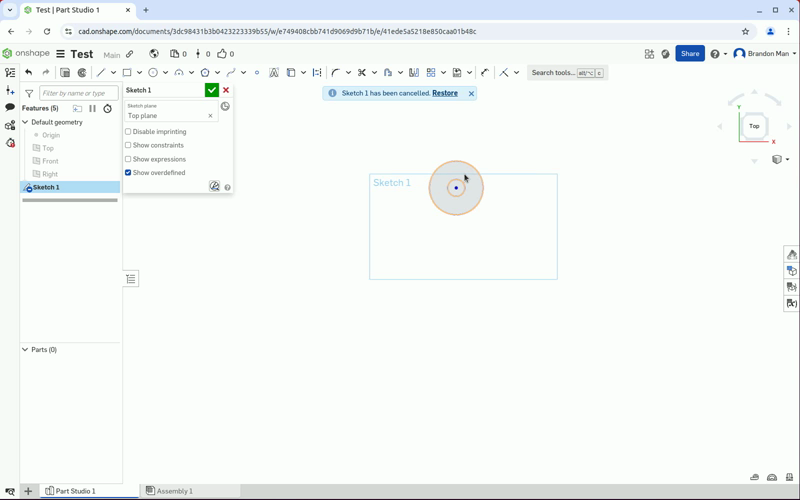
scroll(6)
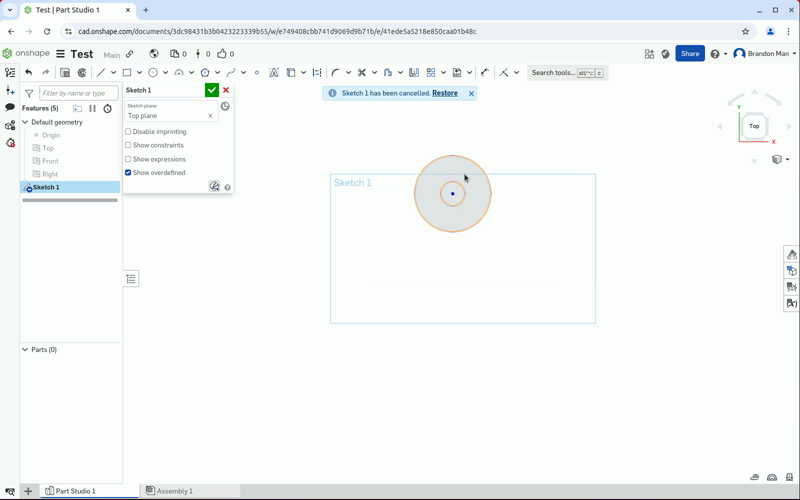
scroll(6)
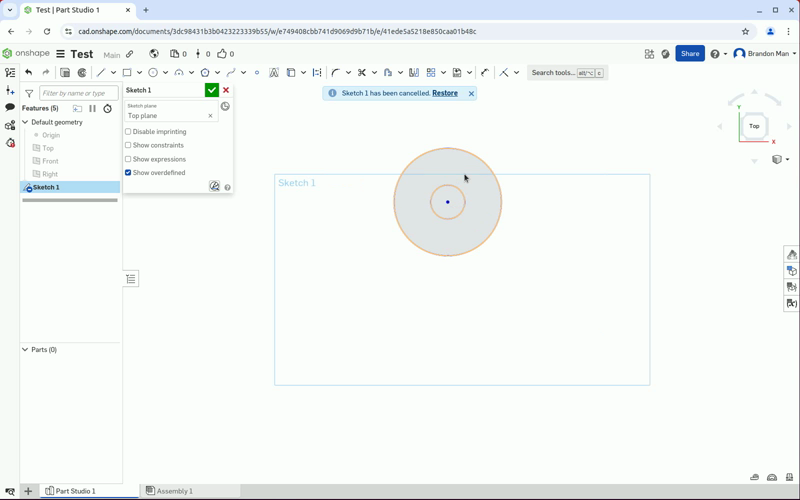
scroll(6)
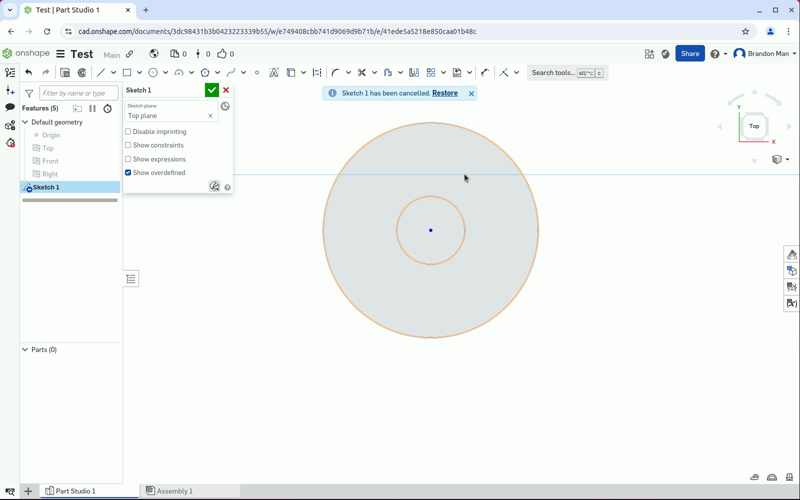
click(464, 173)
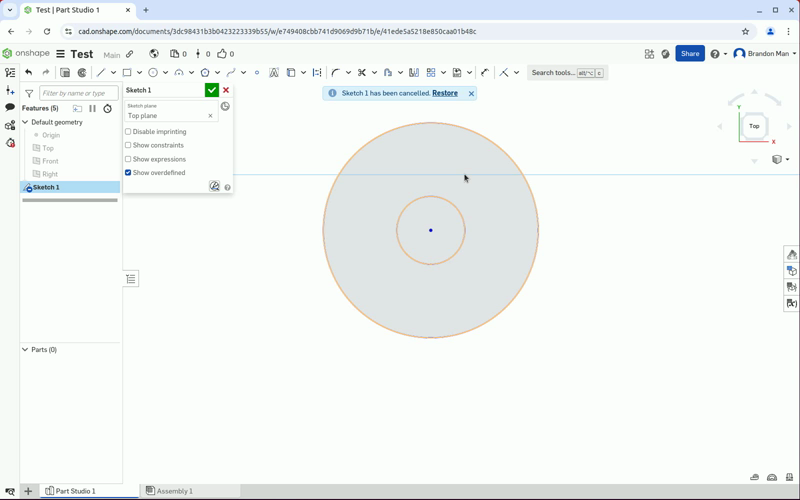
scroll(-6)
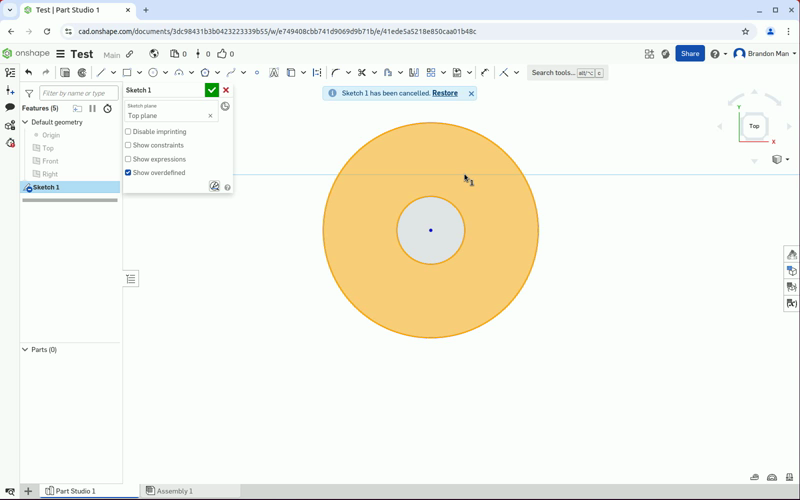
scroll(-6)
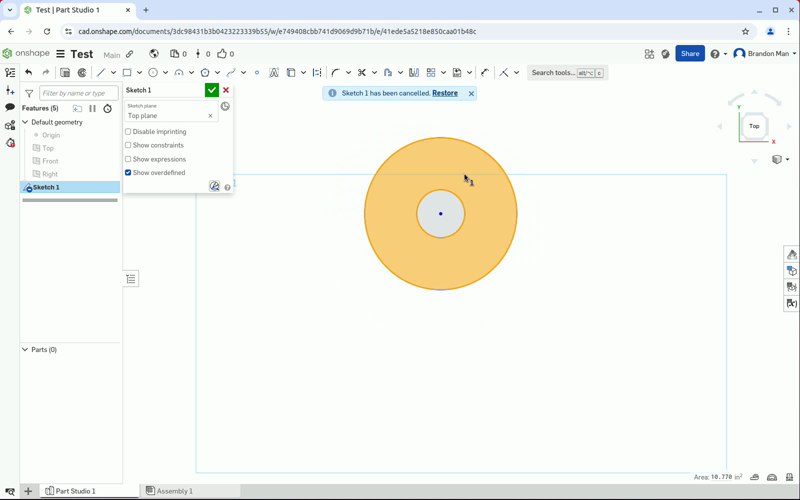
scroll(-6)
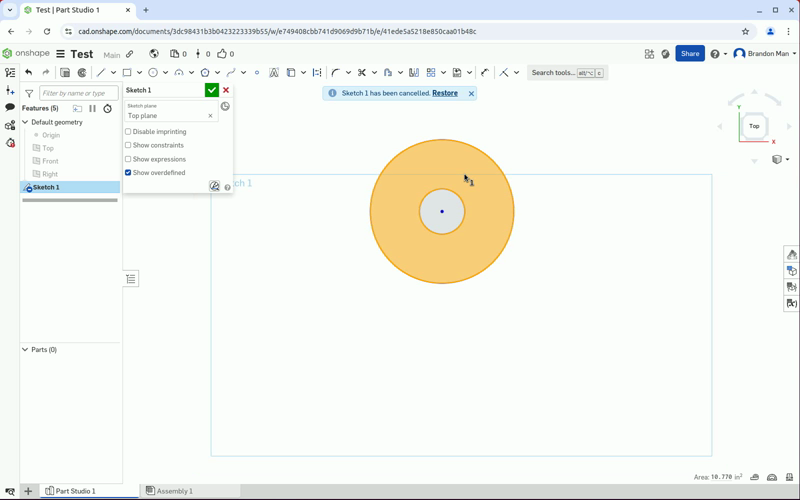
scroll(-6)
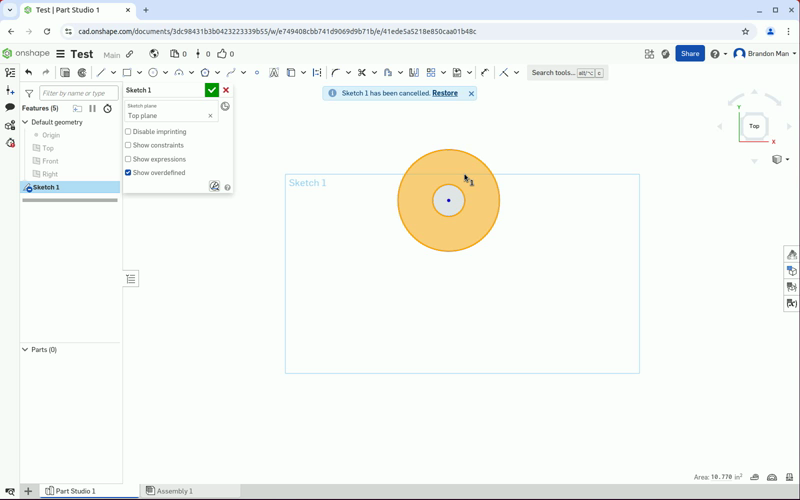
scroll(-6)
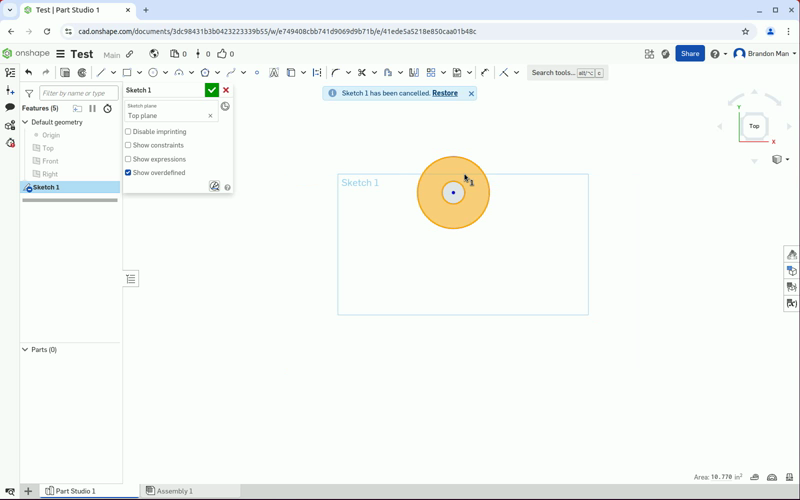
scroll(-6)
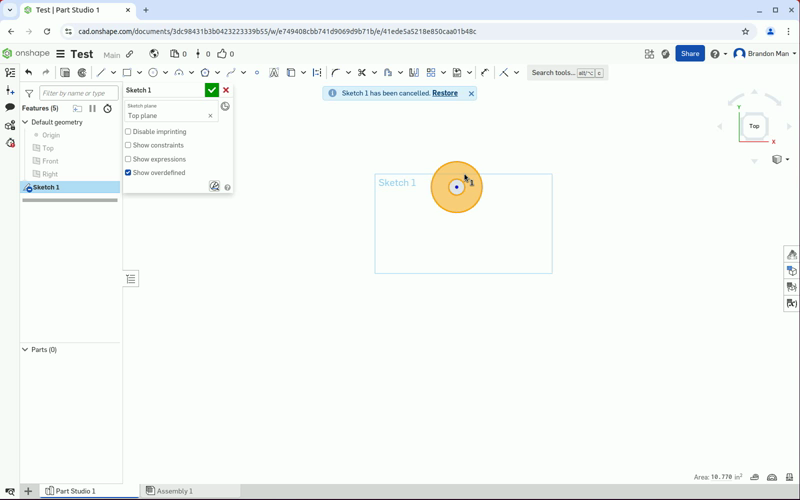
scroll(-6)
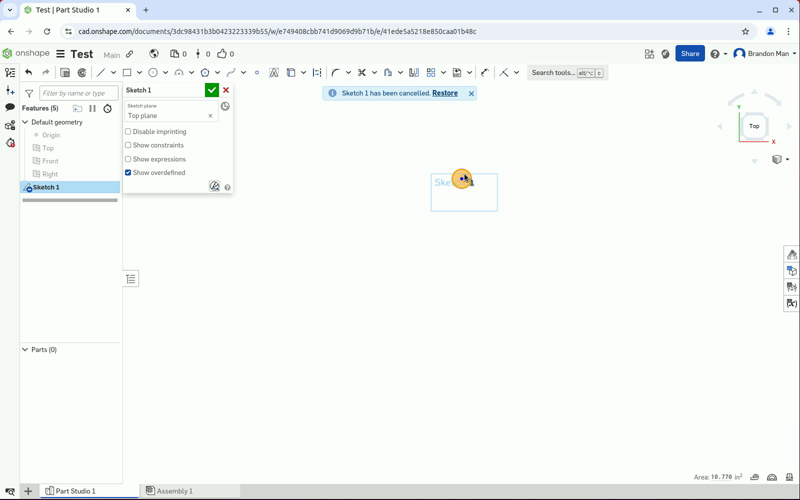
mouse_move(73, 352)
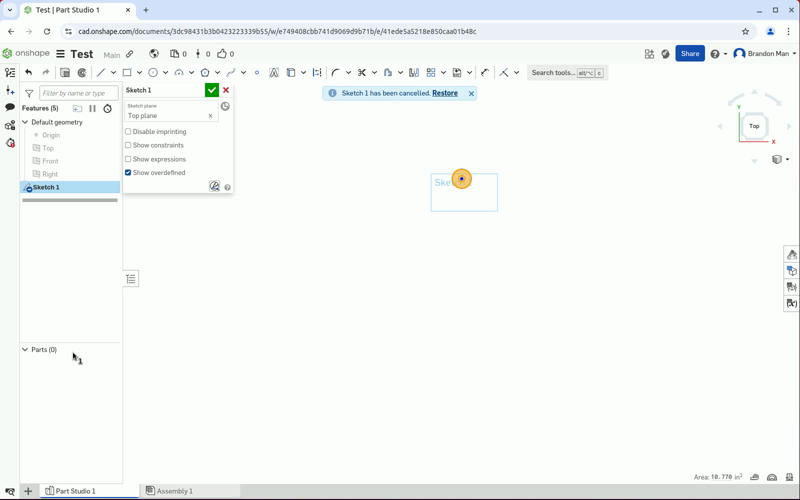
key(shift+y)
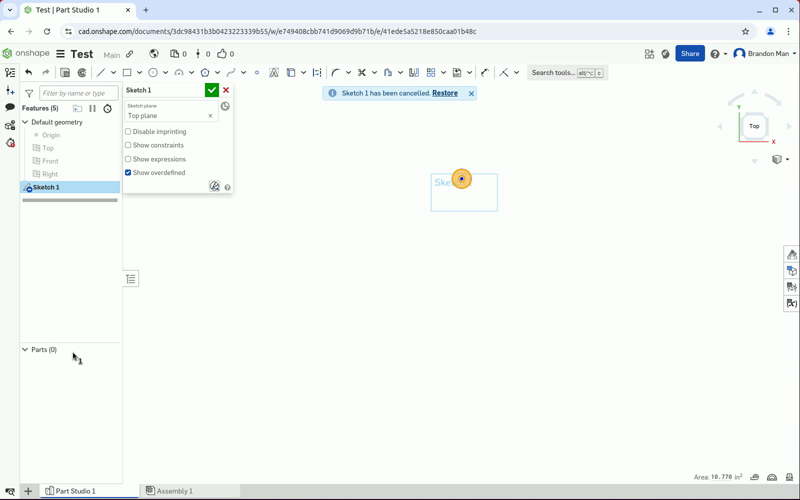
key(shift+e)
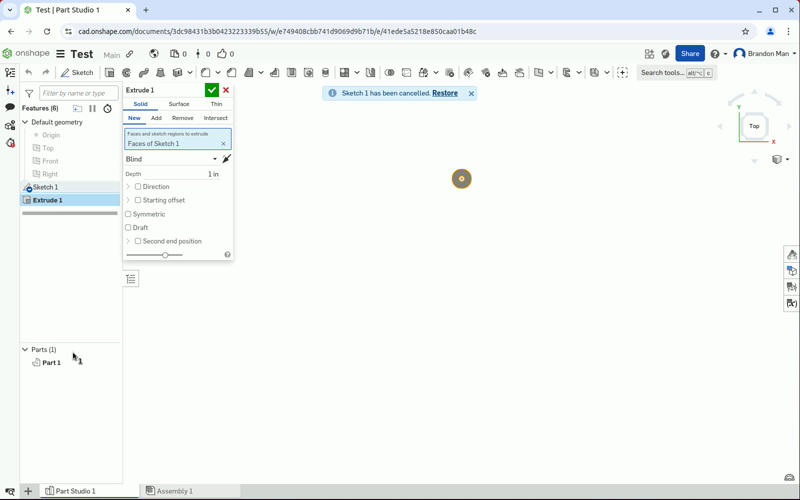
mouse_move(143, 106)
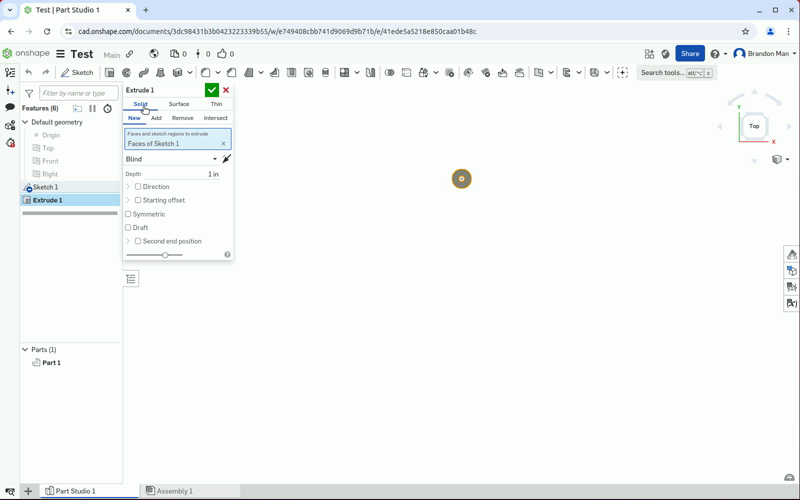
click(143, 106)
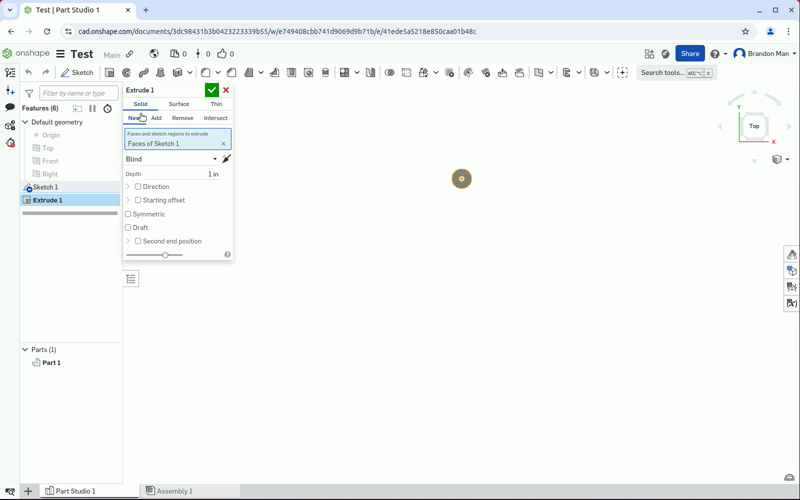
mouse_move(137, 120)
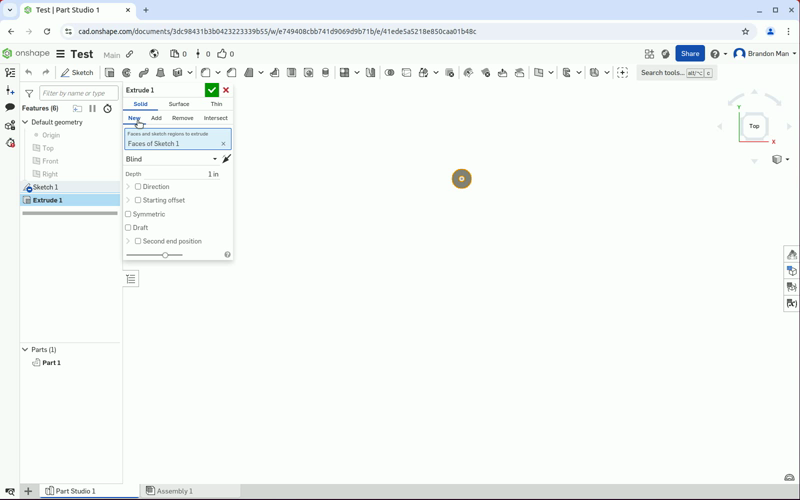
click(137, 120)
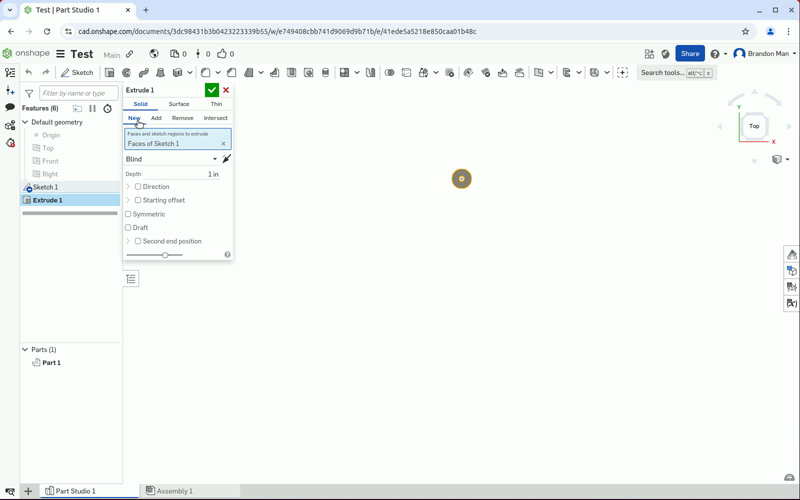
key(tab, 4)
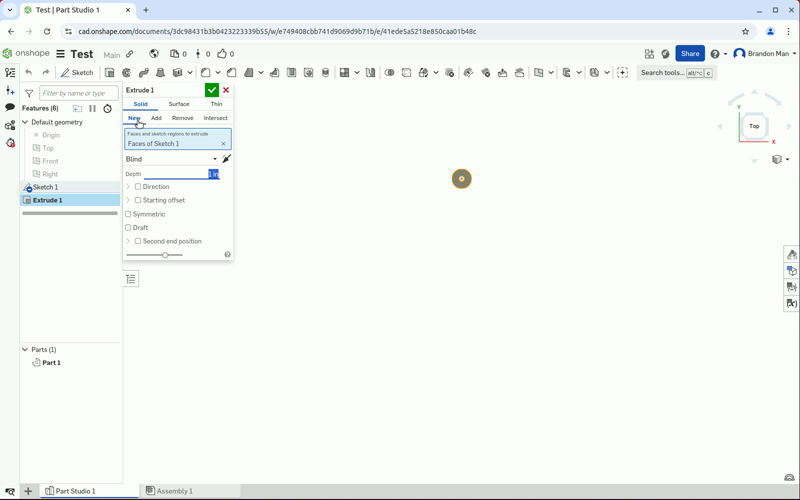
text(0.481)
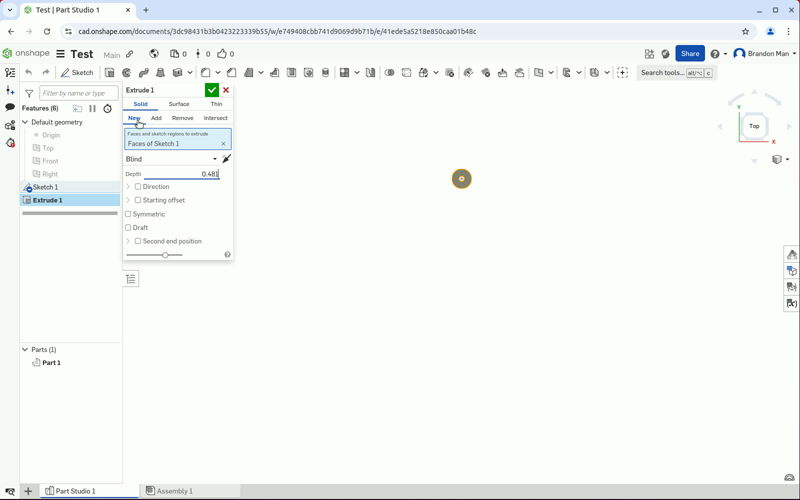
key(enter)
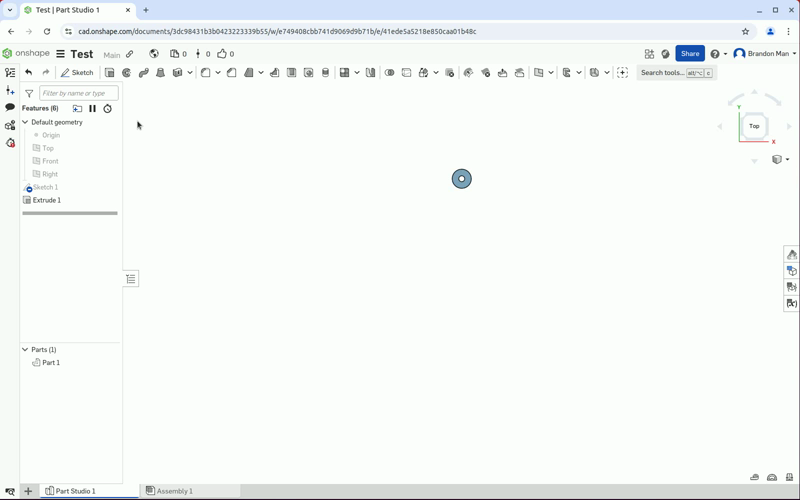
key(shift+h)
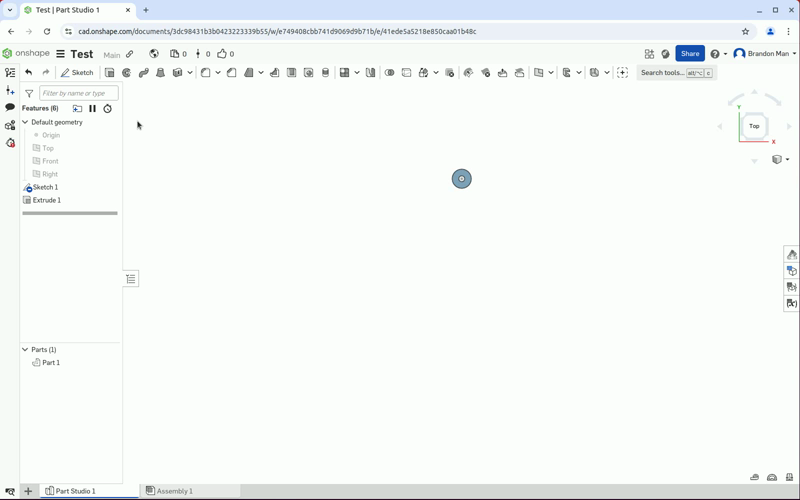
key(shift+h)
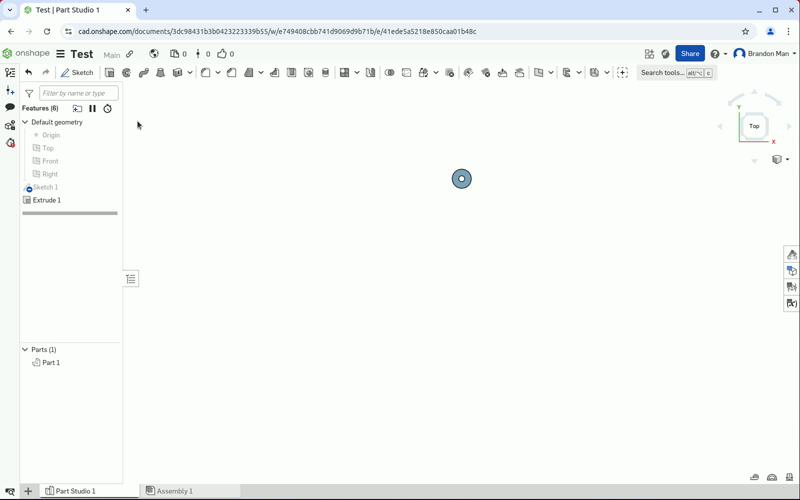
mouse_move(73, 189)
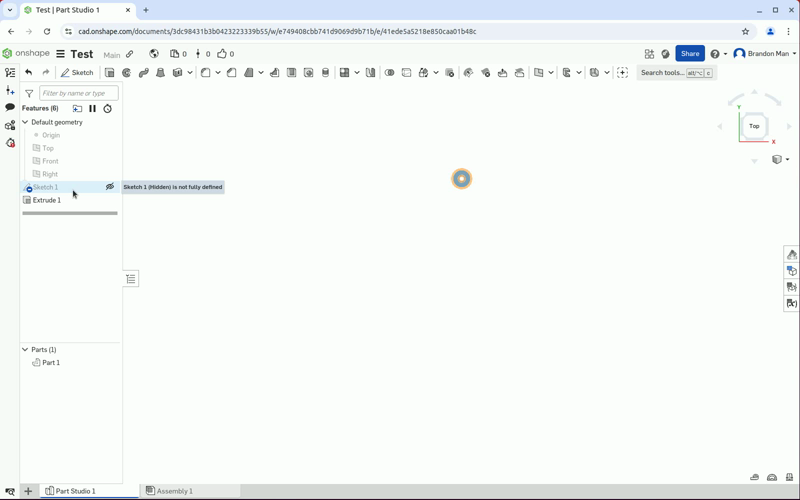
click(73, 189)
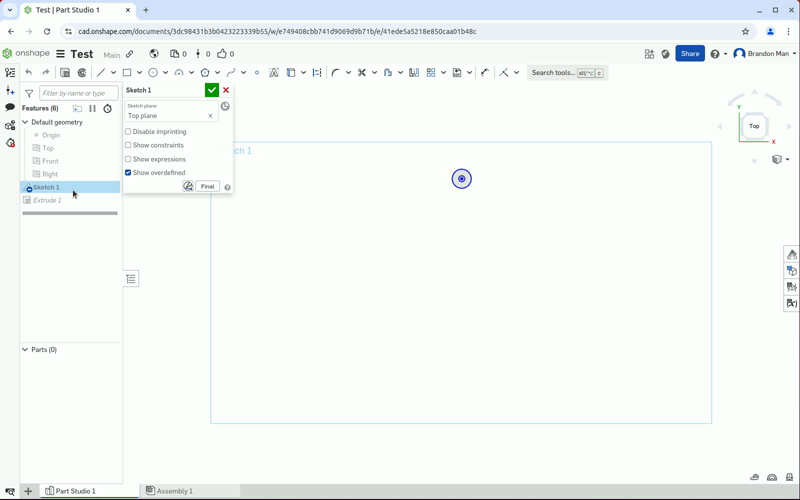
mouse_move(229, 92)
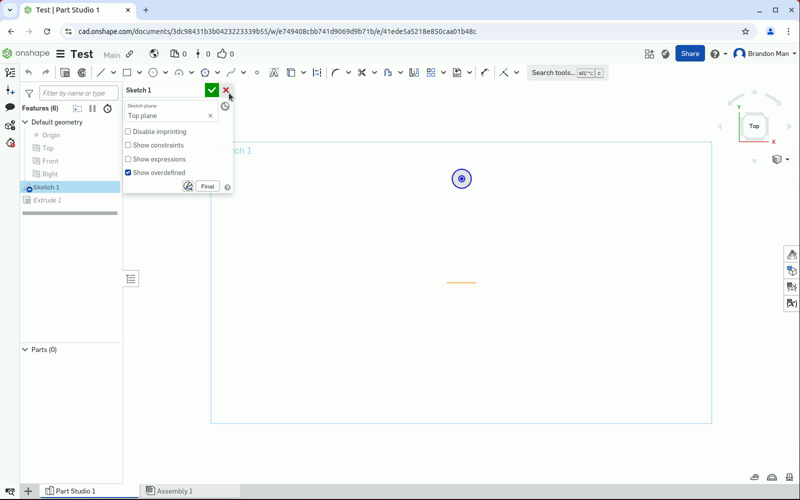
click(229, 92)
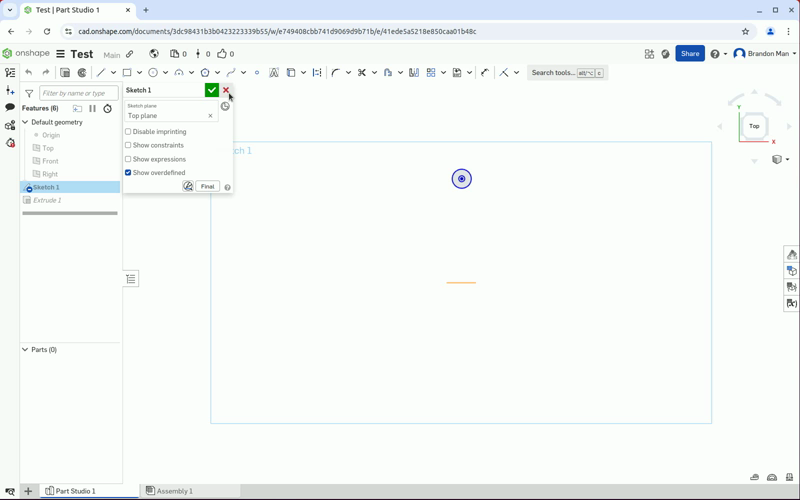
key(shift+s)
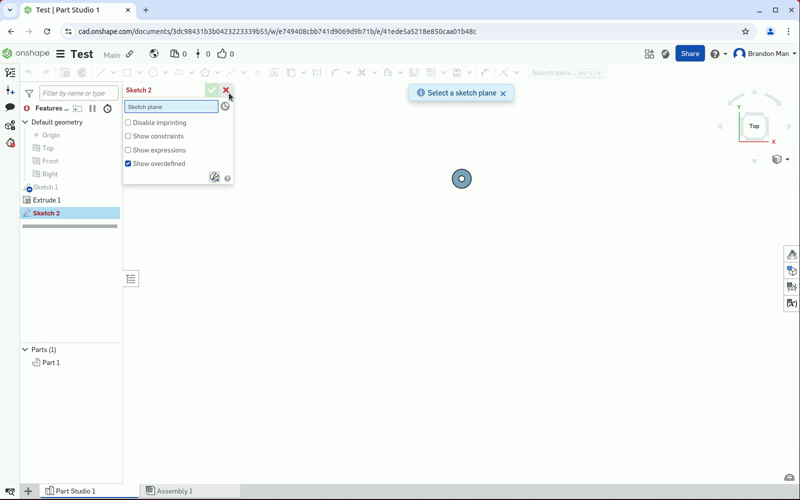
mouse_move(73, 150)
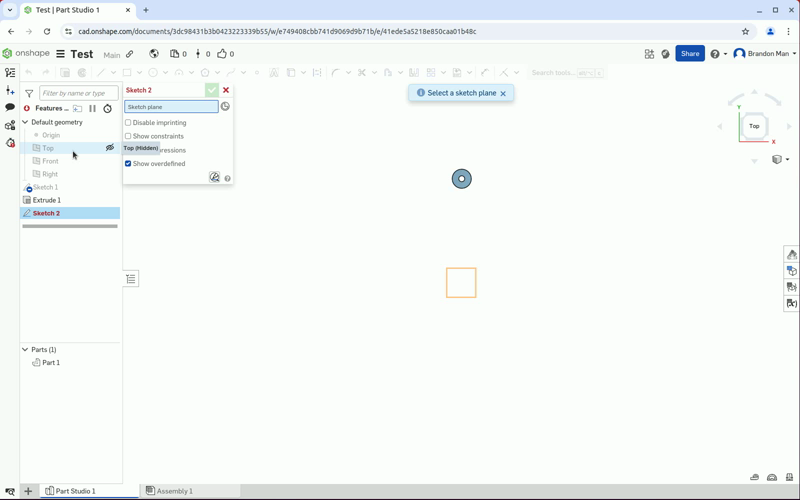
click(73, 150)
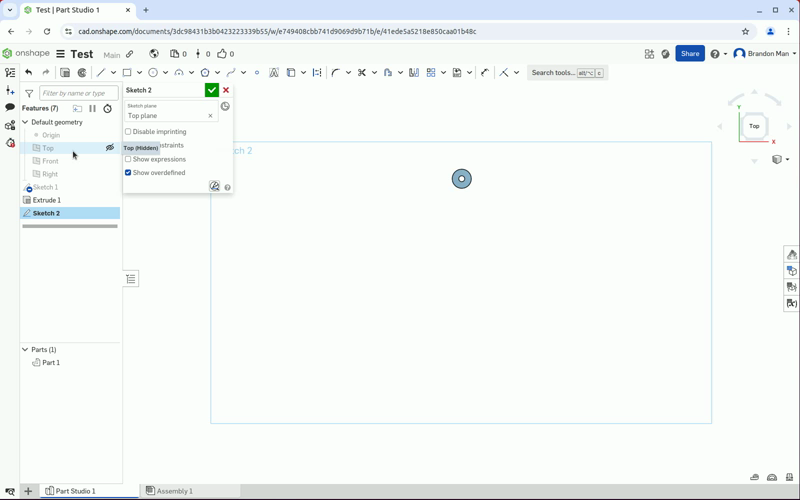
mouse_move(73, 352)
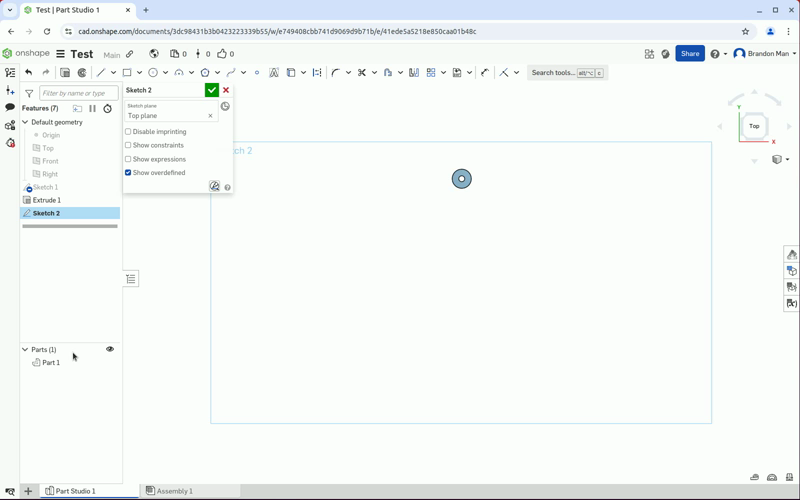
key(y)
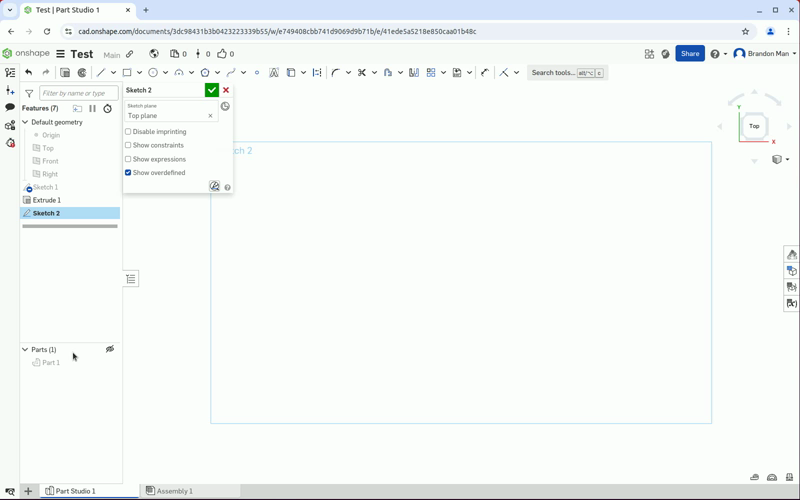
key(c)
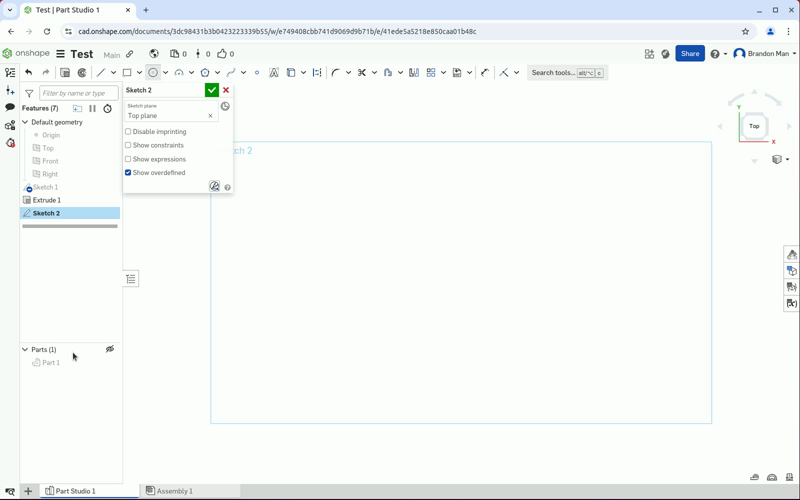
key_down(shift)
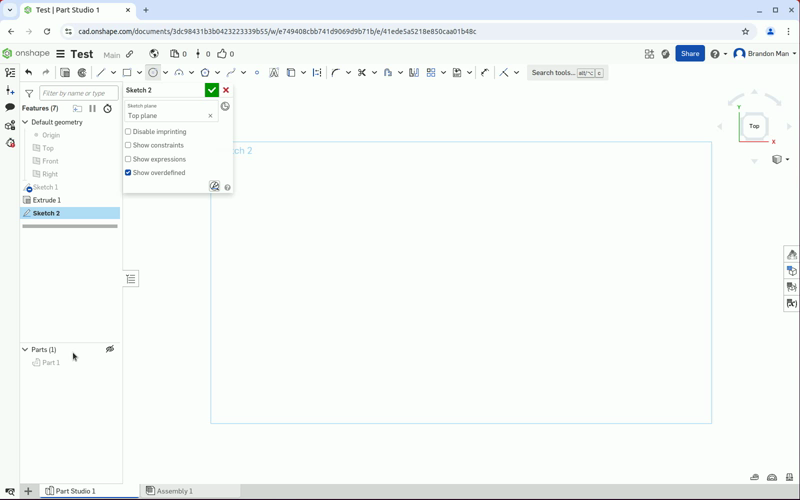
mouse_move(501, 282)
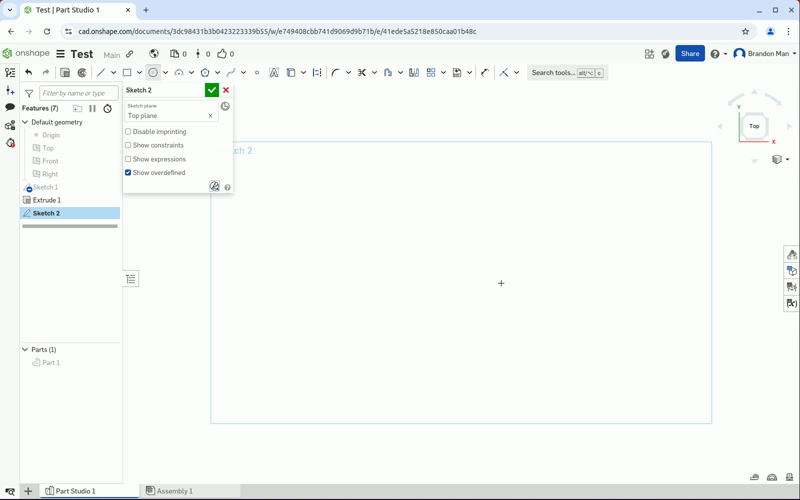
click(501, 282)
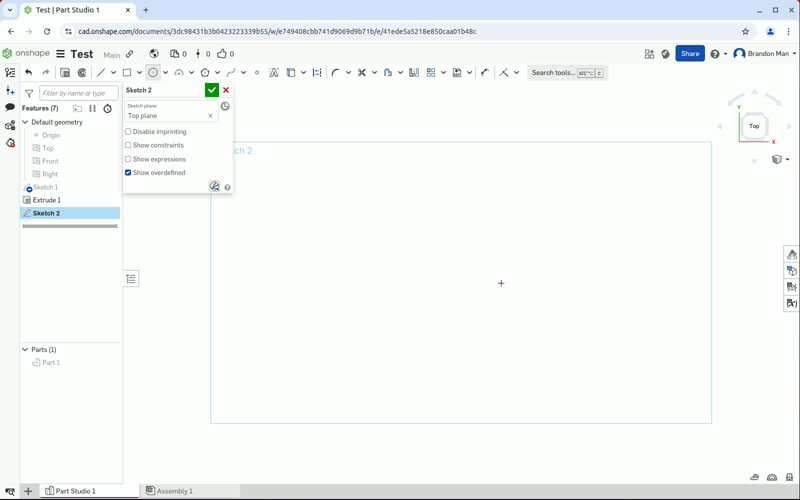
key_up(shift)
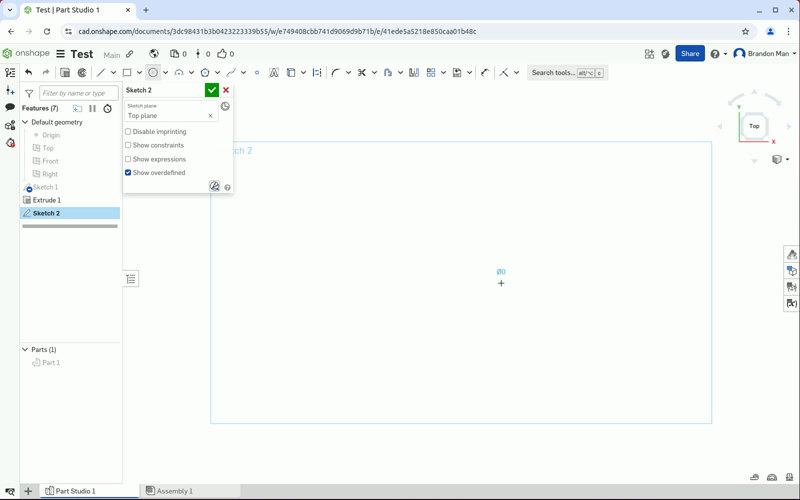
mouse_move(508, 282)
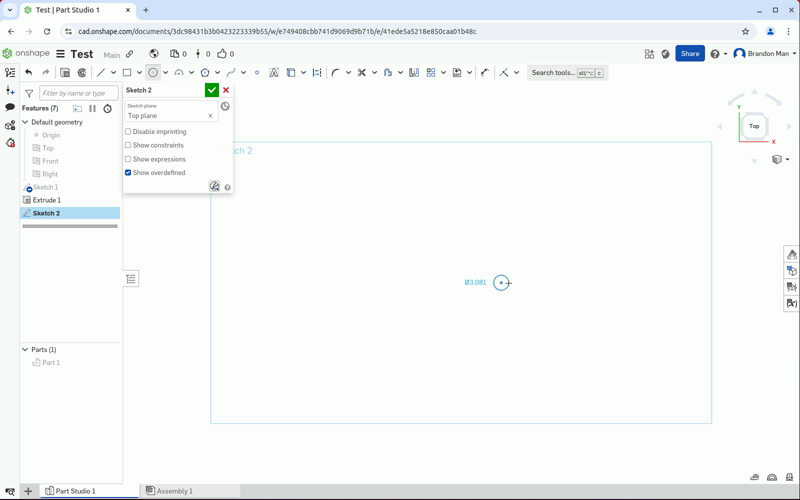
click(508, 282)
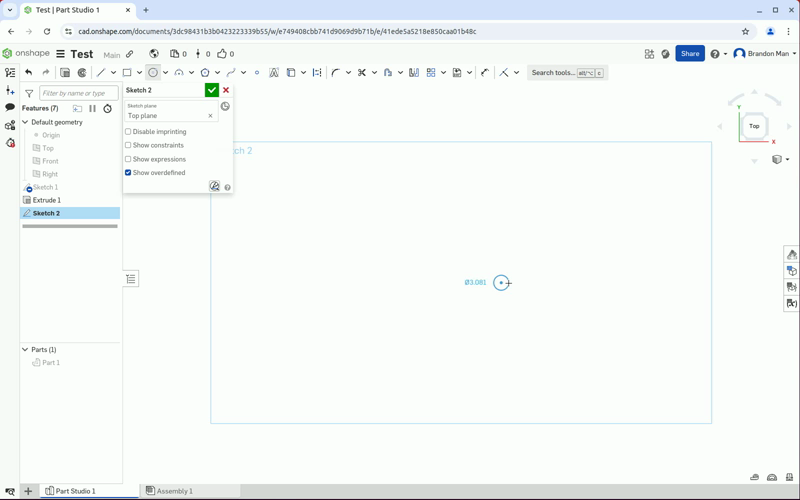
key(esc)
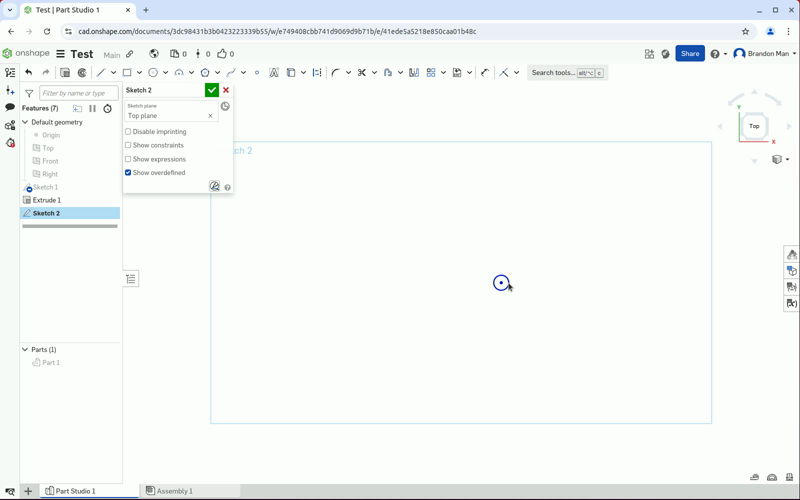
key(c)
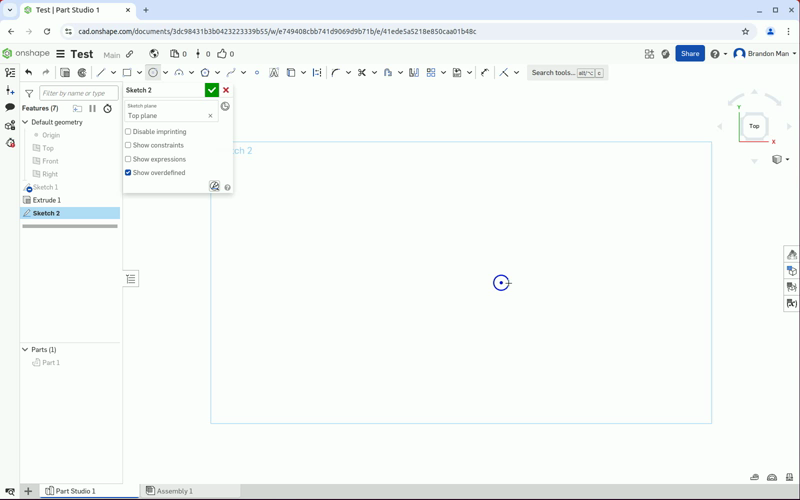
key_down(shift)
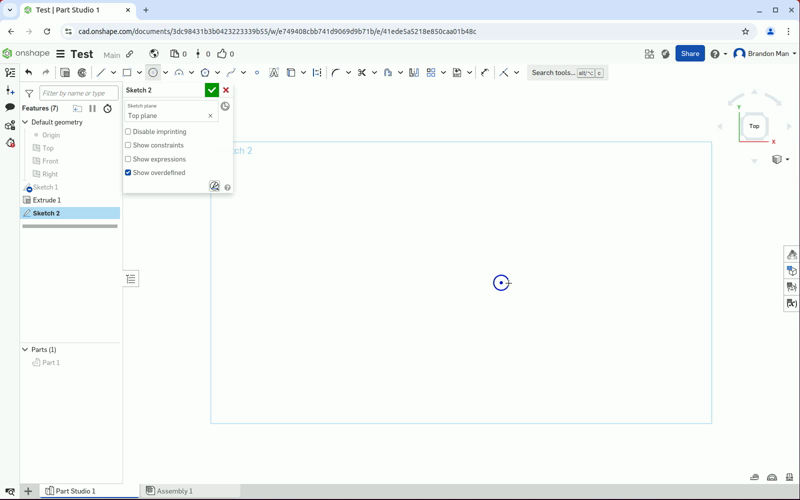
mouse_move(501, 282)
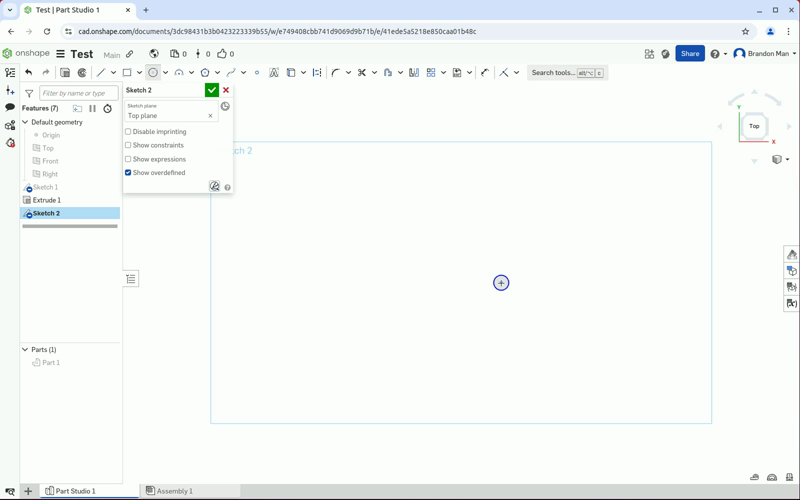
click(501, 282)
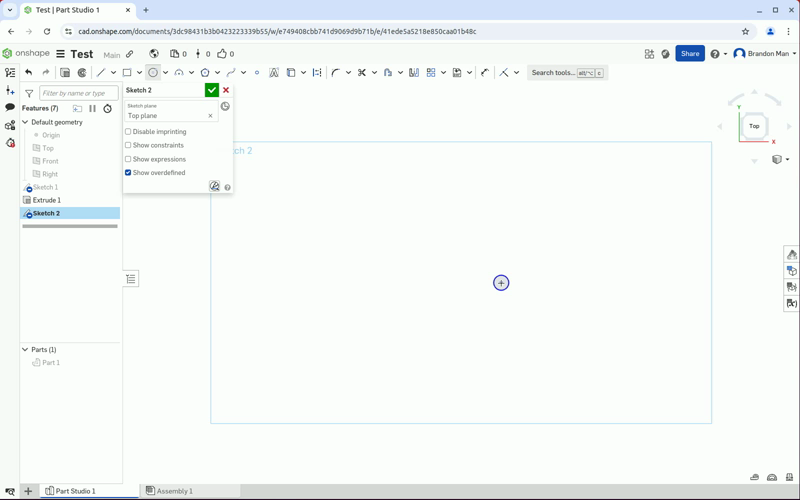
key_up(shift)
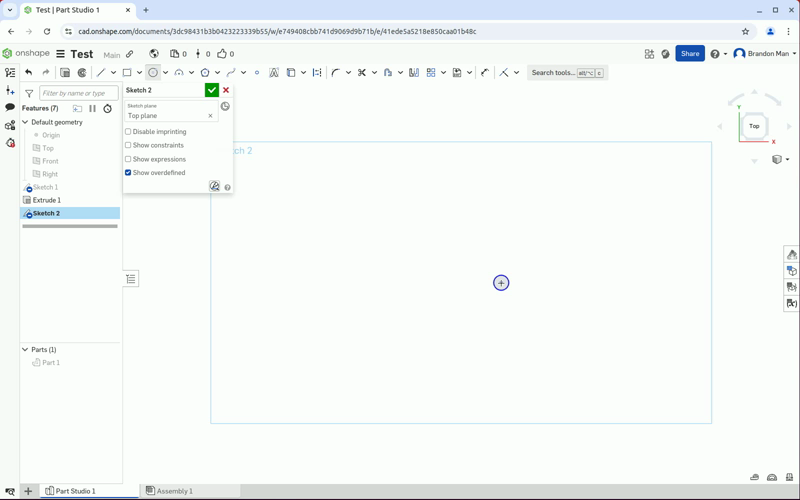
mouse_move(504, 282)
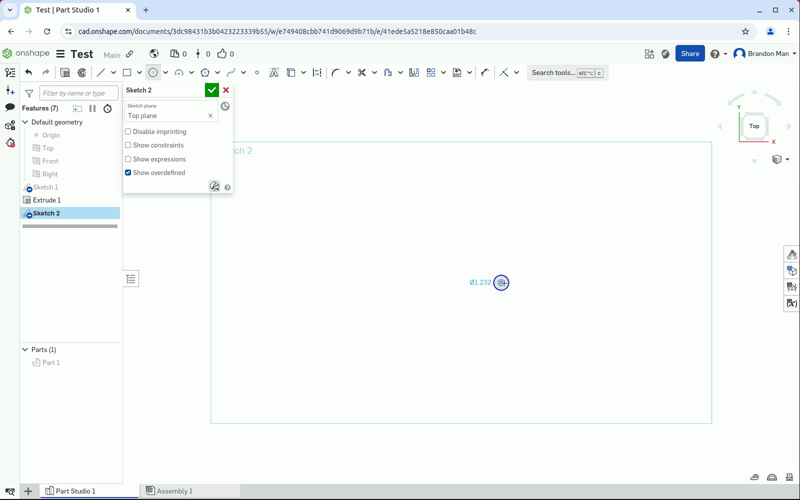
scroll(6)
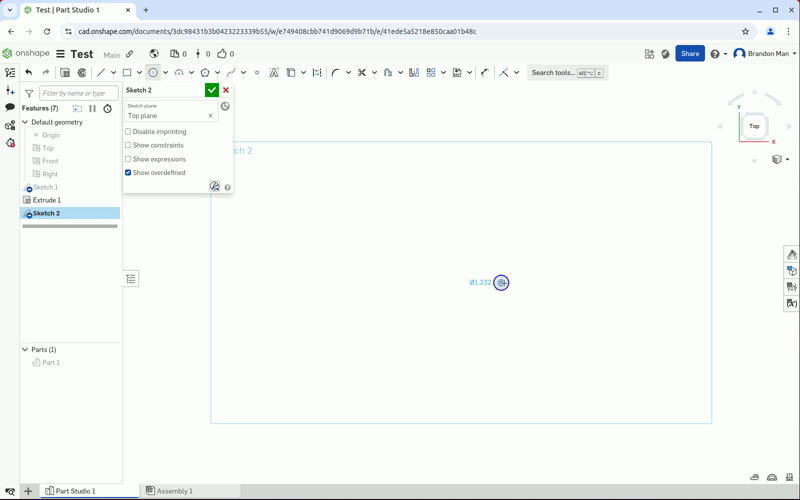
scroll(6)
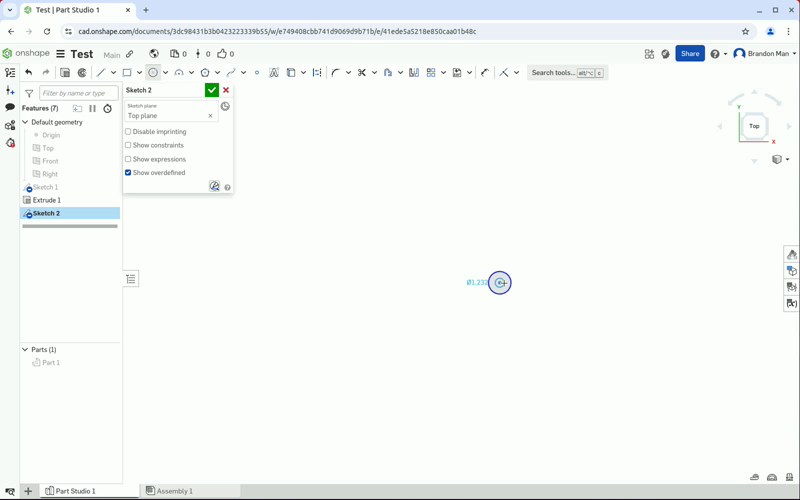
scroll(6)
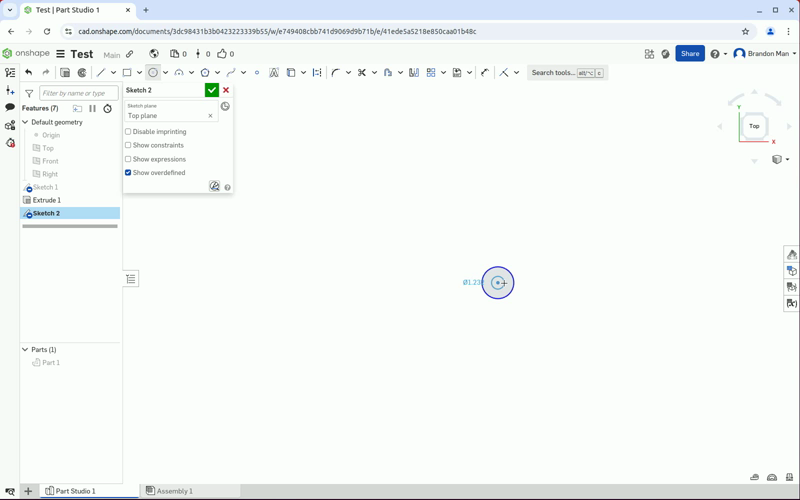
scroll(6)
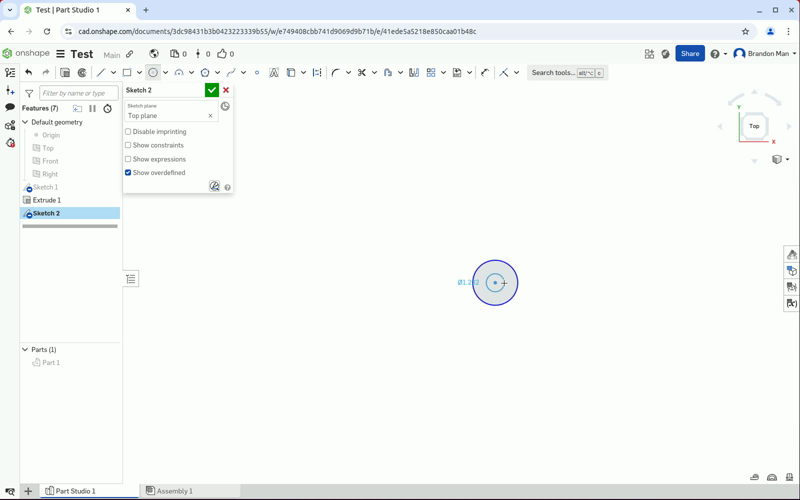
scroll(6)
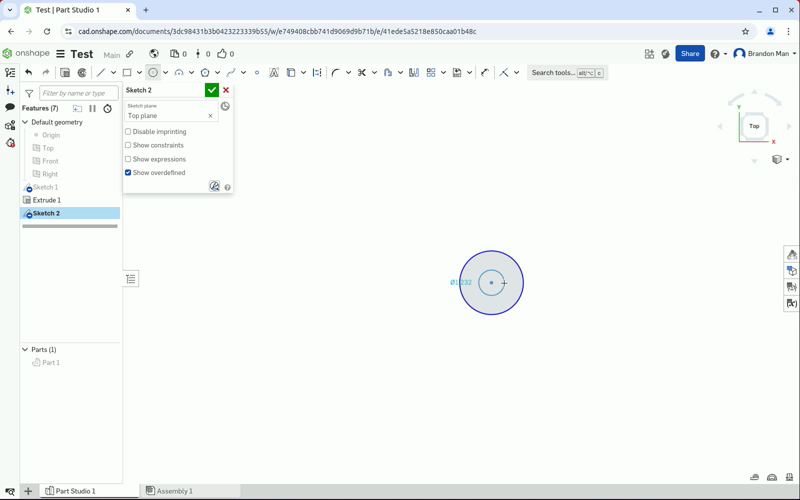
scroll(6)
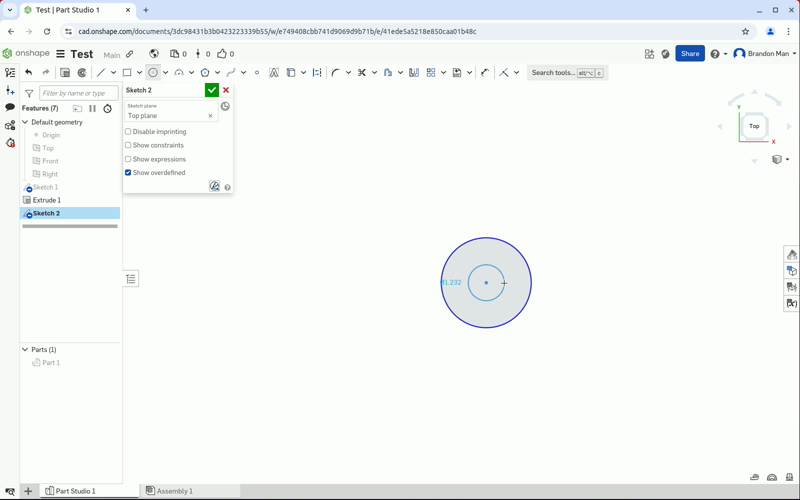
scroll(6)
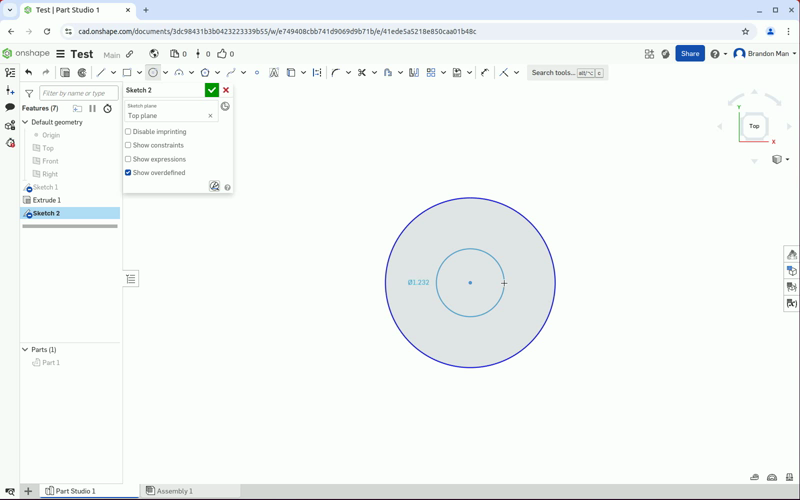
click(504, 282)
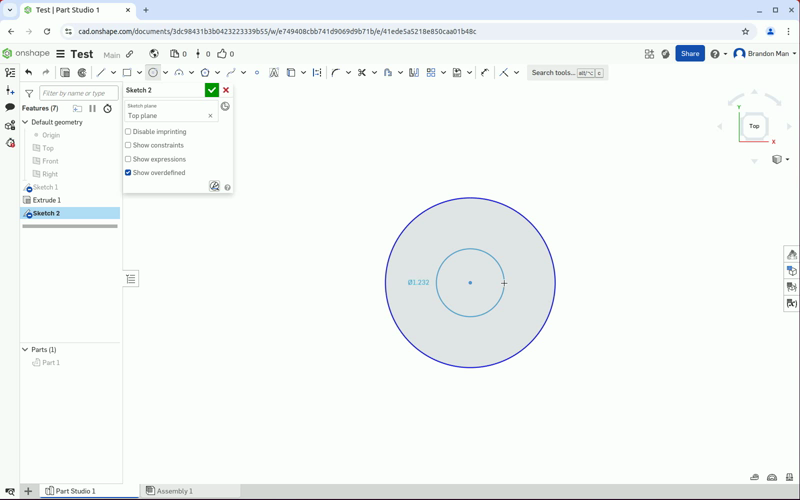
scroll(-6)
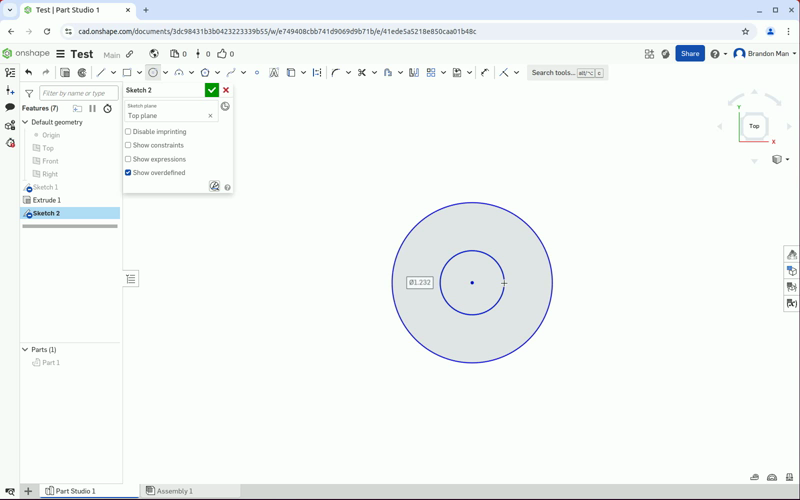
scroll(-6)
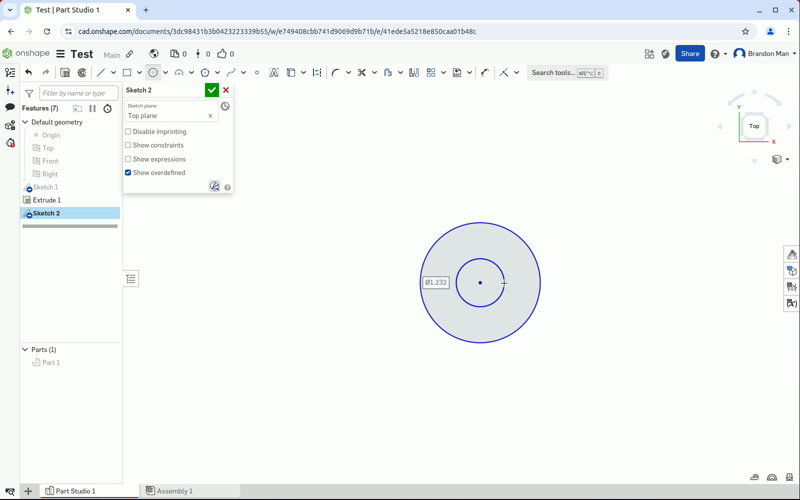
scroll(-6)
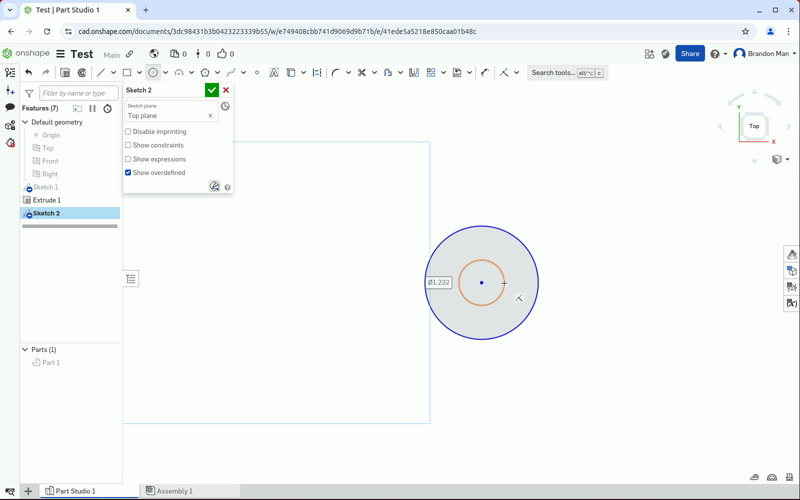
scroll(-6)
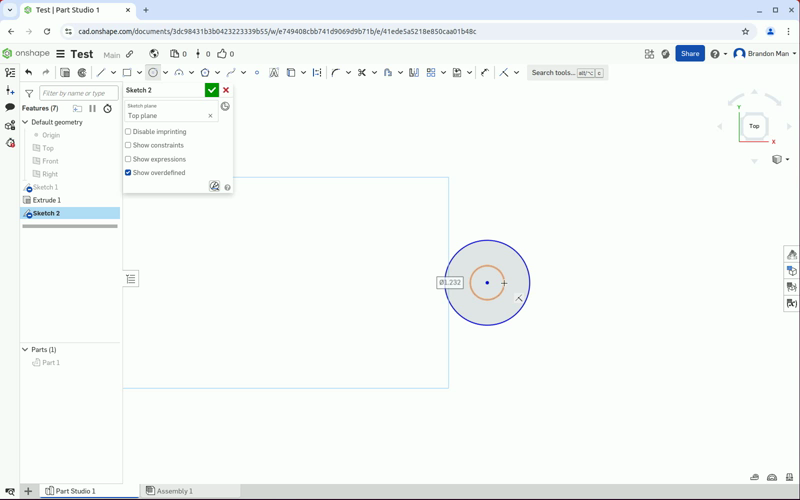
scroll(-6)
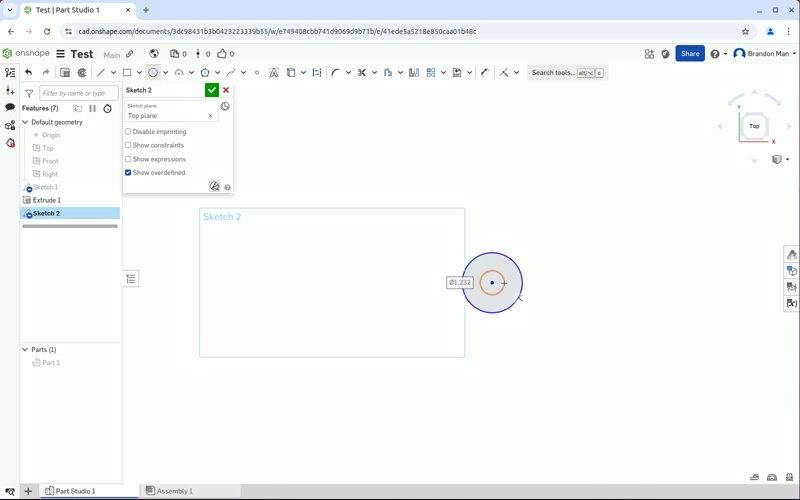
scroll(-6)
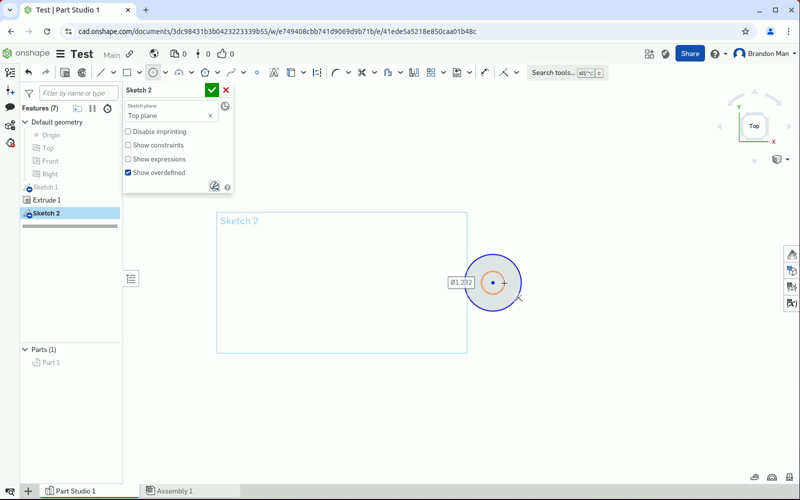
scroll(-6)
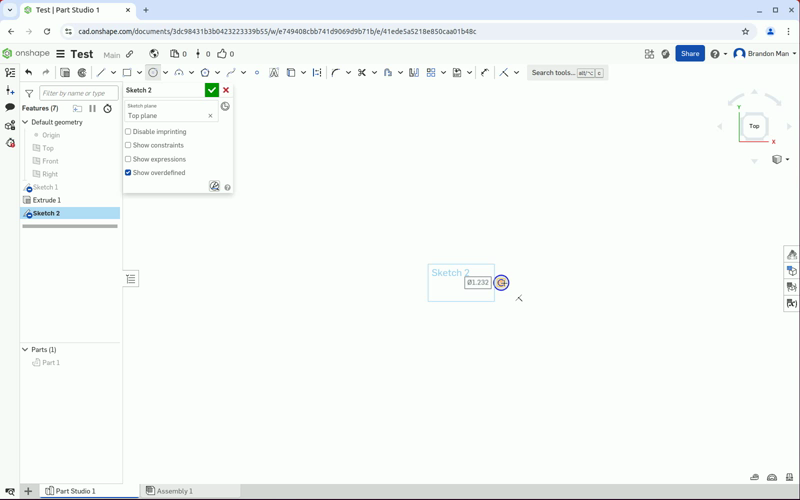
key(esc)
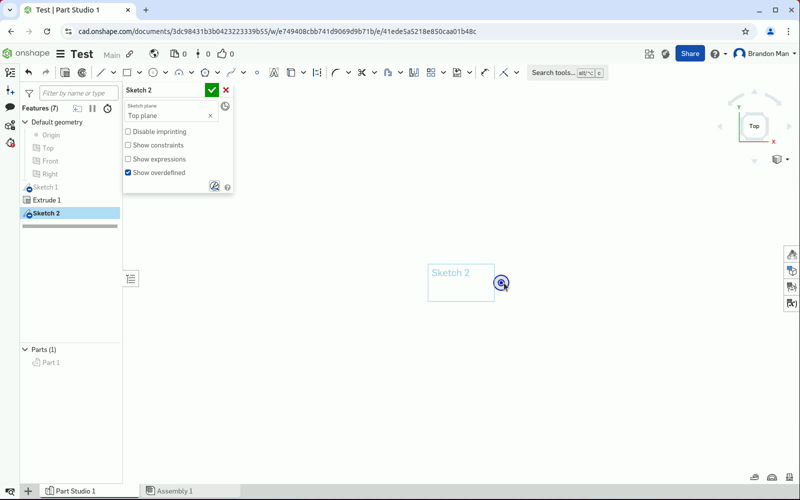
mouse_move(502, 289)
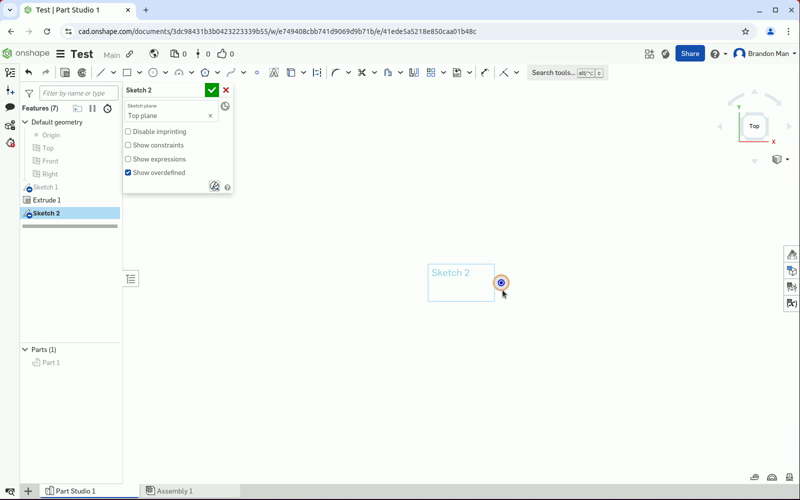
scroll(6)
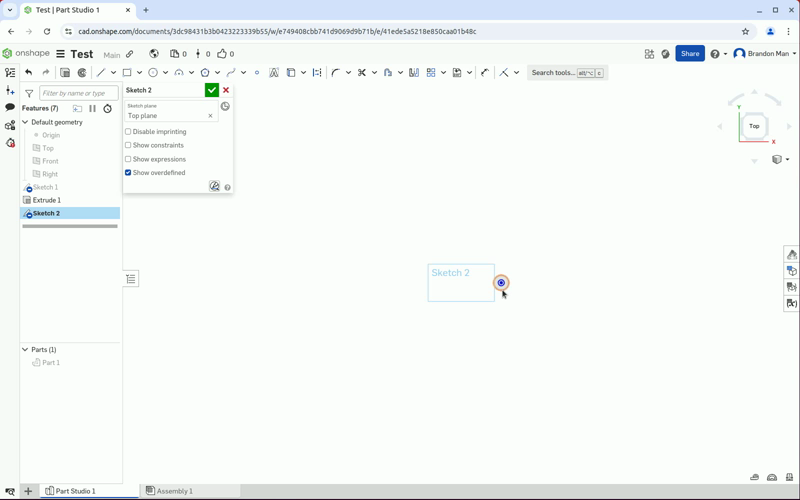
scroll(6)
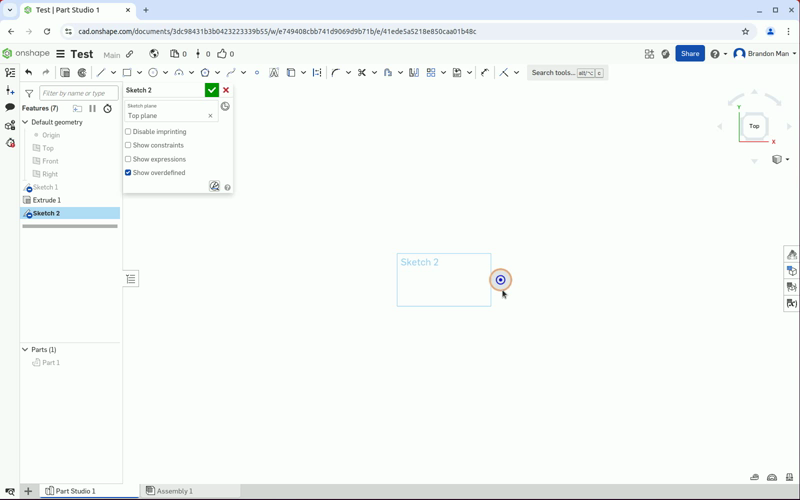
scroll(6)
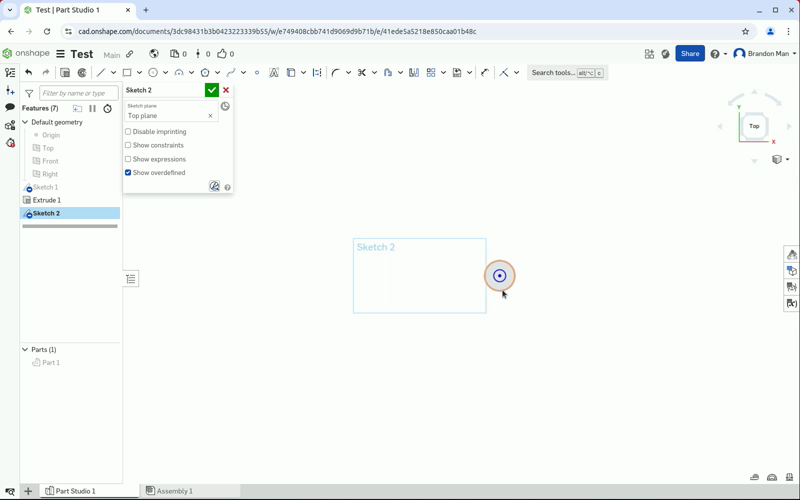
scroll(6)
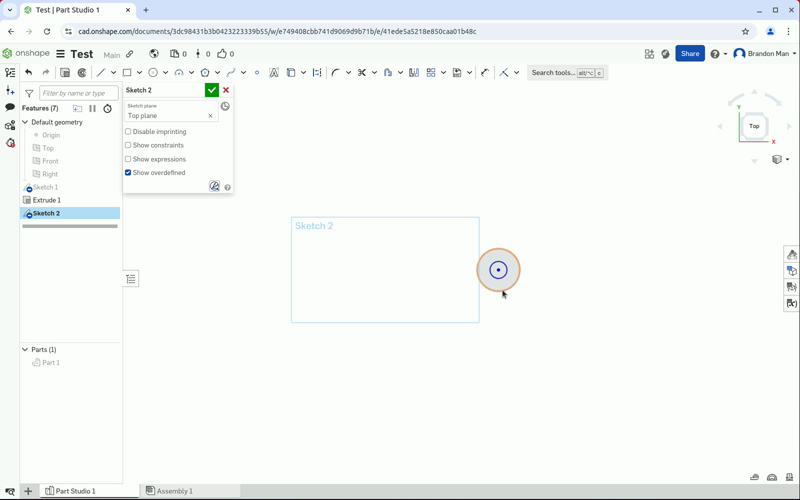
scroll(6)
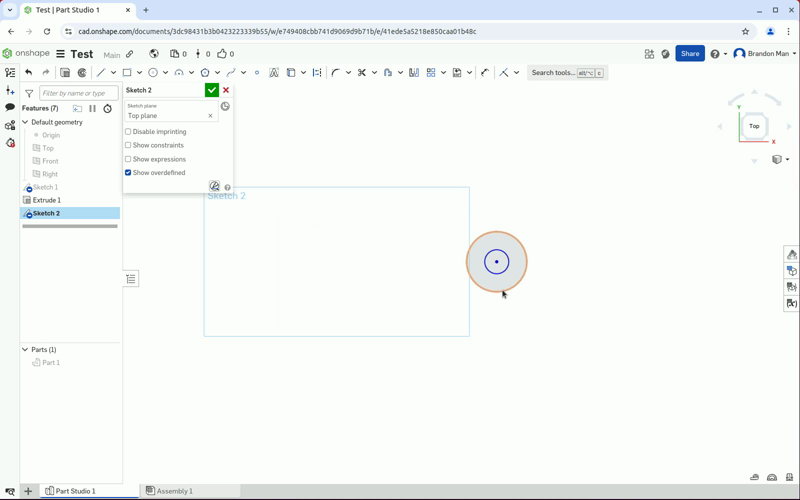
scroll(6)
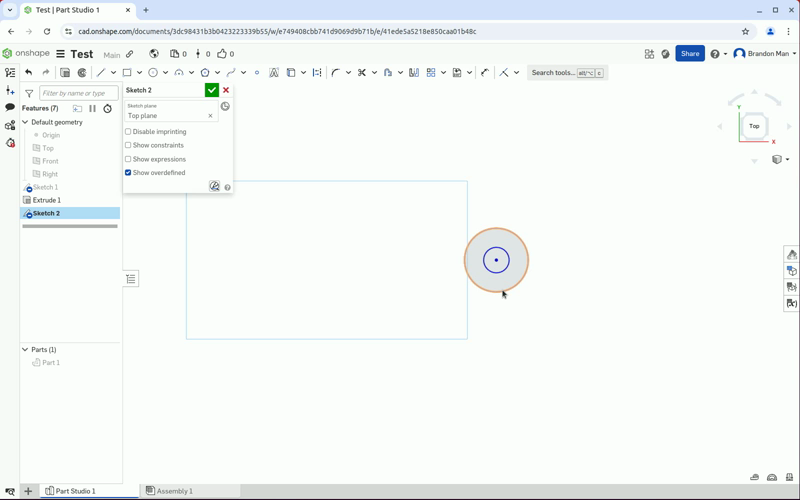
scroll(6)
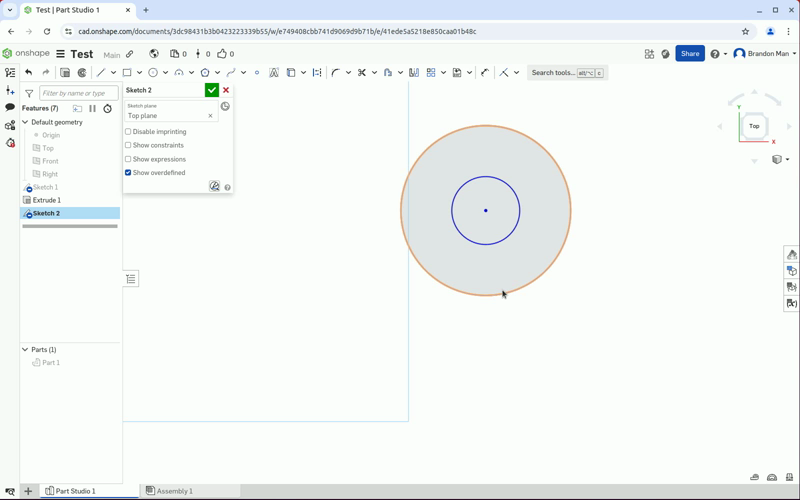
click(502, 289)
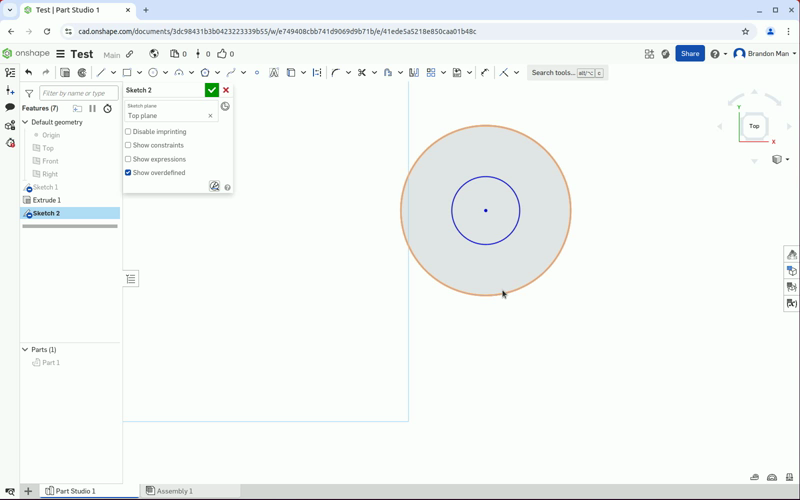
scroll(-6)
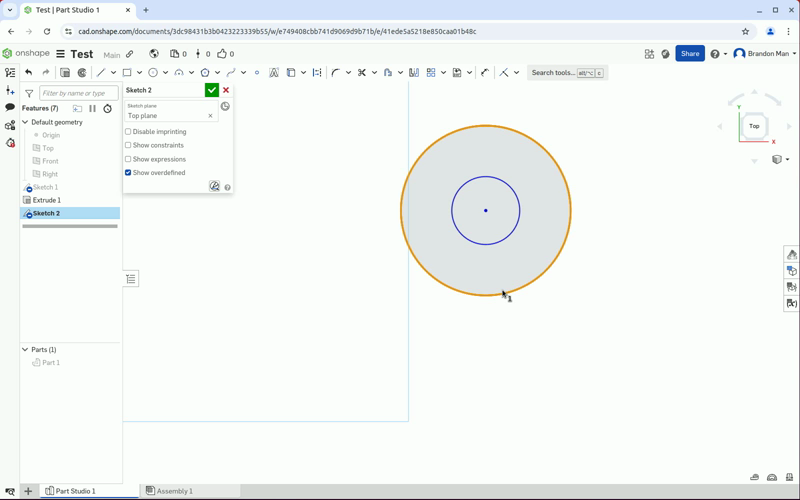
scroll(-6)
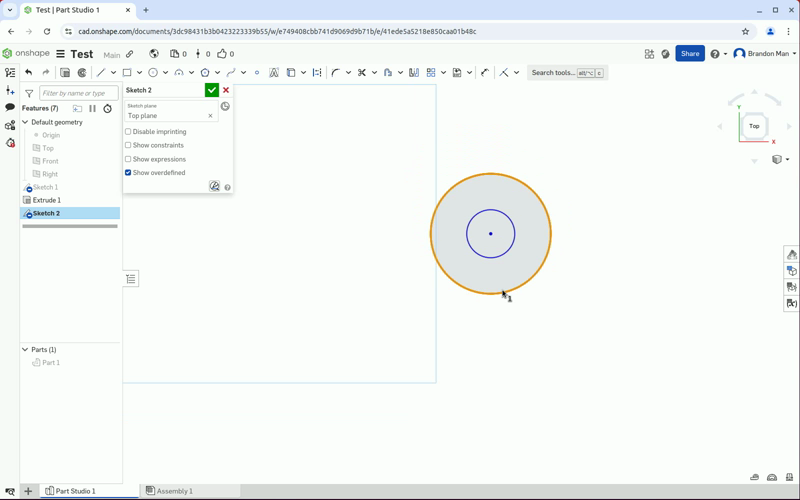
scroll(-6)
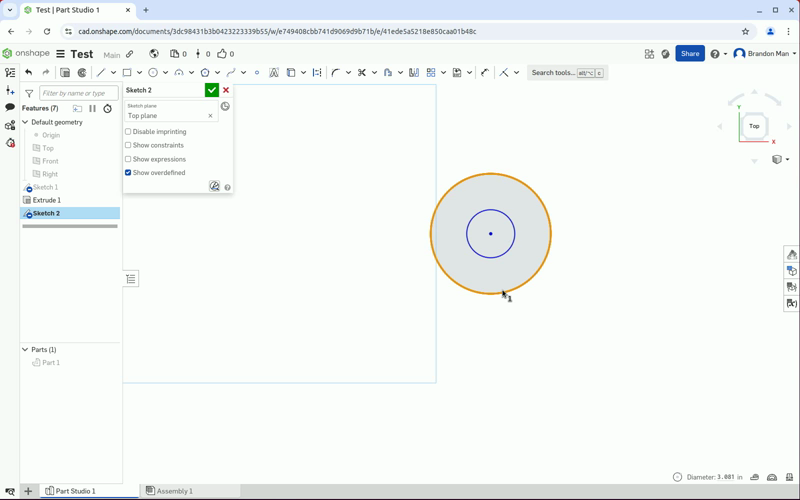
scroll(-6)
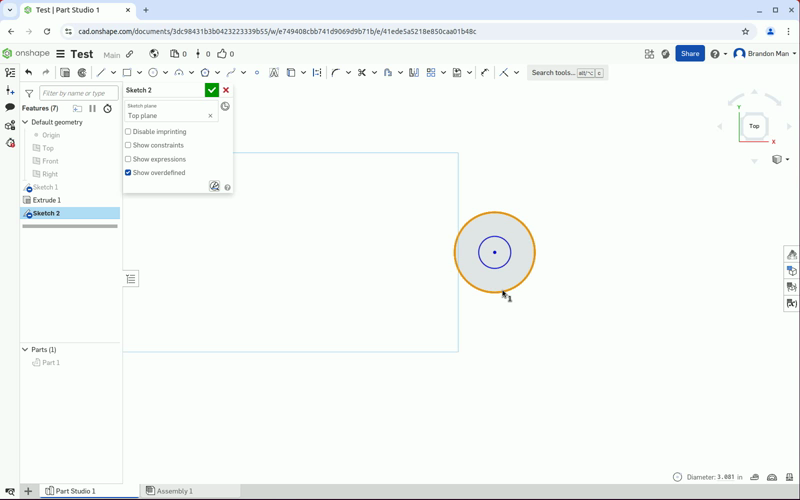
scroll(-6)
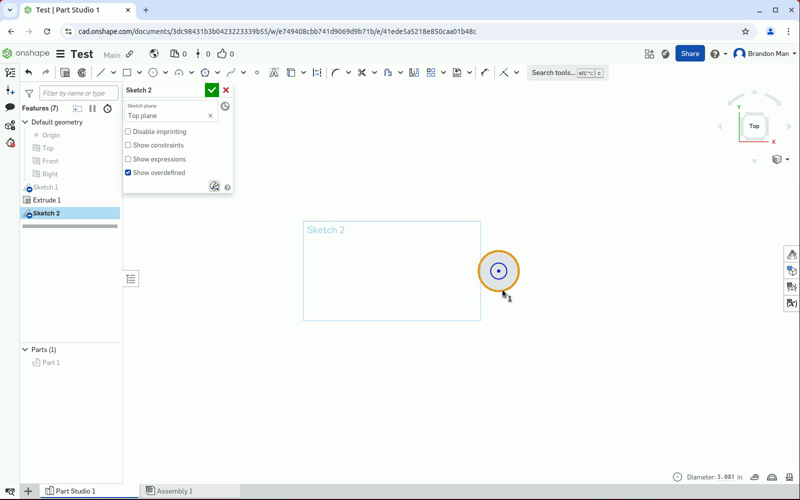
scroll(-6)
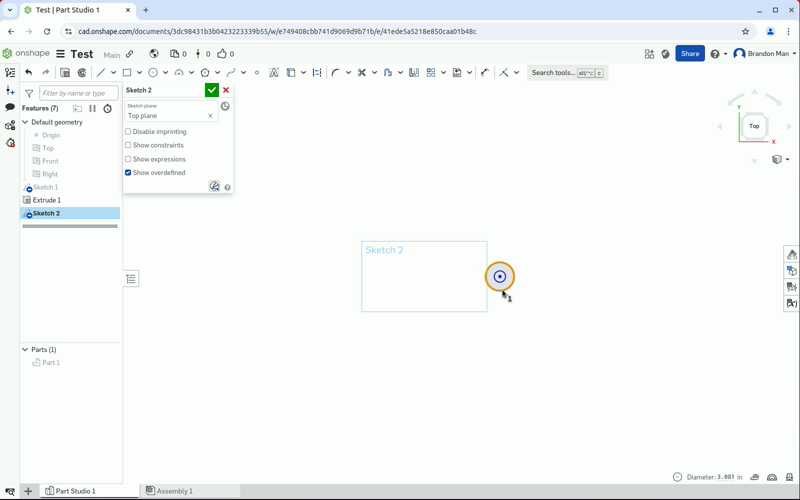
scroll(-6)
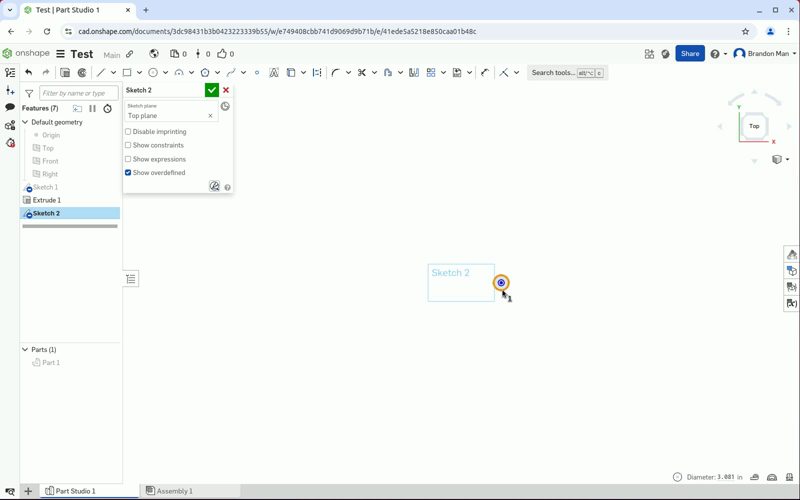
mouse_move(73, 352)
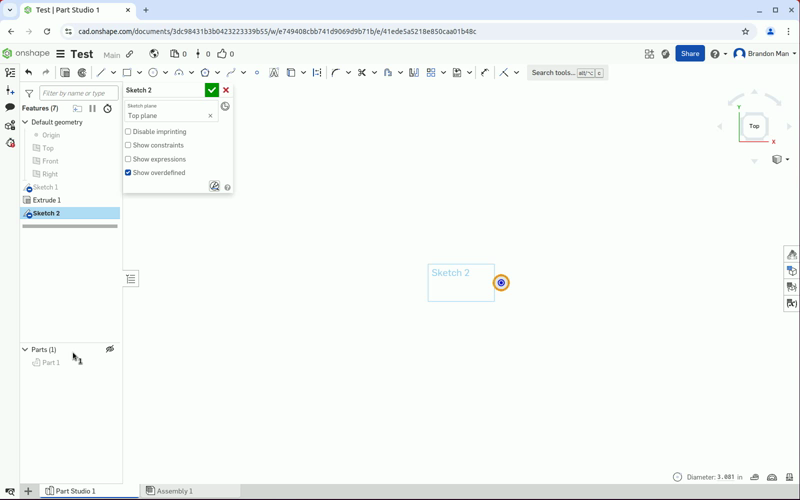
key(shift+y)
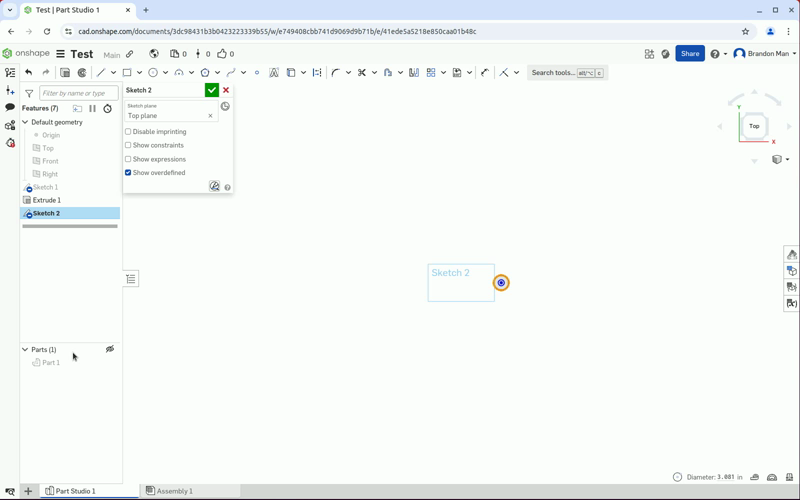
key(shift+e)
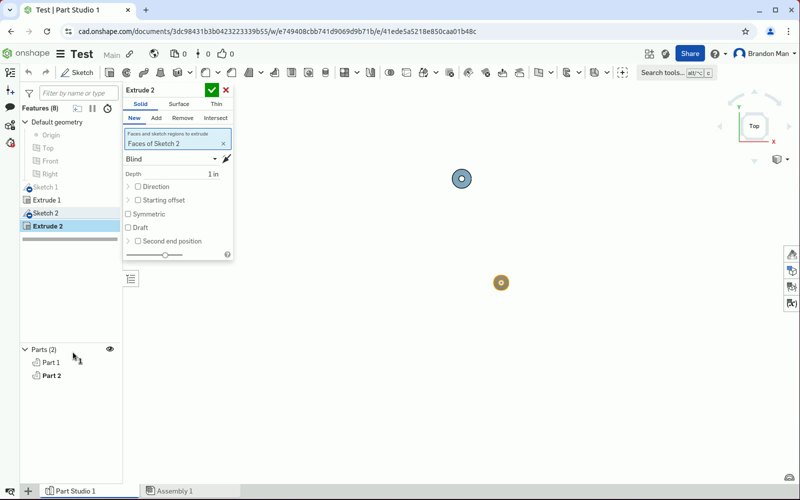
mouse_move(143, 106)
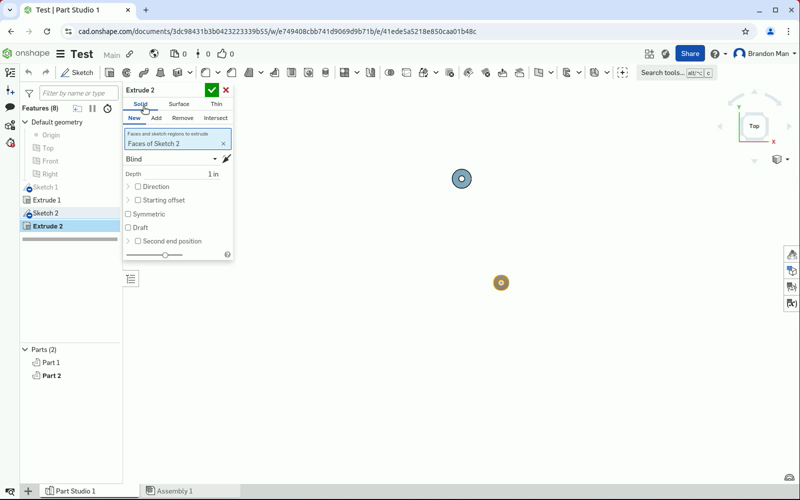
click(143, 106)
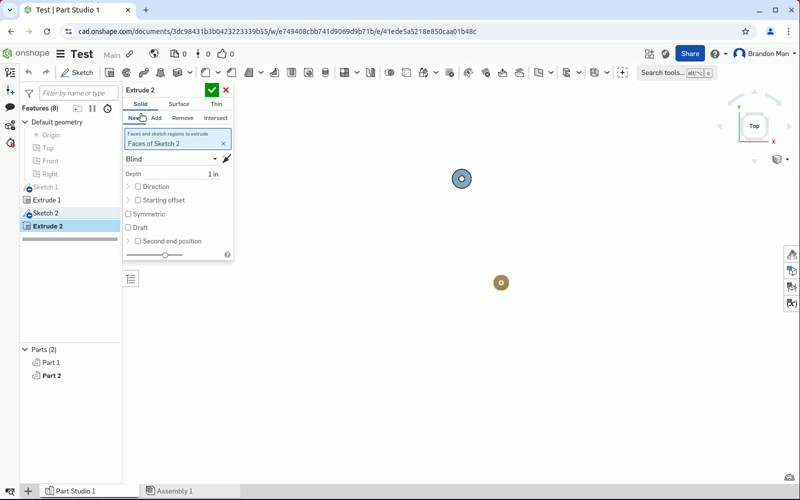
mouse_move(137, 120)
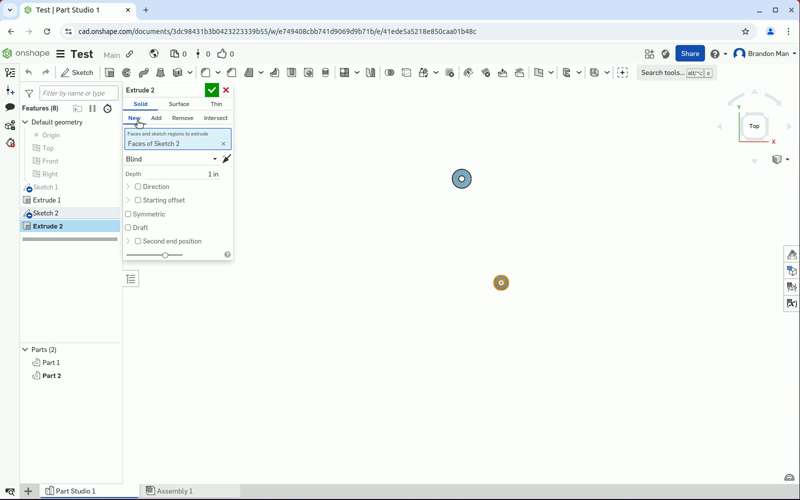
click(137, 120)
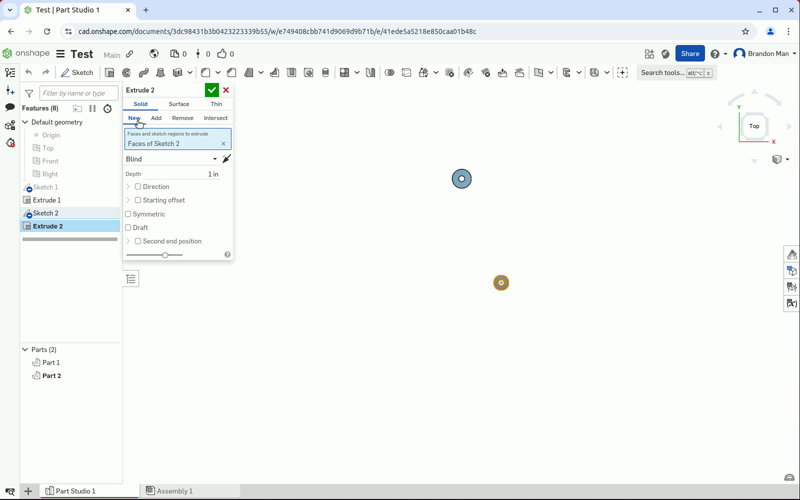
key(tab, 4)
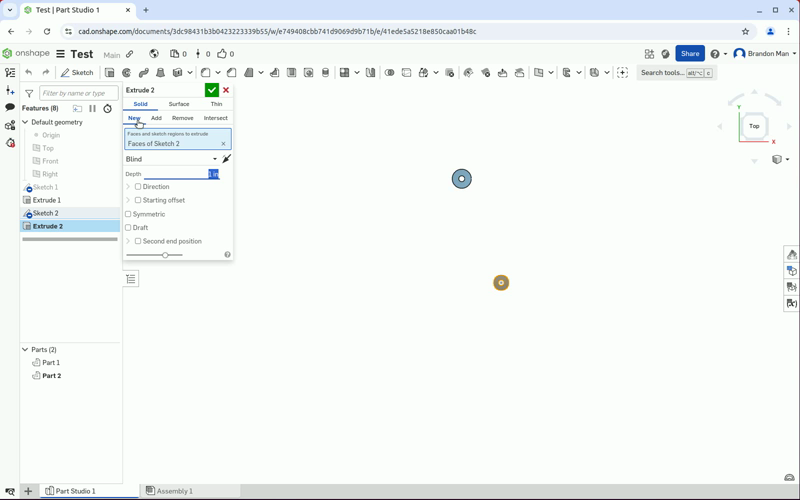
text(0.481)
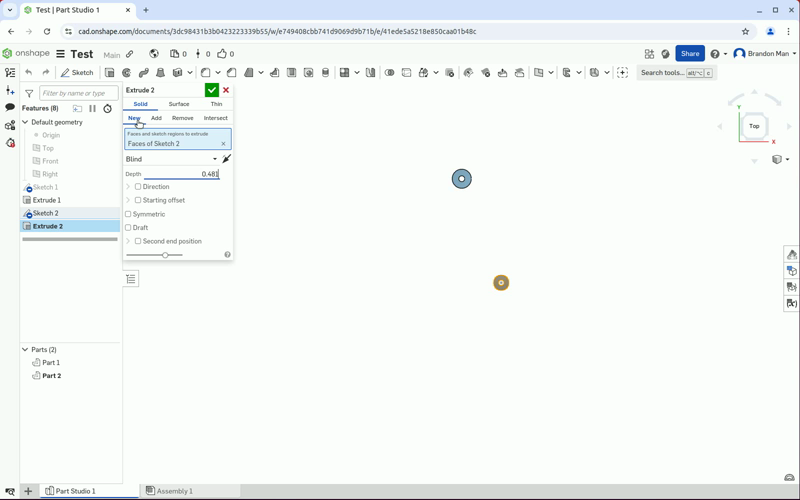
key(enter)
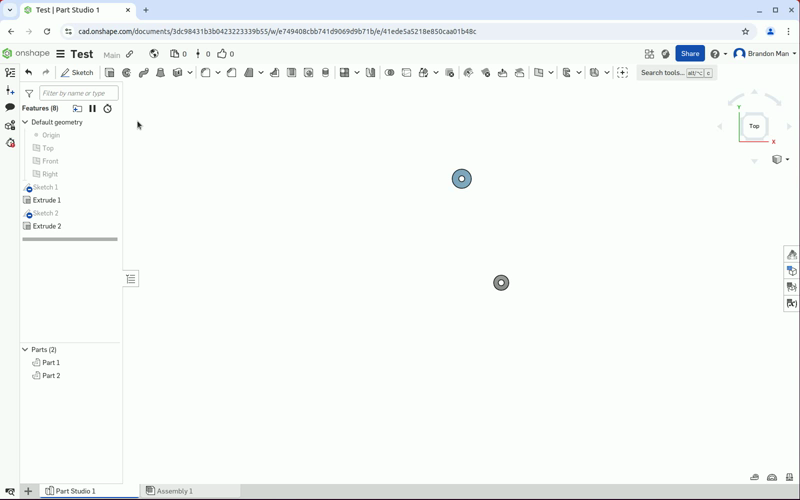
key(shift+h)
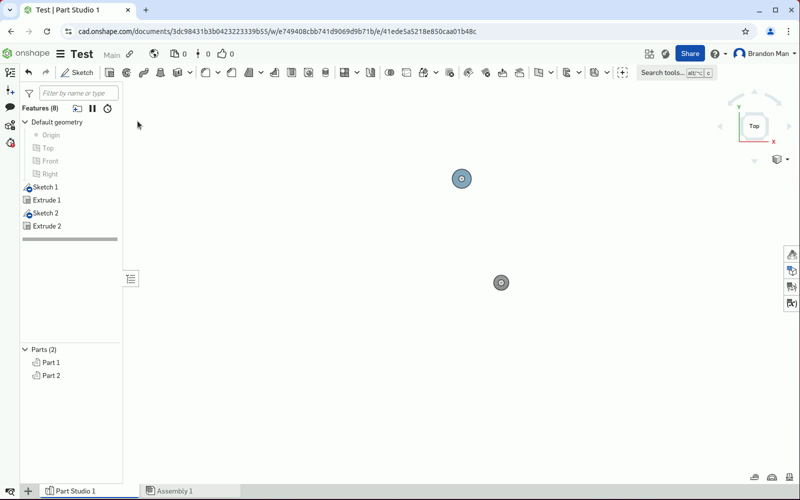
key(shift+h)
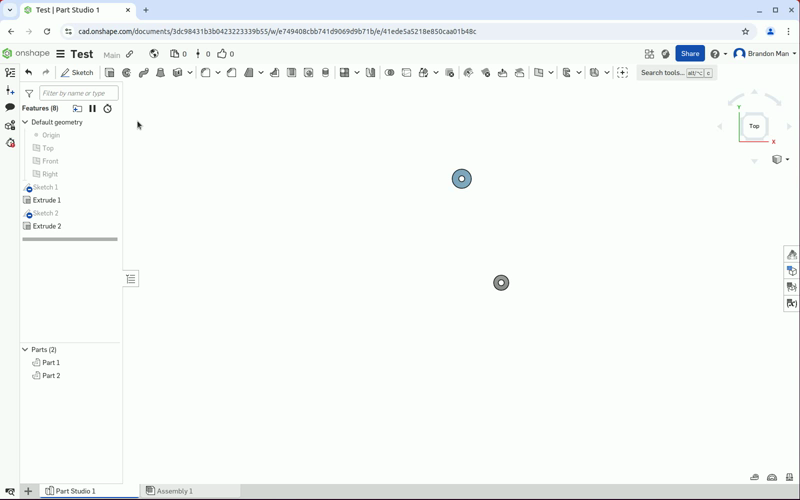
mouse_move(73, 189)
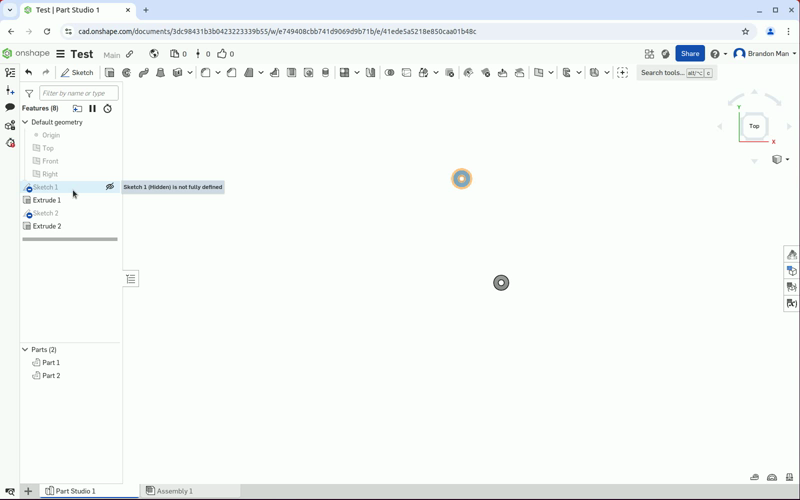
click(73, 189)
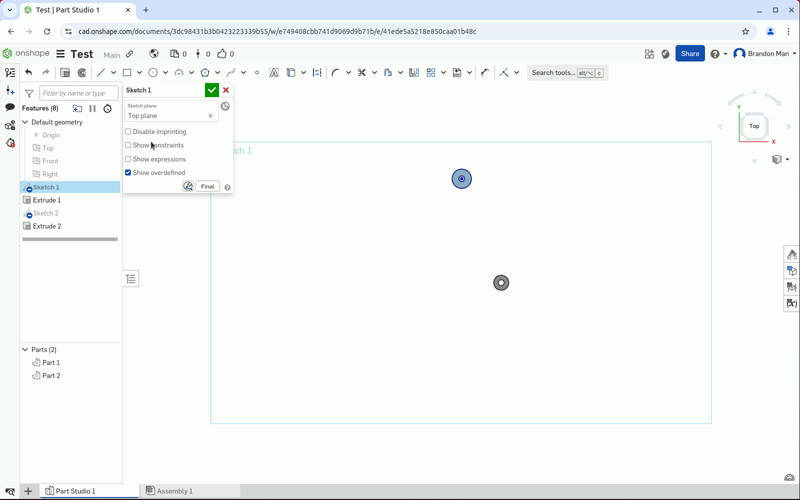
mouse_move(229, 92)
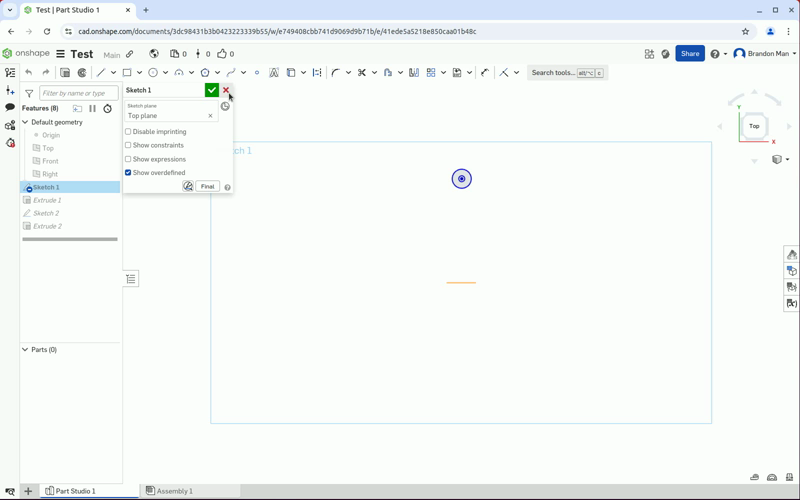
click(229, 92)
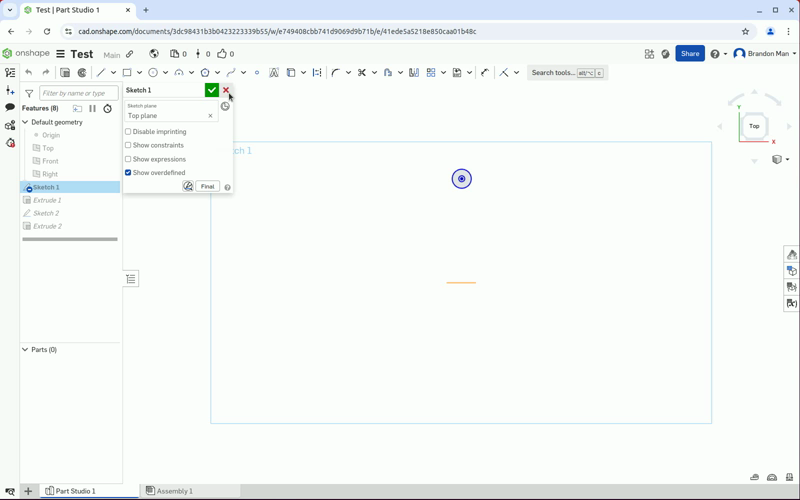
key(shift+s)
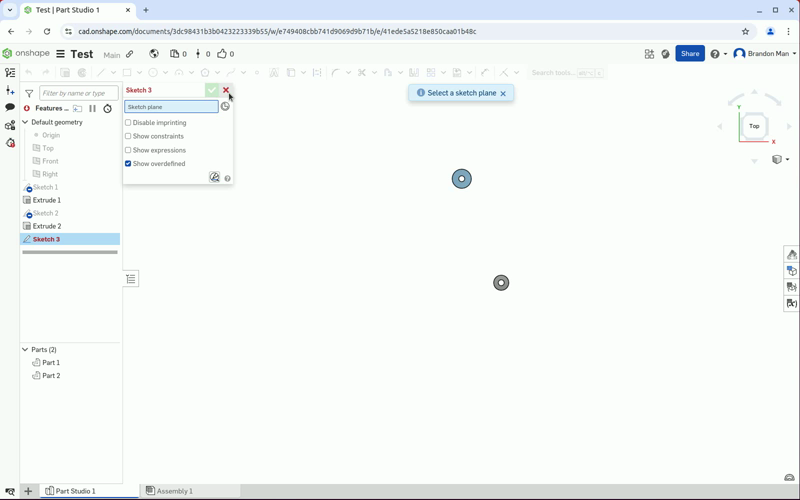
mouse_move(73, 150)
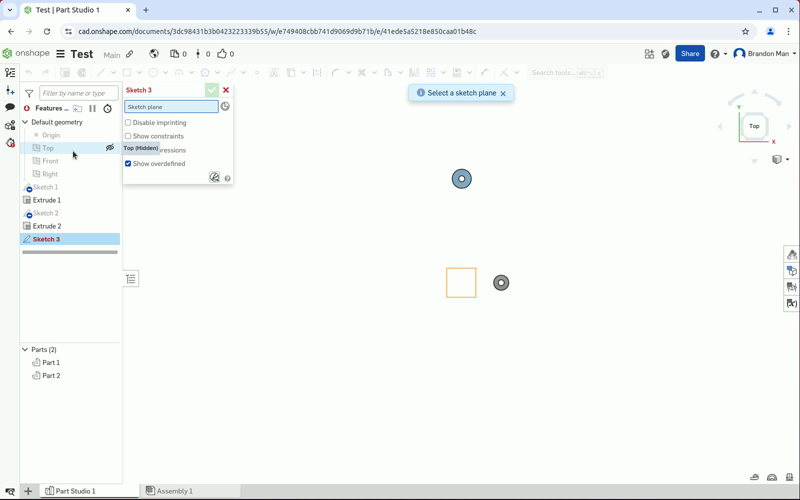
click(73, 150)
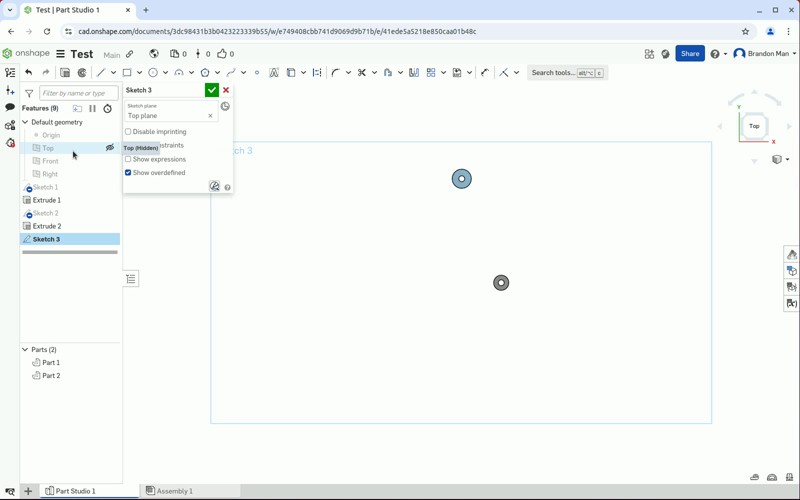
mouse_move(73, 352)
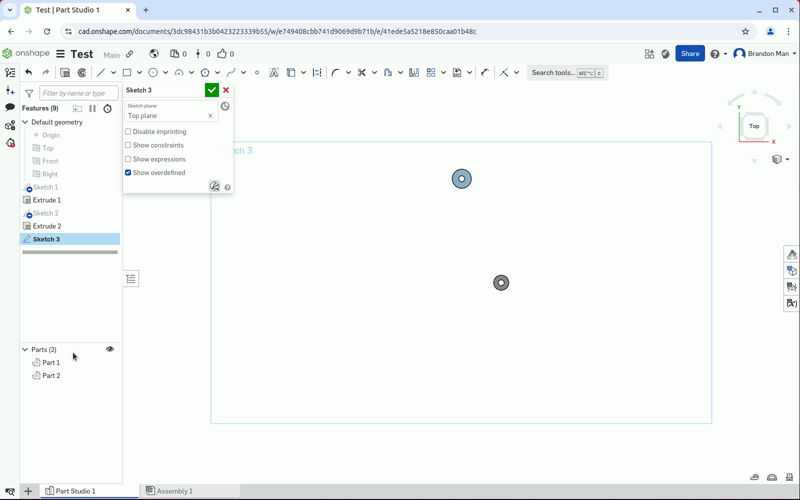
key(y)
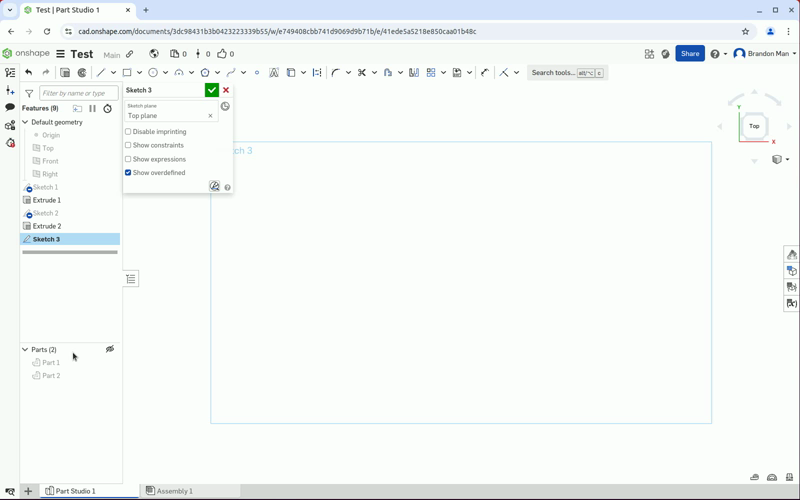
key(c)
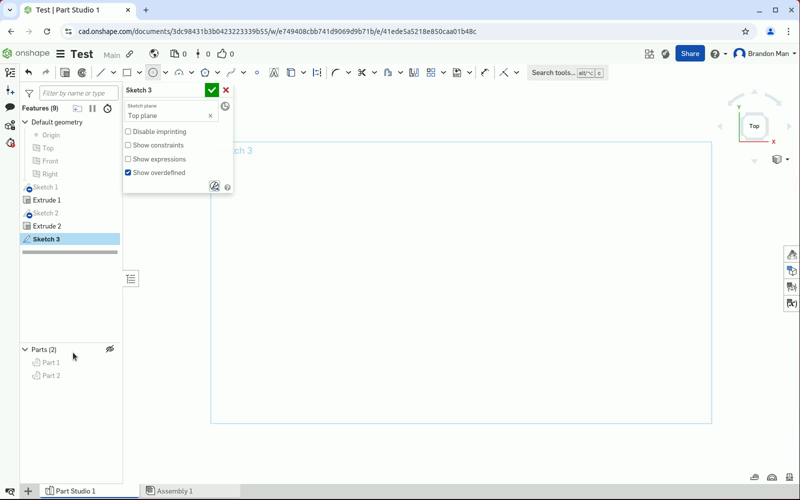
key_down(shift)
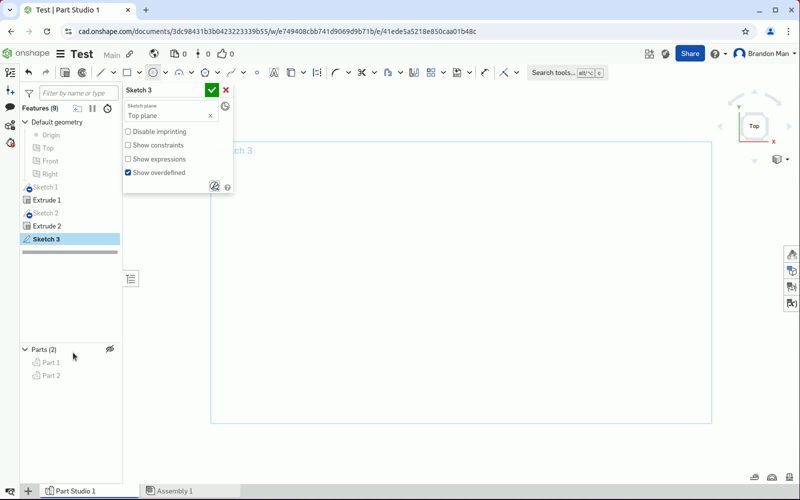
mouse_move(461, 282)
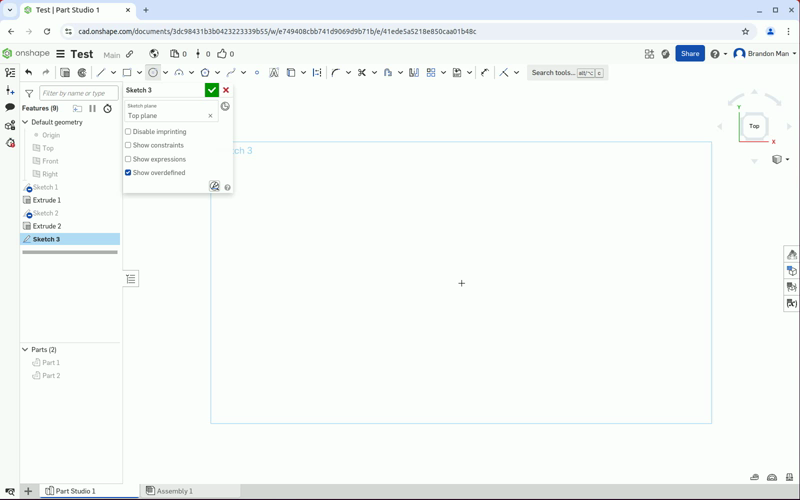
click(461, 282)
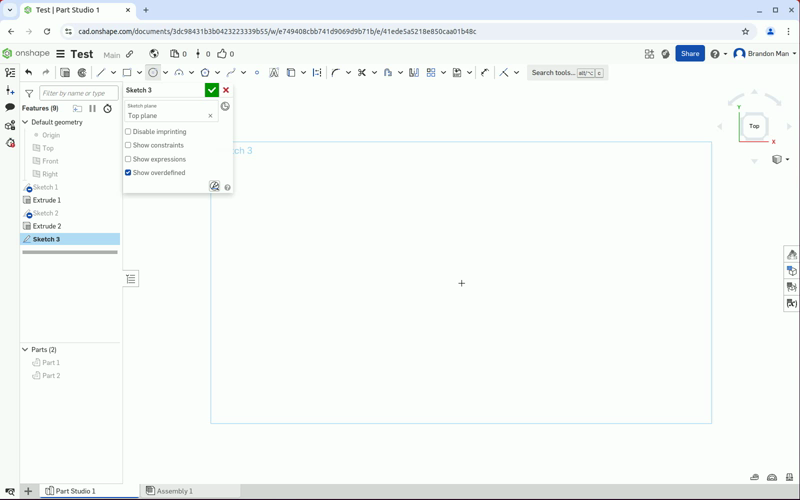
key_up(shift)
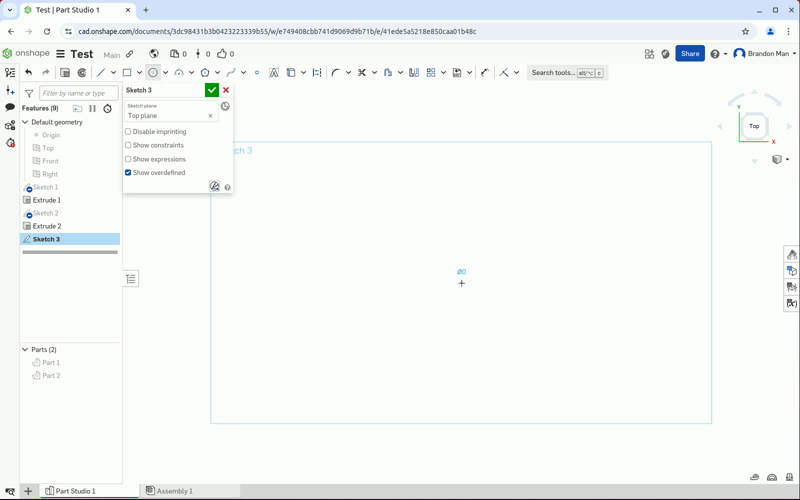
mouse_move(471, 282)
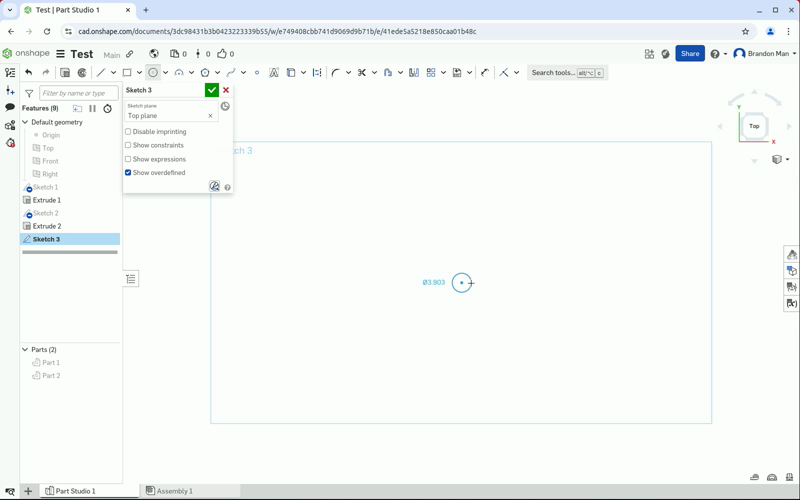
click(471, 282)
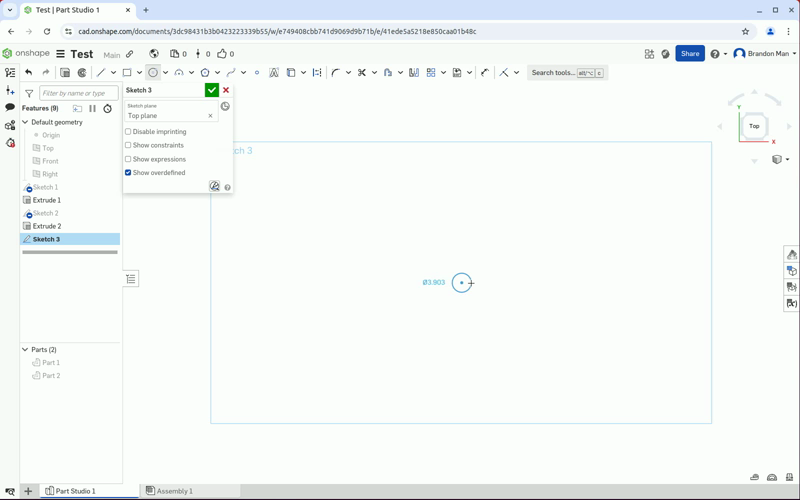
key(esc)
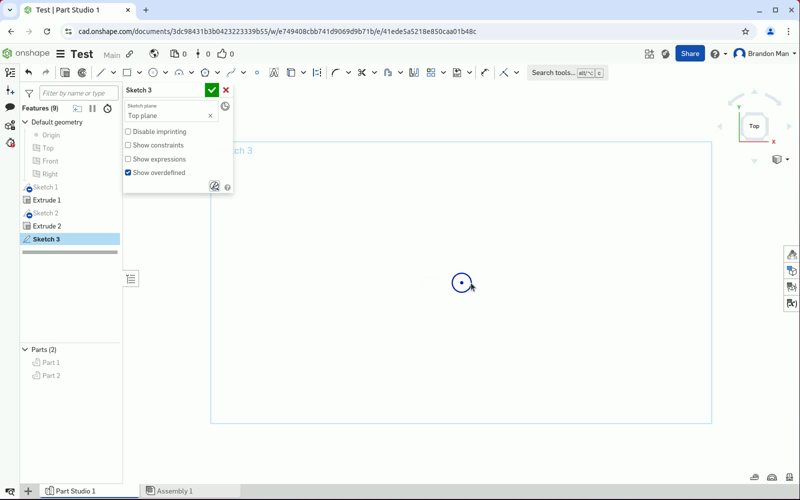
key(c)
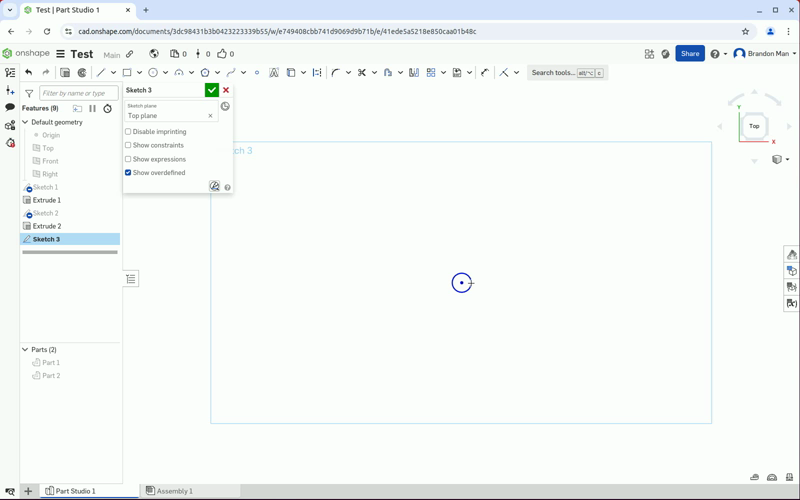
key_down(shift)
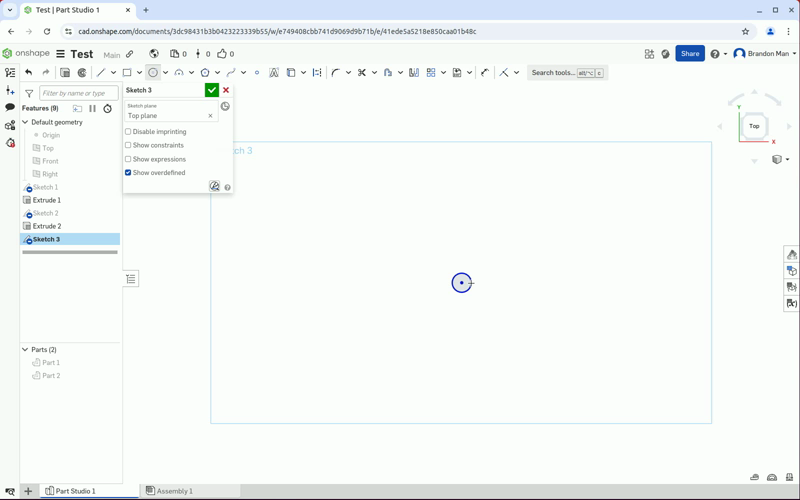
mouse_move(461, 282)
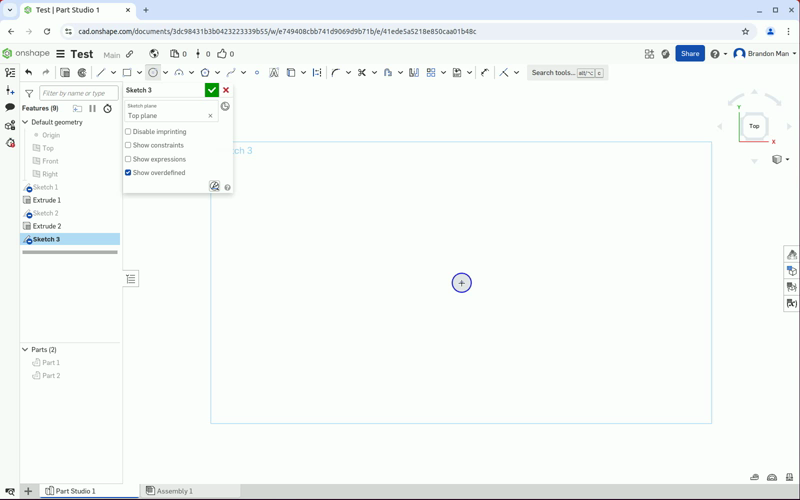
click(461, 282)
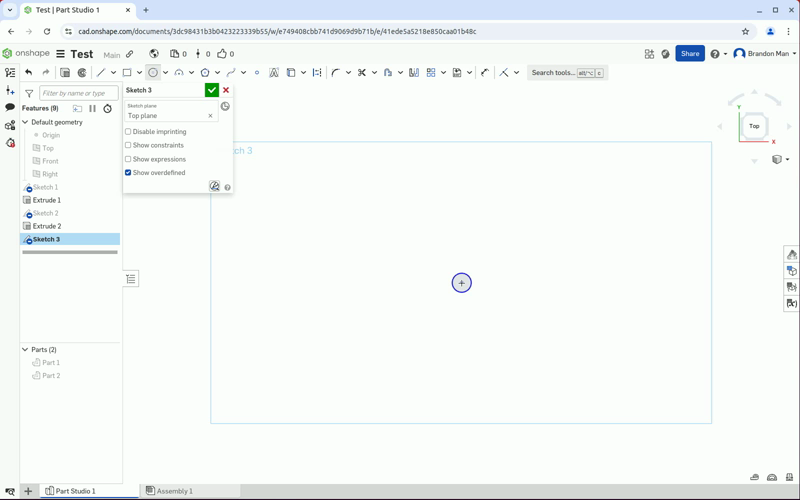
key_up(shift)
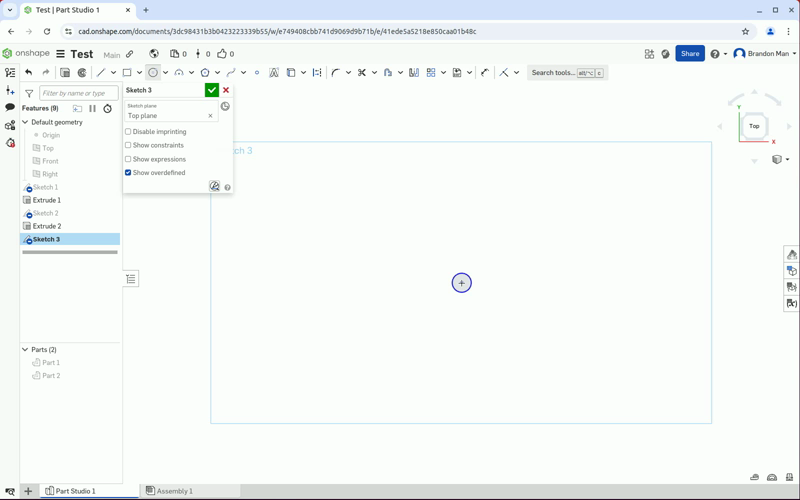
mouse_move(464, 282)
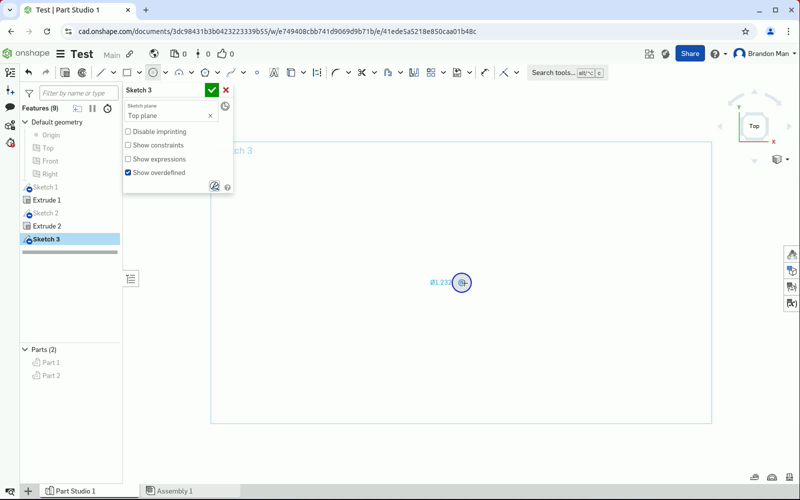
scroll(6)
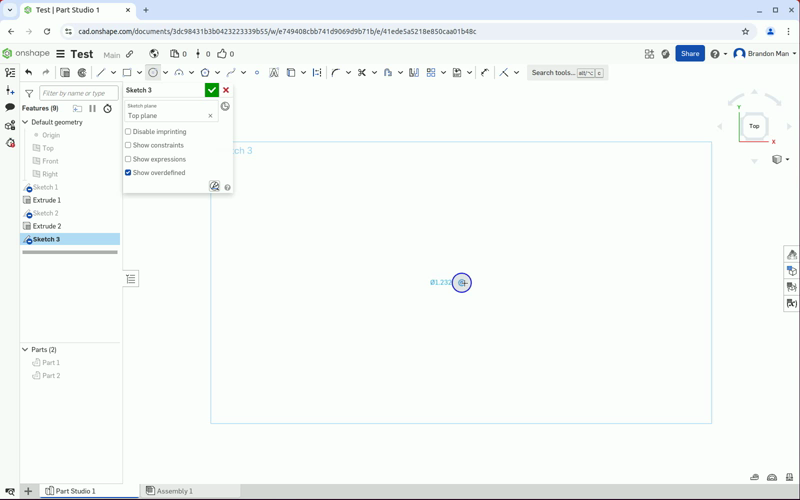
scroll(6)
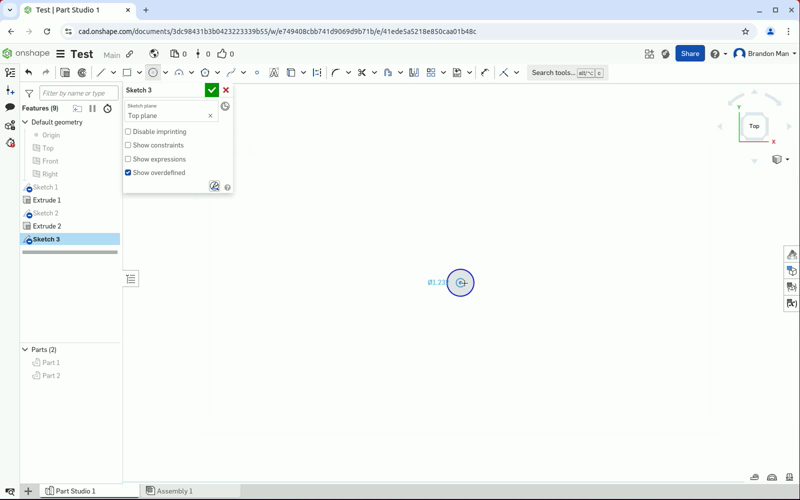
scroll(6)
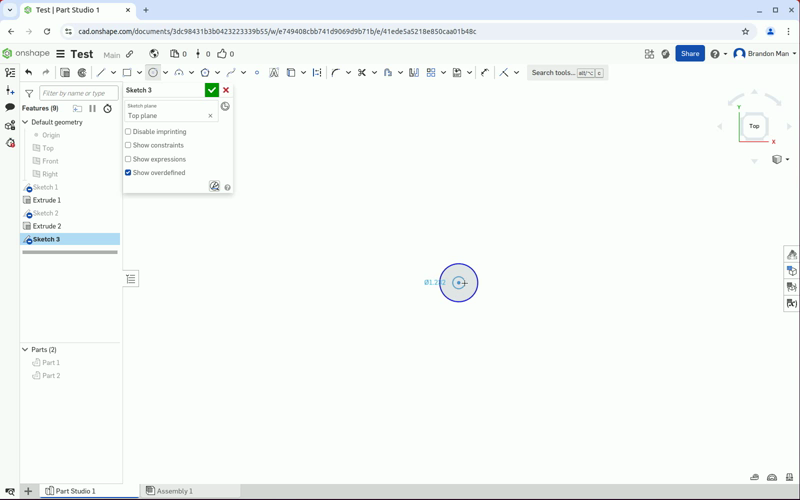
scroll(6)
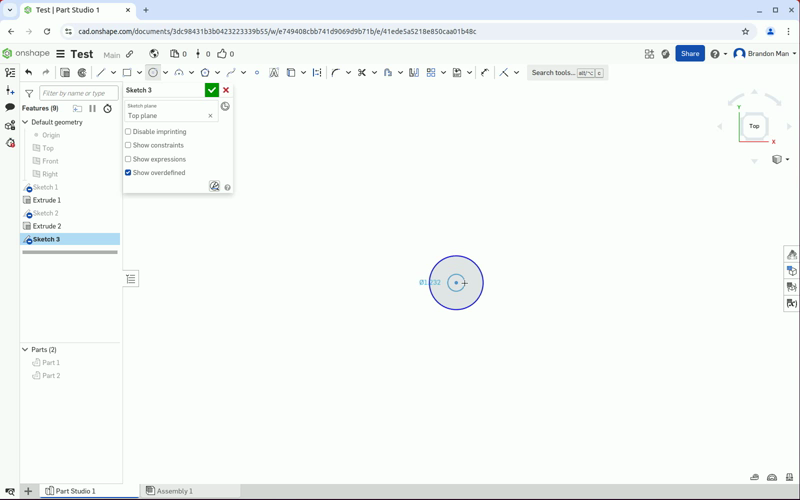
scroll(6)
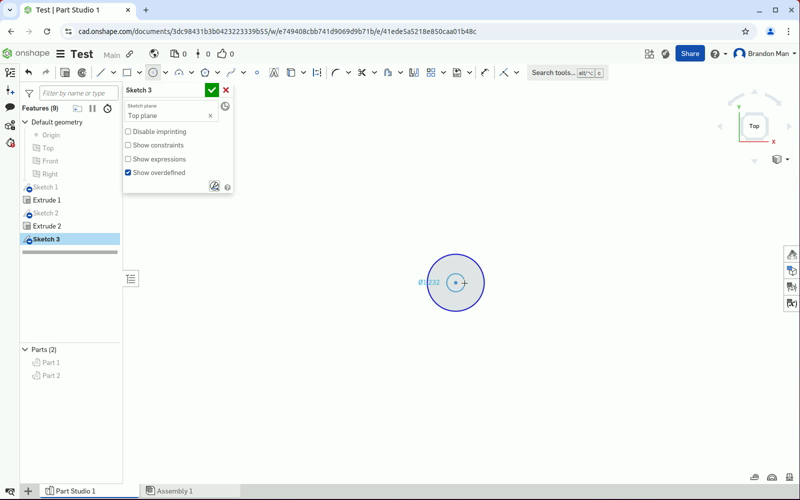
scroll(6)
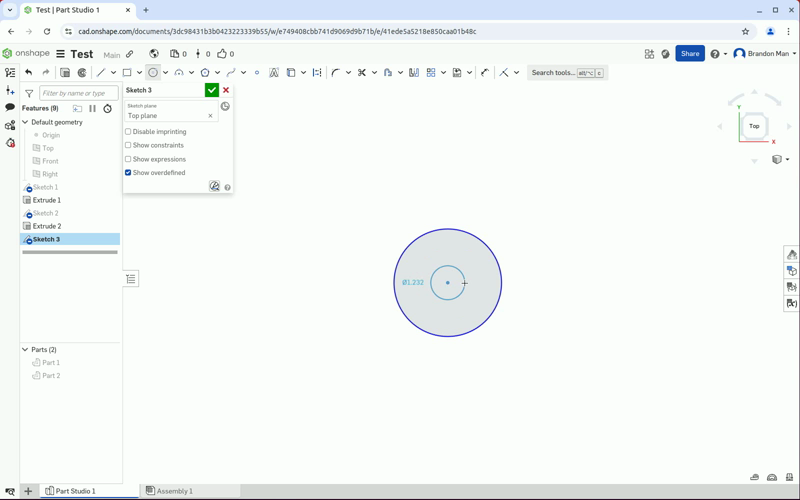
scroll(6)
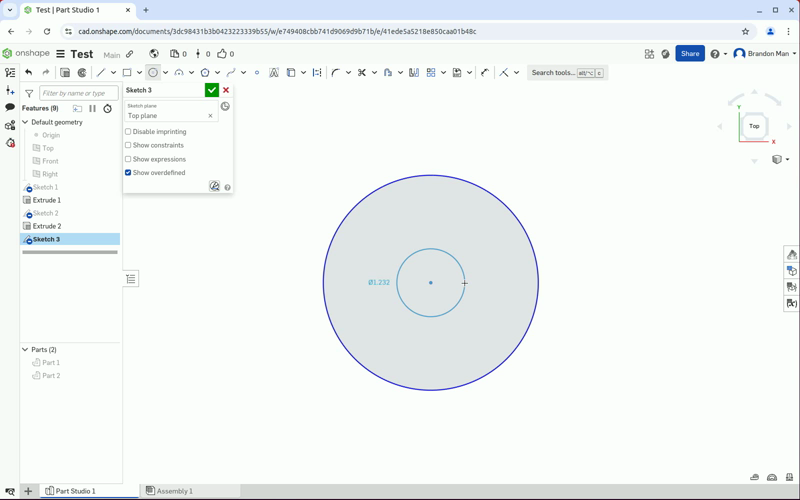
click(464, 282)
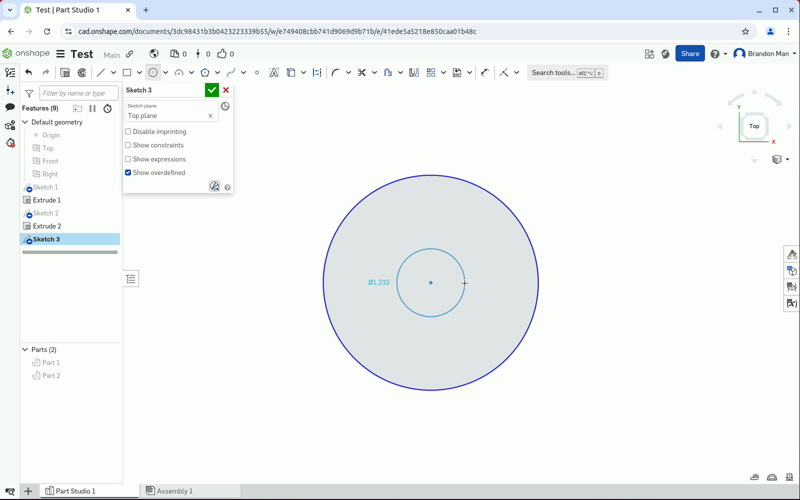
scroll(-6)
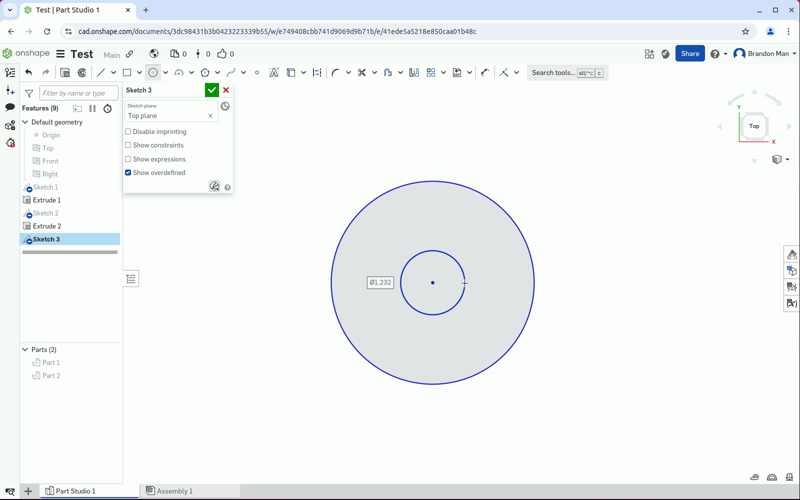
scroll(-6)
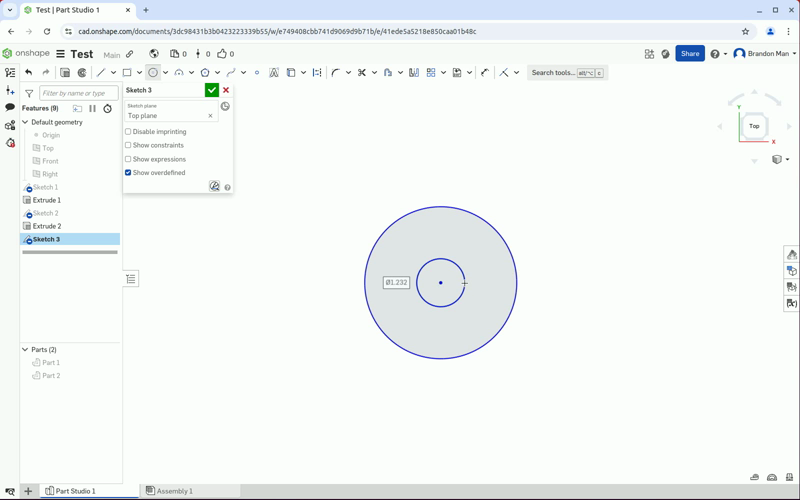
scroll(-6)
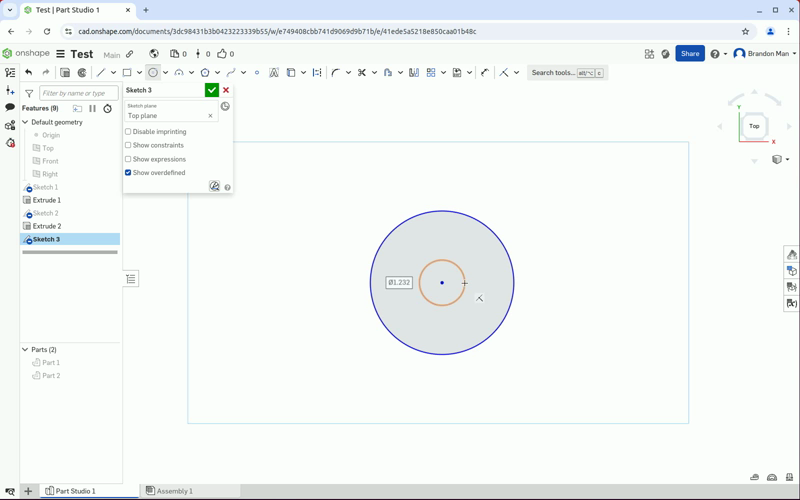
scroll(-6)
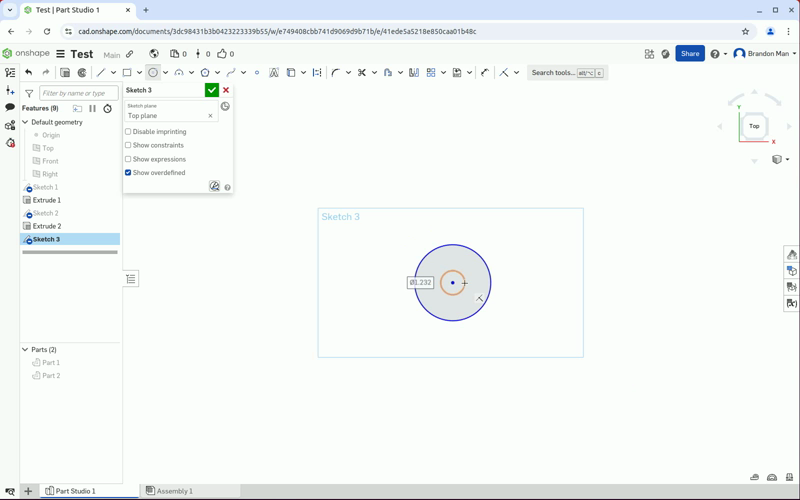
scroll(-6)
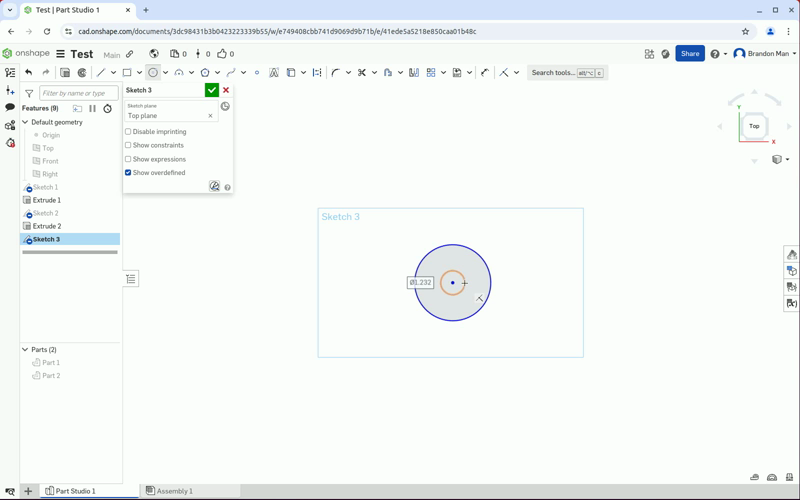
scroll(-6)
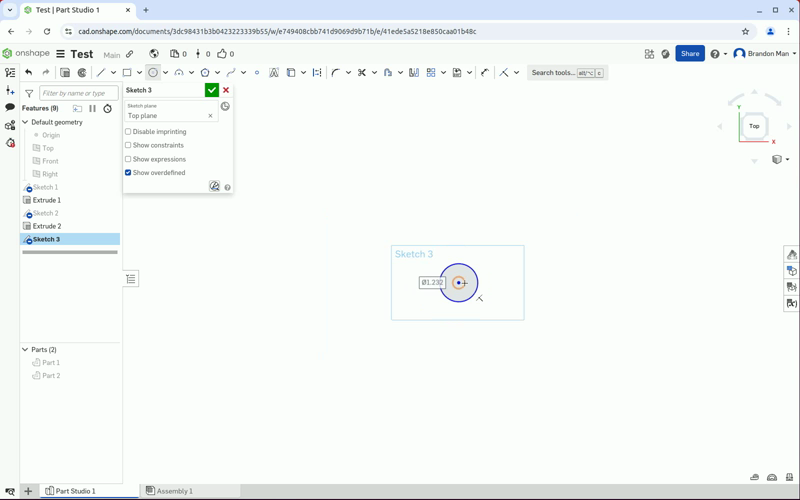
scroll(-6)
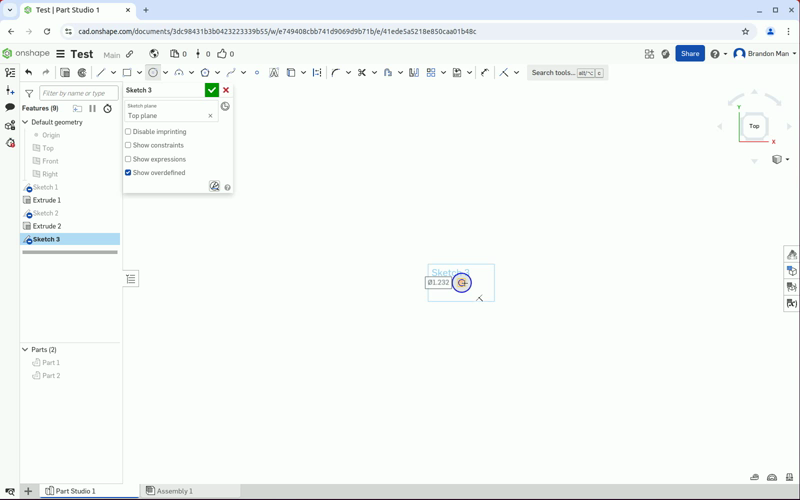
key(esc)
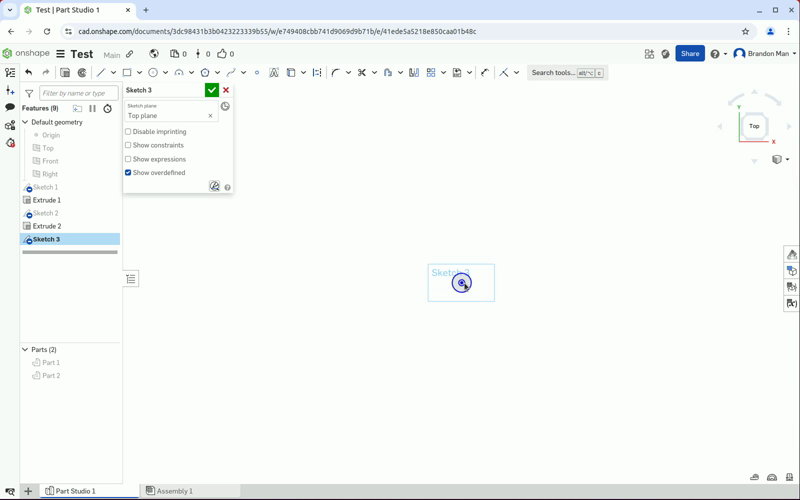
mouse_move(464, 288)
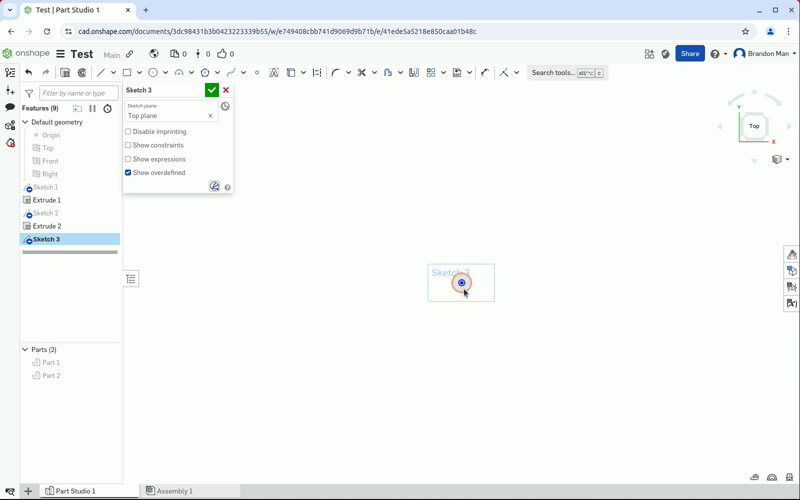
scroll(6)
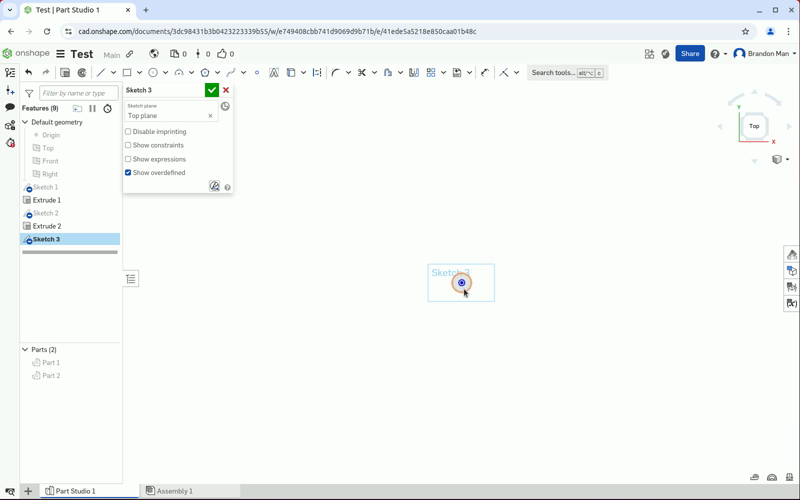
scroll(6)
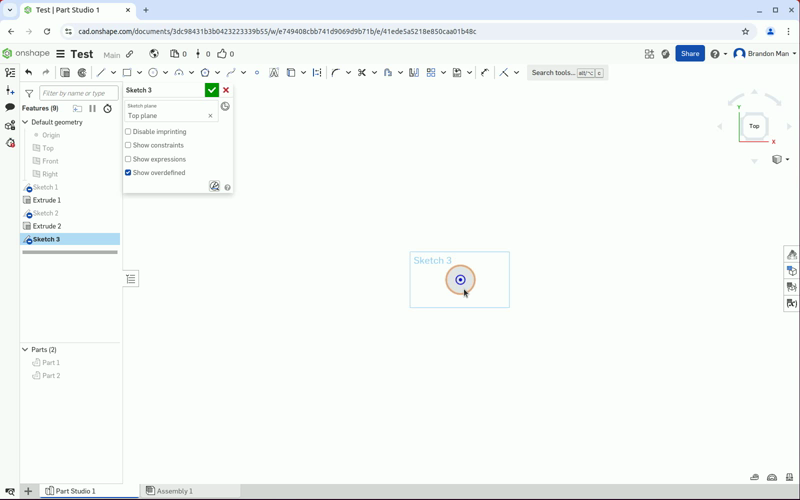
scroll(6)
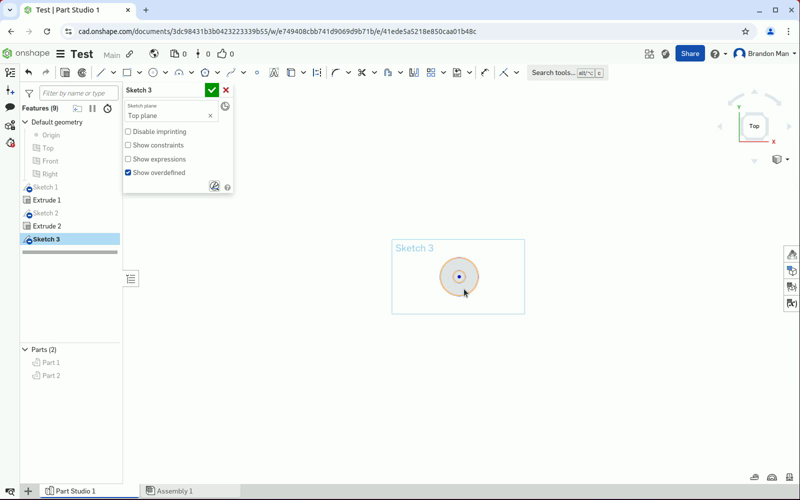
scroll(6)
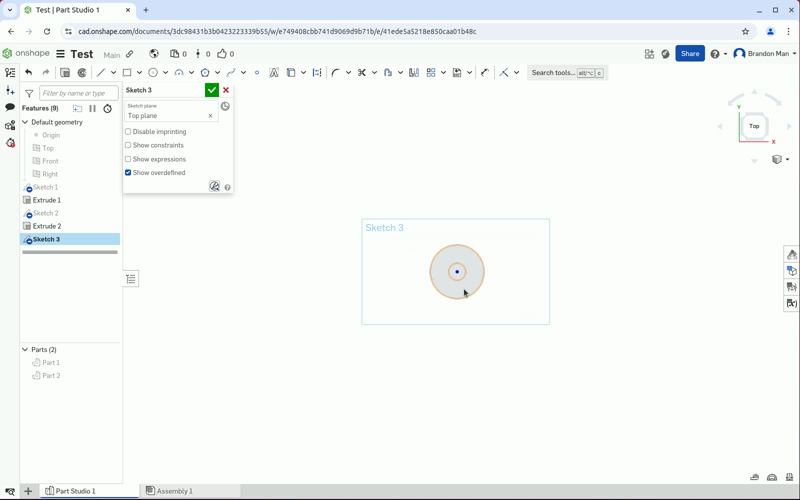
scroll(6)
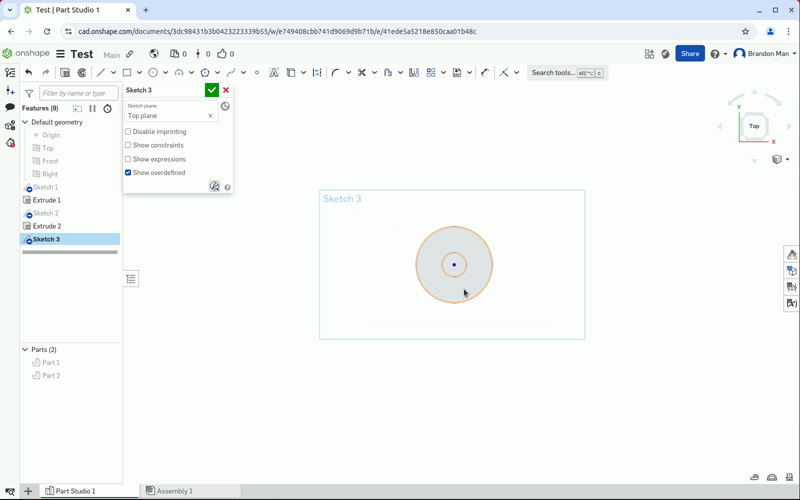
scroll(6)
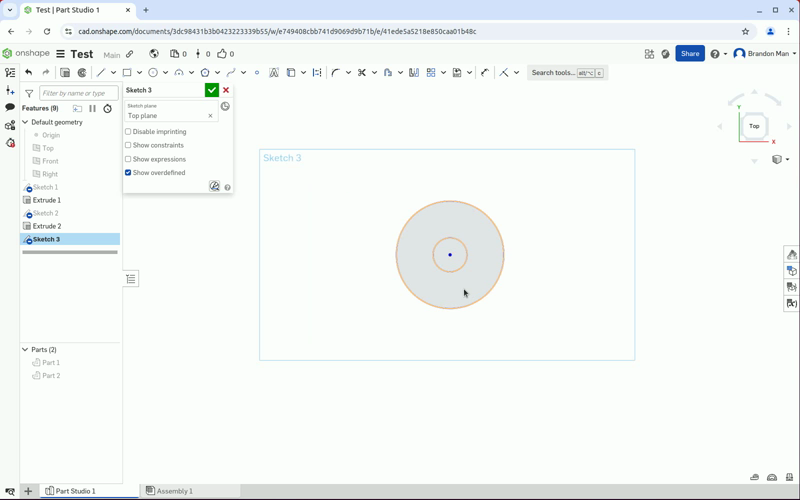
scroll(6)
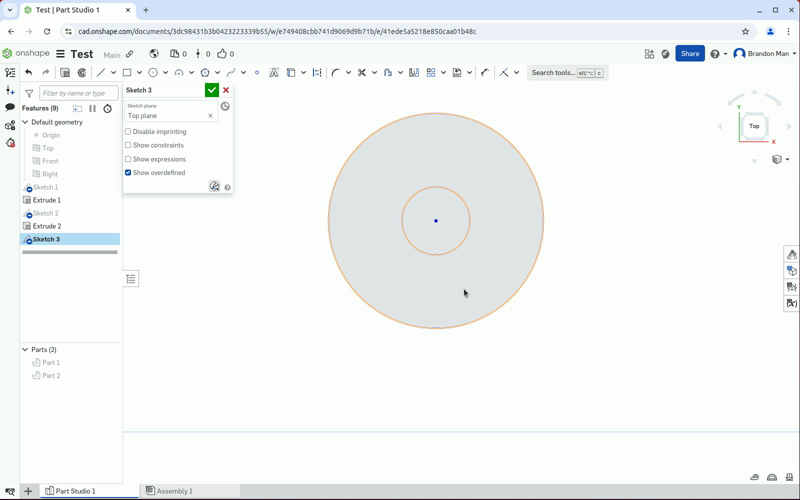
click(464, 288)
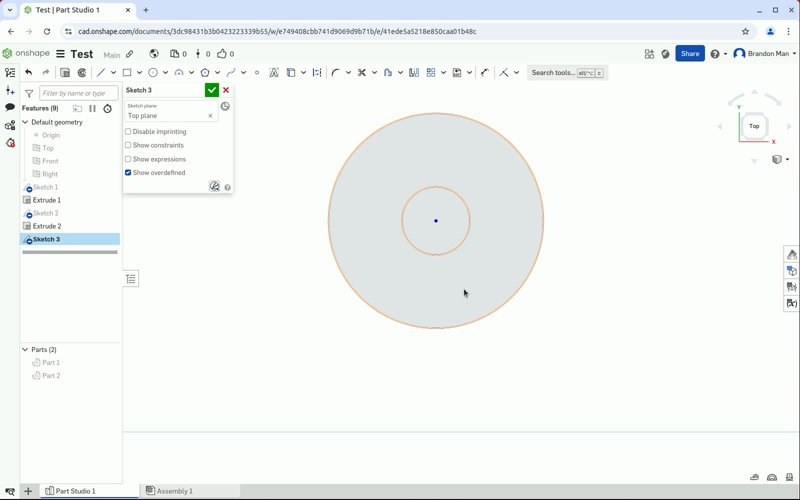
scroll(-6)
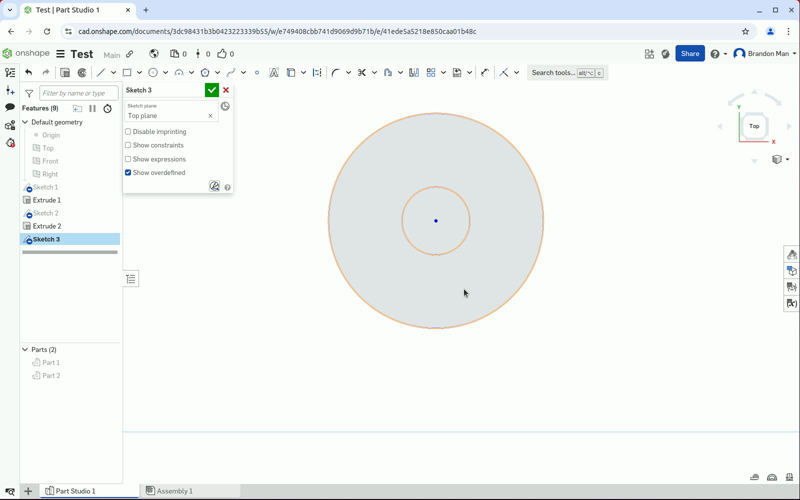
scroll(-6)
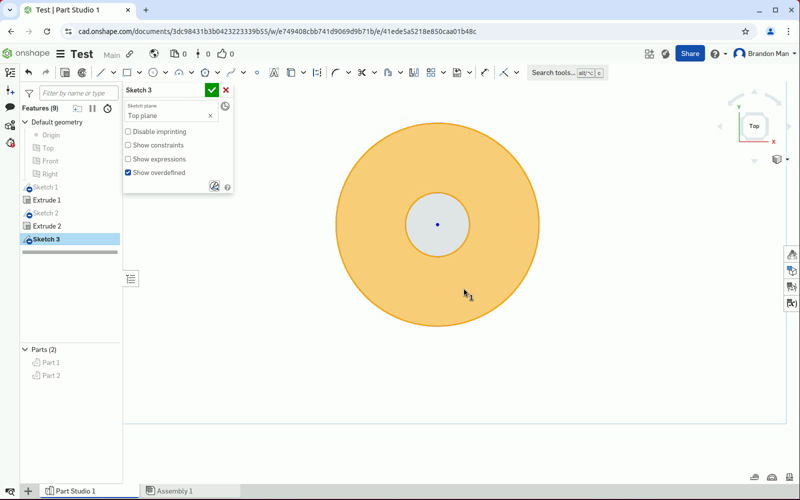
scroll(-6)
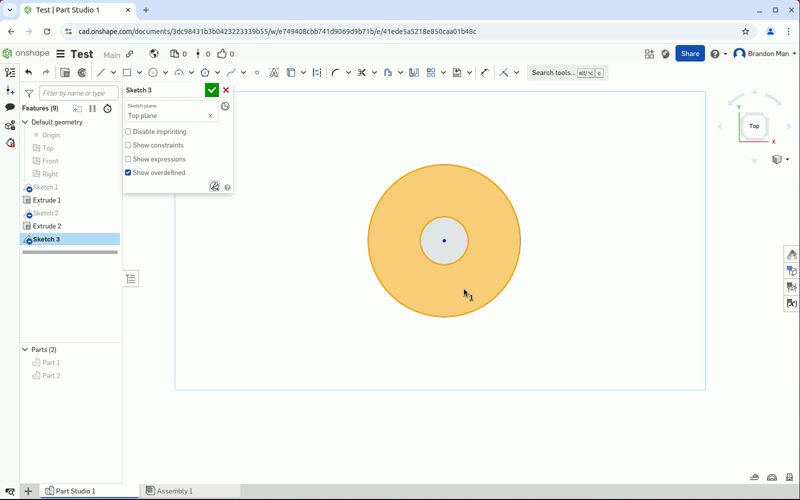
scroll(-6)
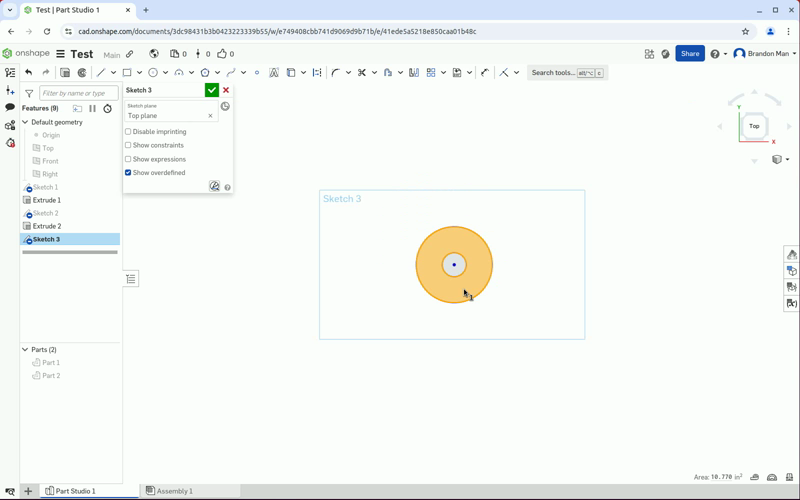
scroll(-6)
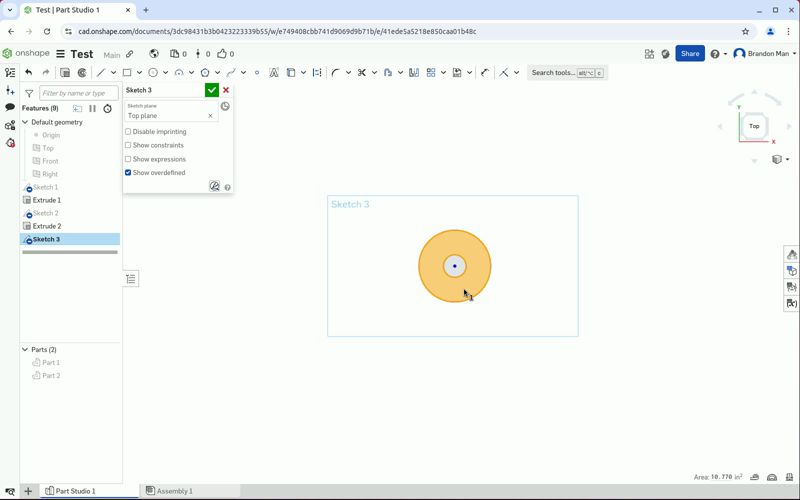
scroll(-6)
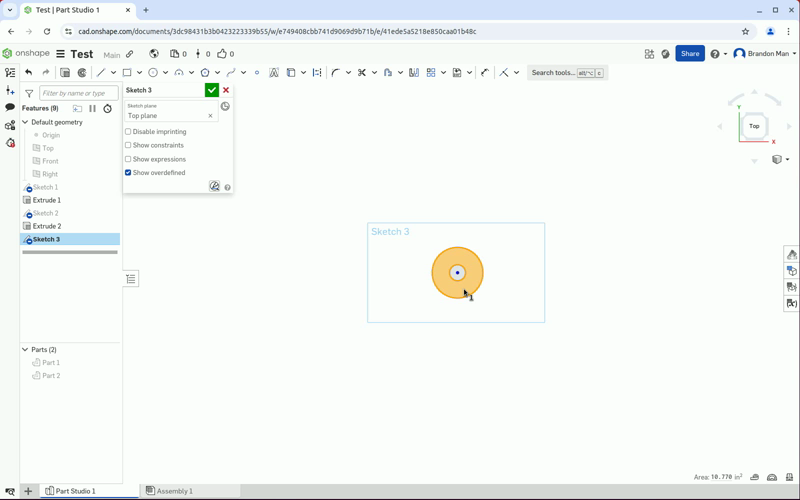
scroll(-6)
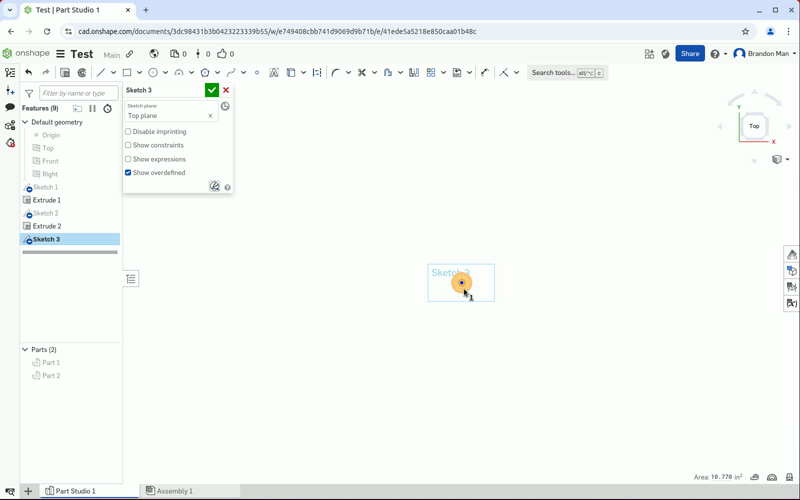
mouse_move(73, 352)
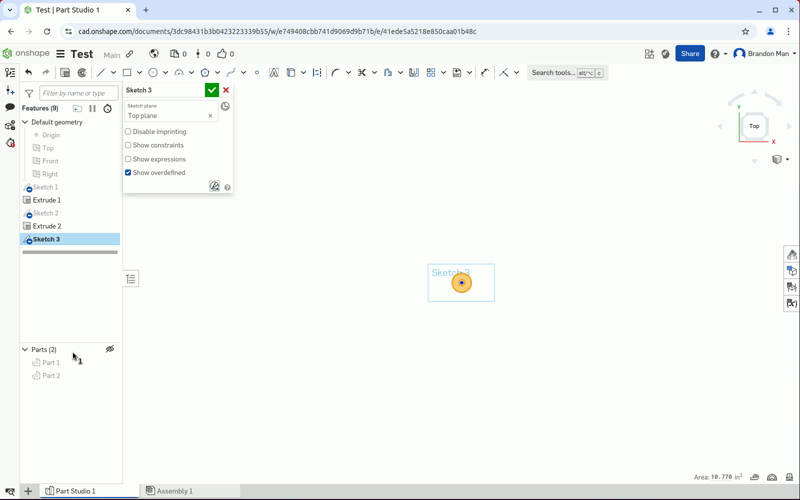
key(shift+y)
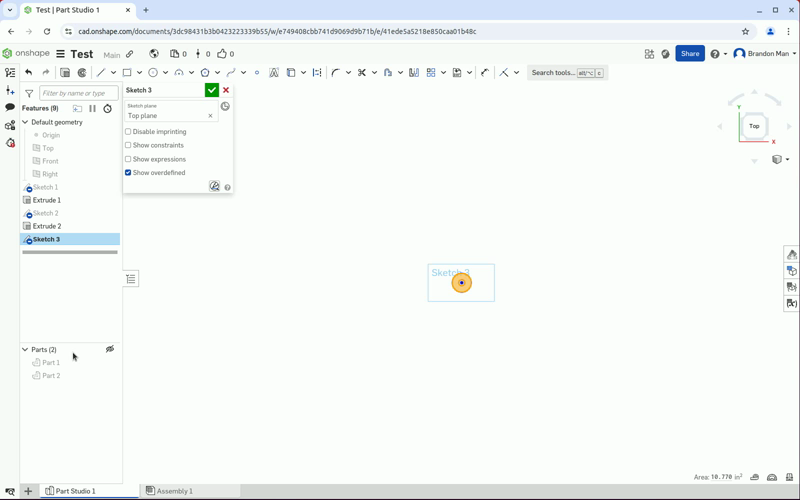
key(shift+e)
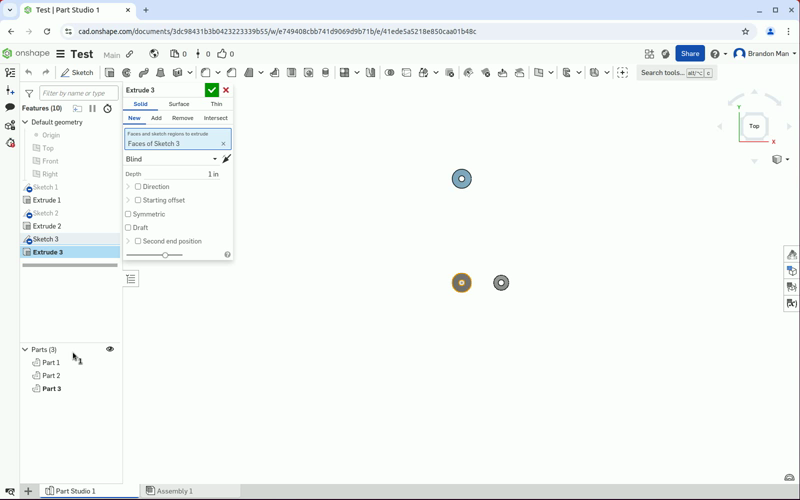
mouse_move(143, 106)
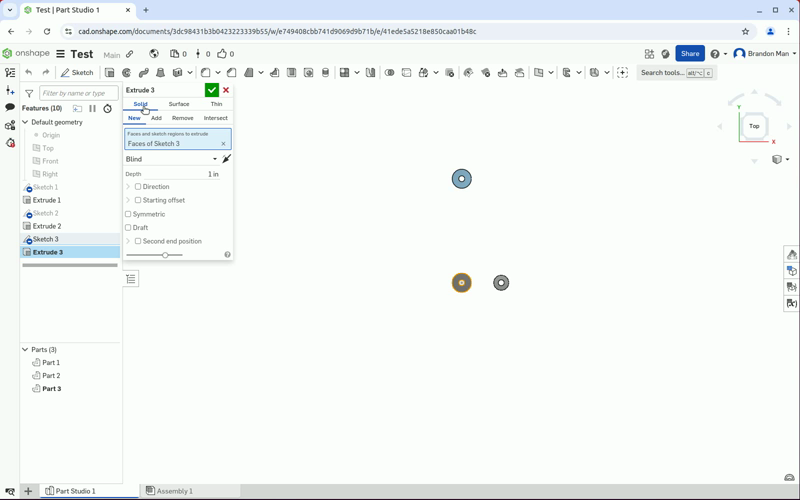
click(143, 106)
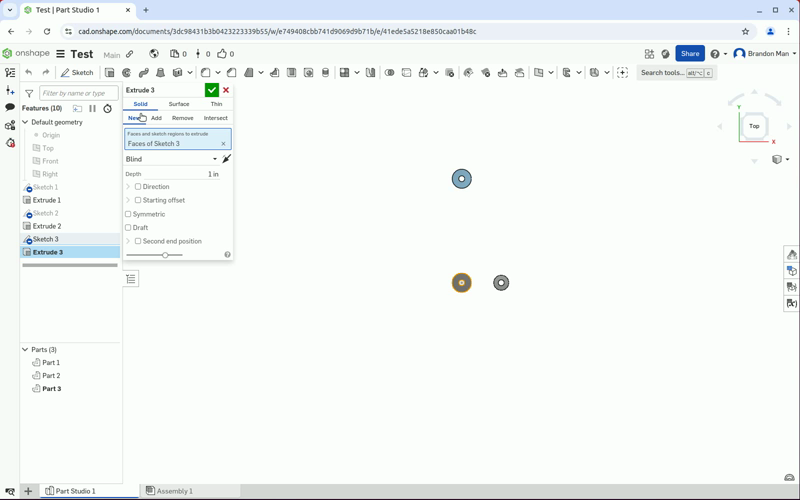
mouse_move(137, 120)
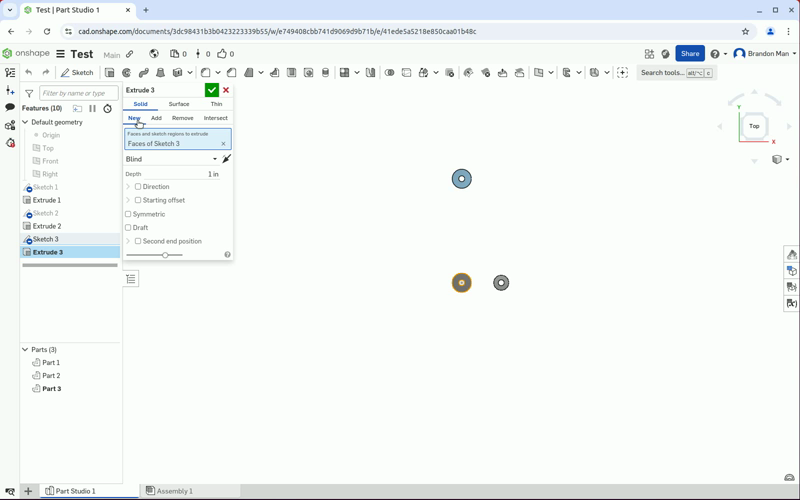
click(137, 120)
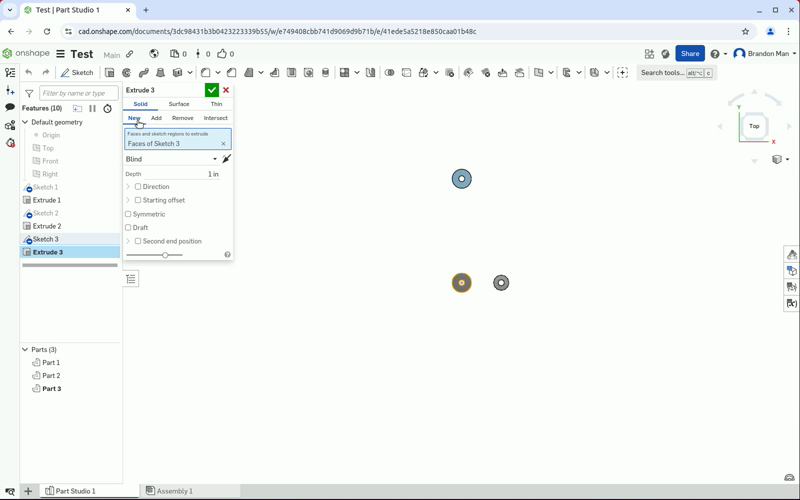
key(tab, 4)
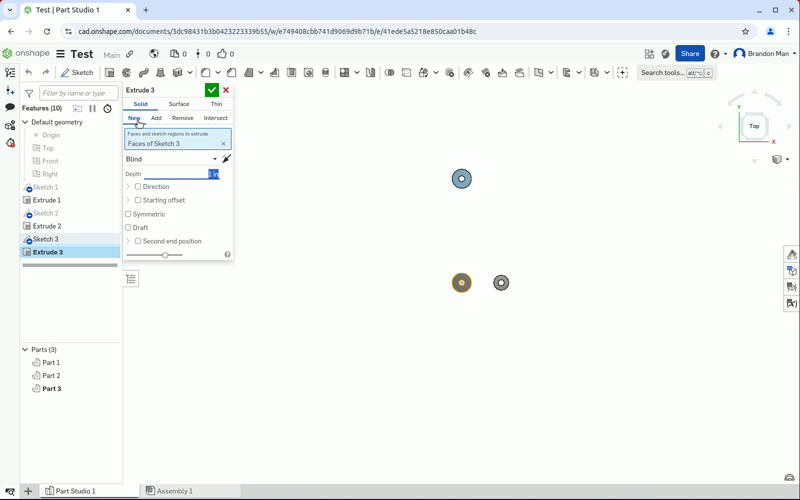
text(0.481)
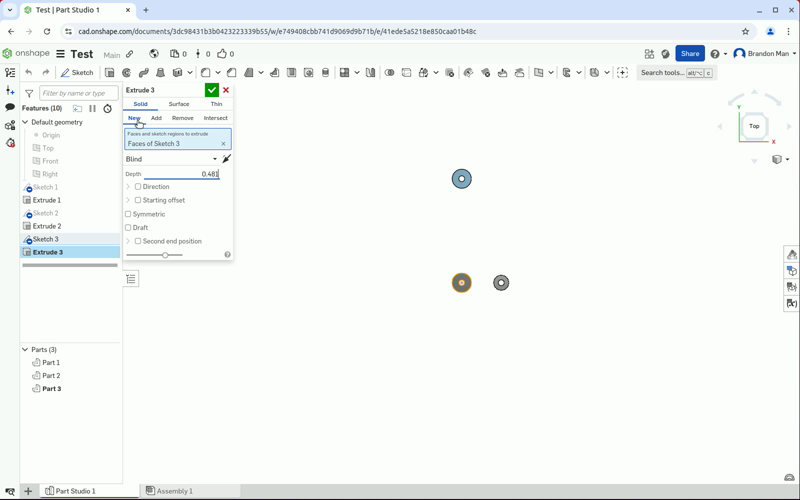
key(enter)
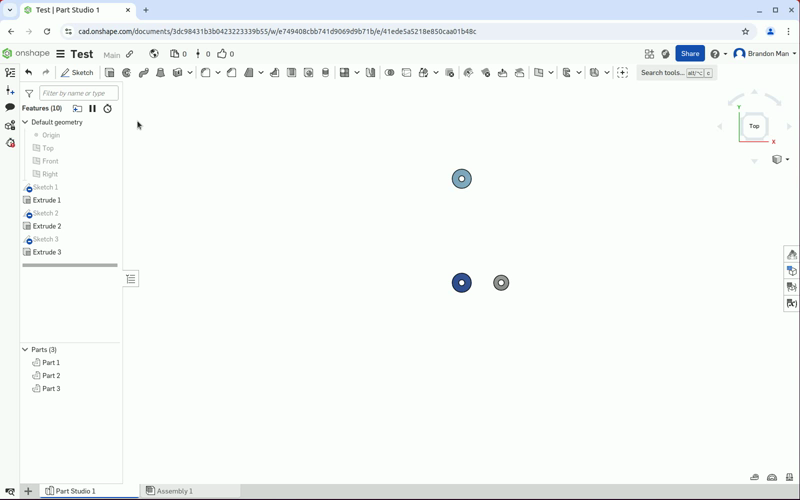
key(shift+h)
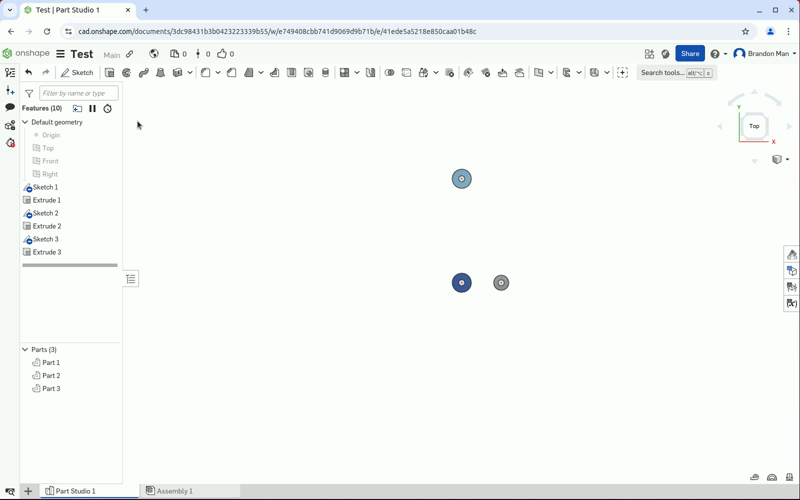
key(shift+h)
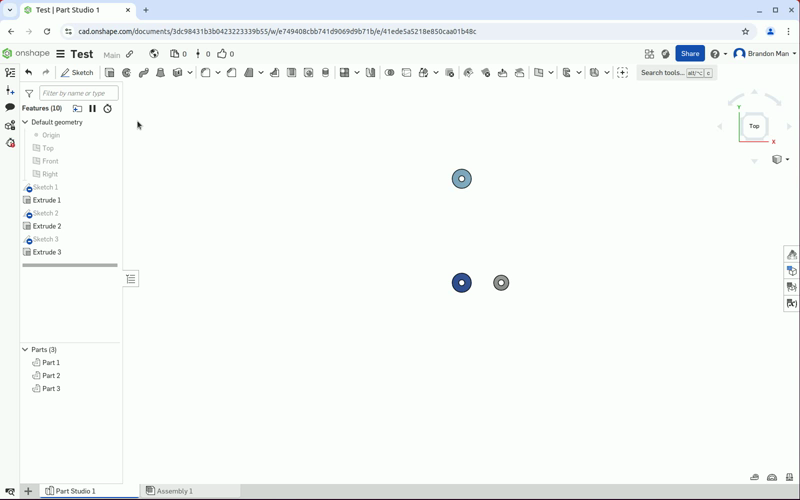
mouse_move(73, 189)
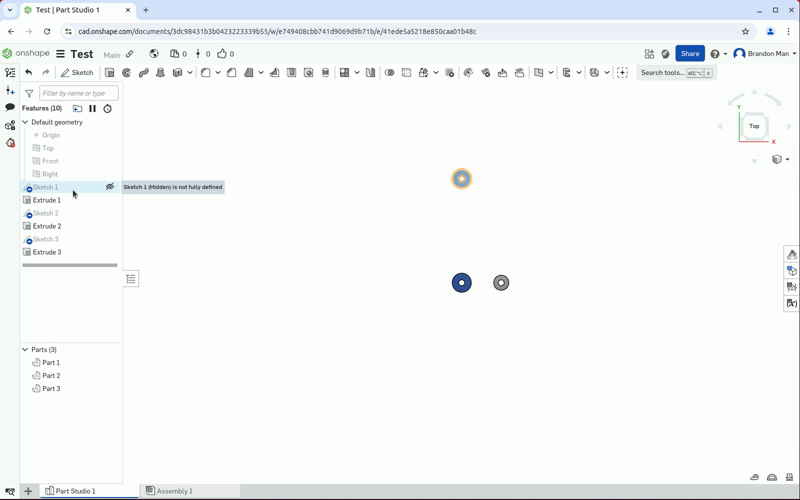
click(73, 189)
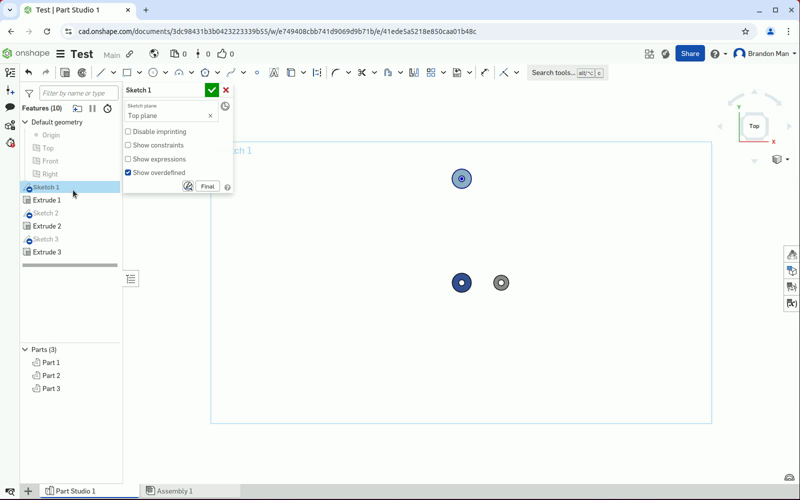
mouse_move(229, 92)
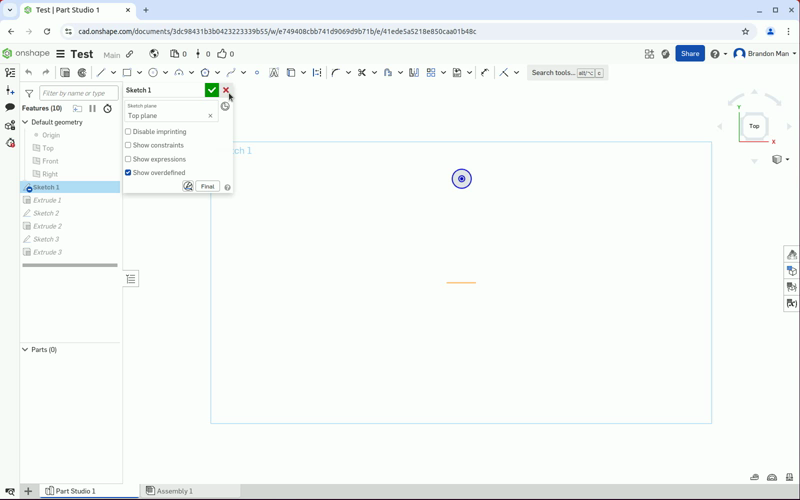
click(229, 92)
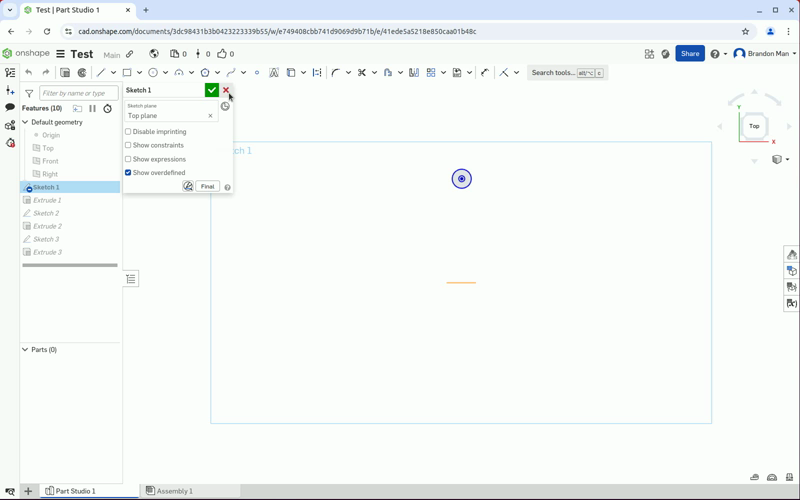
key(shift+s)
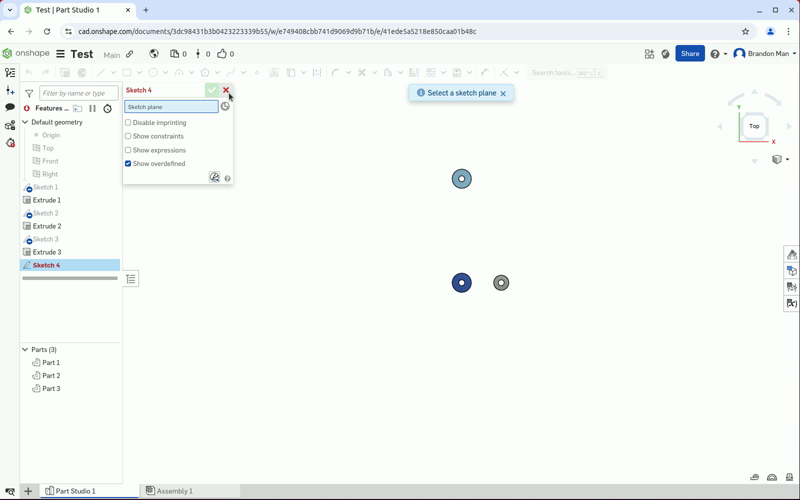
mouse_move(73, 150)
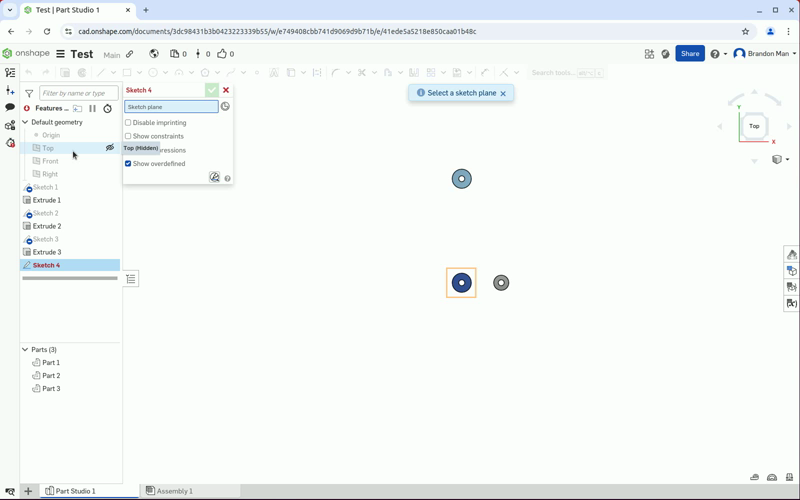
click(73, 150)
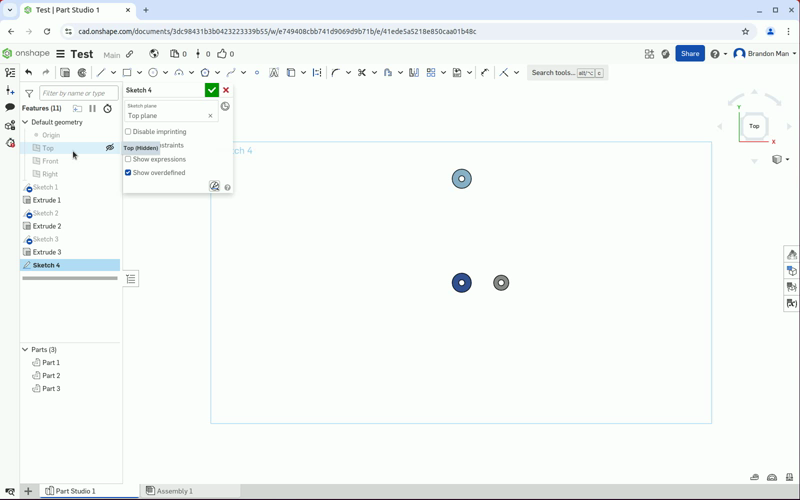
mouse_move(73, 352)
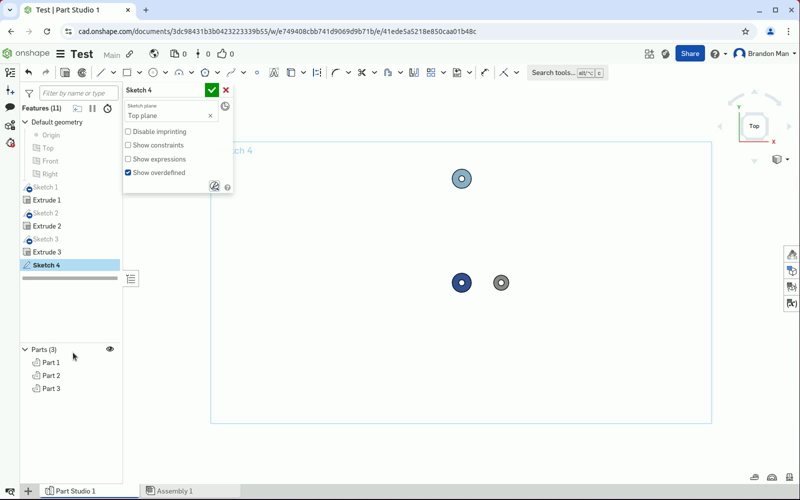
key(y)
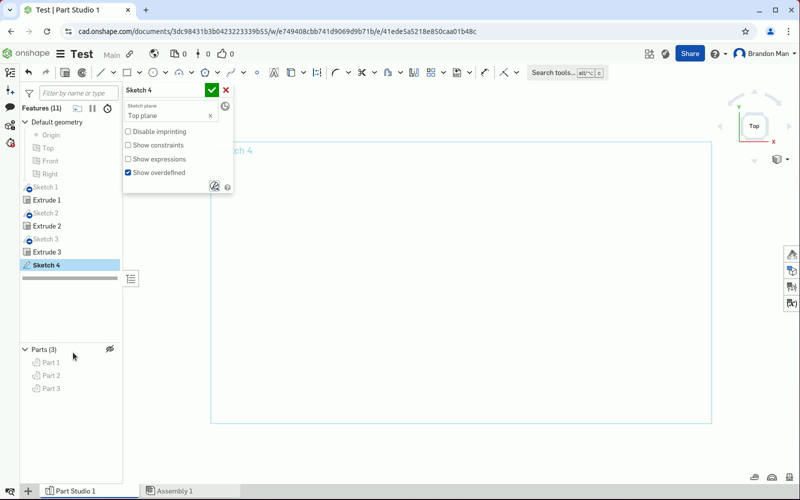
key(a)
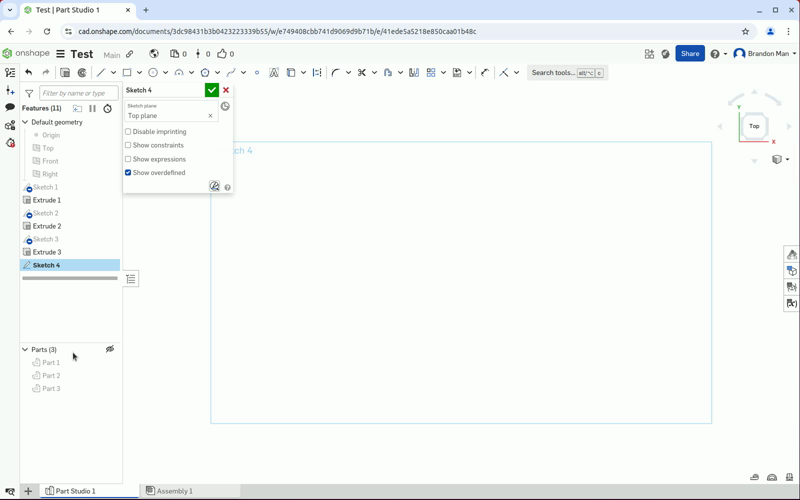
key_down(shift)
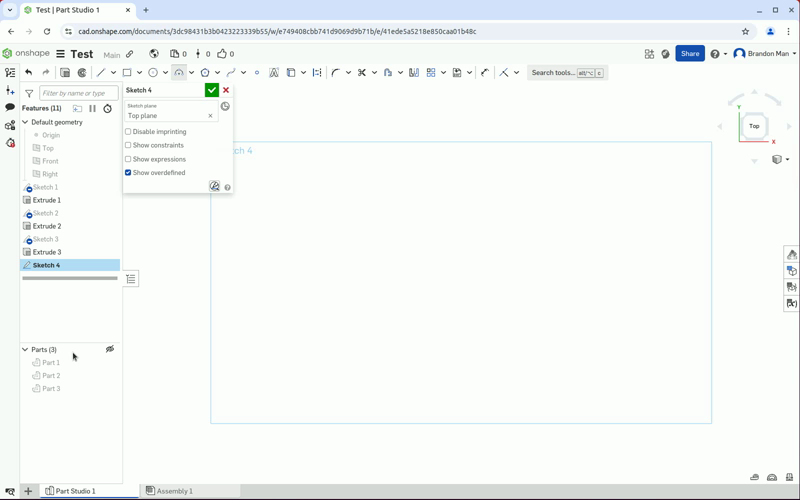
mouse_move(446, 223)
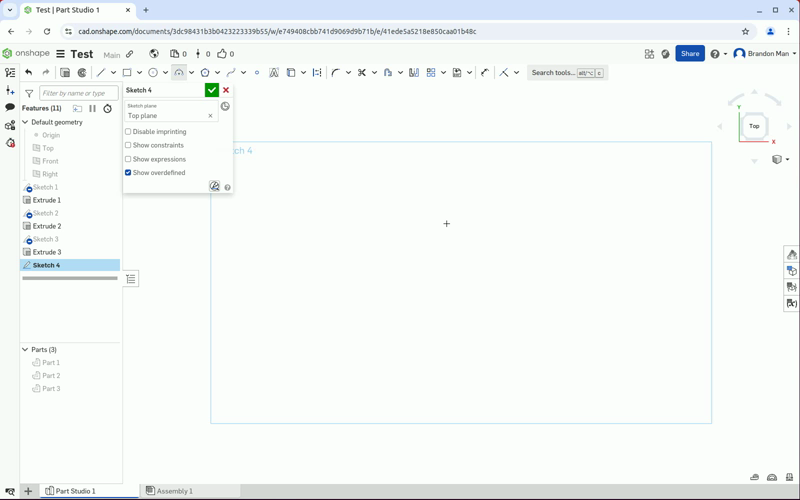
click(446, 223)
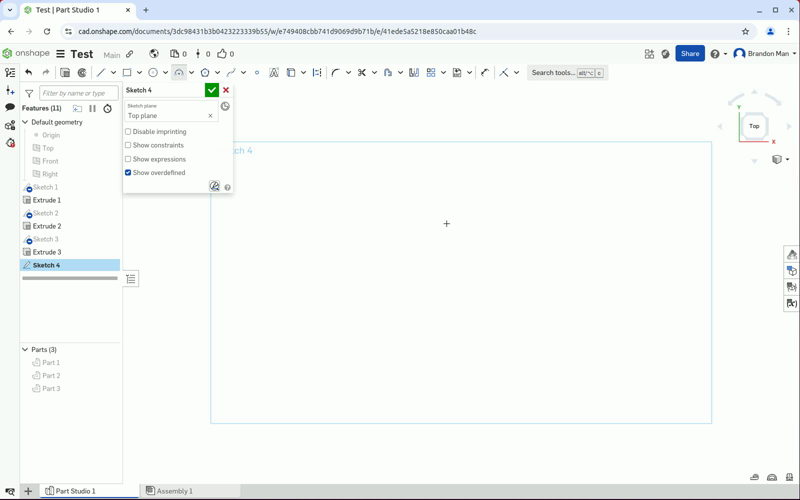
key_up(shift)
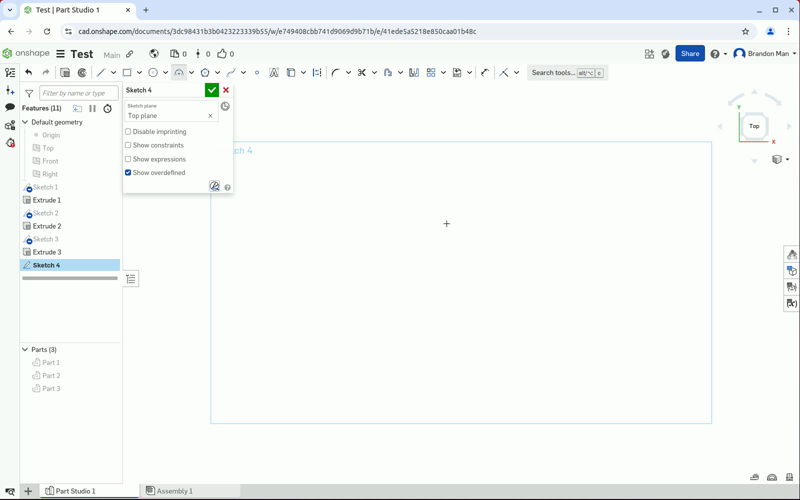
key_down(shift)
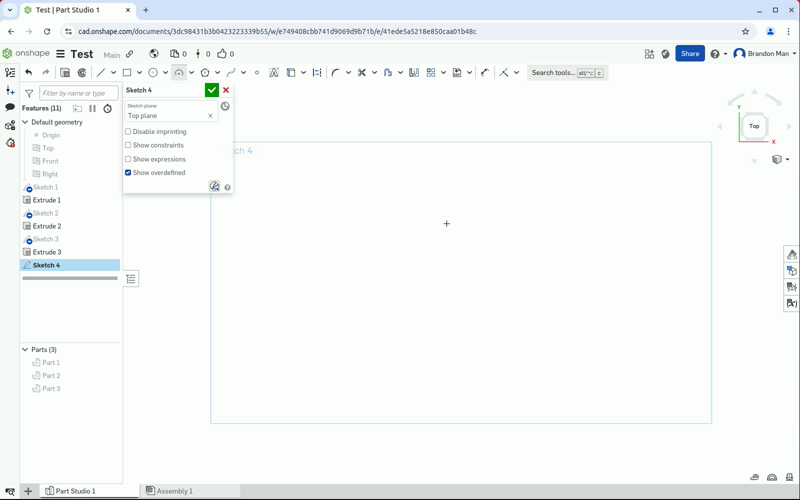
mouse_move(476, 223)
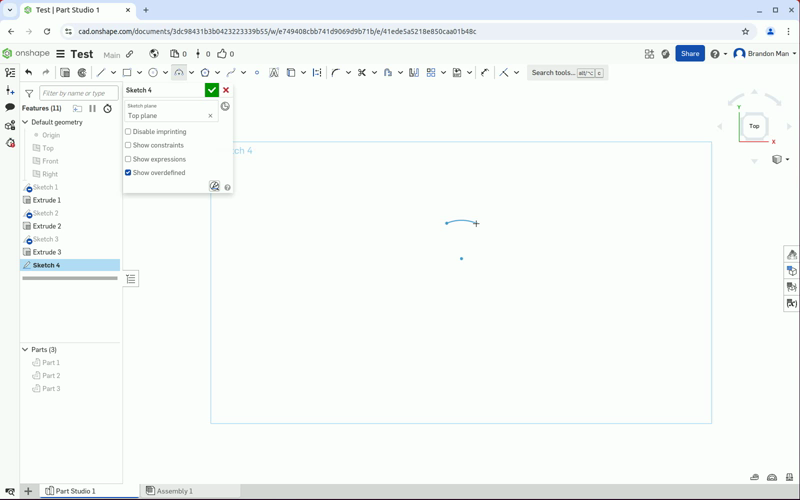
click(476, 223)
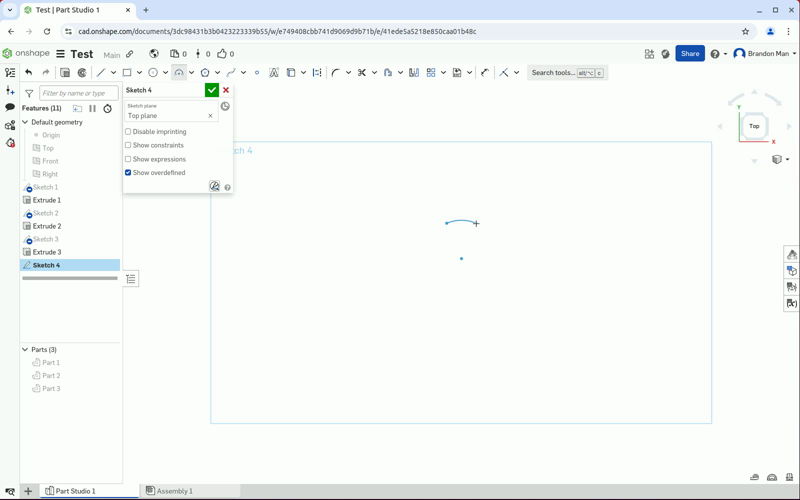
mouse_move(461, 210)
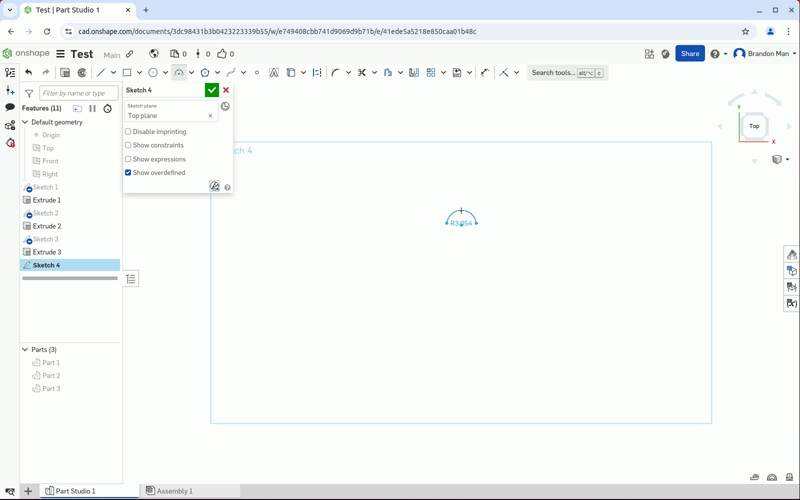
click(461, 210)
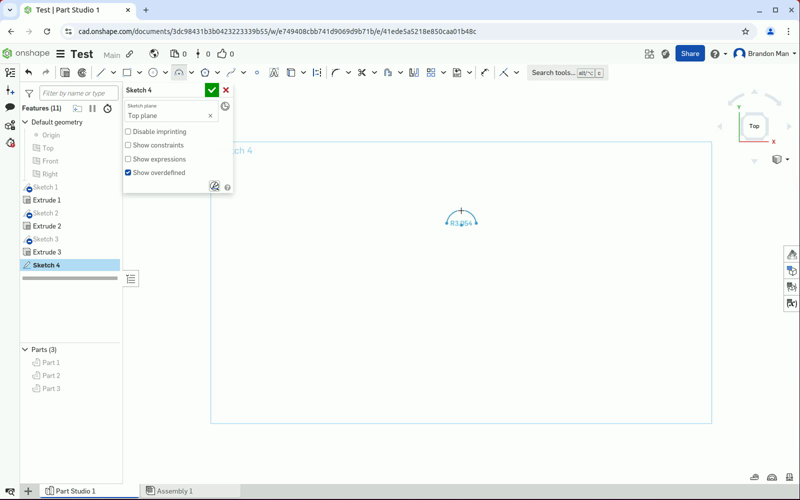
key_up(shift)
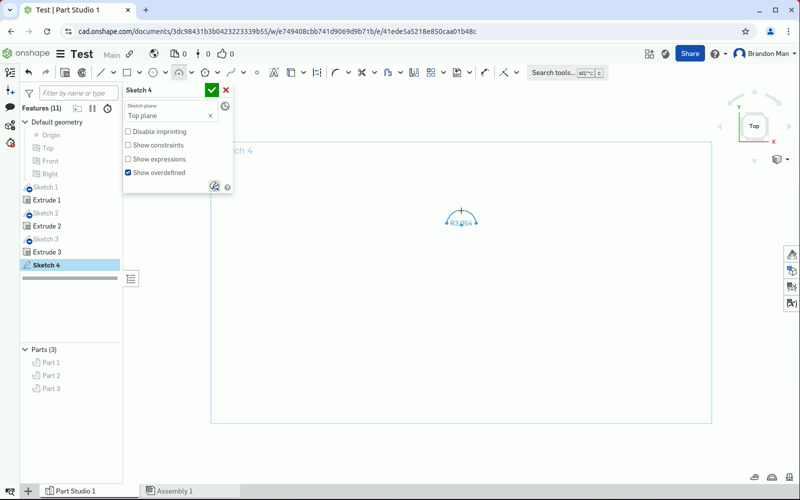
key(esc)
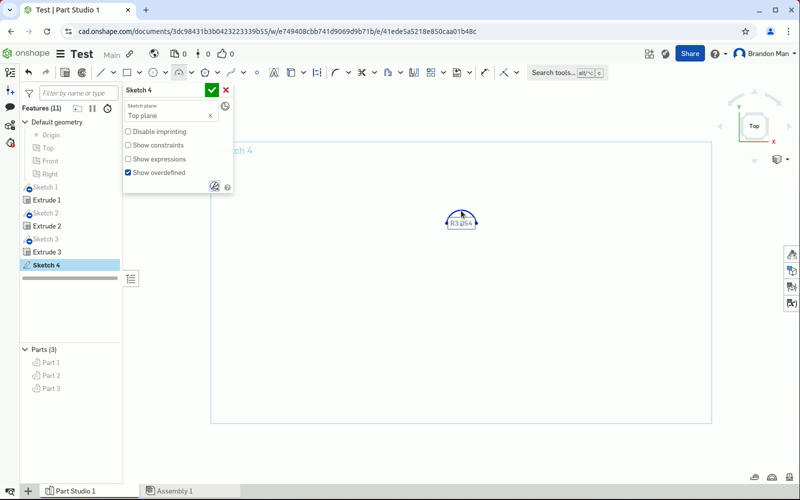
key(l)
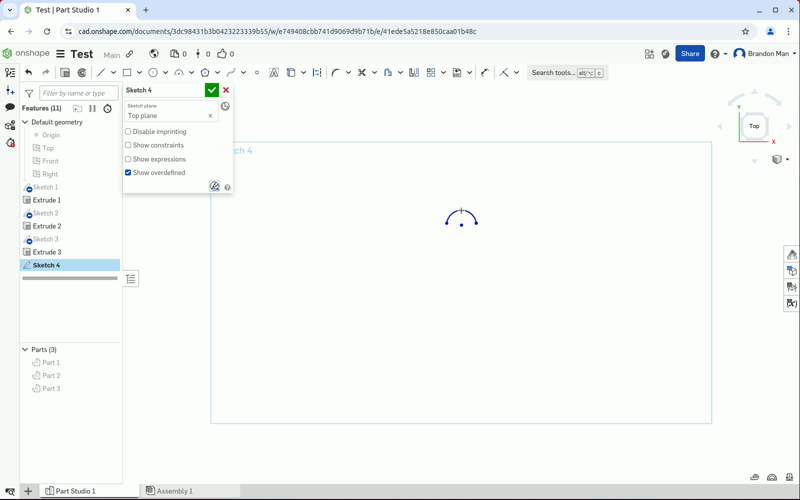
mouse_move(476, 223)
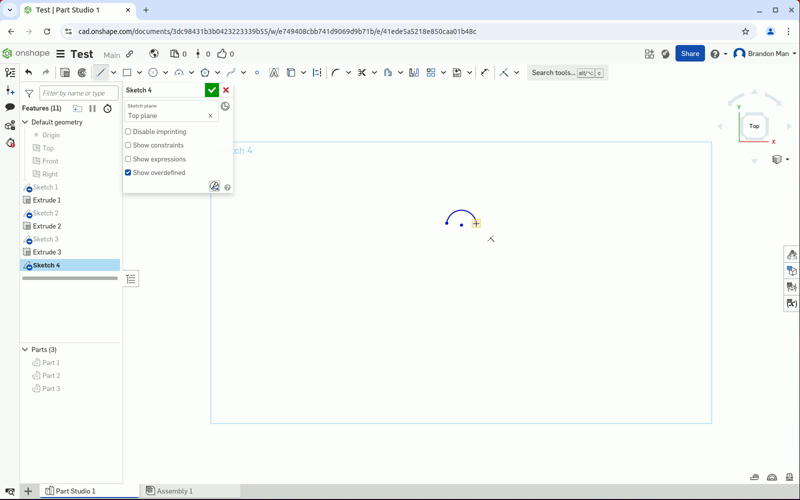
click(476, 223)
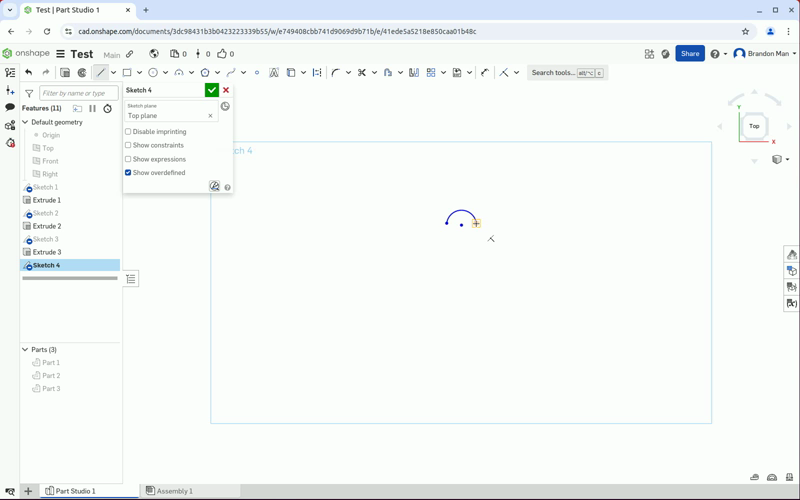
key_down(shift)
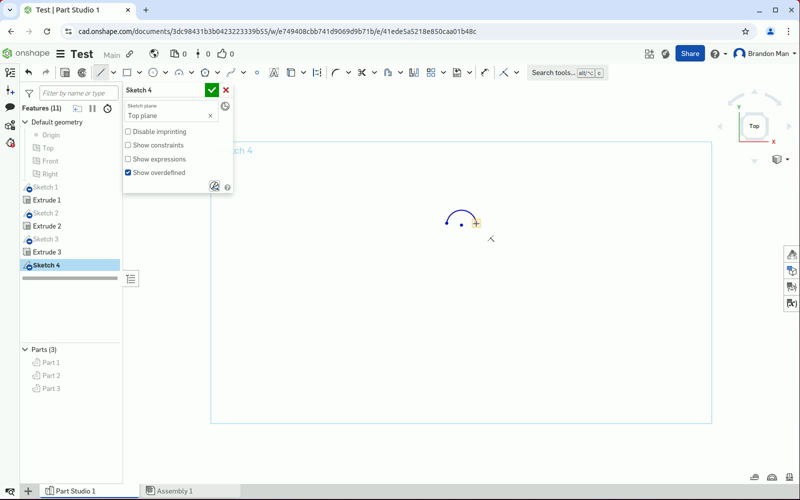
mouse_move(506, 223)
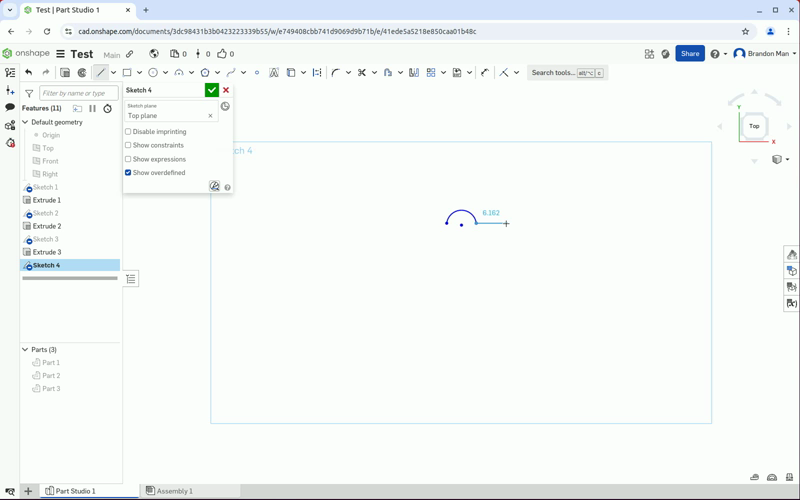
mouse_move(470, 176)
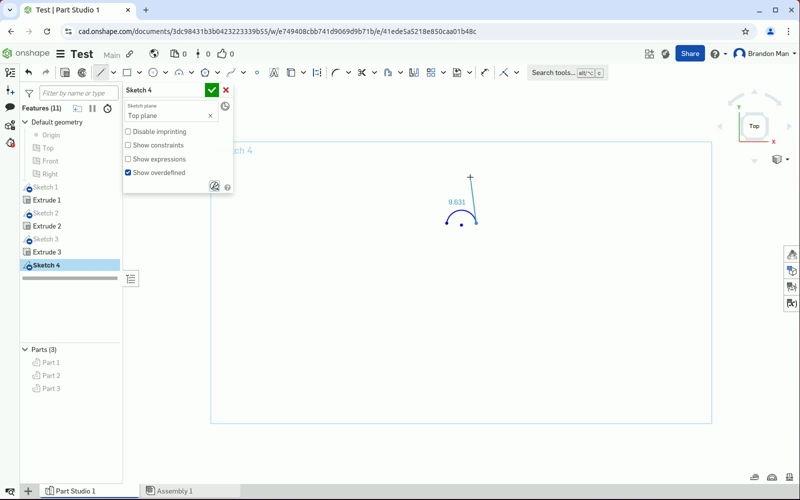
click(470, 176)
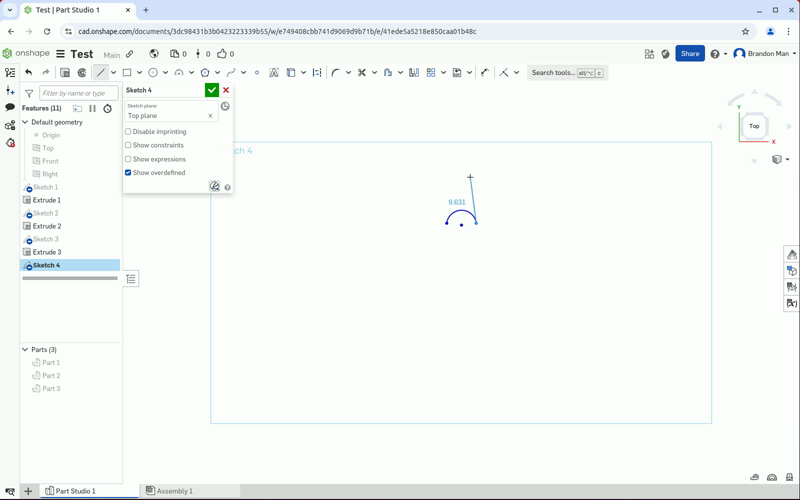
key_up(shift)
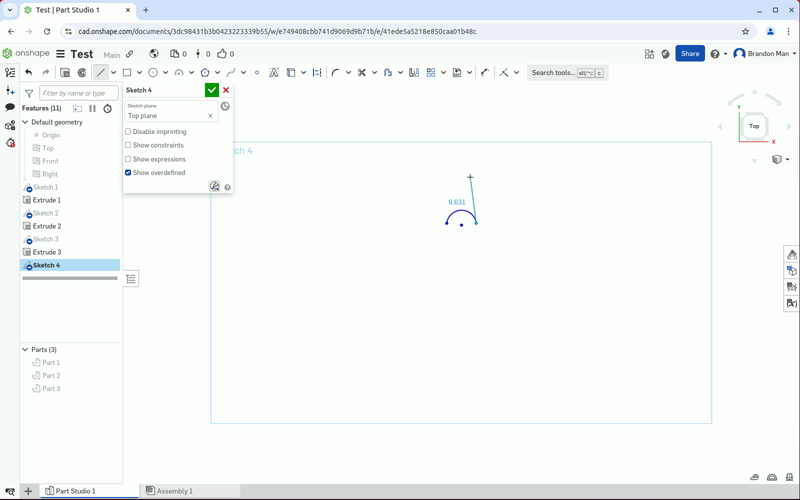
key(esc)
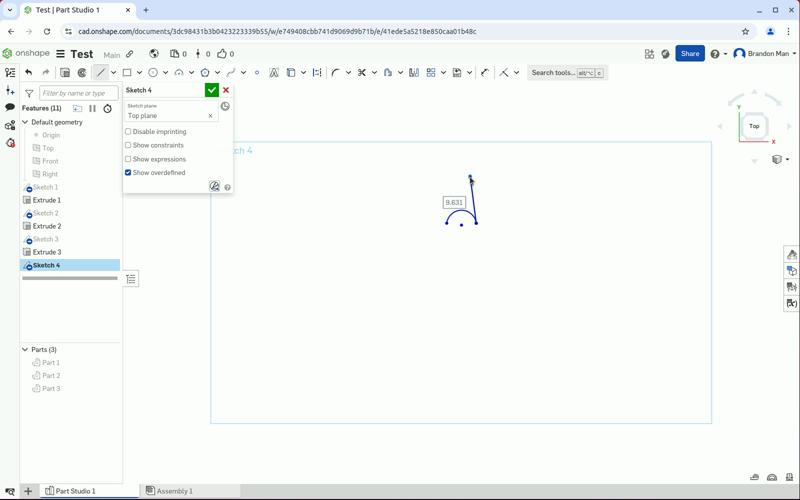
key(a)
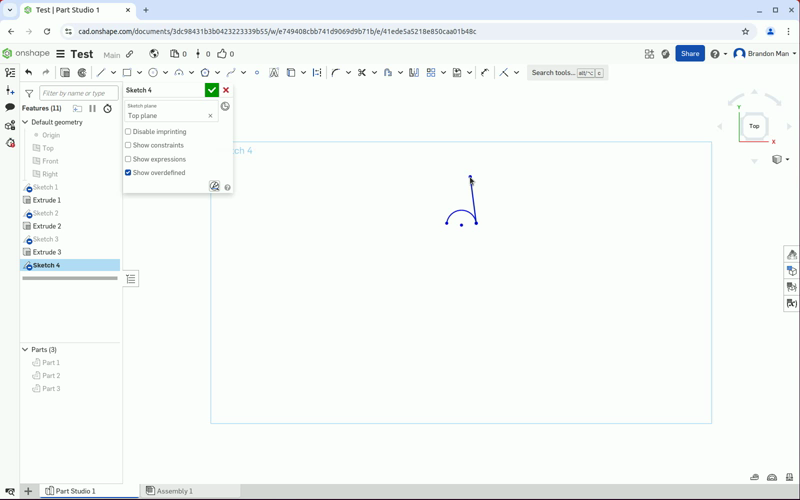
mouse_move(470, 176)
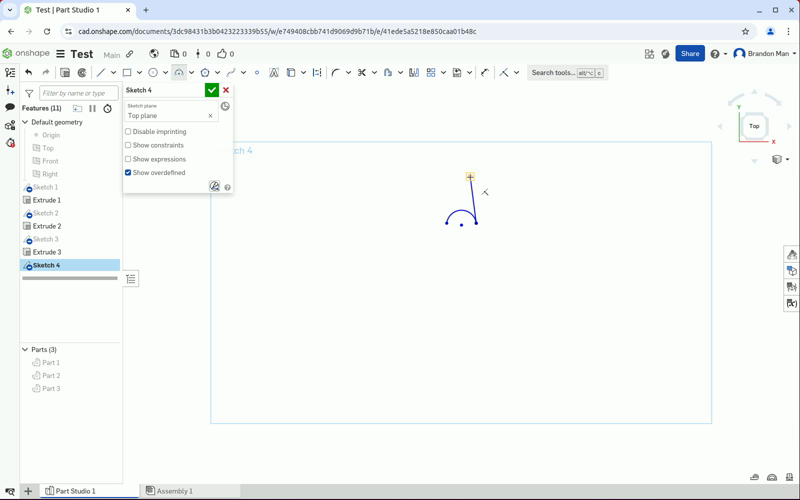
click(470, 176)
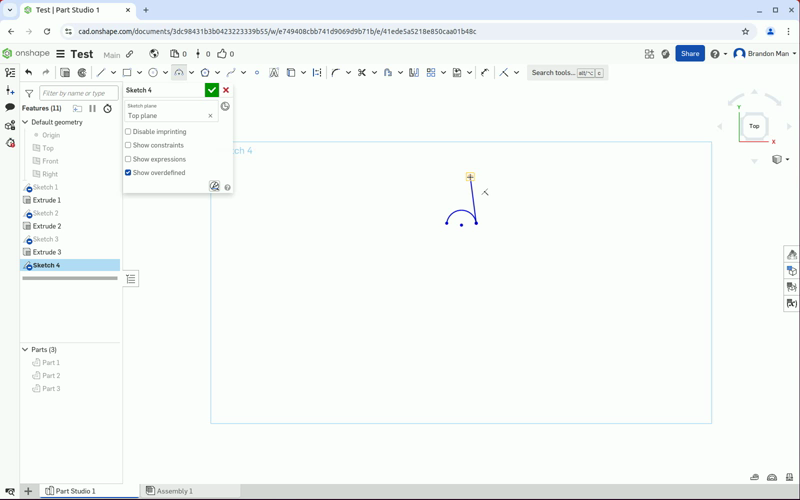
key_down(shift)
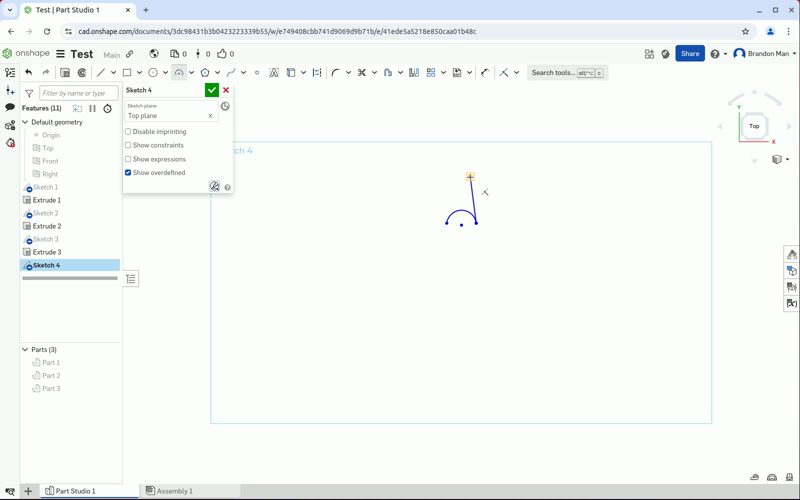
mouse_move(452, 176)
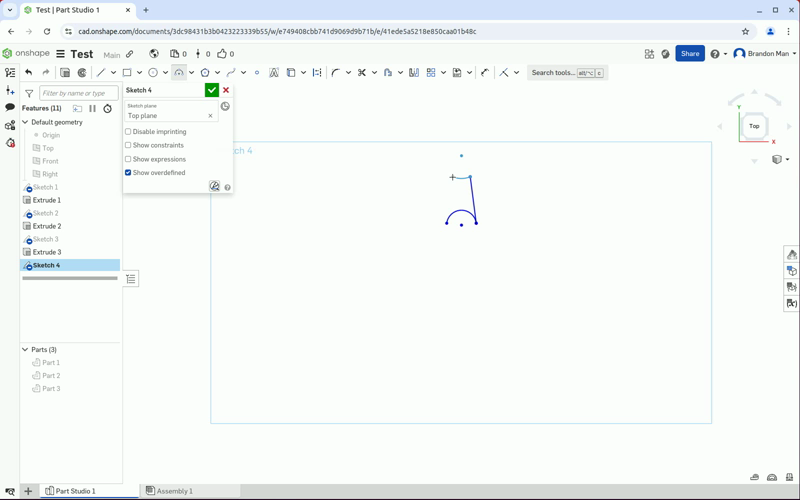
click(452, 176)
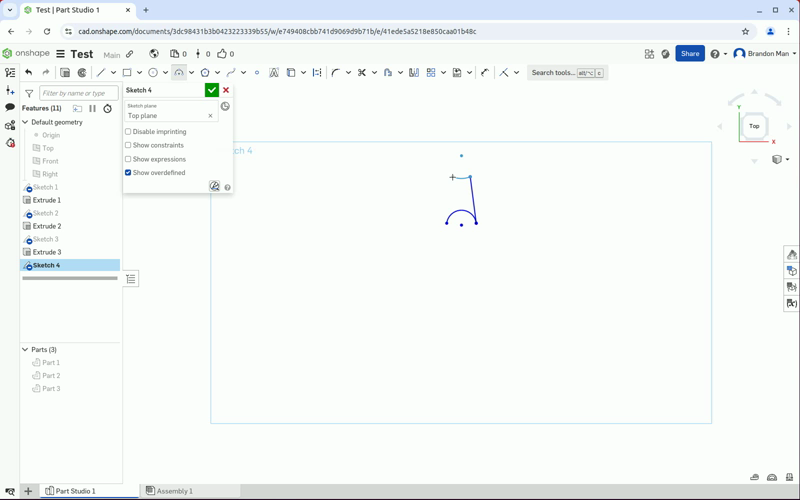
mouse_move(461, 186)
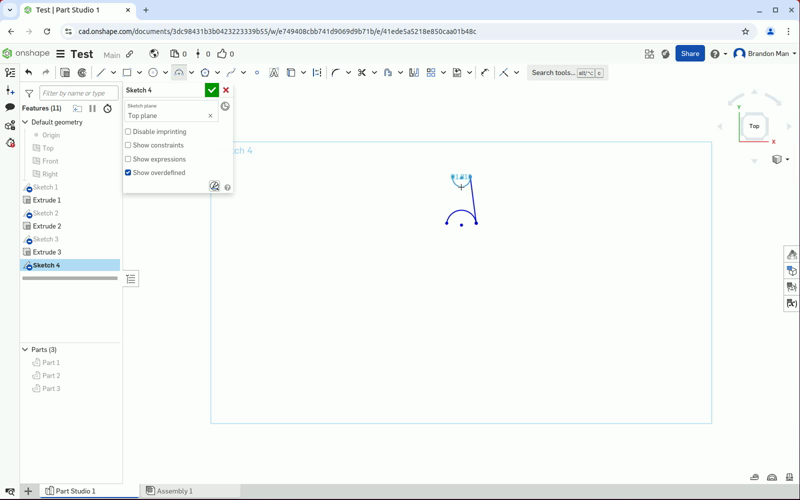
click(461, 186)
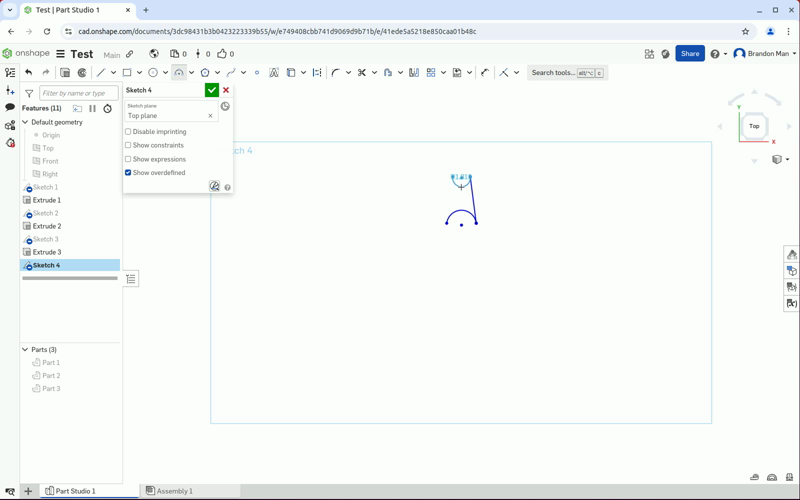
key_up(shift)
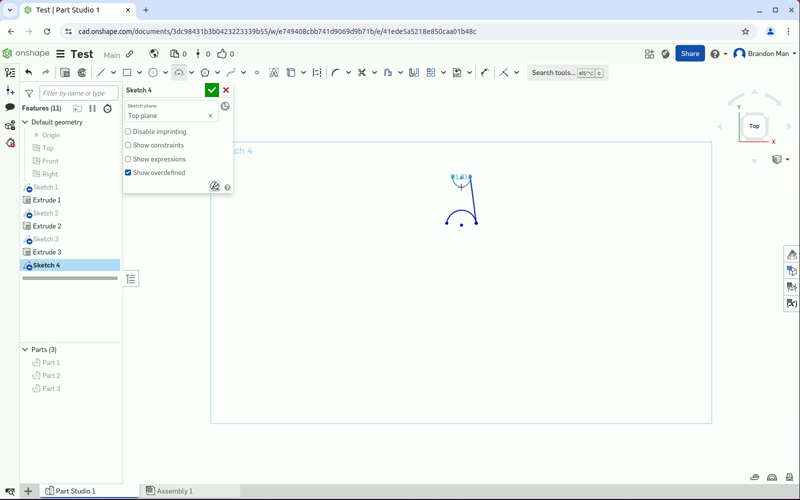
key(esc)
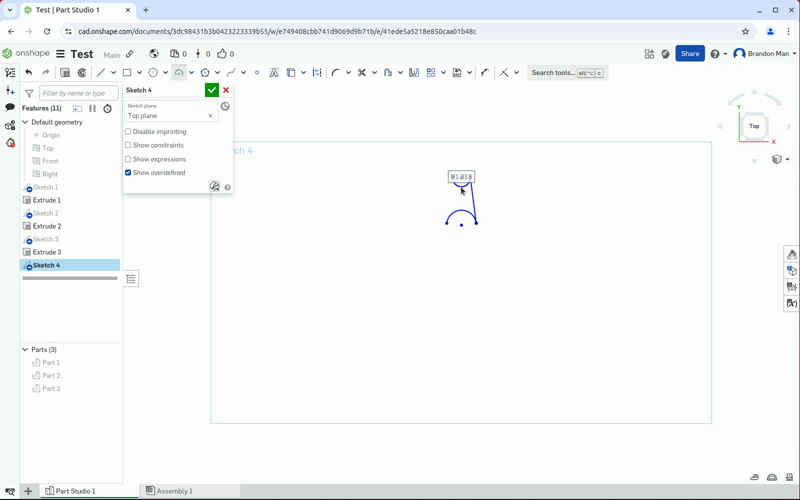
key(l)
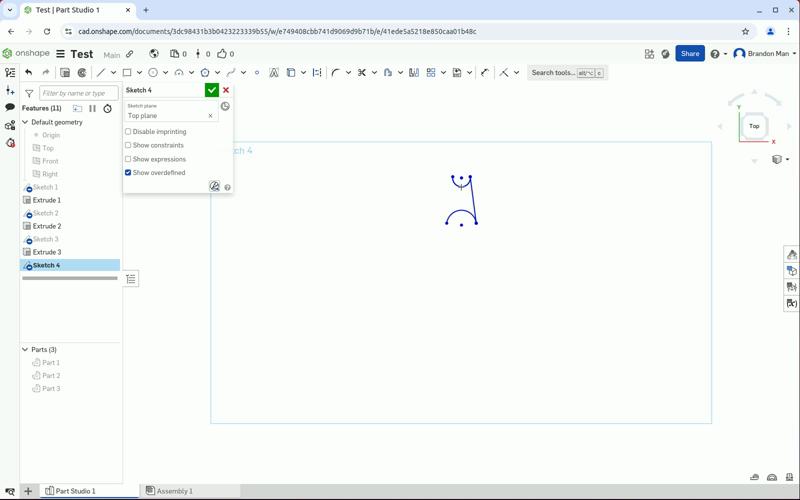
mouse_move(452, 176)
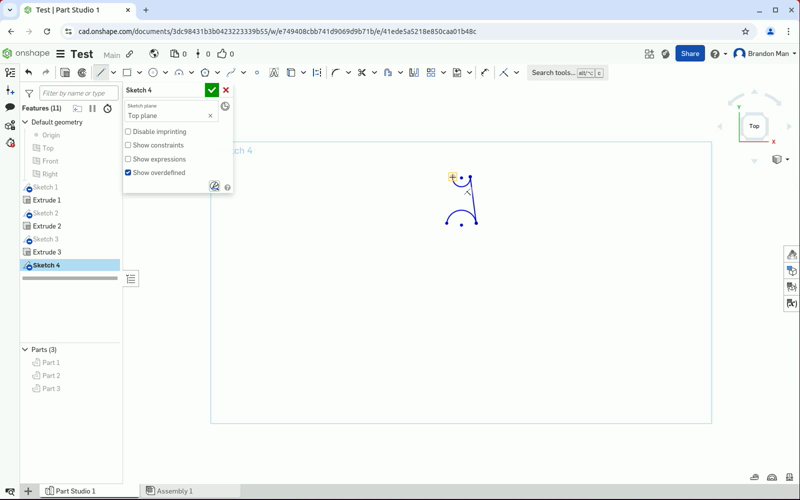
click(452, 176)
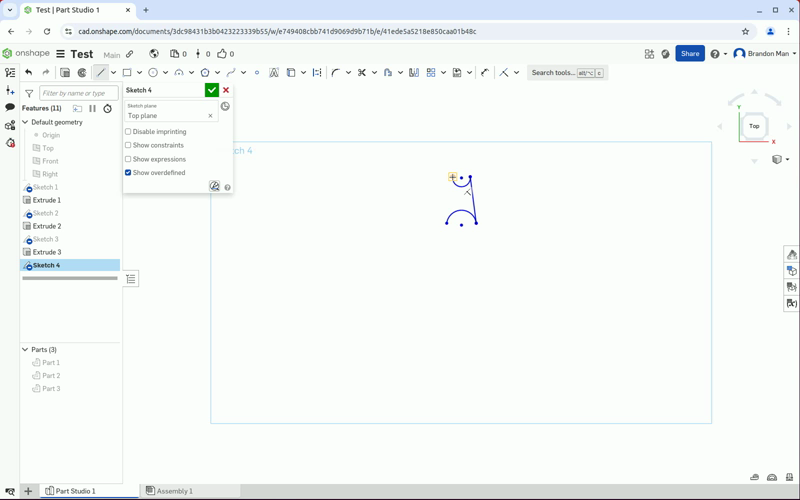
mouse_move(482, 176)
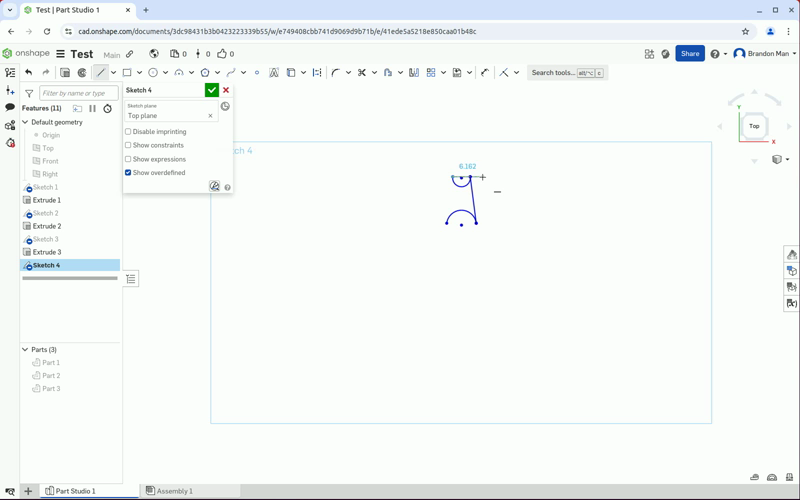
key_down(shift)
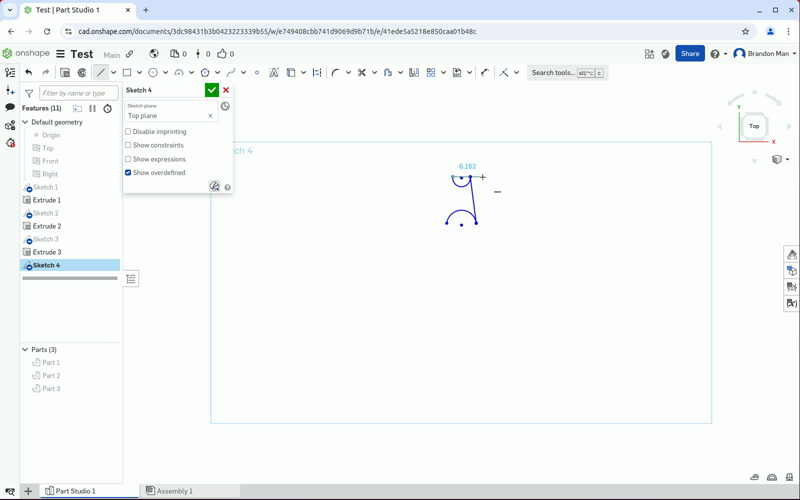
mouse_move(446, 223)
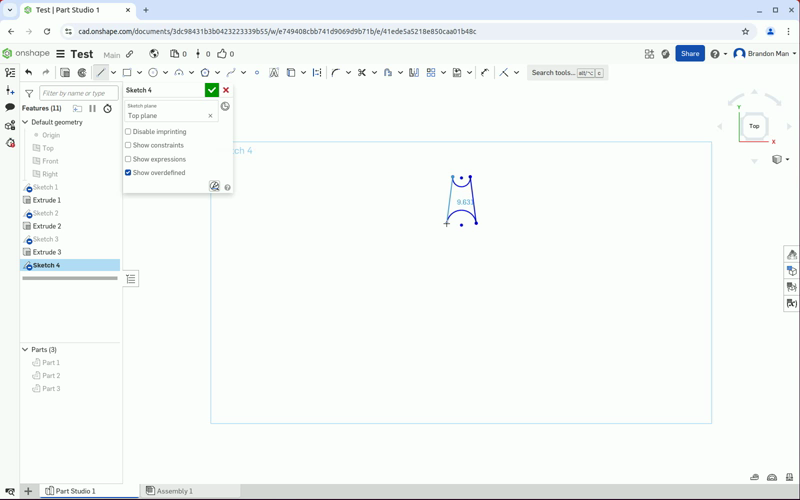
key_up(shift)
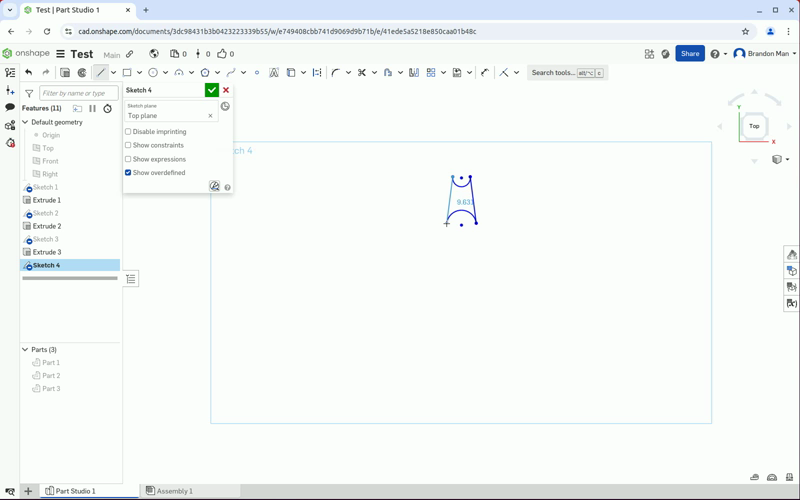
click(446, 223)
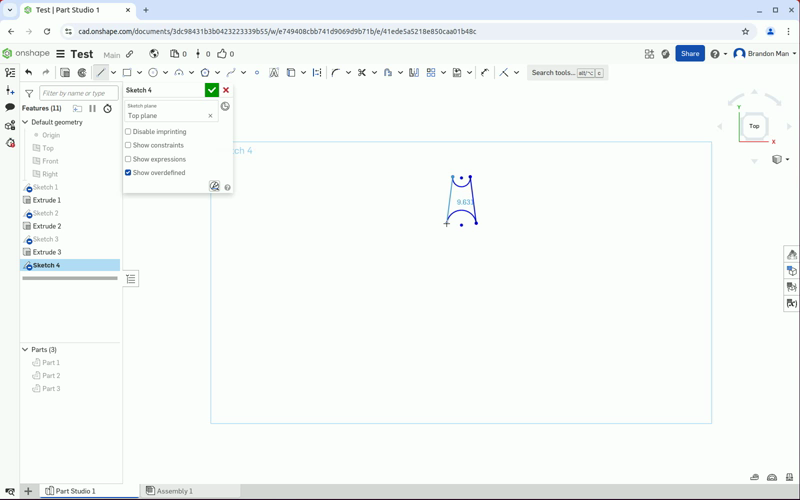
key(esc)
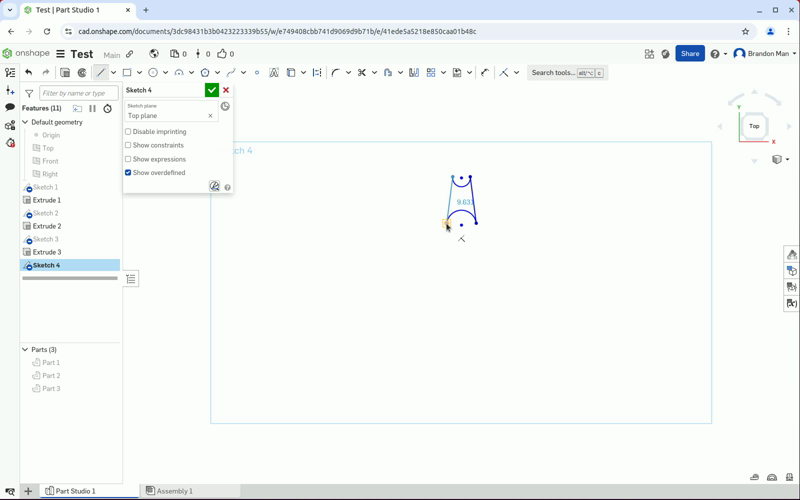
key(c)
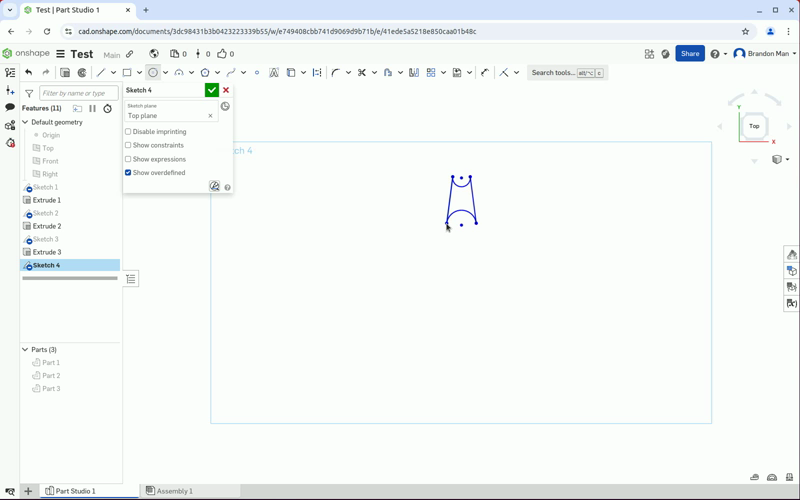
key_down(shift)
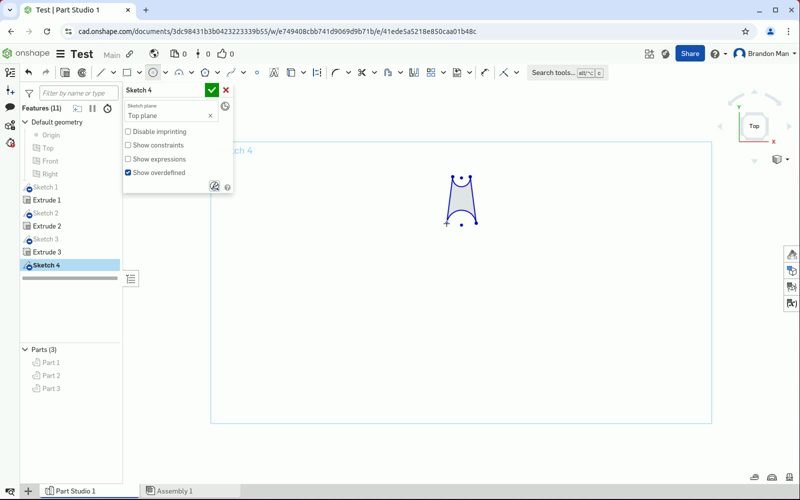
mouse_move(458, 191)
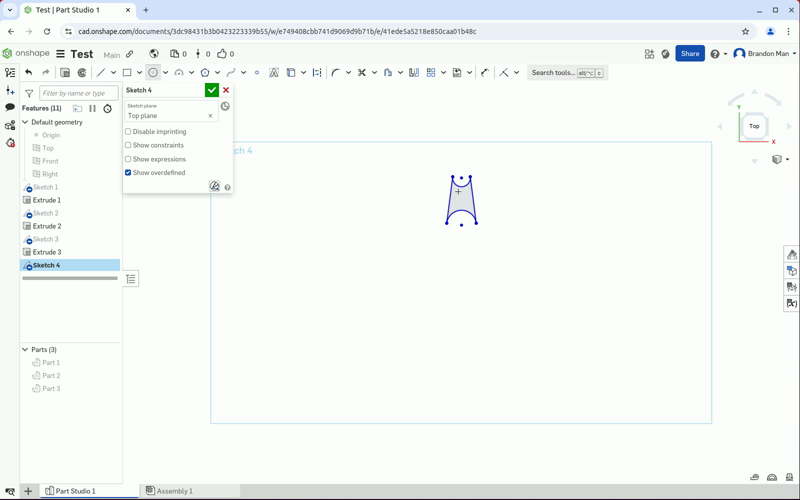
click(458, 191)
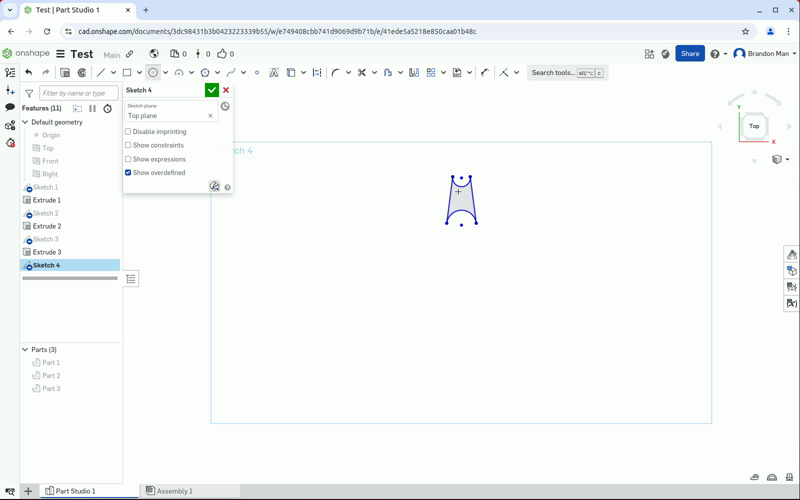
key_up(shift)
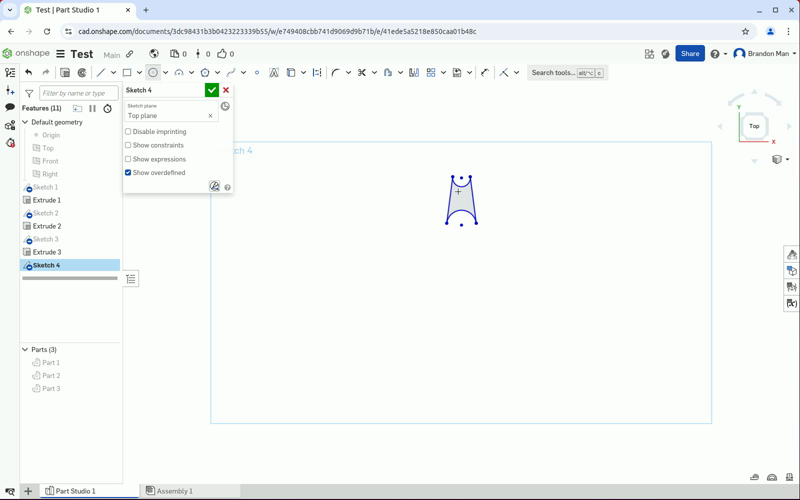
mouse_move(461, 191)
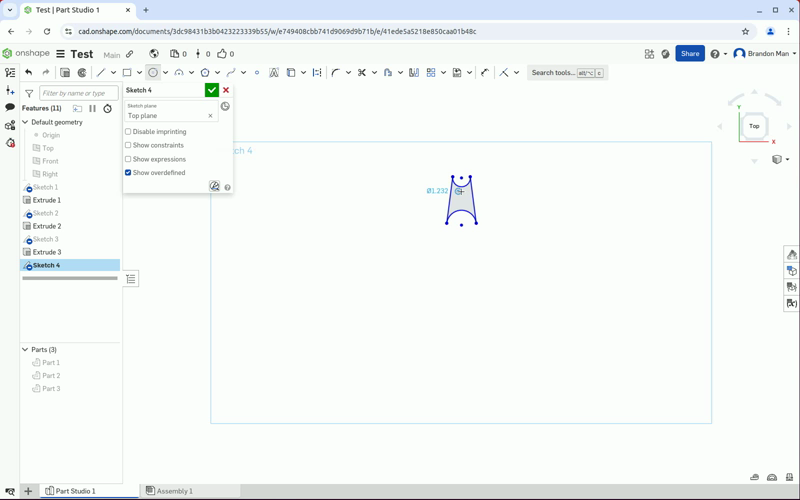
scroll(6)
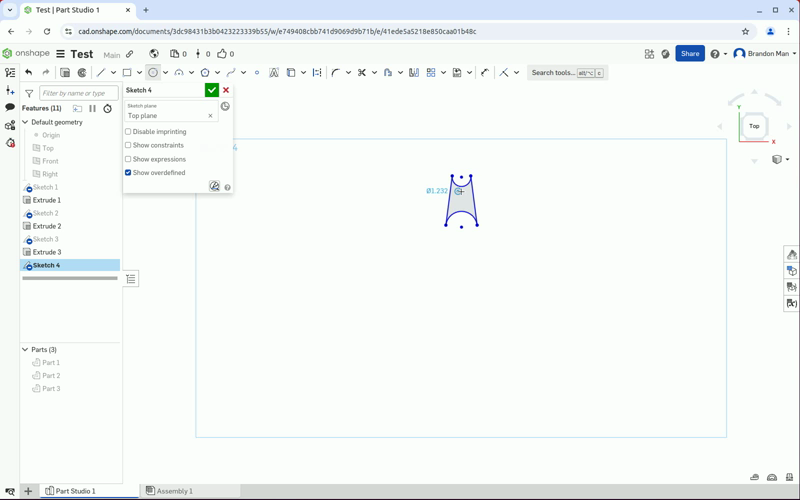
scroll(6)
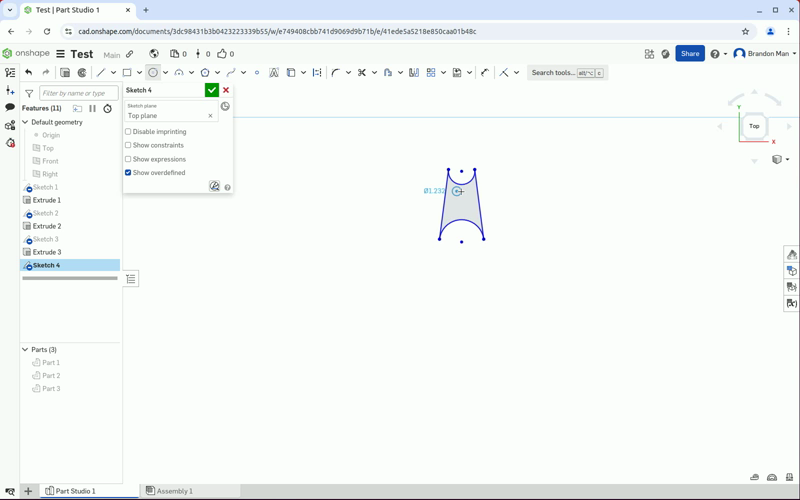
scroll(6)
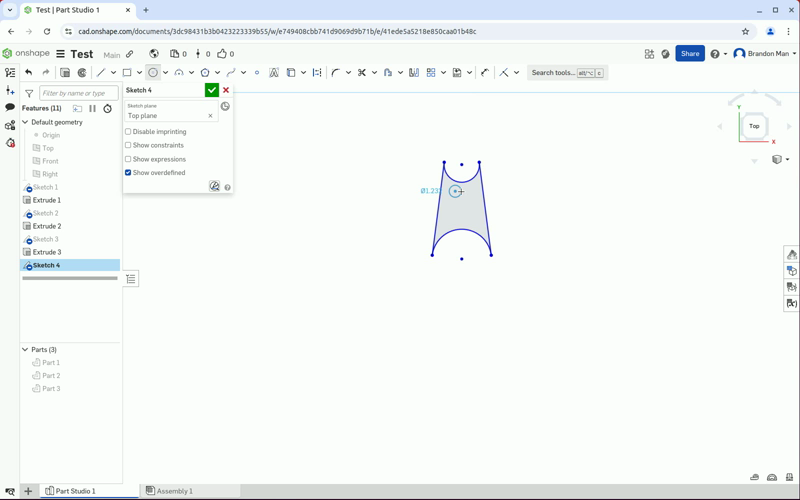
scroll(6)
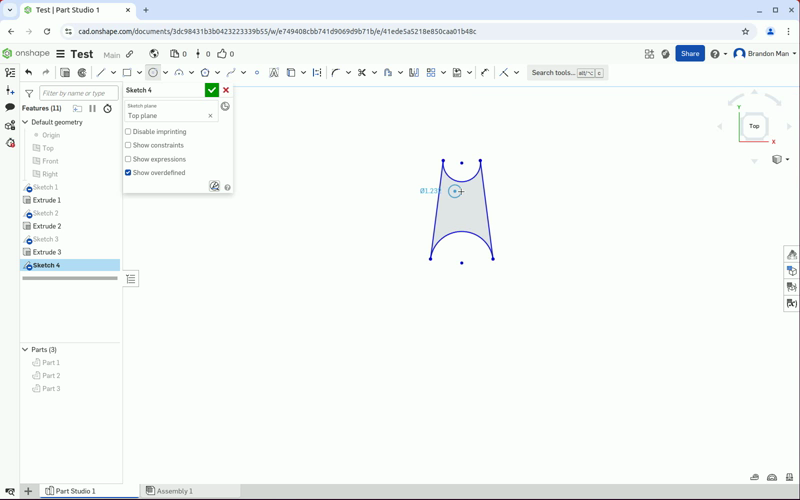
scroll(6)
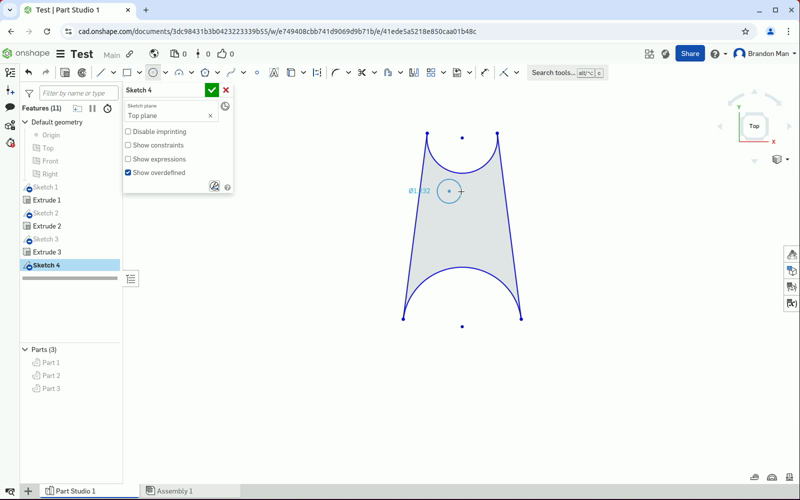
scroll(6)
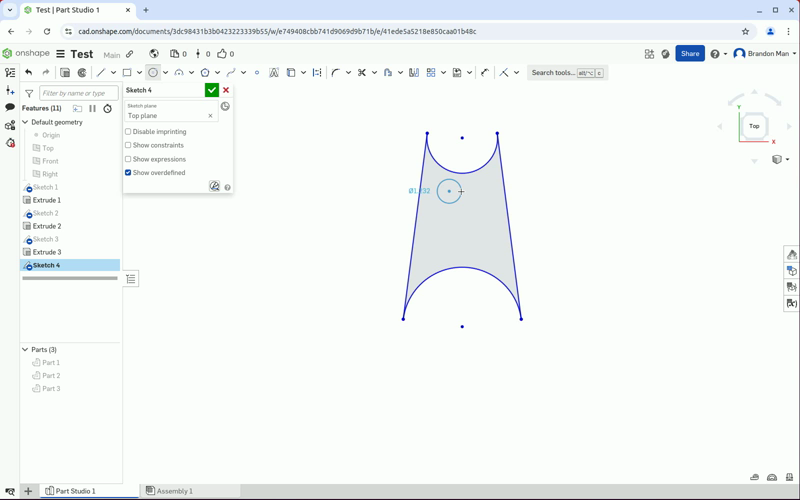
scroll(6)
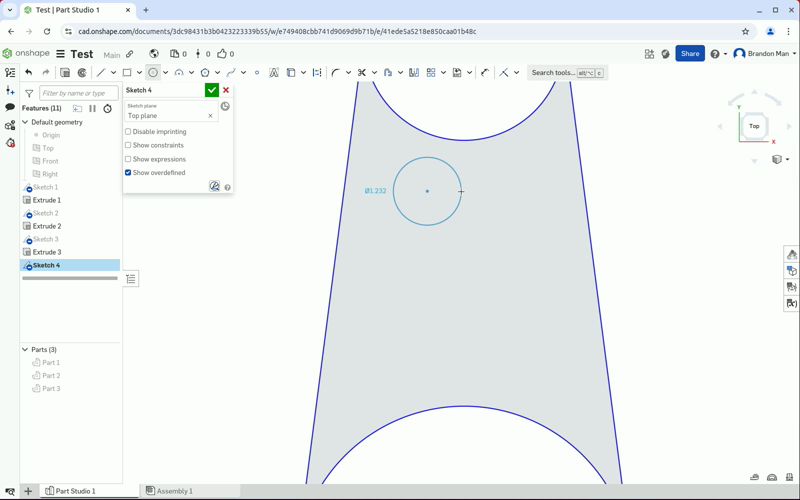
click(461, 191)
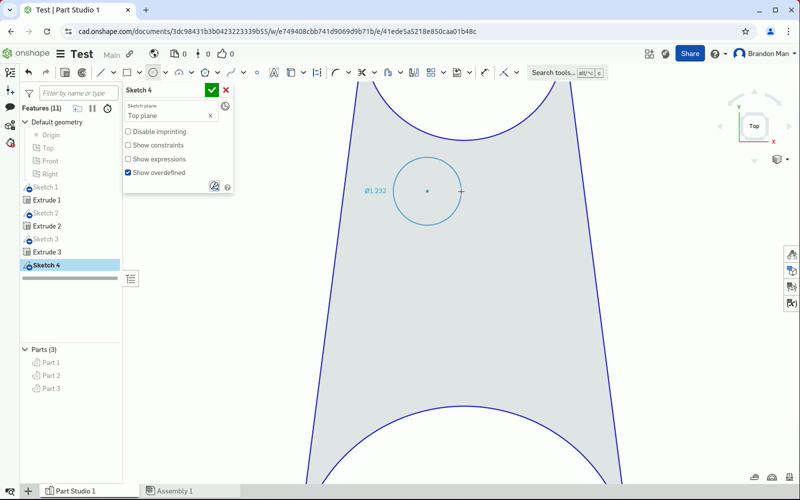
scroll(-6)
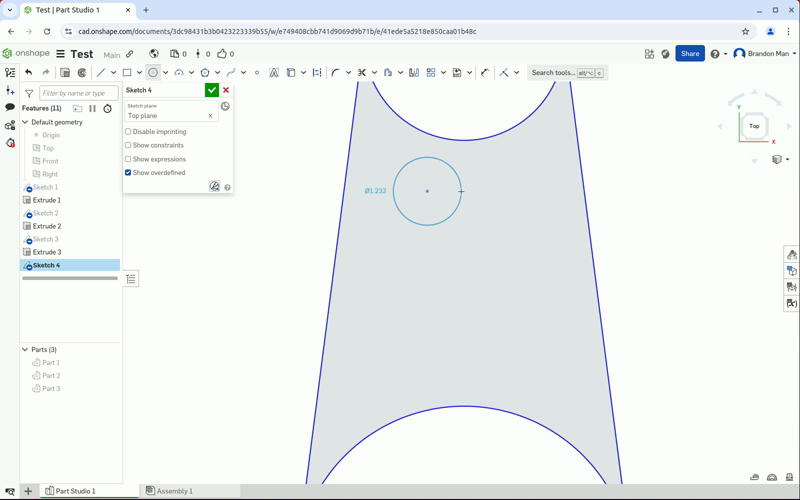
scroll(-6)
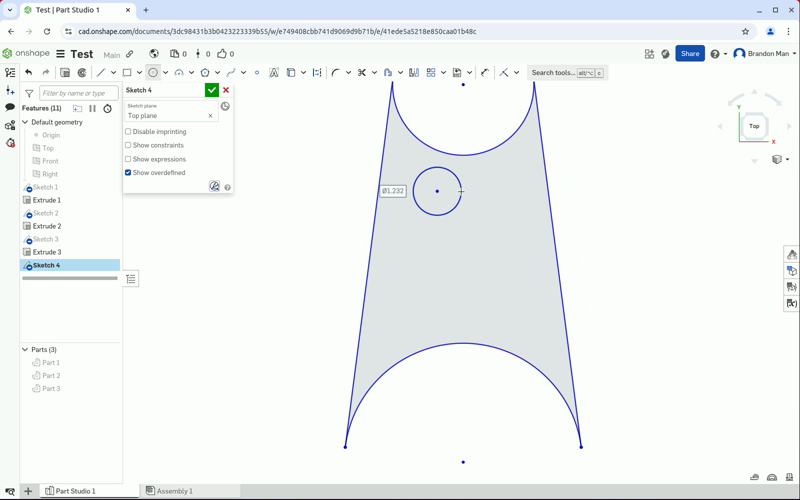
scroll(-6)
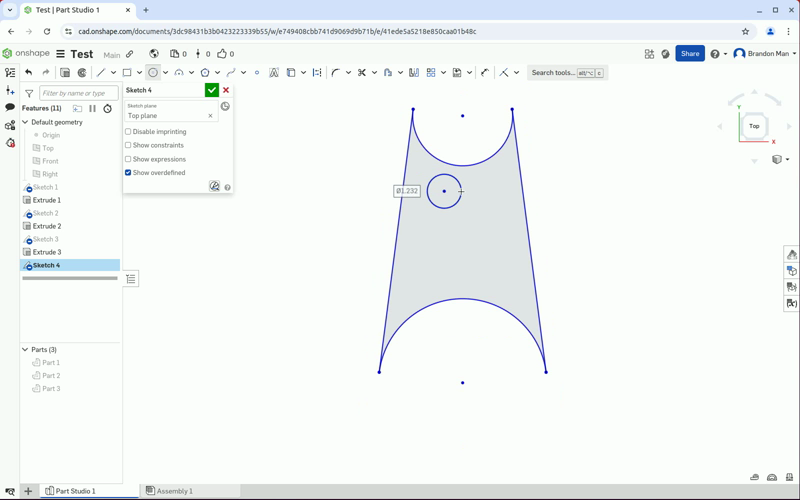
scroll(-6)
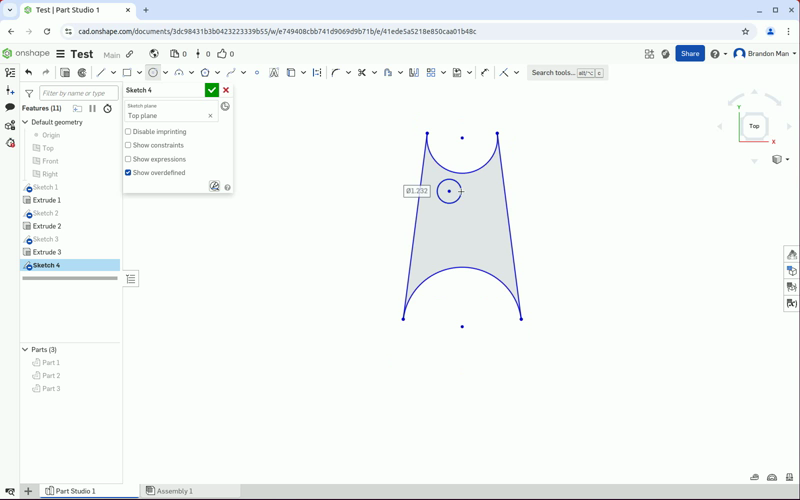
scroll(-6)
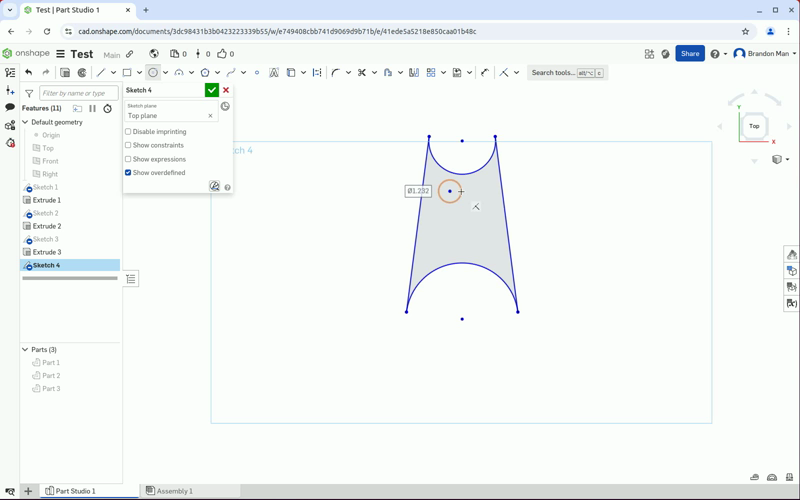
scroll(-6)
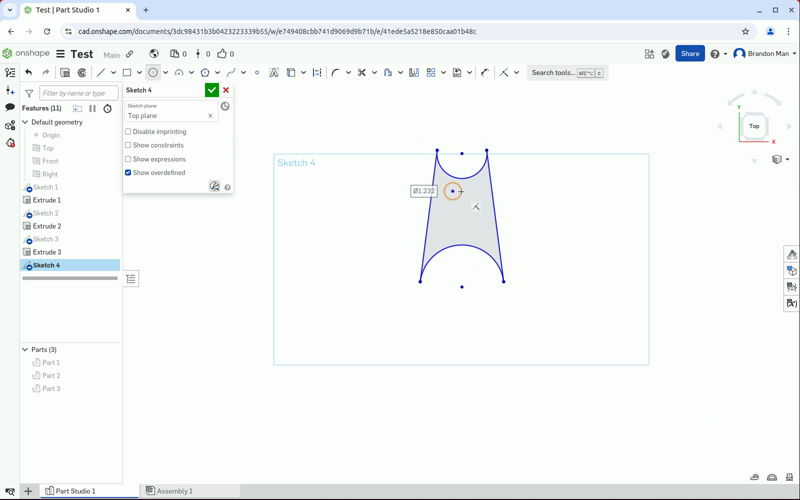
scroll(-6)
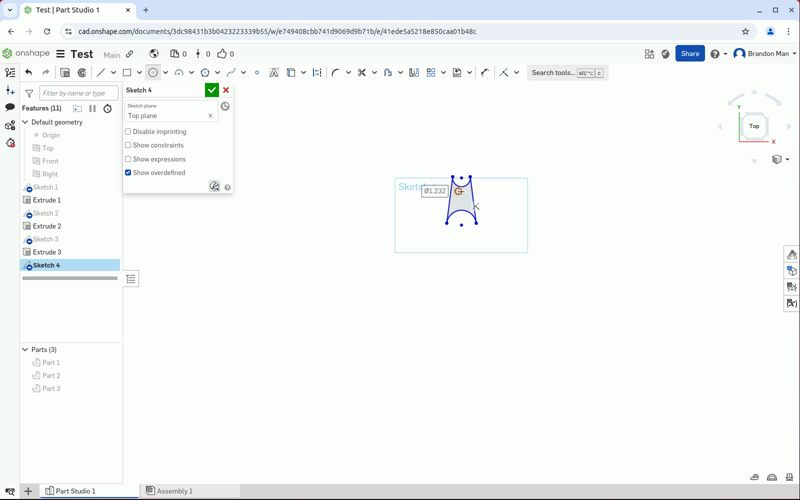
key(esc)
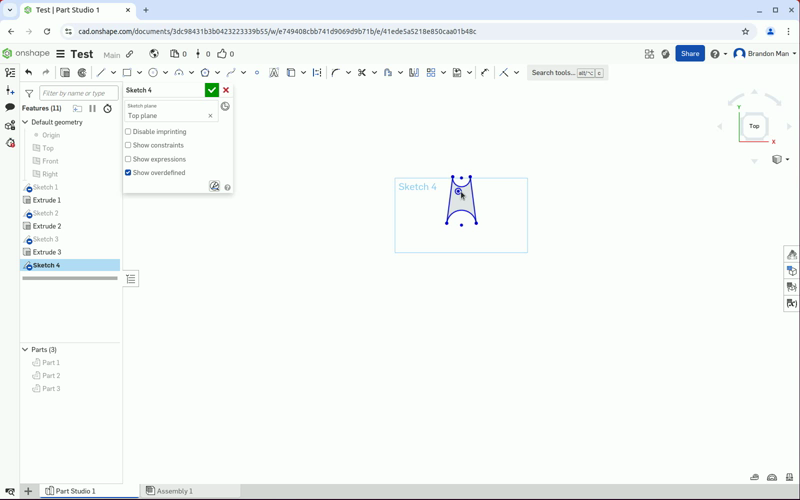
mouse_move(472, 200)
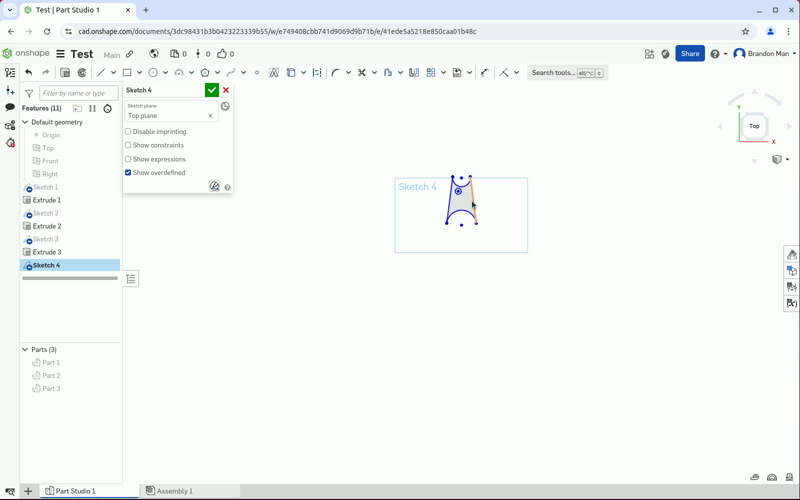
scroll(6)
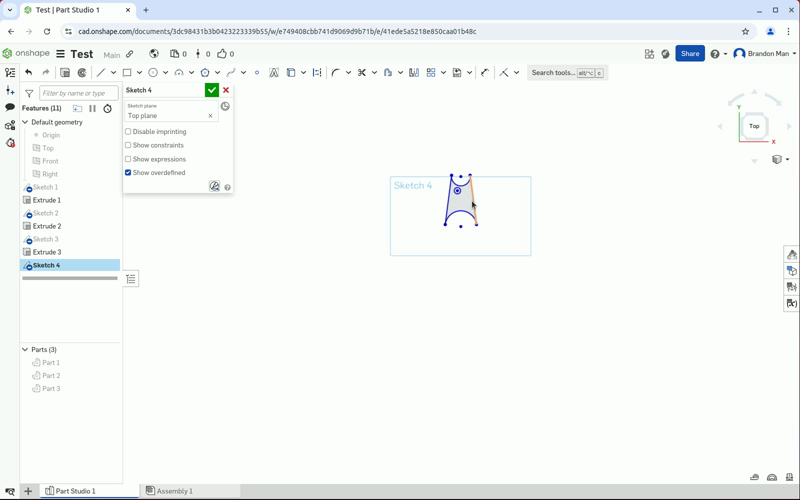
scroll(6)
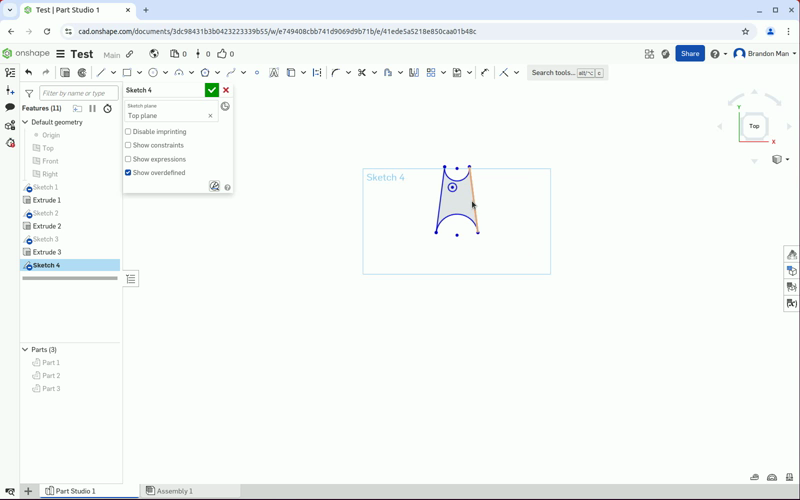
scroll(6)
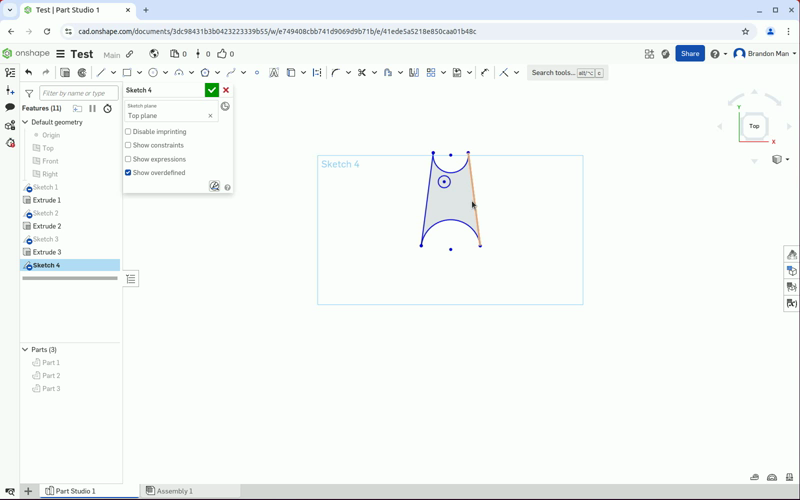
scroll(6)
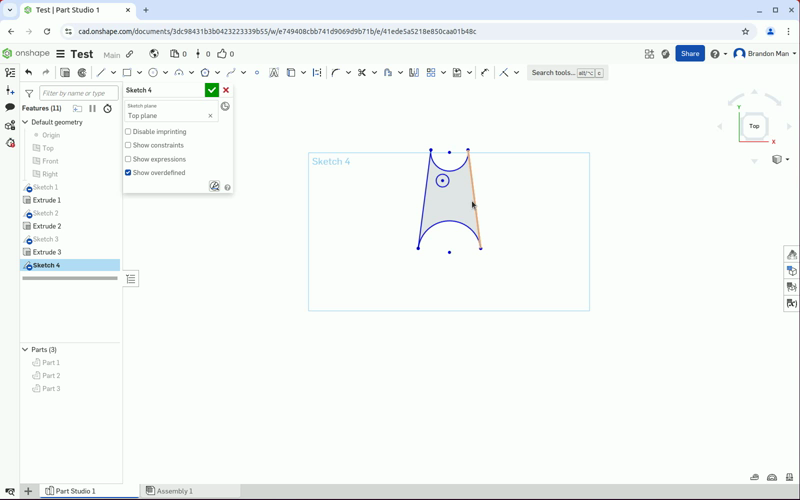
scroll(6)
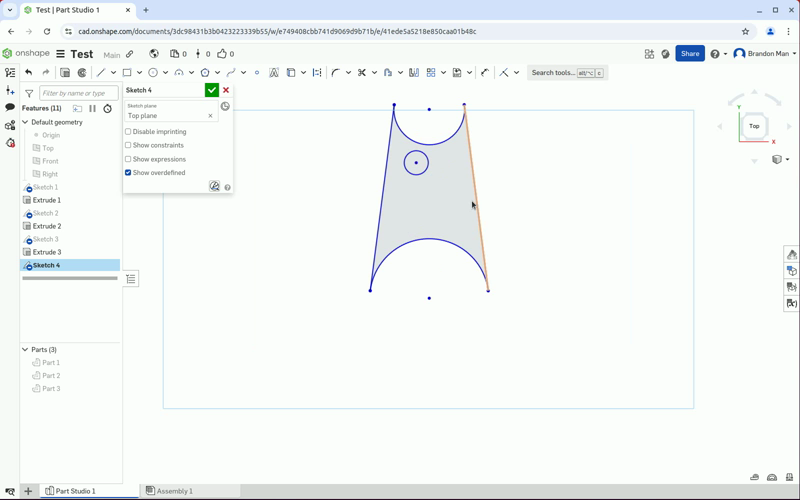
scroll(6)
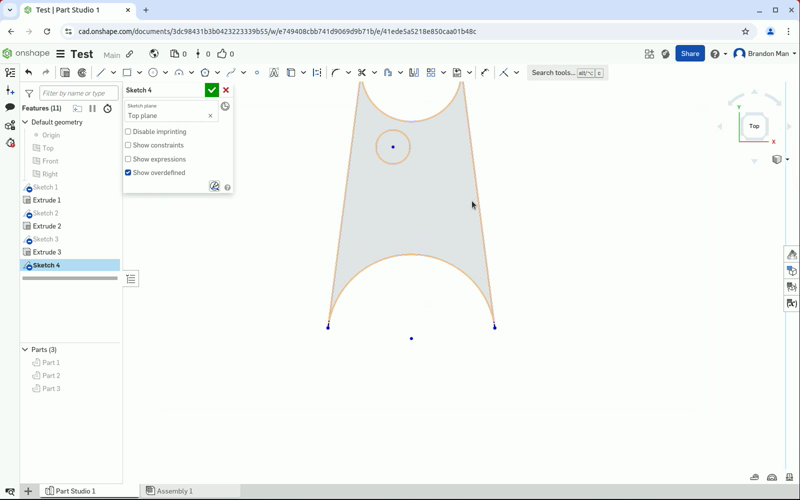
scroll(6)
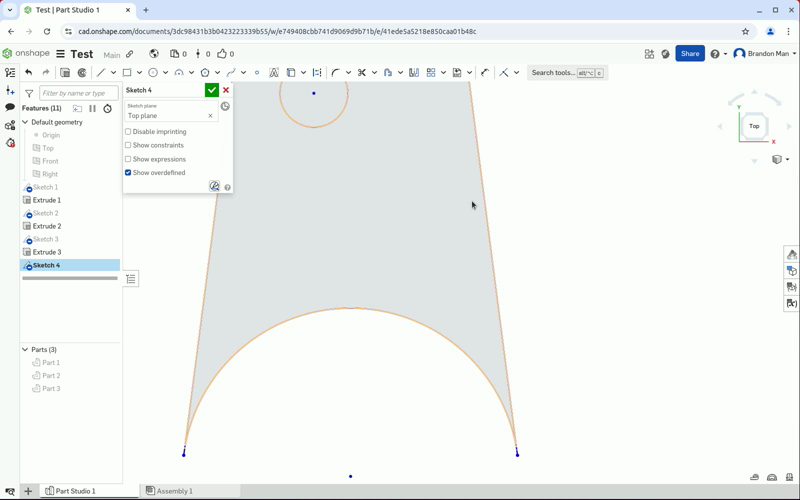
click(472, 200)
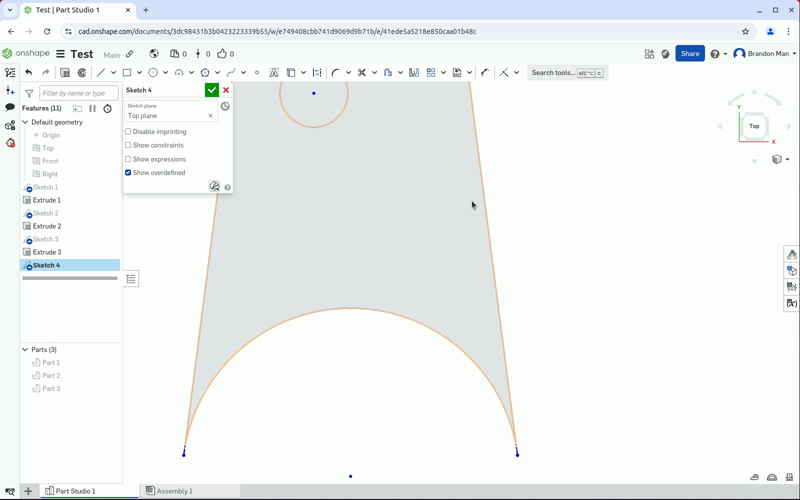
scroll(-6)
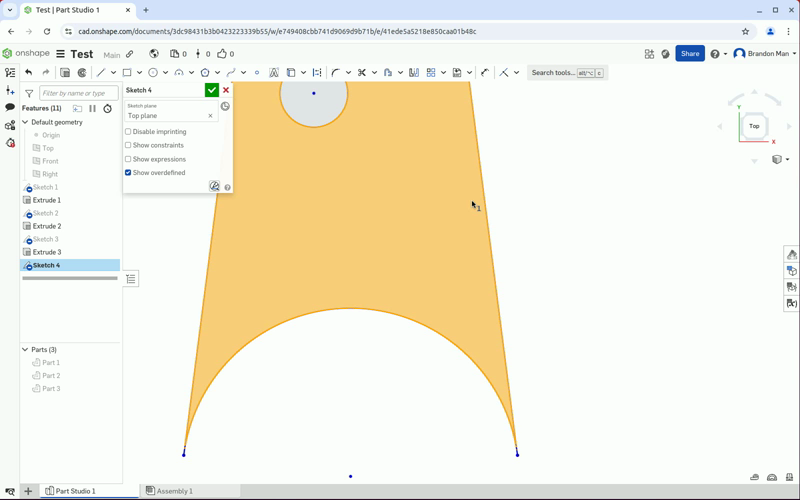
scroll(-6)
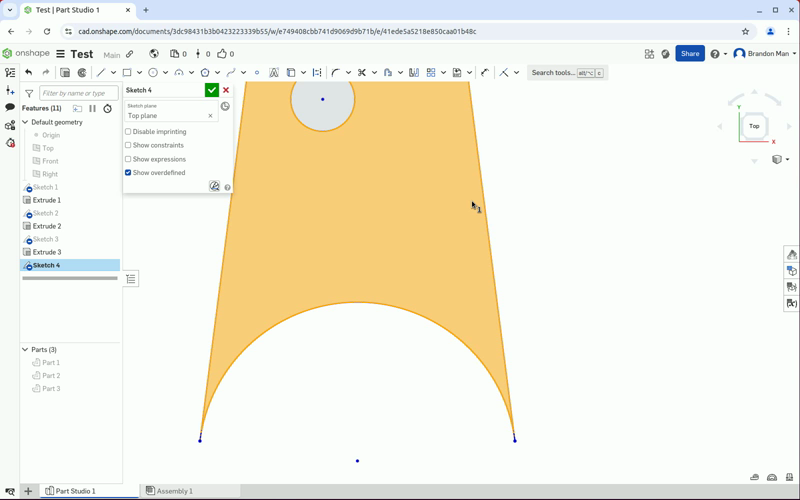
scroll(-6)
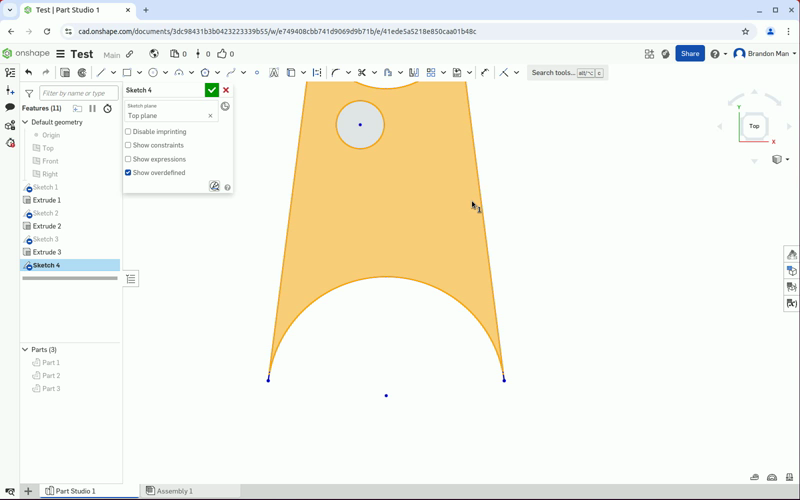
scroll(-6)
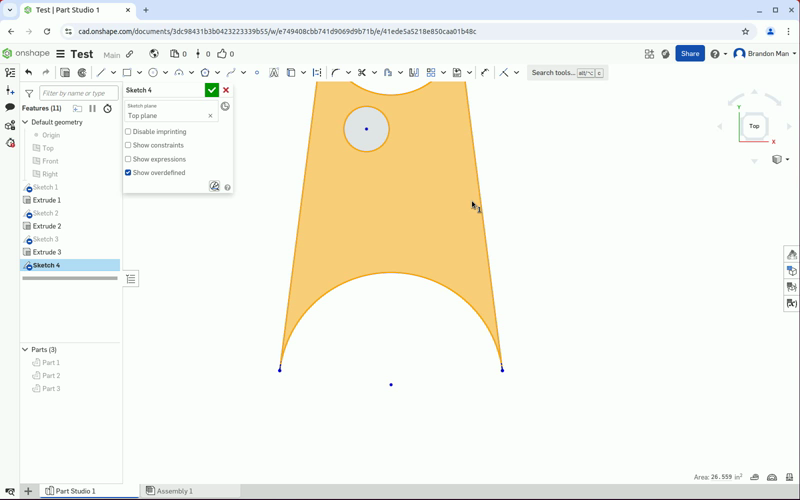
scroll(-6)
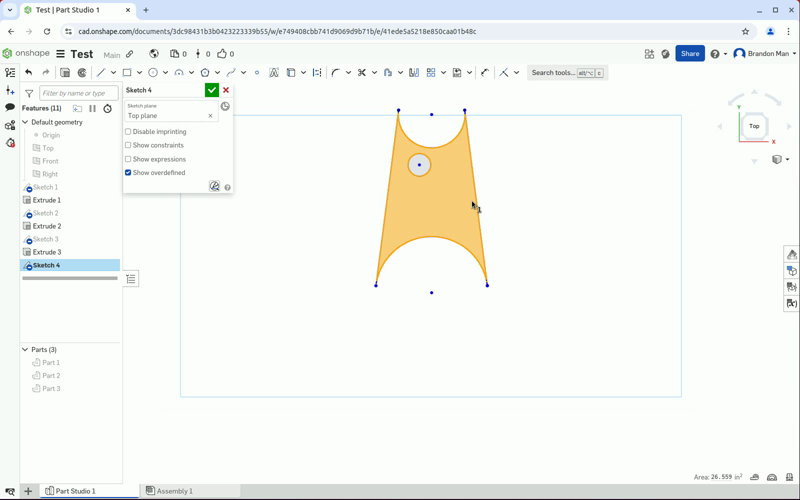
scroll(-6)
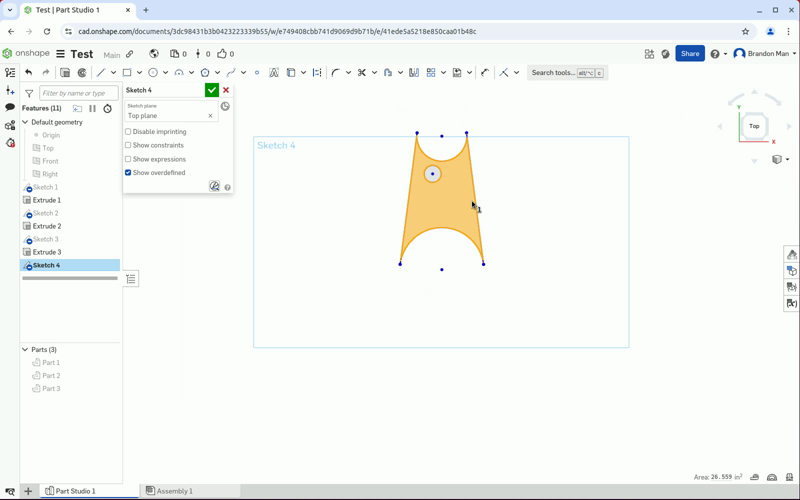
scroll(-6)
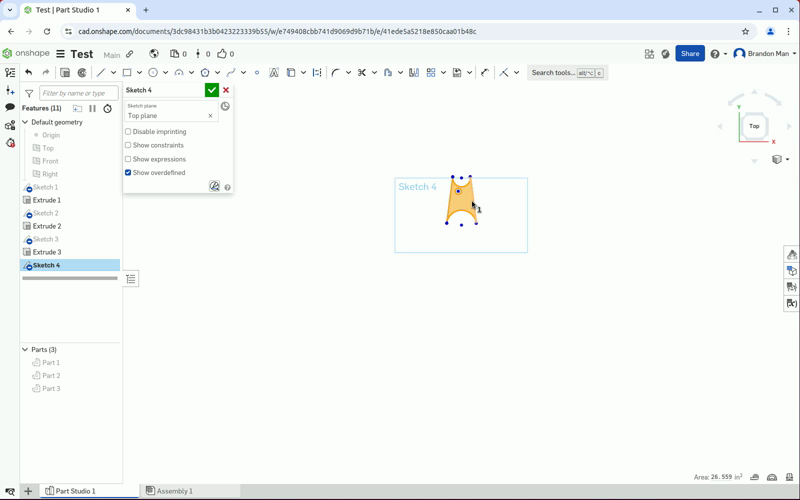
mouse_move(73, 352)
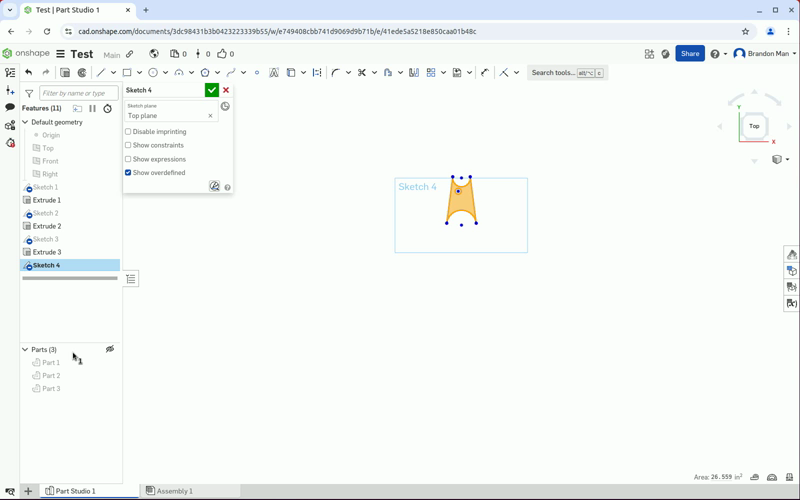
key(shift+y)
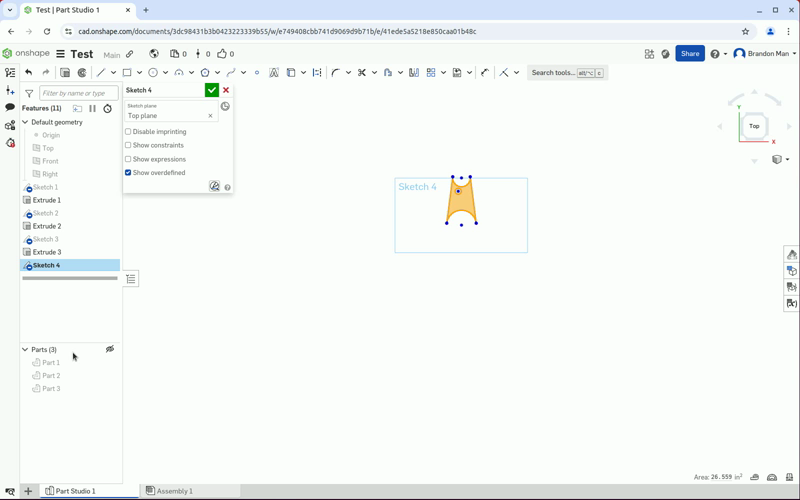
key(shift+e)
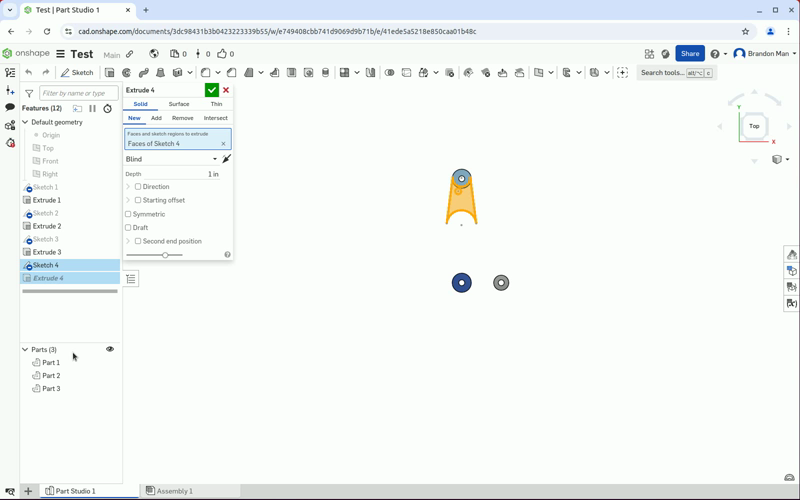
mouse_move(143, 106)
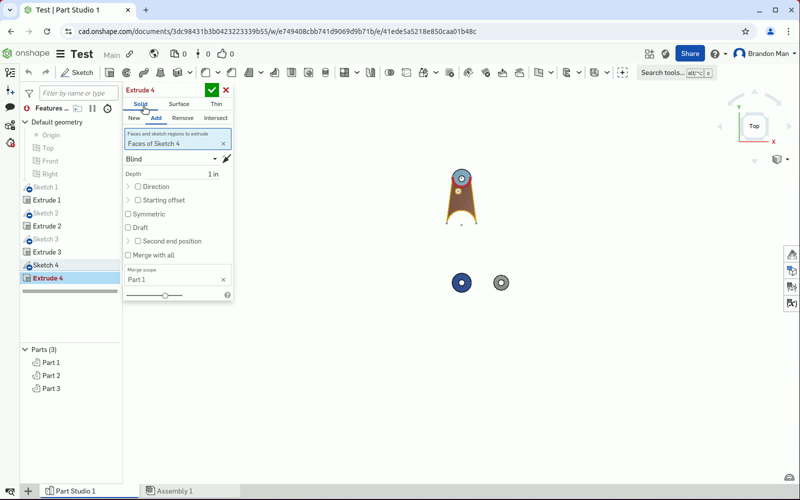
click(143, 106)
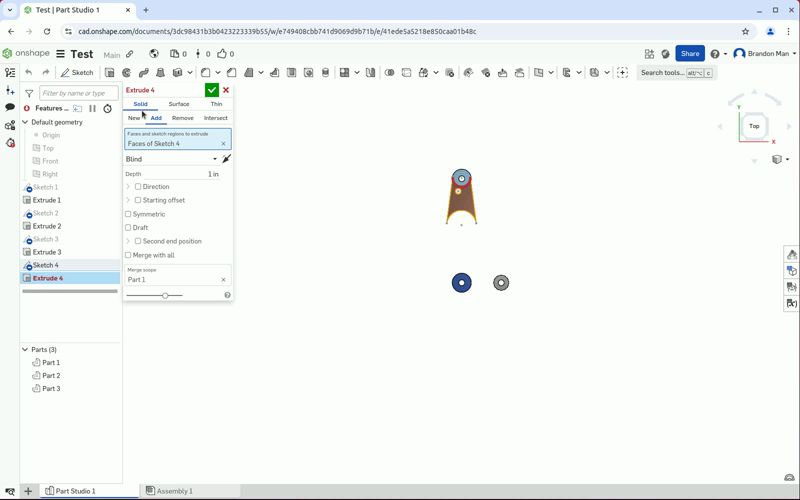
mouse_move(137, 120)
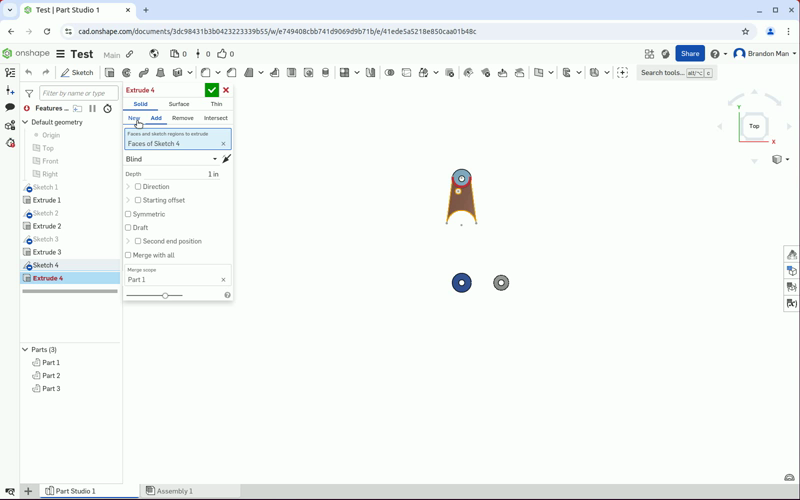
click(137, 120)
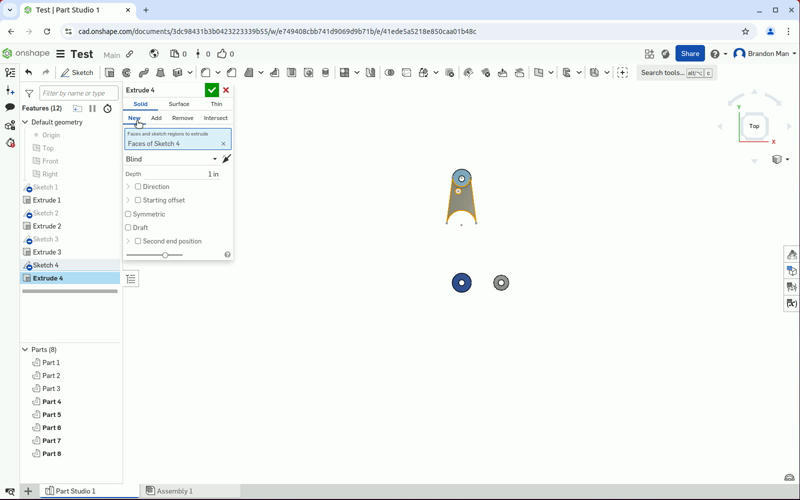
key(tab, 4)
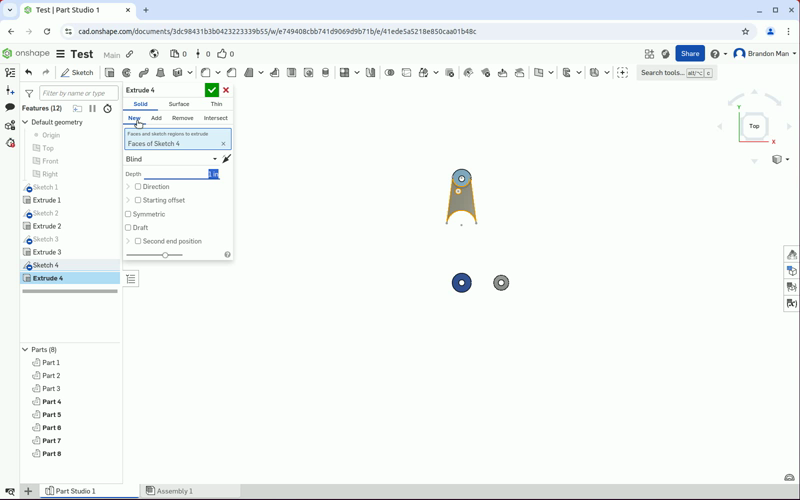
text(0.481)
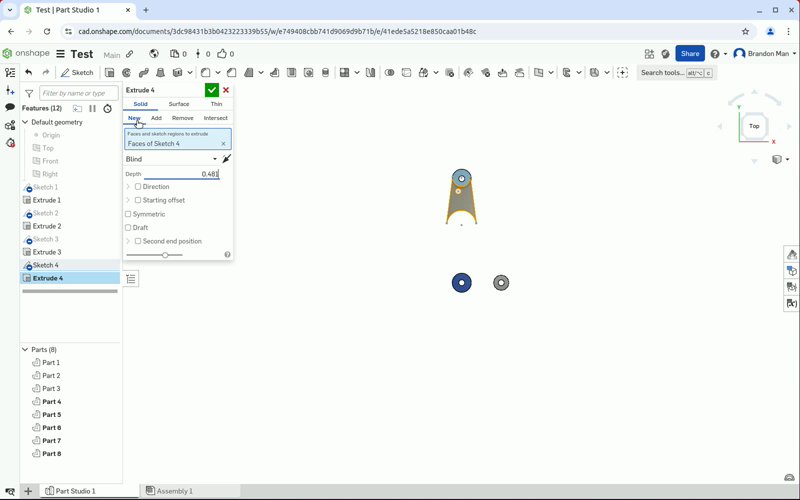
key(enter)
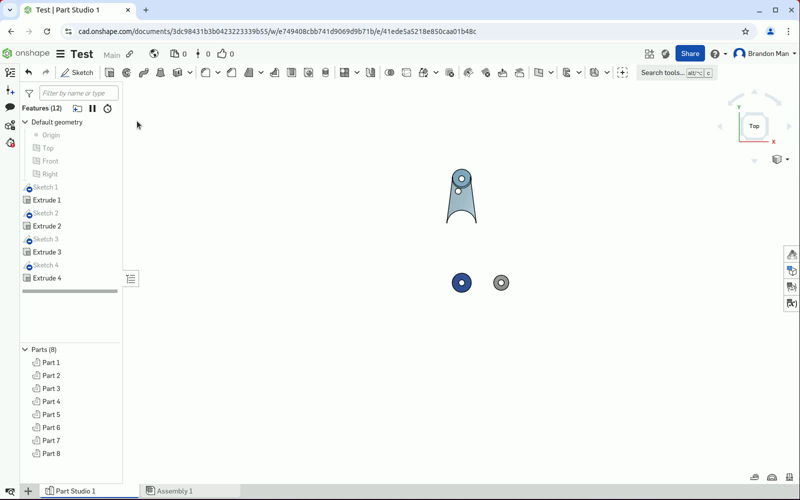
key(shift+h)
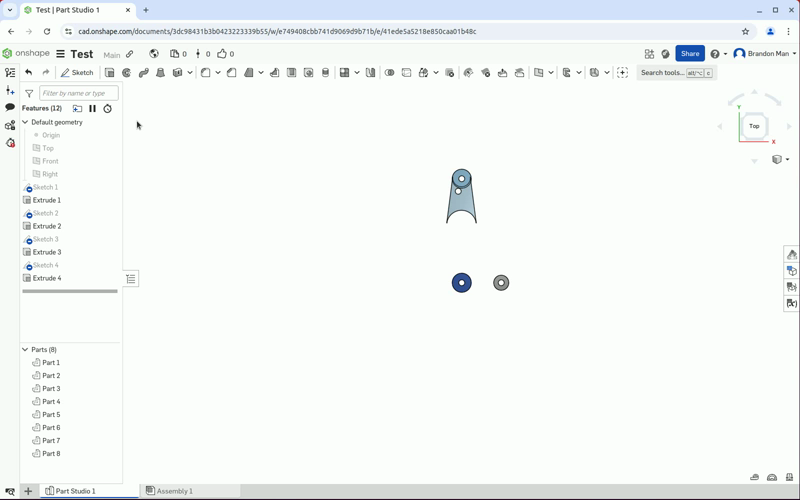
key(shift+h)
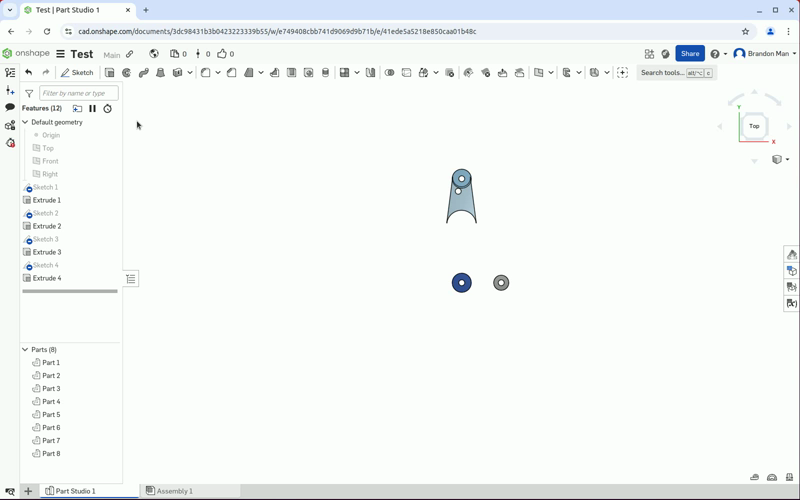
mouse_move(73, 189)
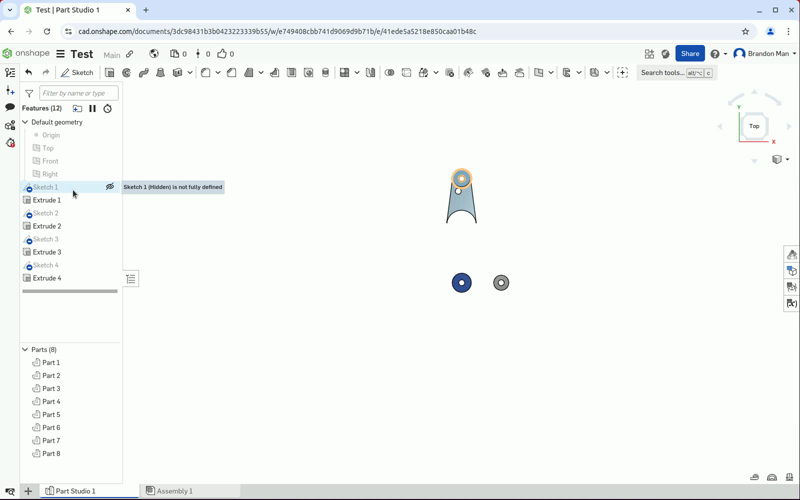
click(73, 189)
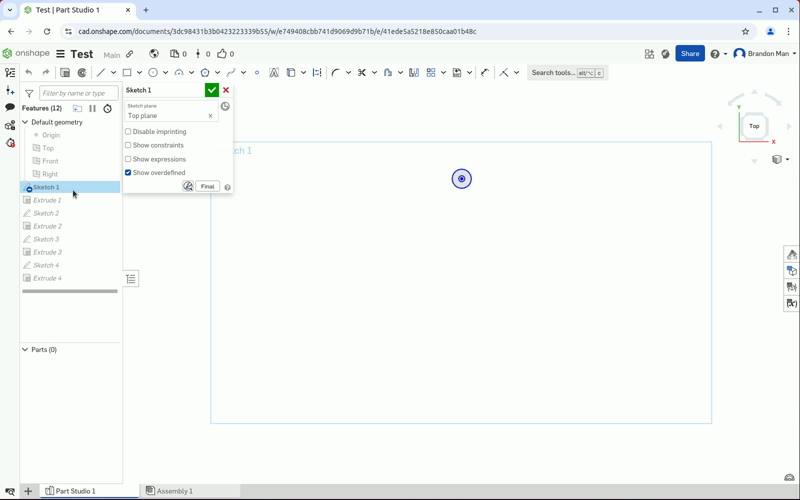
mouse_move(229, 92)
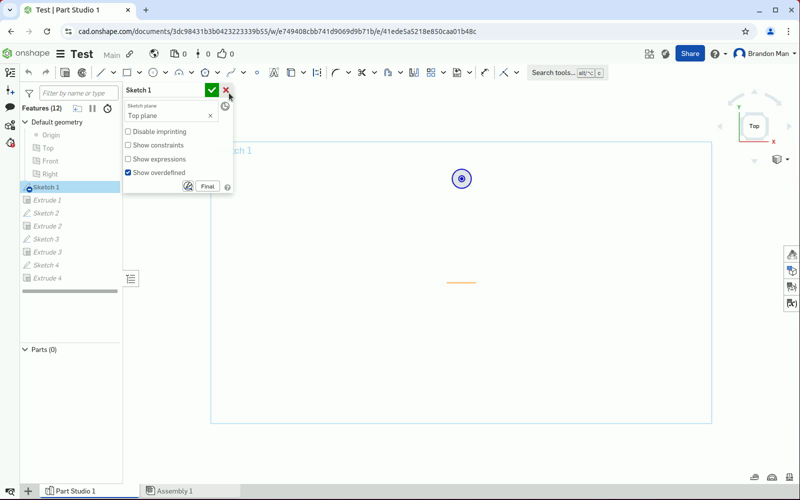
click(229, 92)
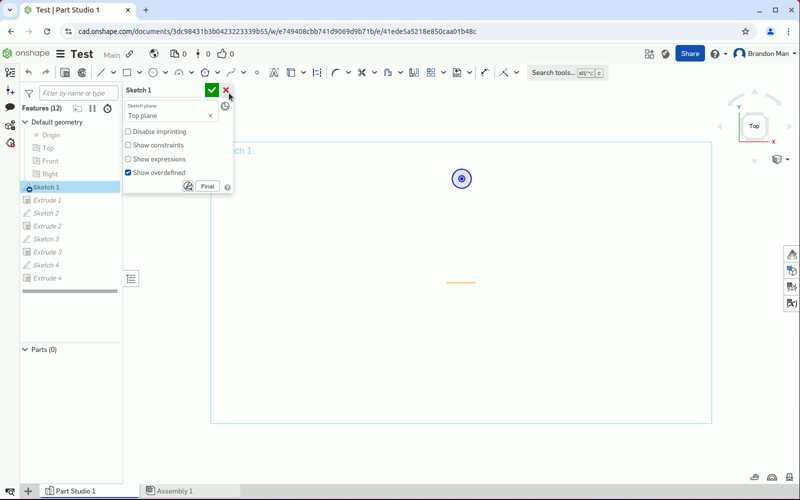
key(shift+s)
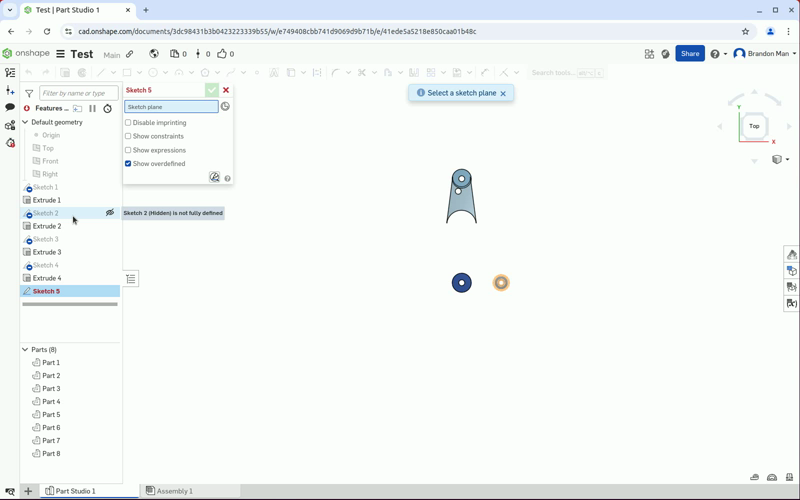
scroll(3)
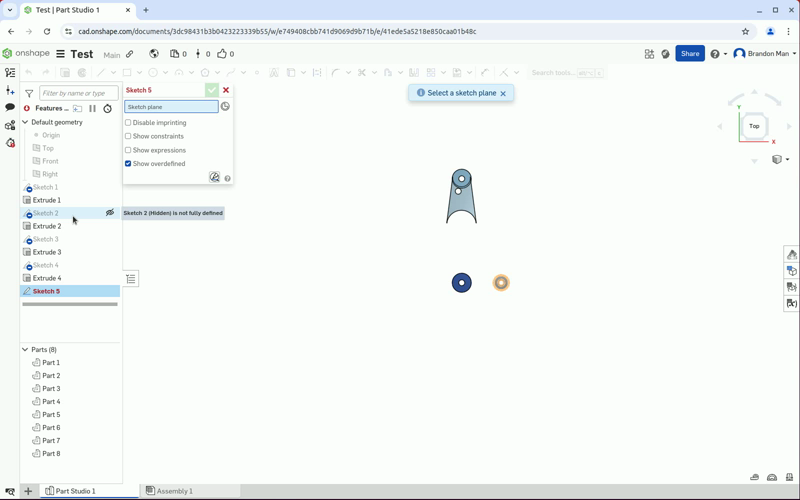
mouse_move(73, 150)
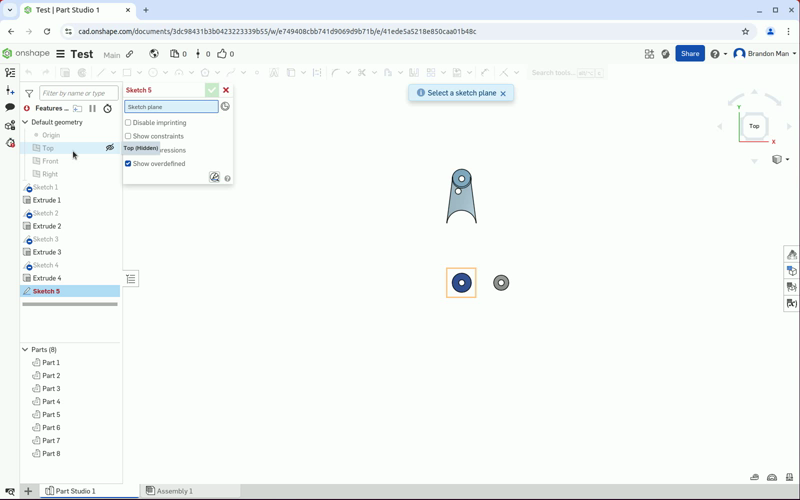
click(73, 150)
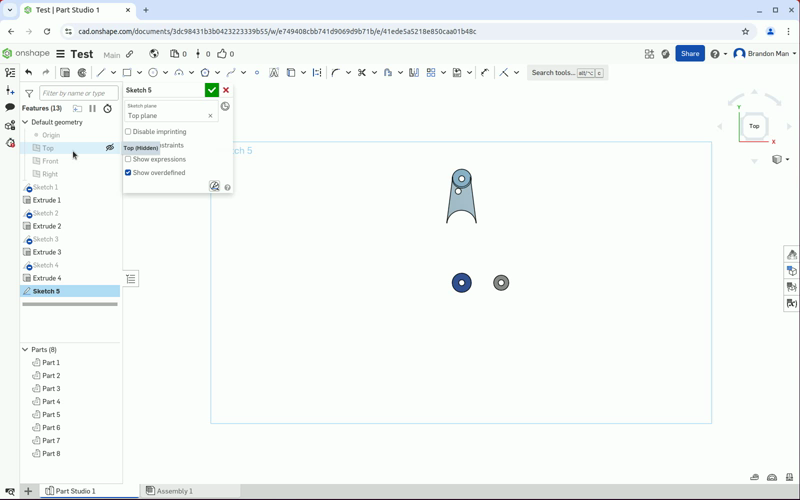
mouse_move(73, 352)
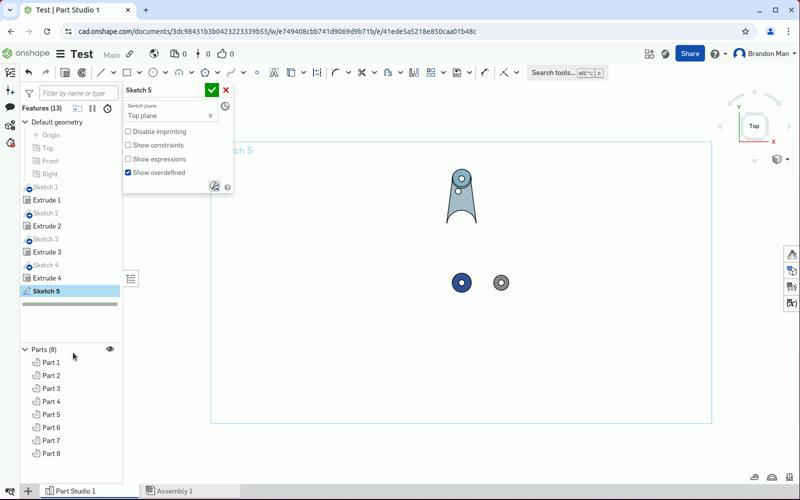
key(y)
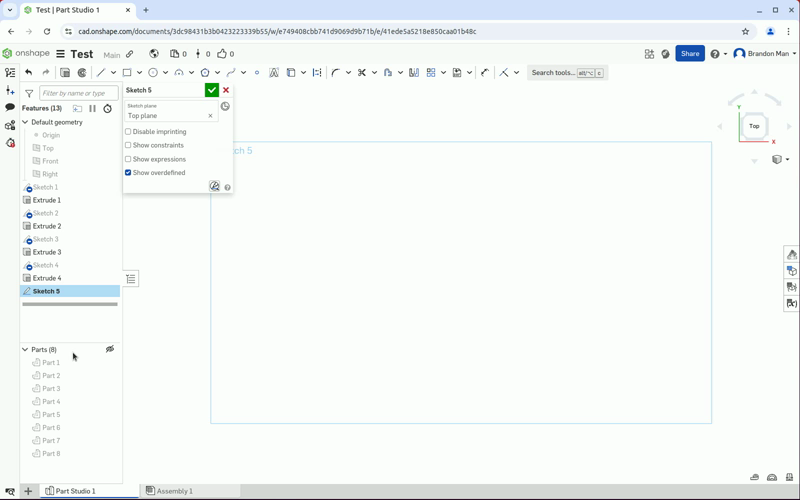
key(c)
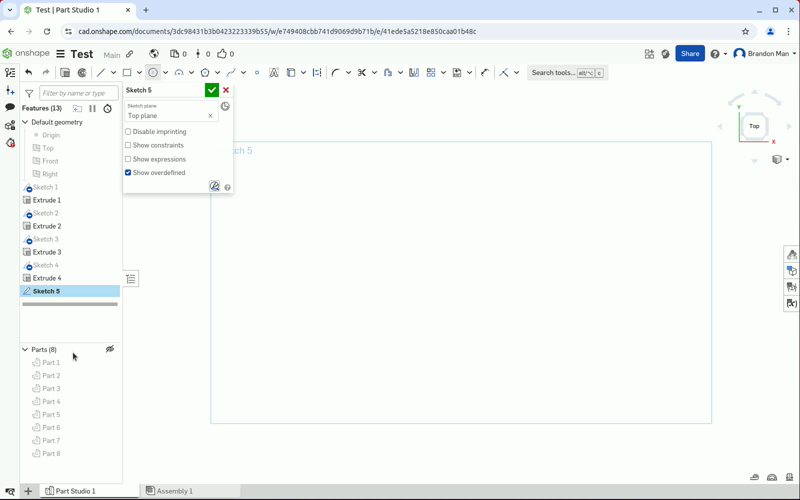
key_down(shift)
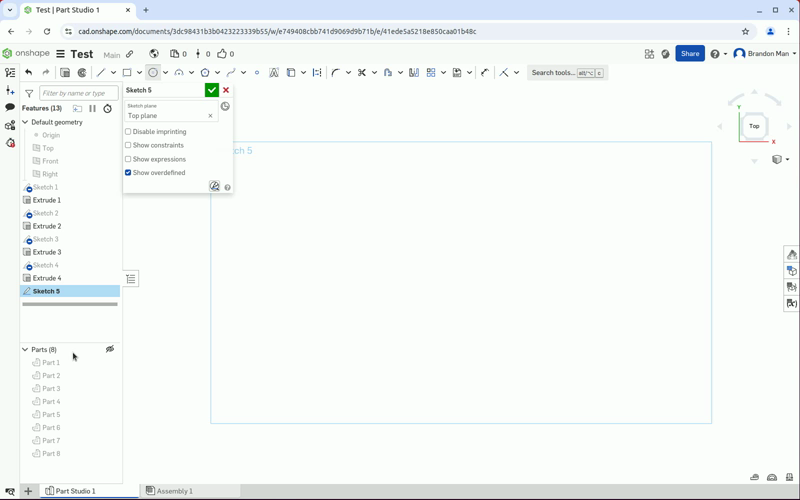
mouse_move(461, 225)
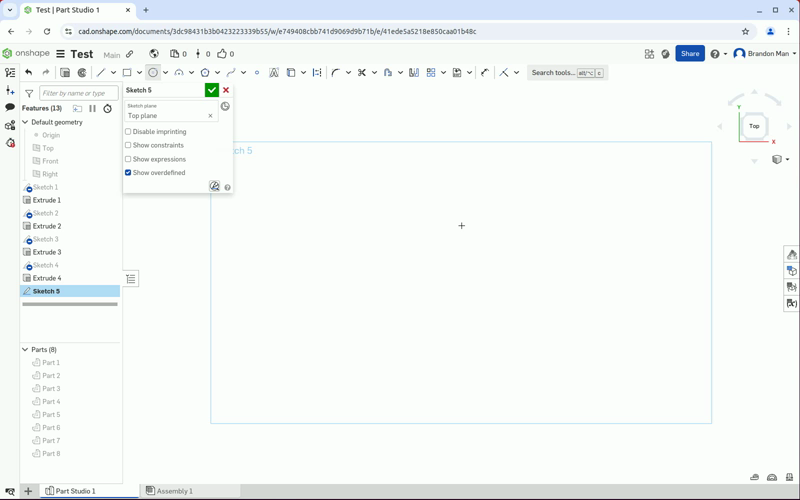
click(461, 225)
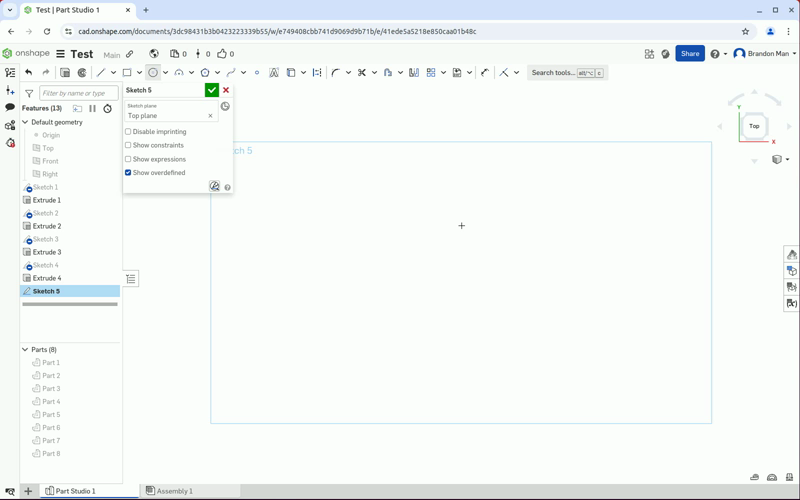
key_up(shift)
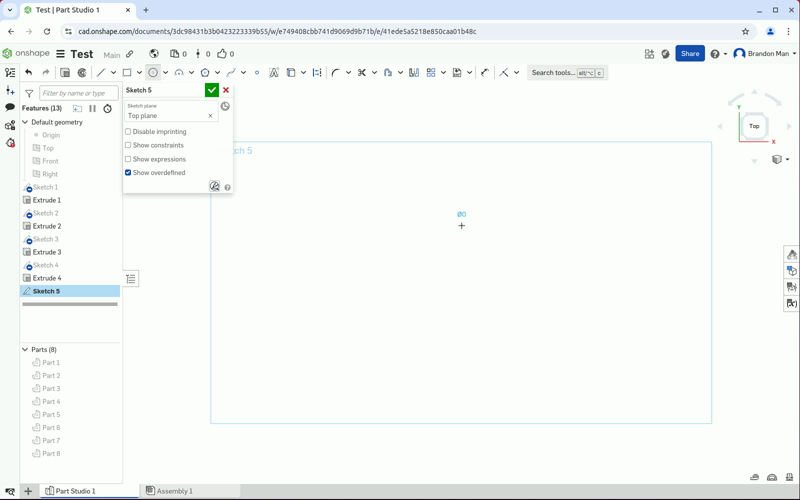
mouse_move(477, 225)
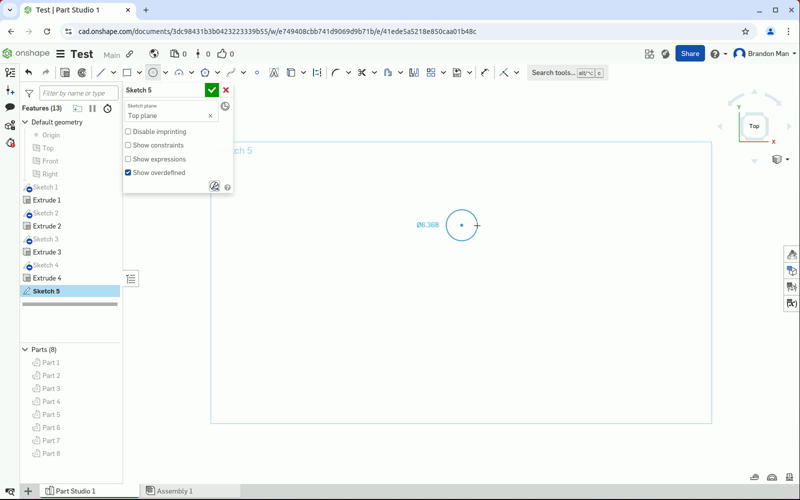
click(477, 225)
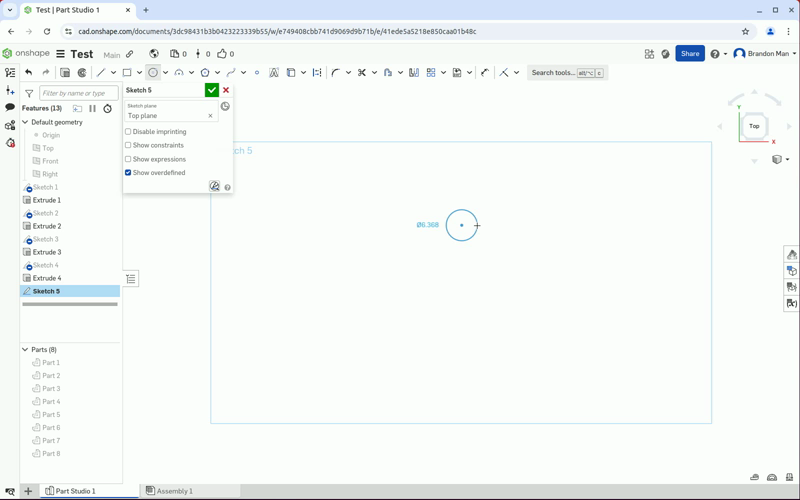
key(esc)
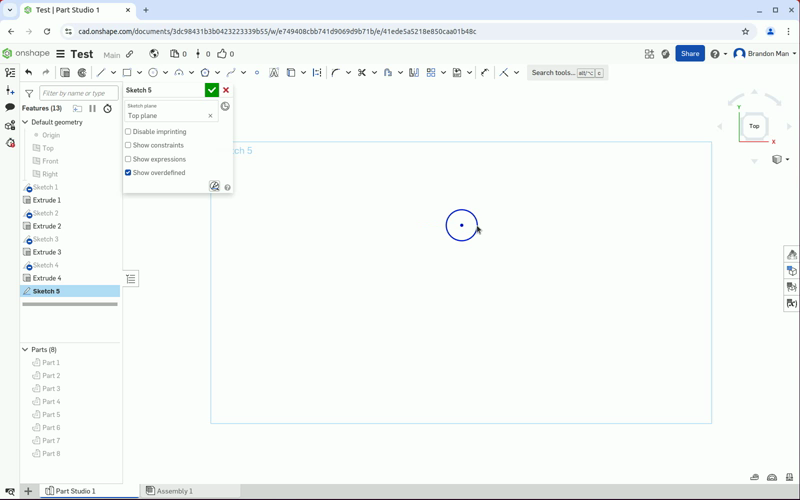
key(c)
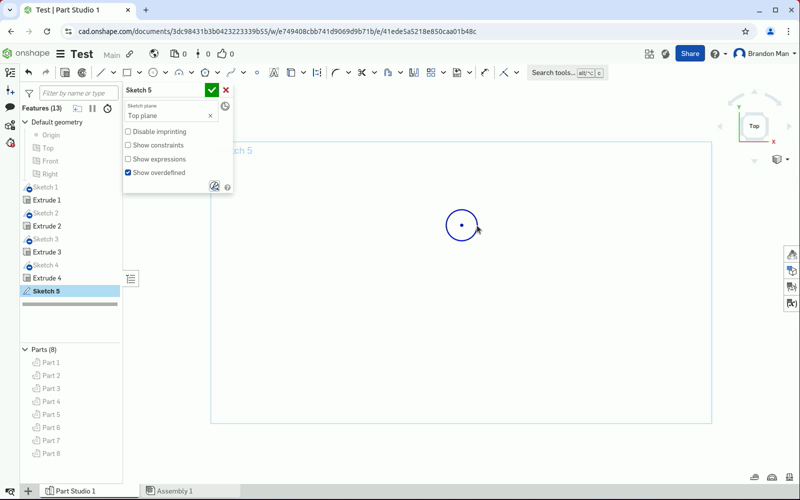
key_down(shift)
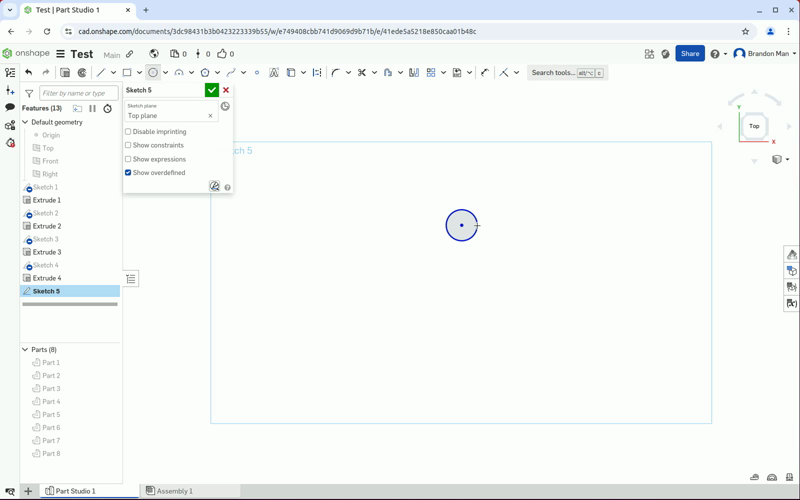
mouse_move(461, 225)
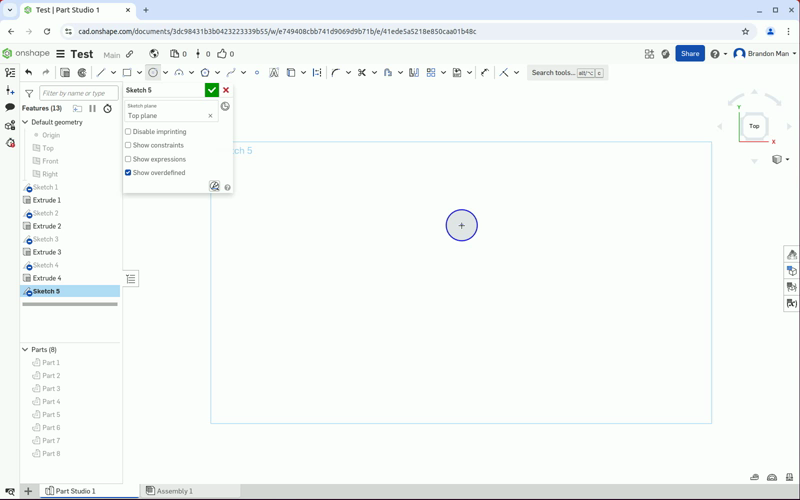
click(461, 225)
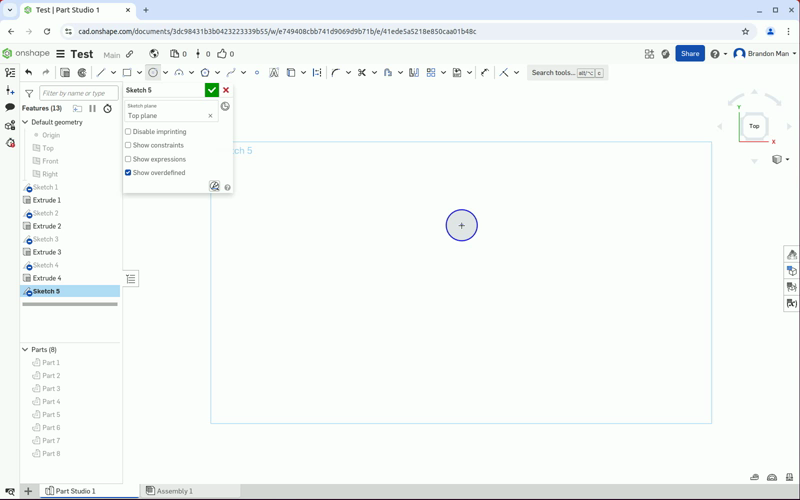
key_up(shift)
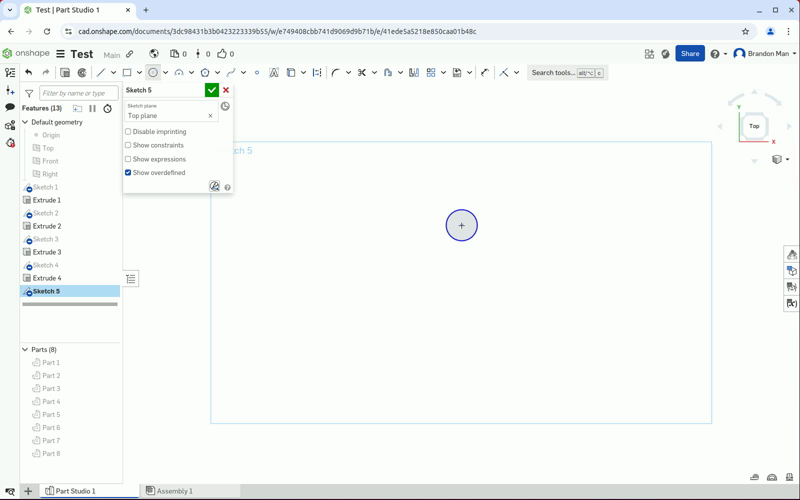
mouse_move(465, 225)
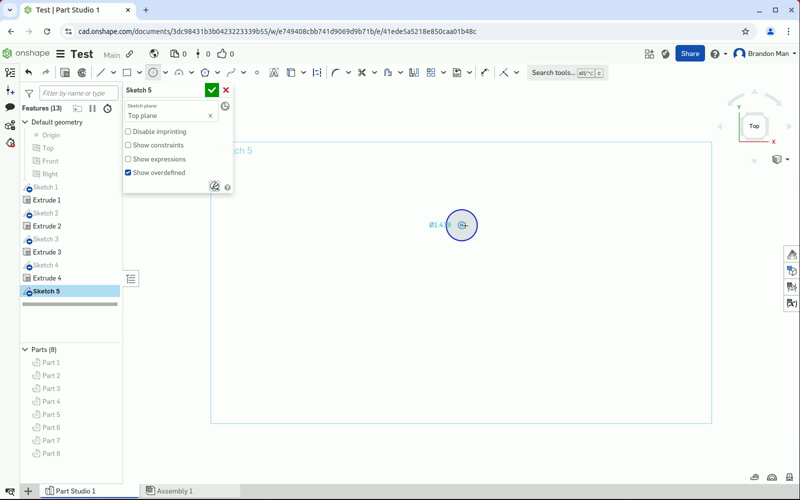
scroll(6)
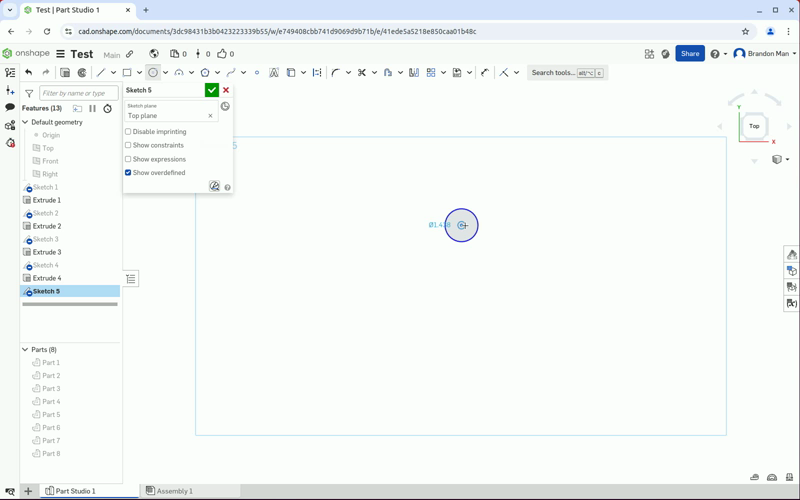
scroll(6)
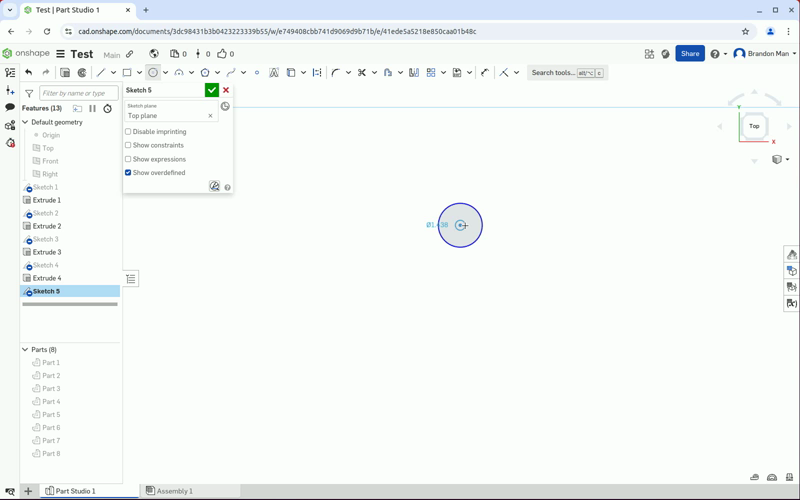
scroll(6)
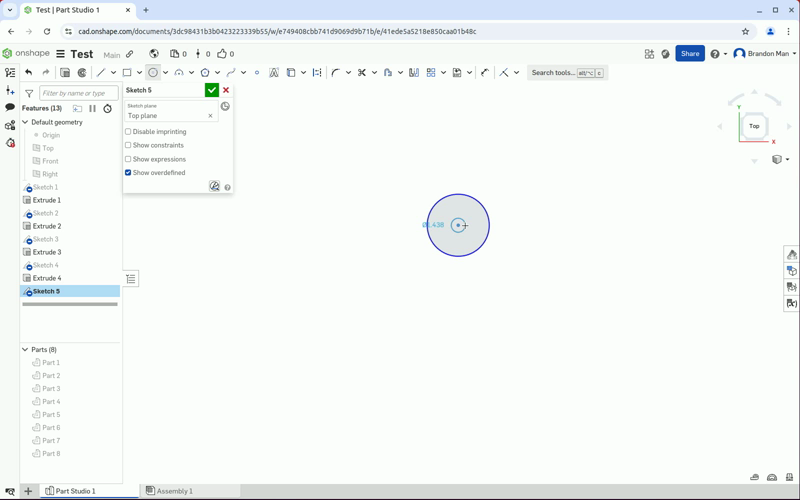
scroll(6)
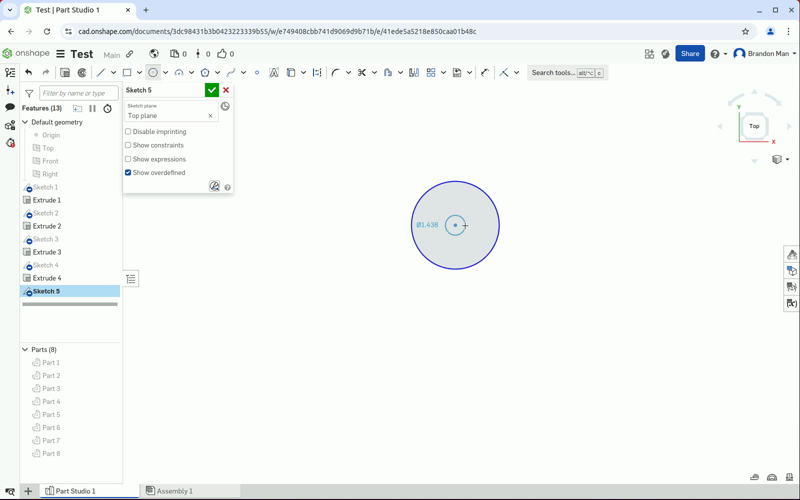
scroll(6)
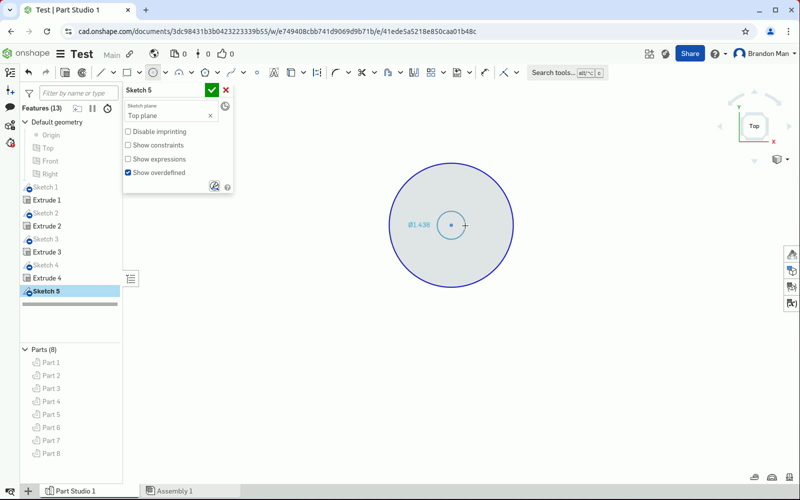
scroll(6)
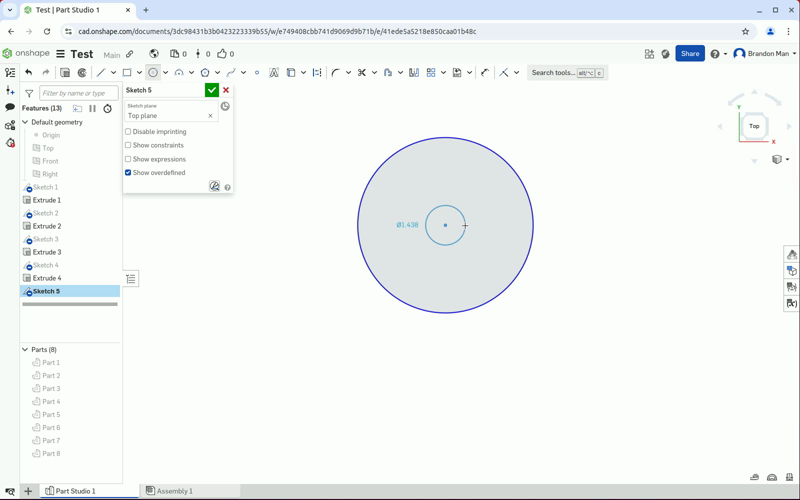
scroll(6)
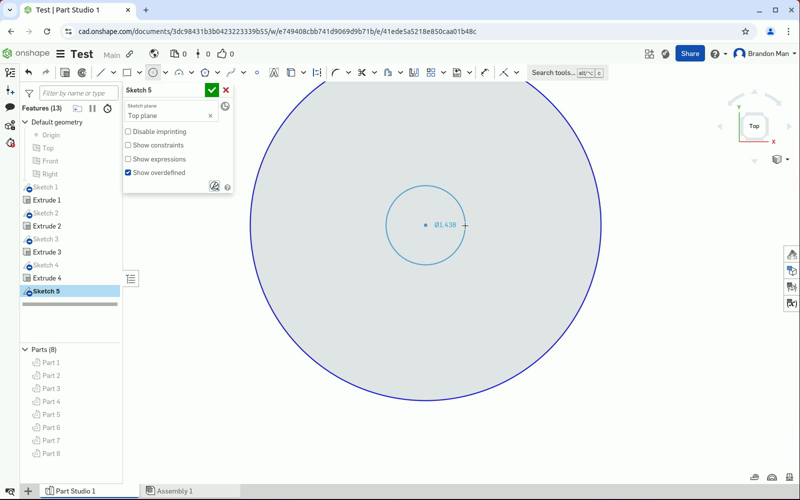
click(465, 225)
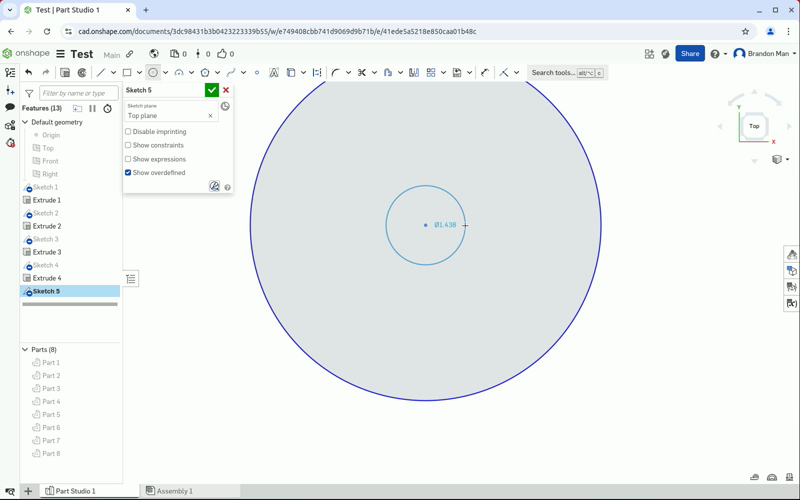
scroll(-6)
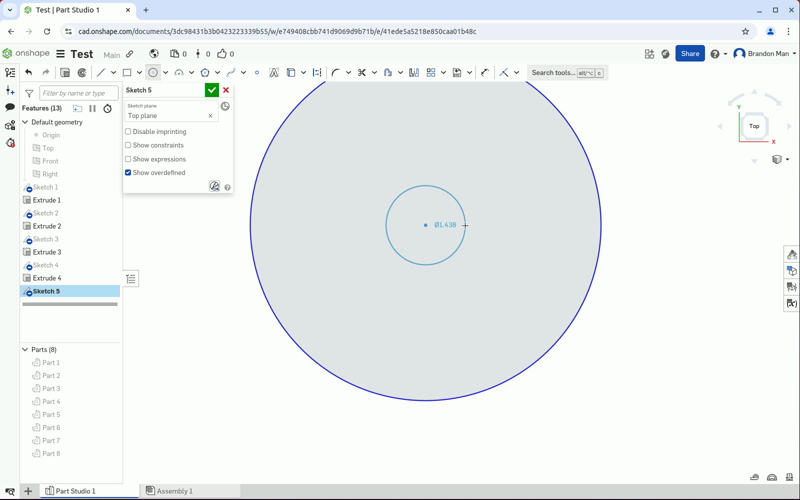
scroll(-6)
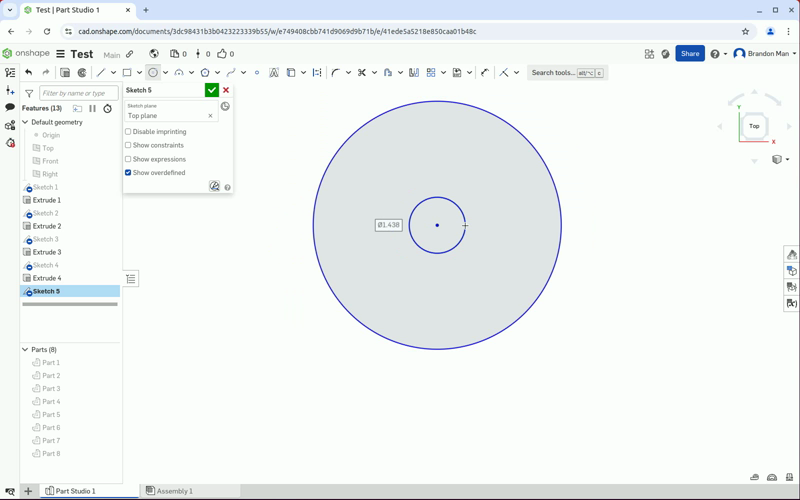
scroll(-6)
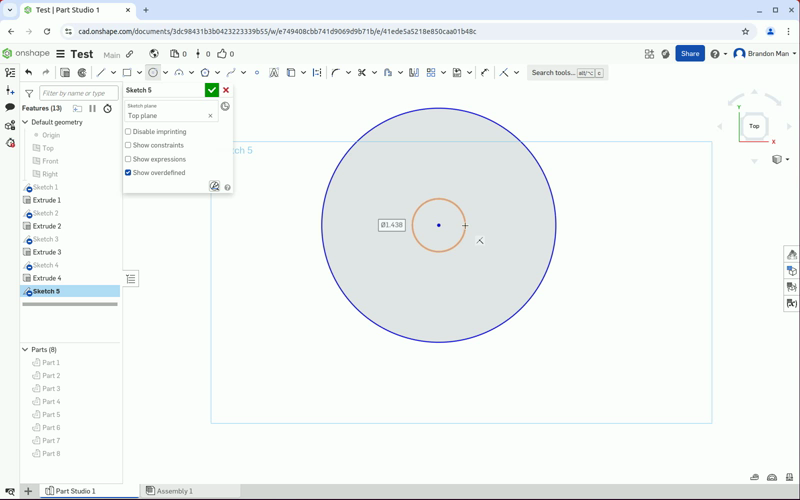
scroll(-6)
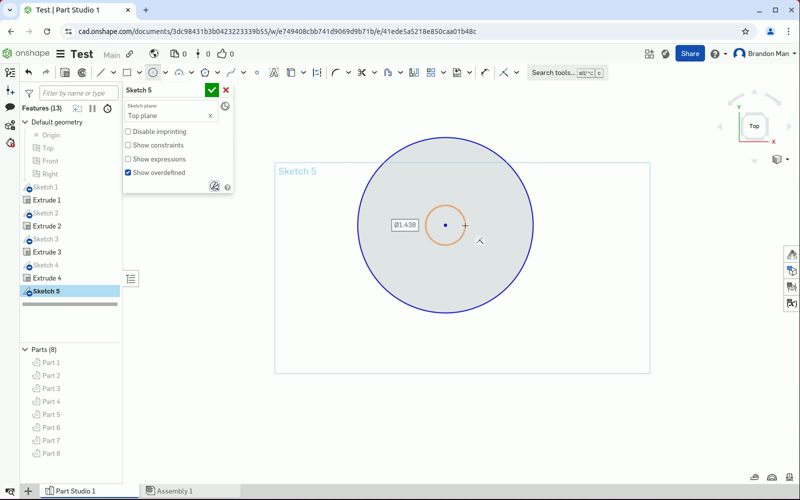
scroll(-6)
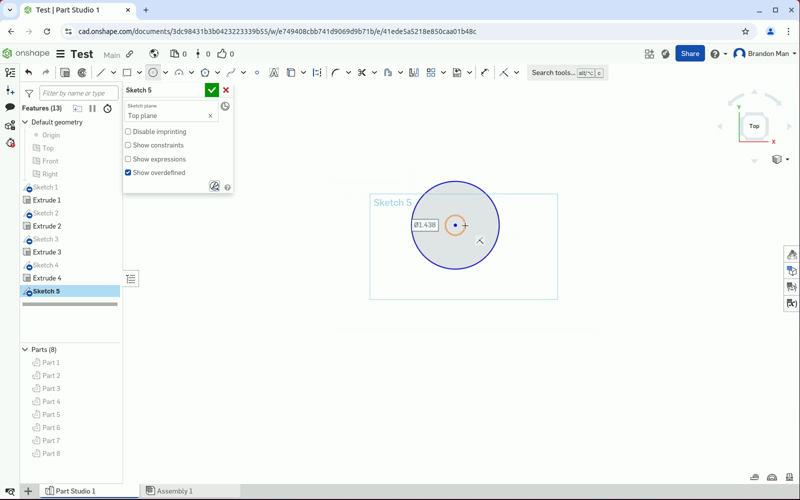
scroll(-6)
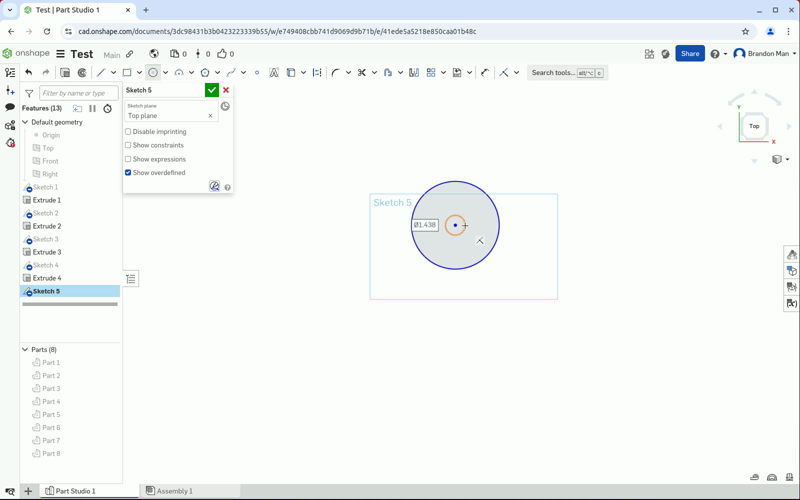
scroll(-6)
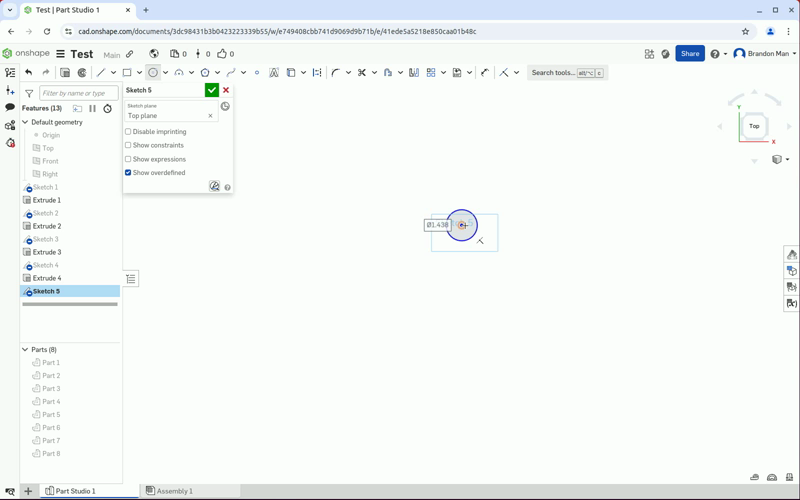
key(esc)
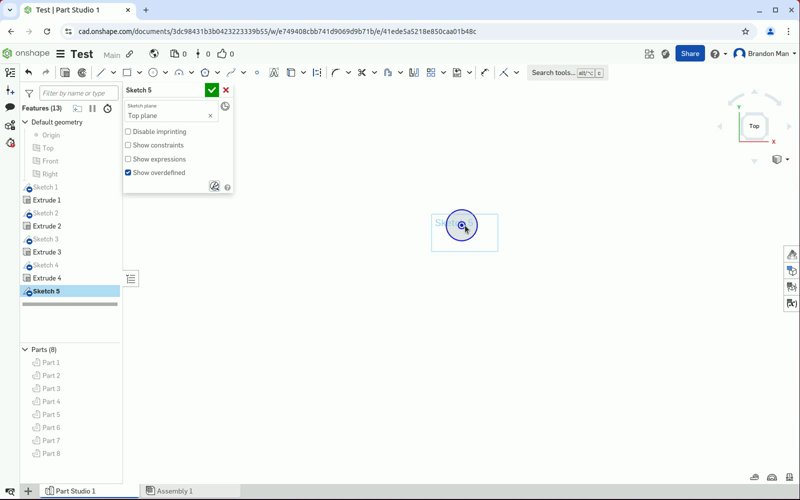
mouse_move(452, 235)
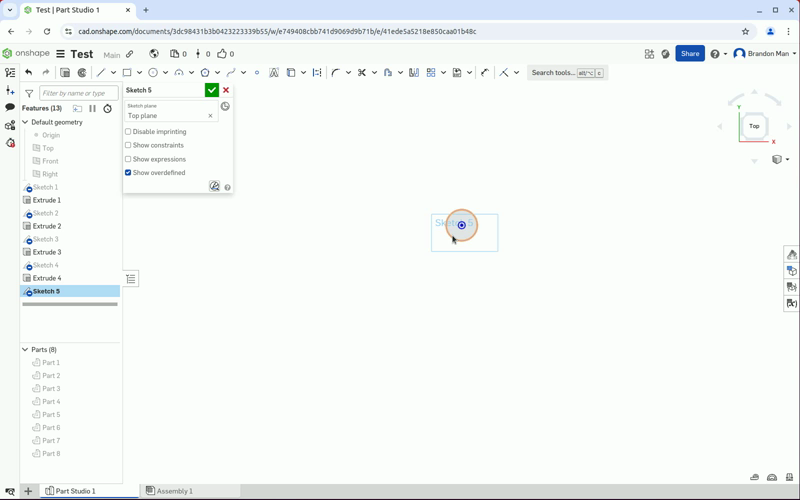
scroll(6)
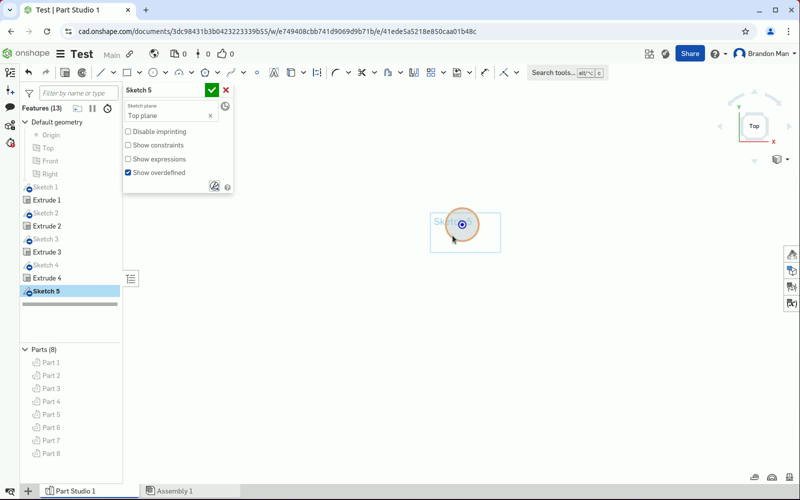
scroll(6)
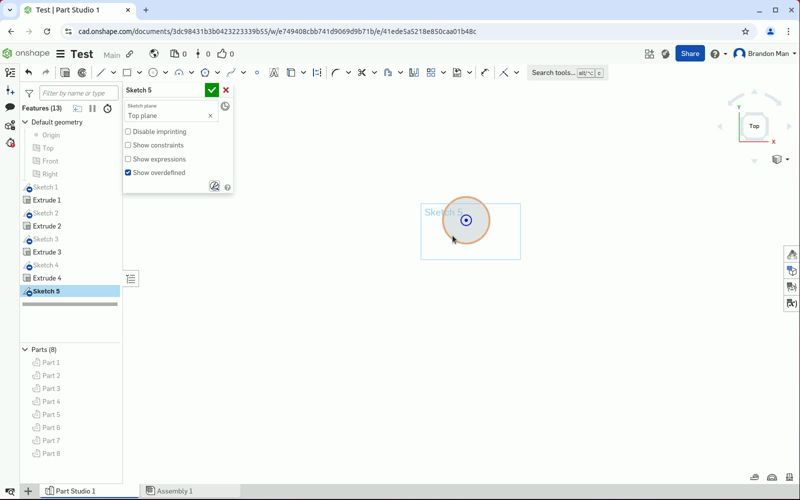
scroll(6)
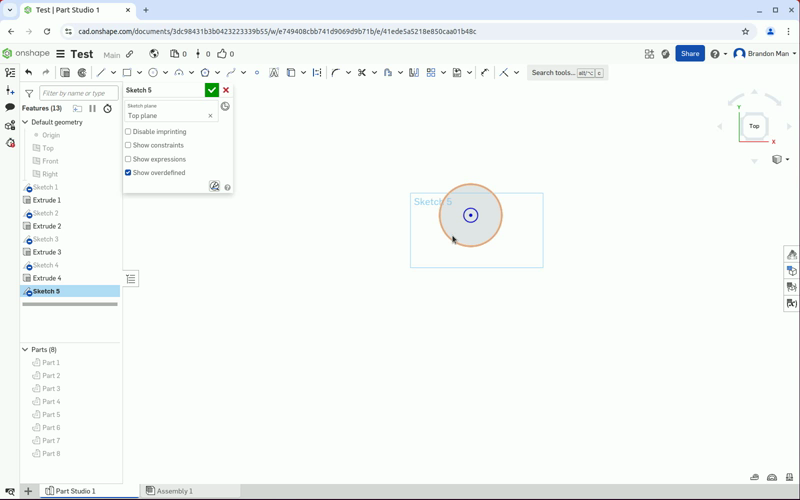
scroll(6)
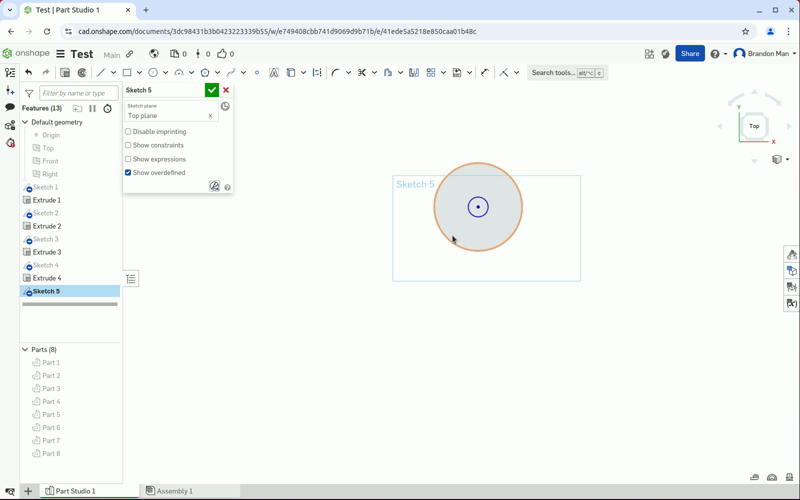
scroll(6)
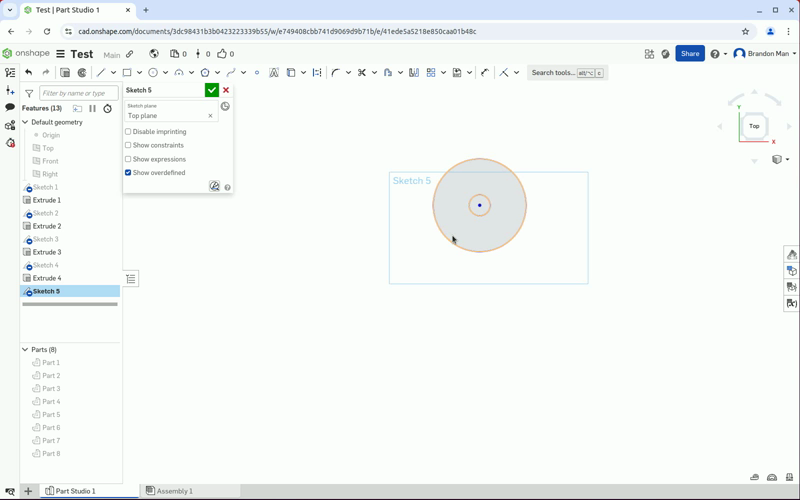
scroll(6)
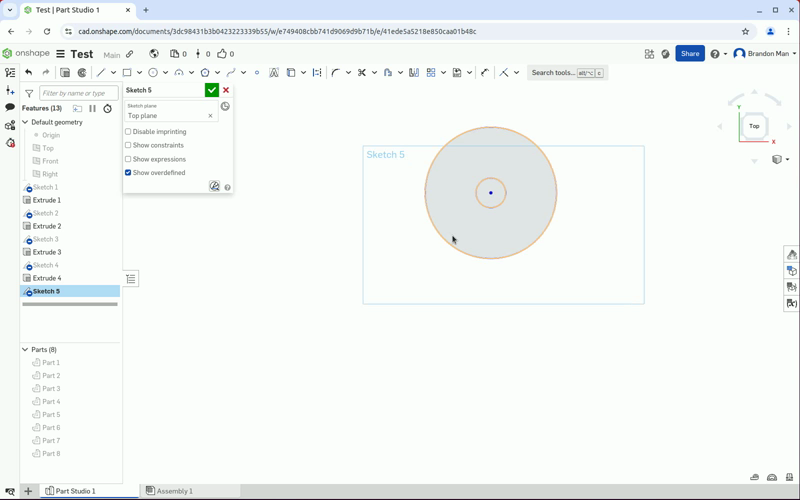
scroll(6)
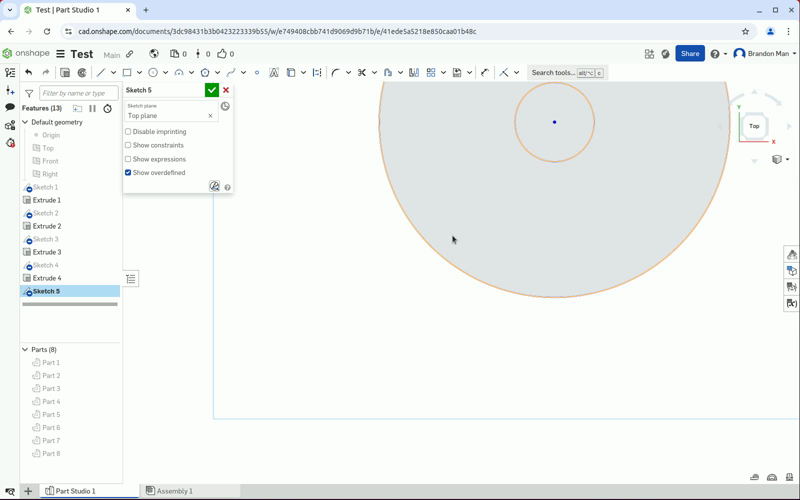
click(452, 235)
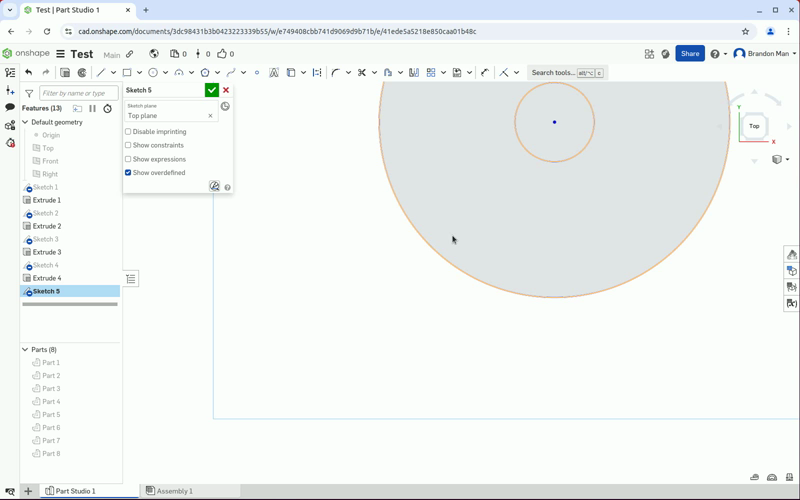
scroll(-6)
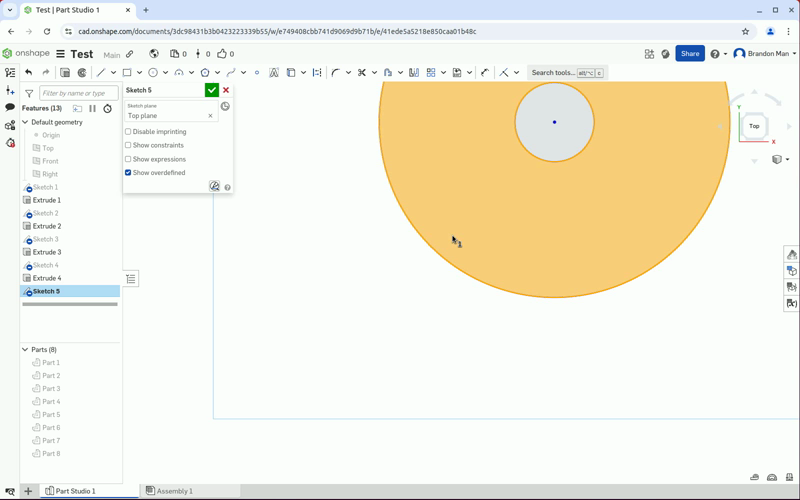
scroll(-6)
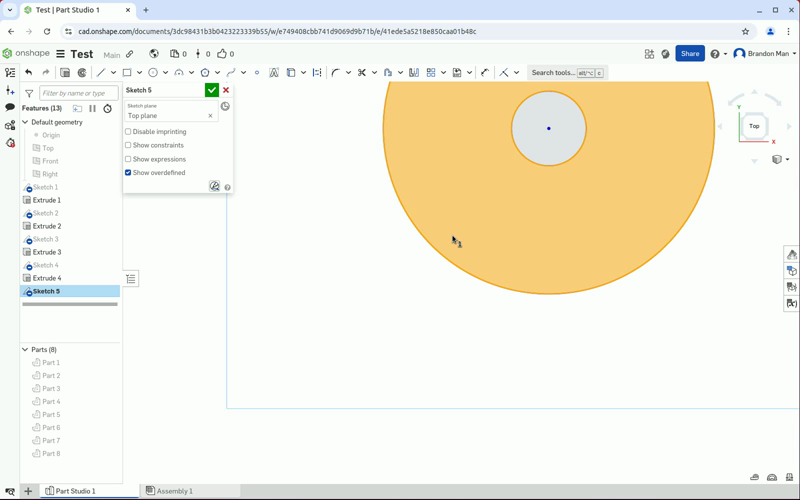
scroll(-6)
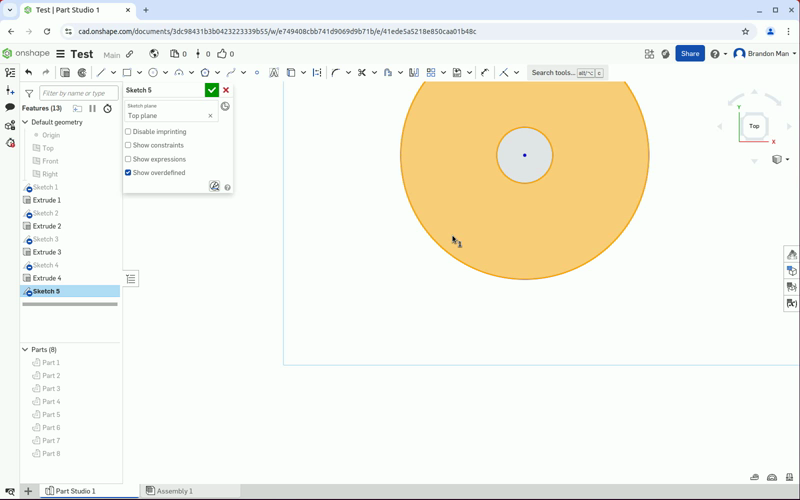
scroll(-6)
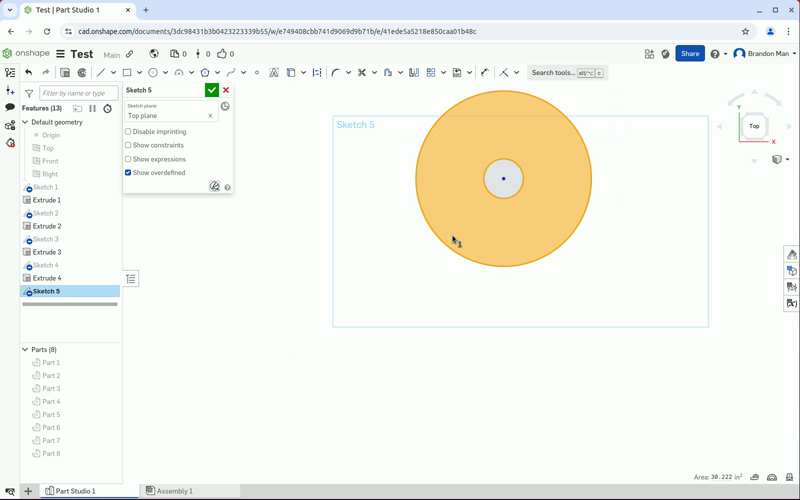
scroll(-6)
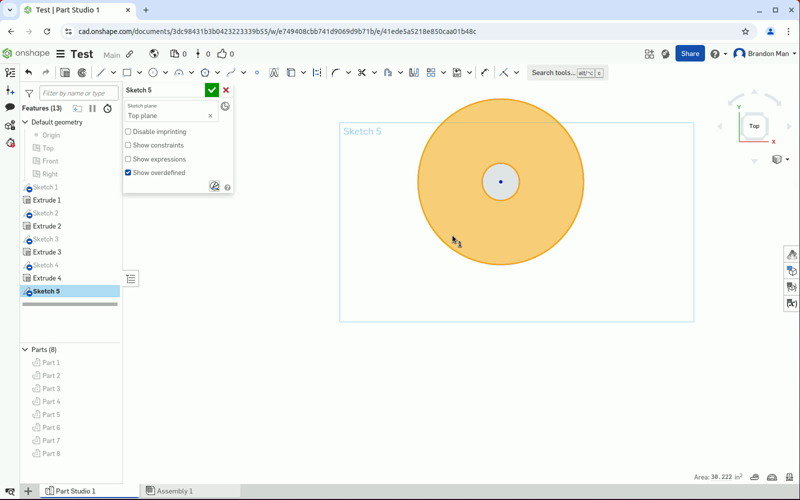
scroll(-6)
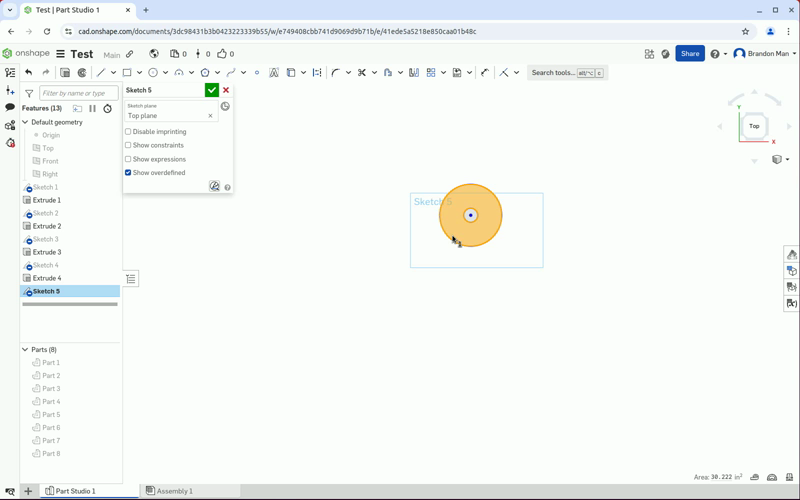
scroll(-6)
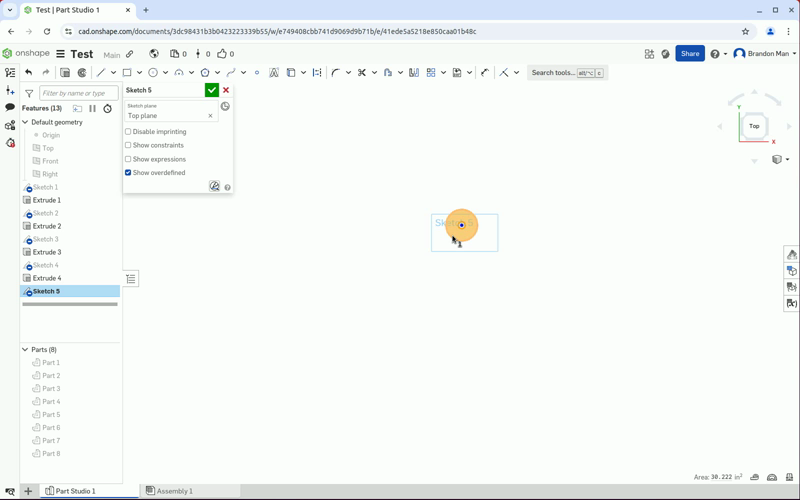
mouse_move(73, 352)
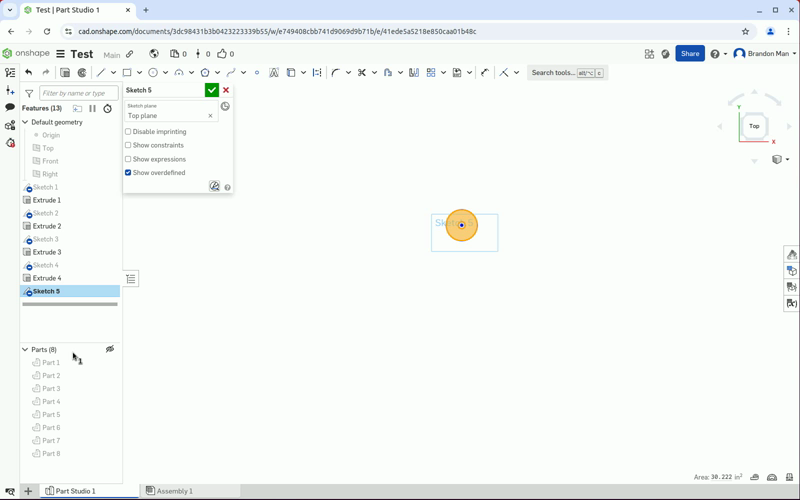
key(shift+y)
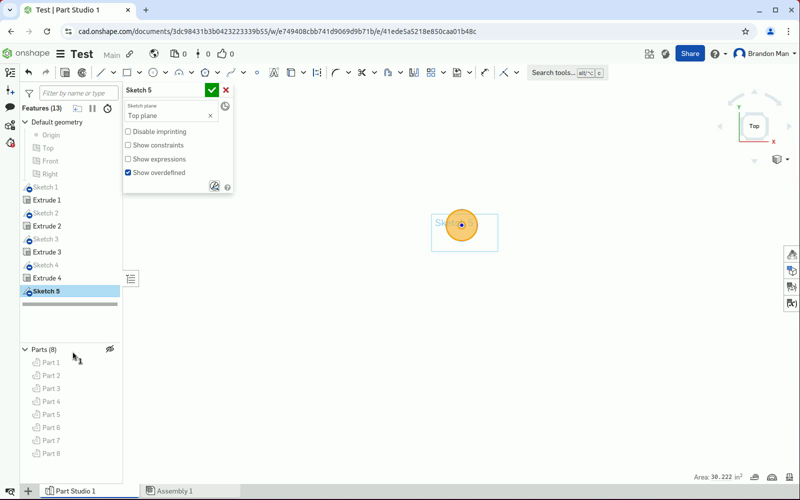
key(shift+e)
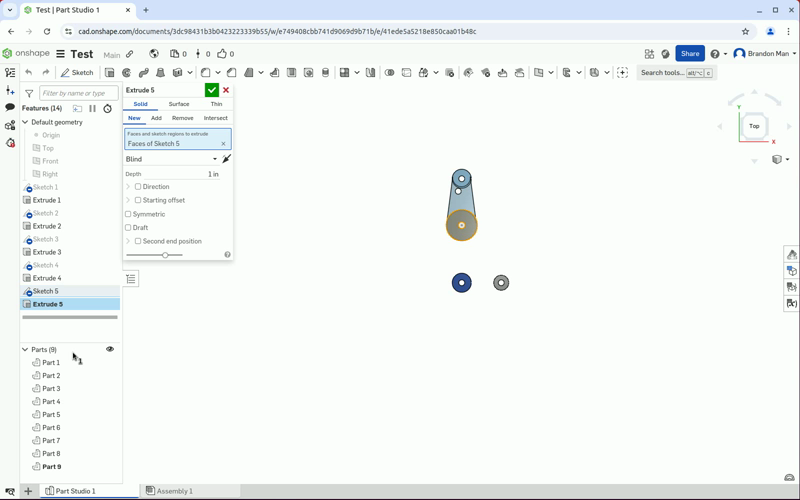
mouse_move(143, 106)
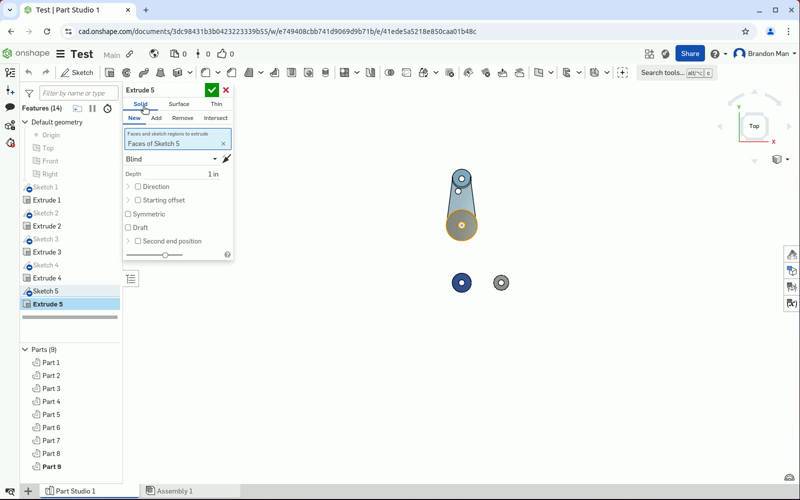
click(143, 106)
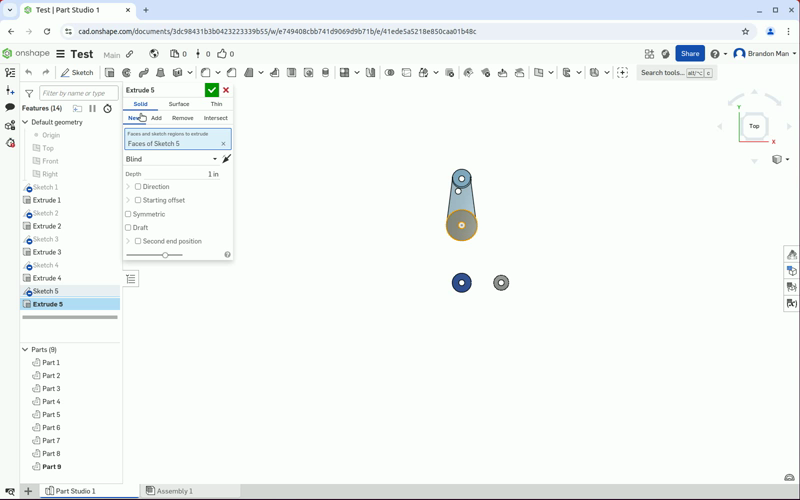
mouse_move(137, 120)
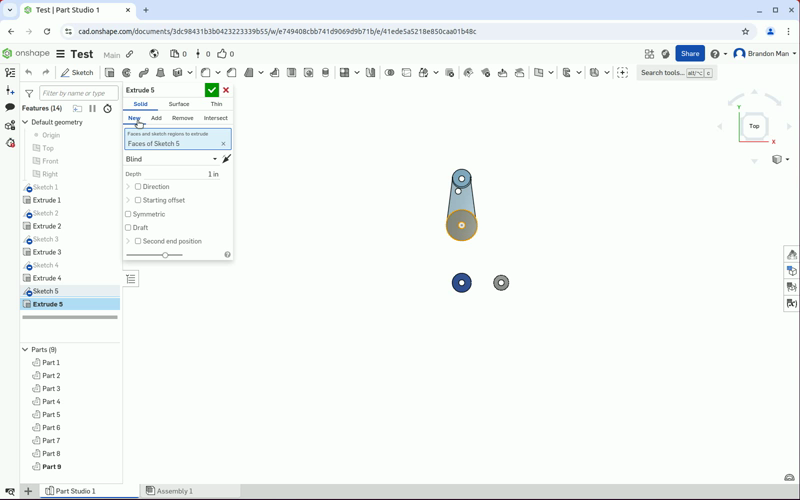
click(137, 120)
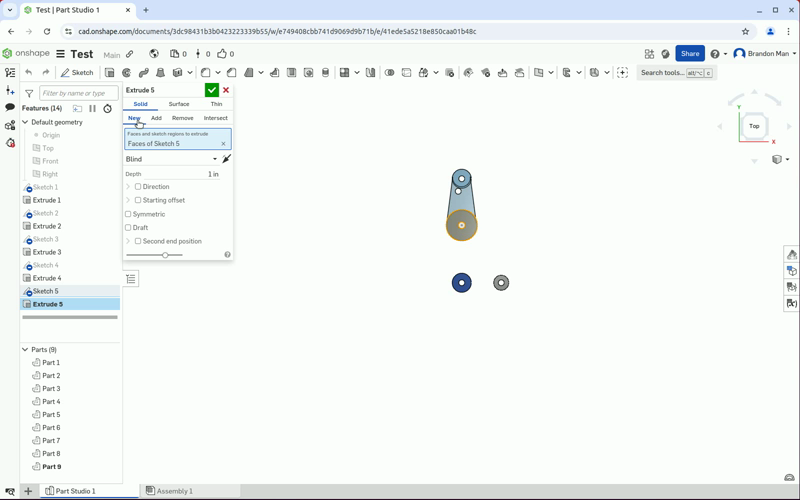
key(tab, 4)
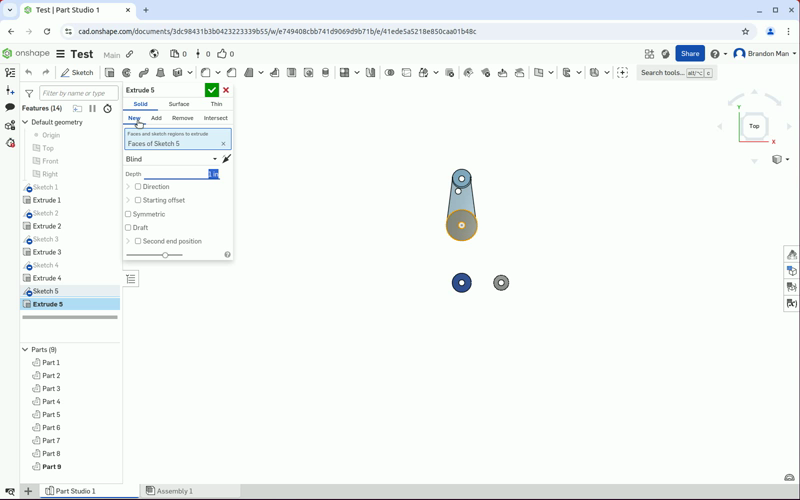
text(0.481)
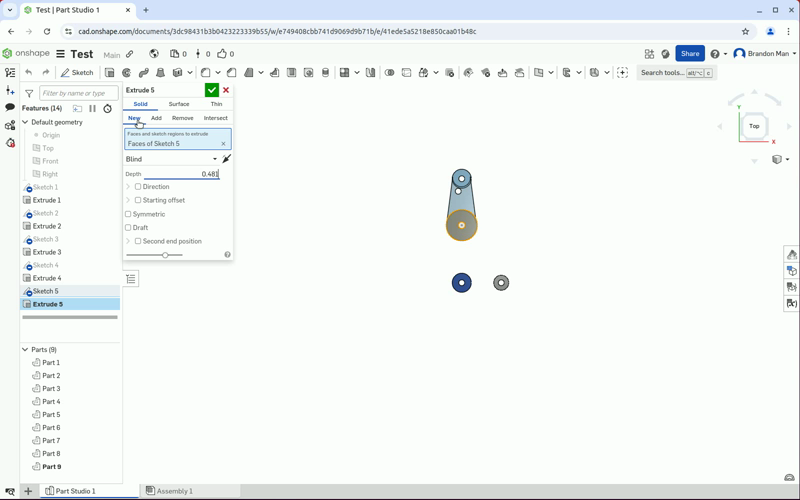
key(enter)
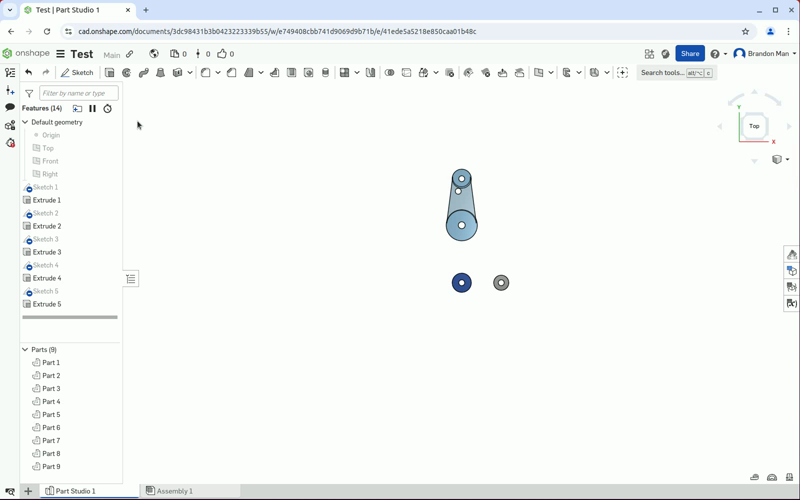
key(shift+h)
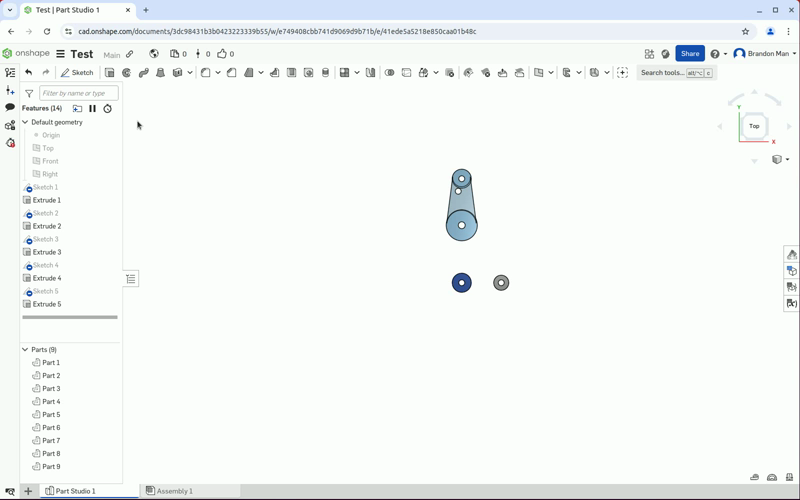
key(shift+h)
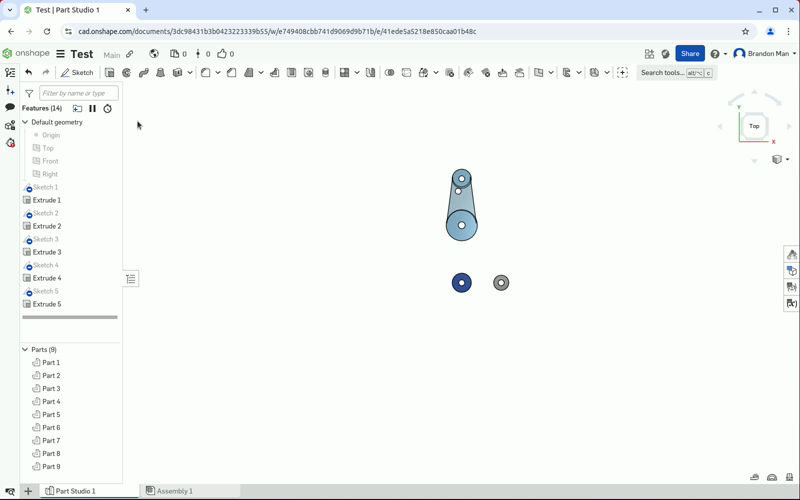
mouse_move(73, 189)
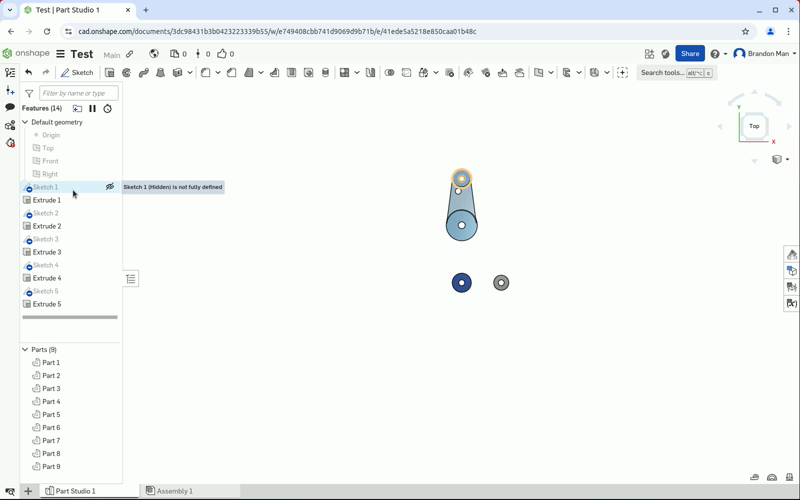
click(73, 189)
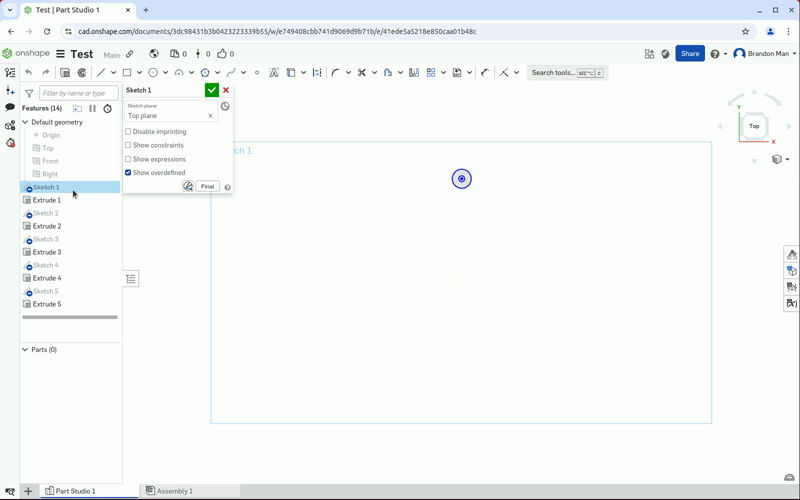
mouse_move(229, 92)
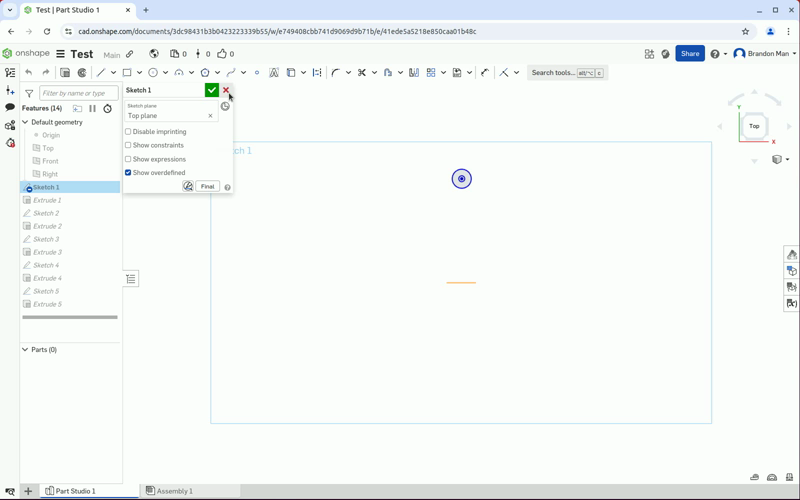
click(229, 92)
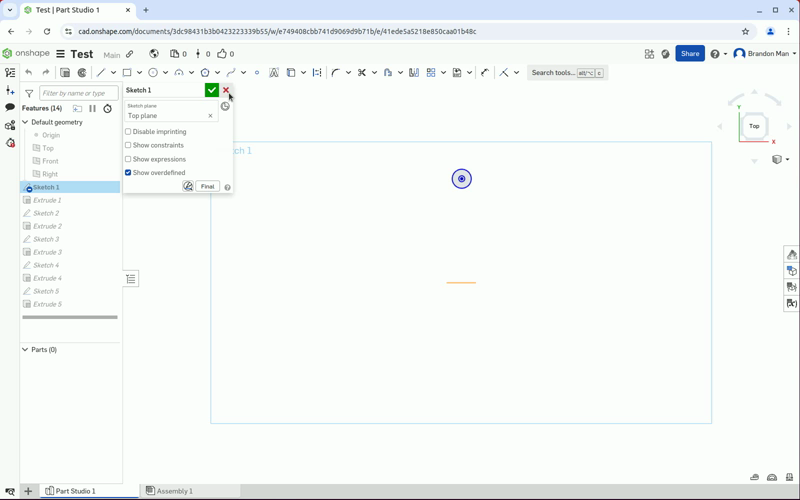
key(shift+s)
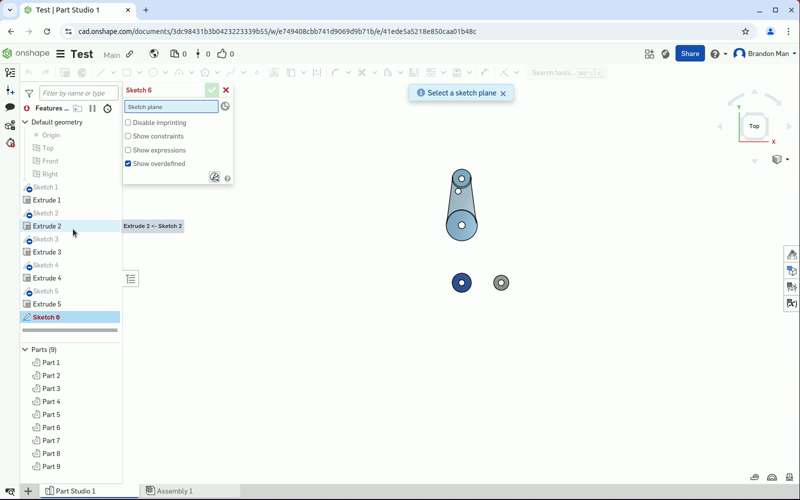
scroll(3)
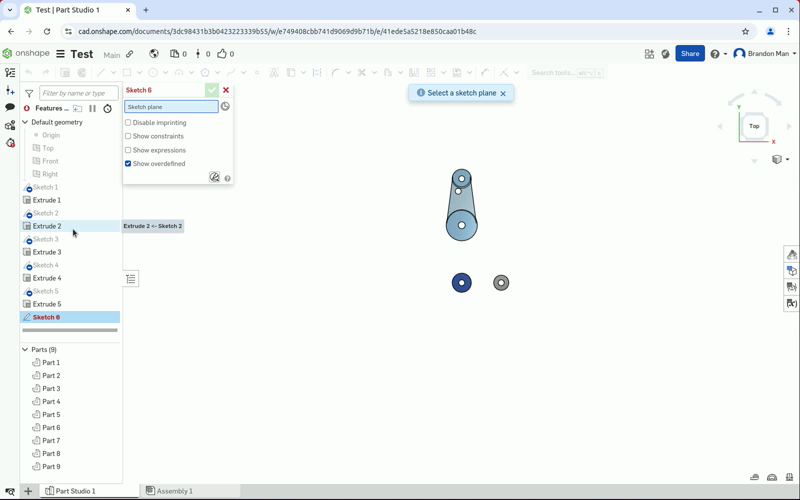
mouse_move(73, 150)
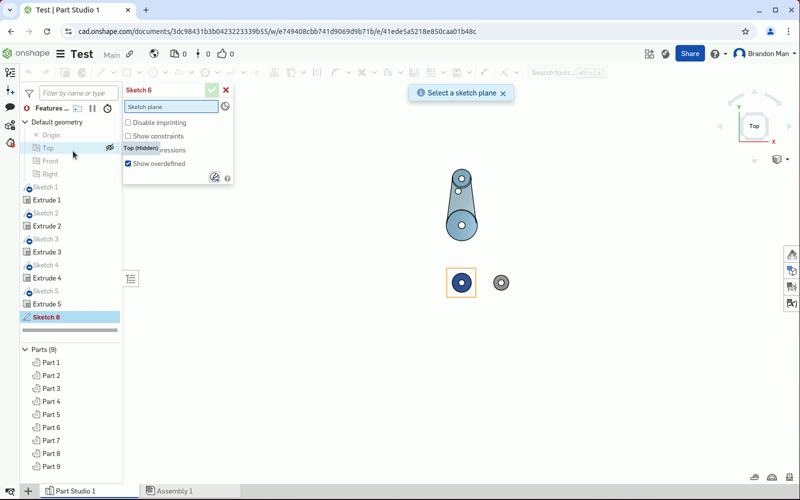
click(73, 150)
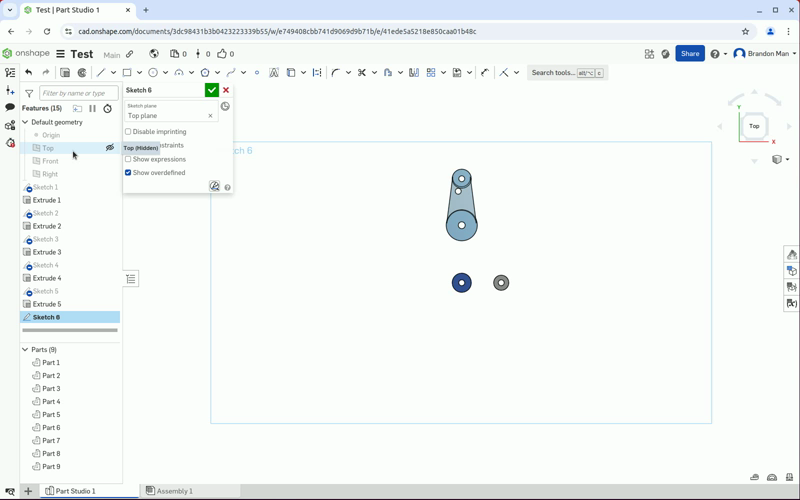
mouse_move(73, 352)
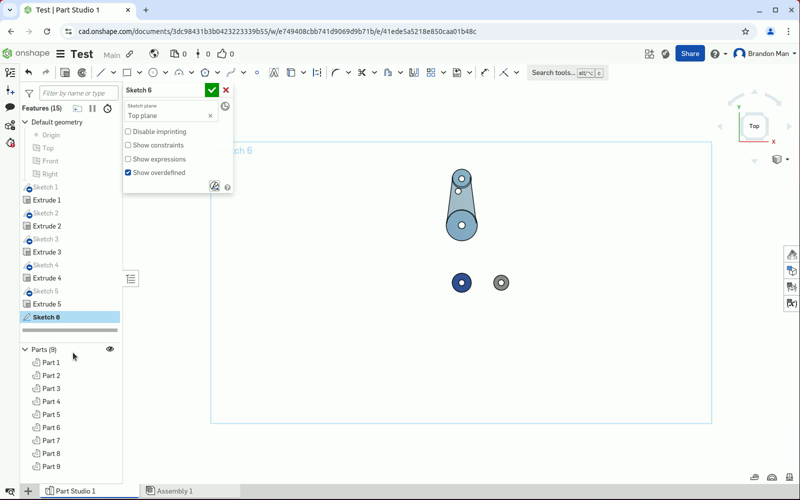
key(y)
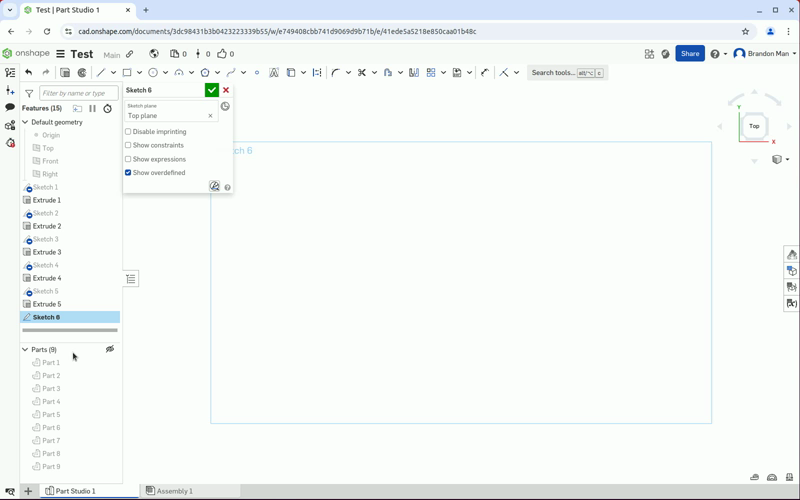
key(l)
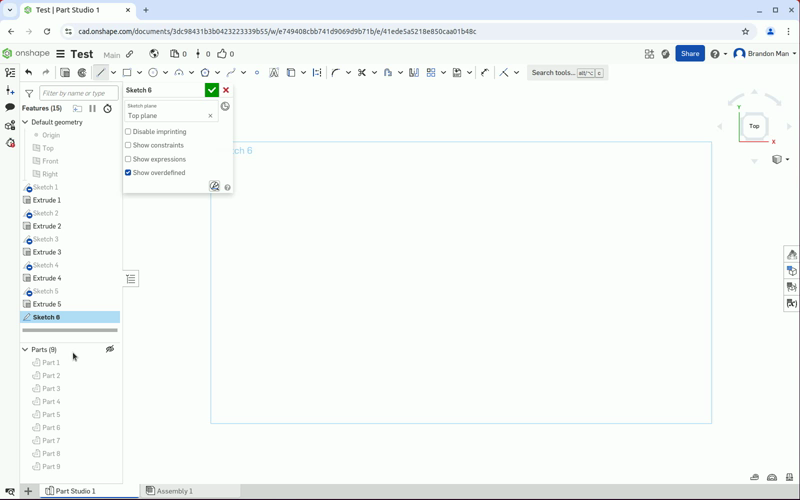
key_down(shift)
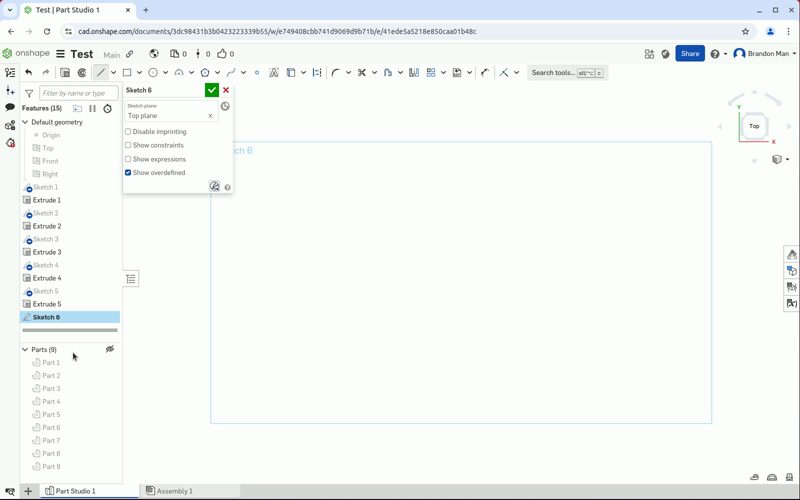
mouse_move(446, 227)
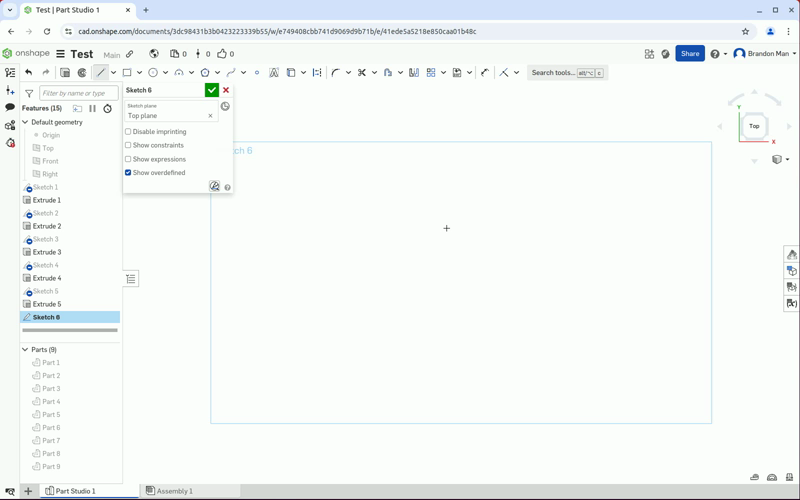
click(446, 227)
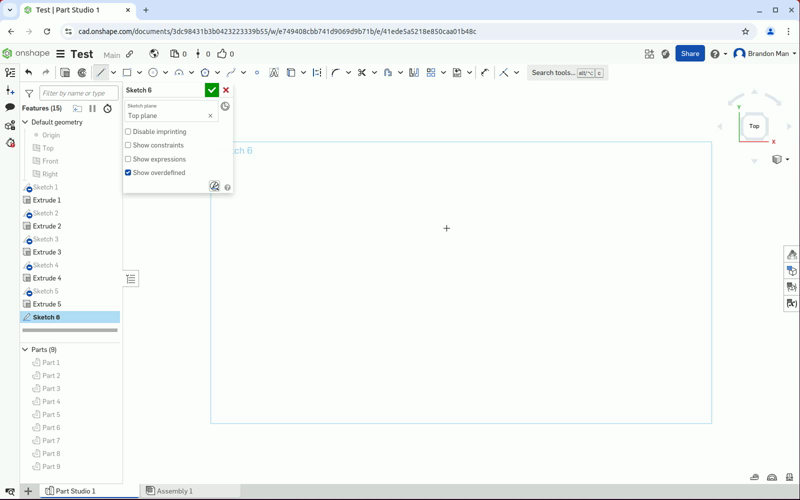
key_up(shift)
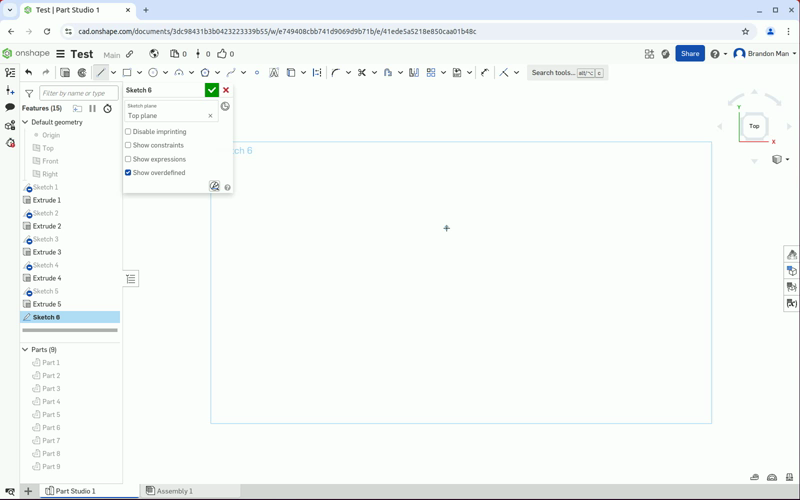
key_down(shift)
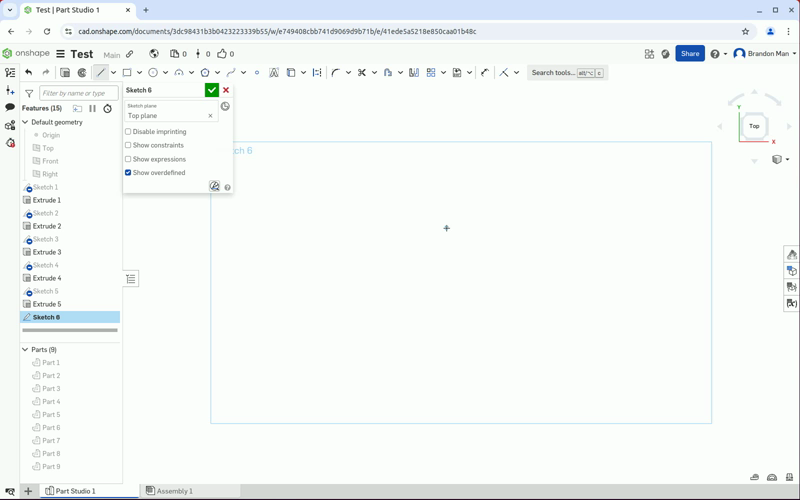
mouse_move(476, 227)
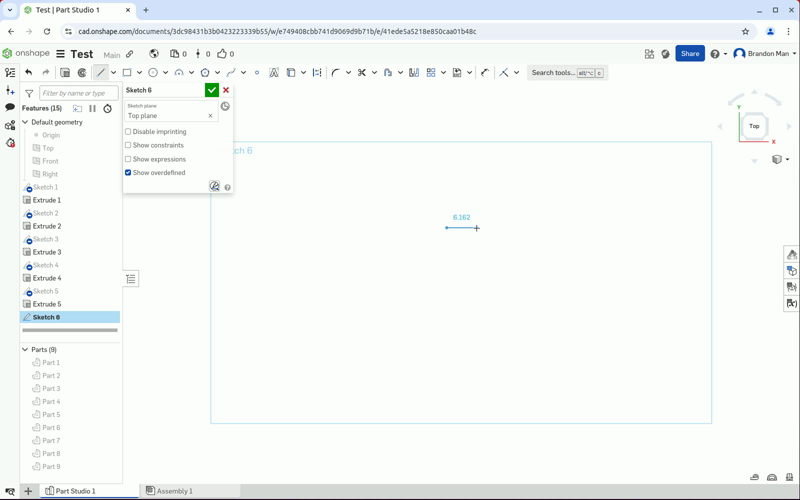
mouse_move(452, 283)
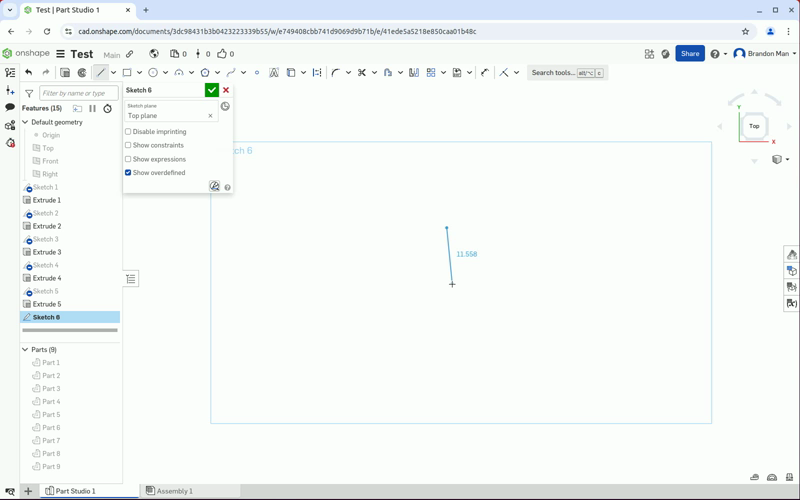
click(452, 283)
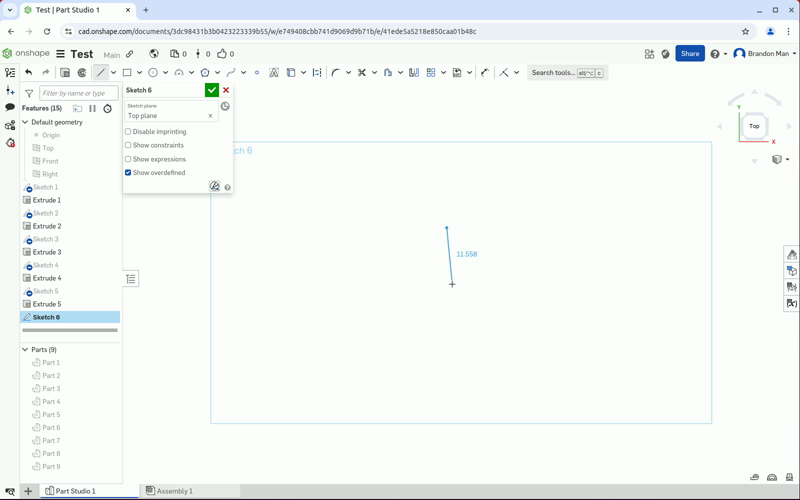
key_up(shift)
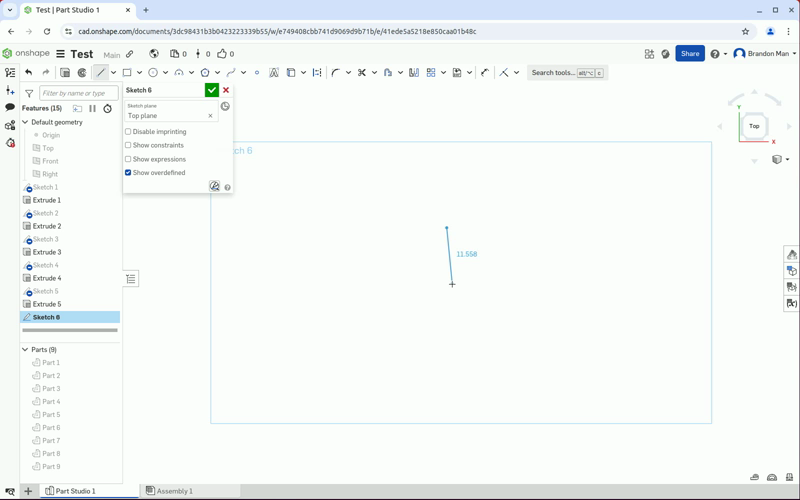
key(esc)
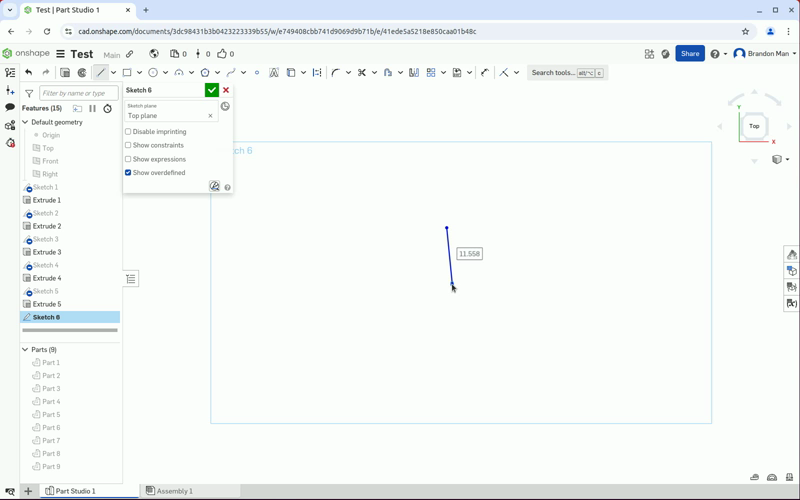
key(a)
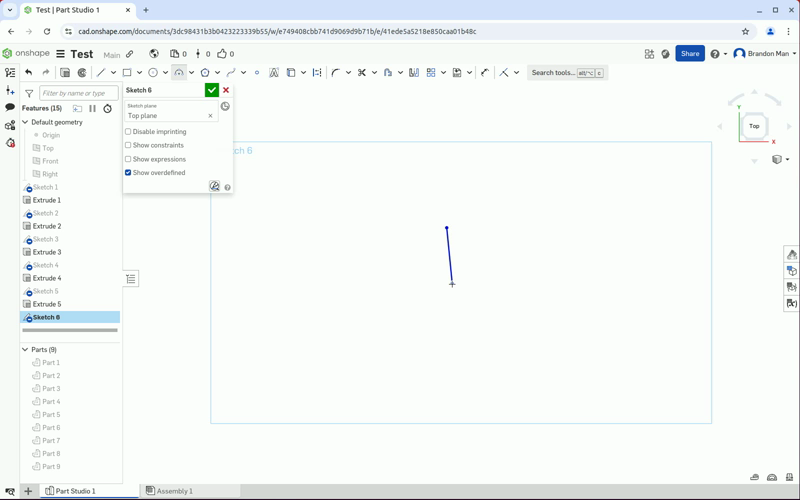
mouse_move(452, 283)
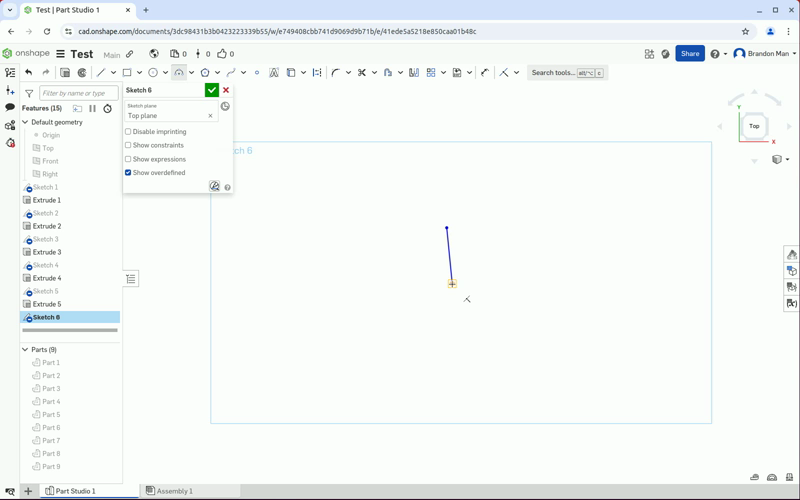
click(452, 283)
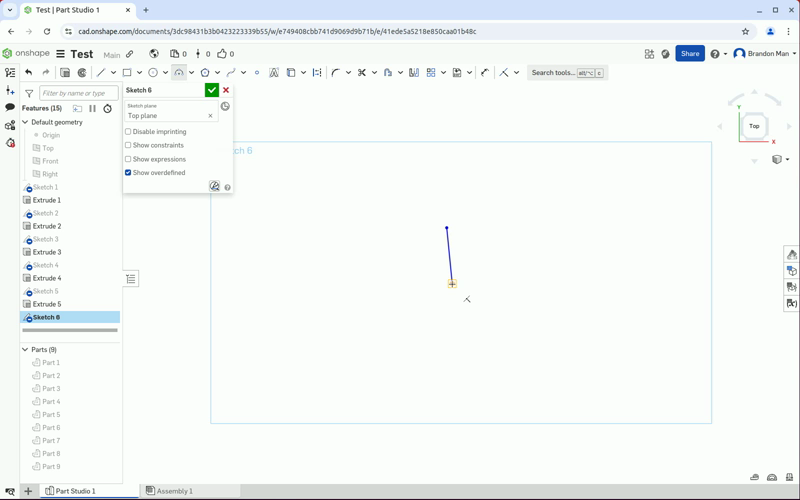
key_down(shift)
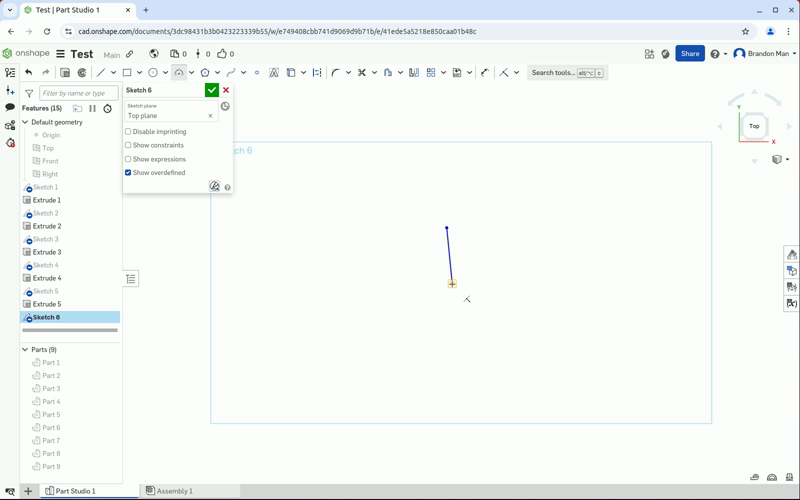
mouse_move(461, 291)
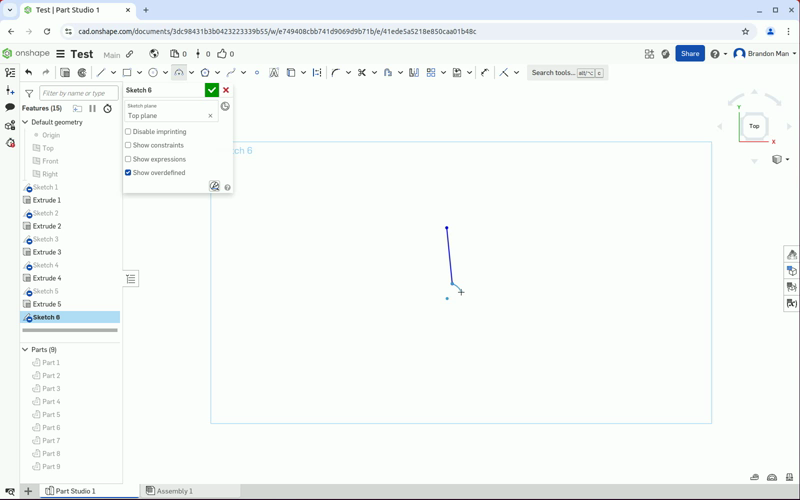
click(461, 291)
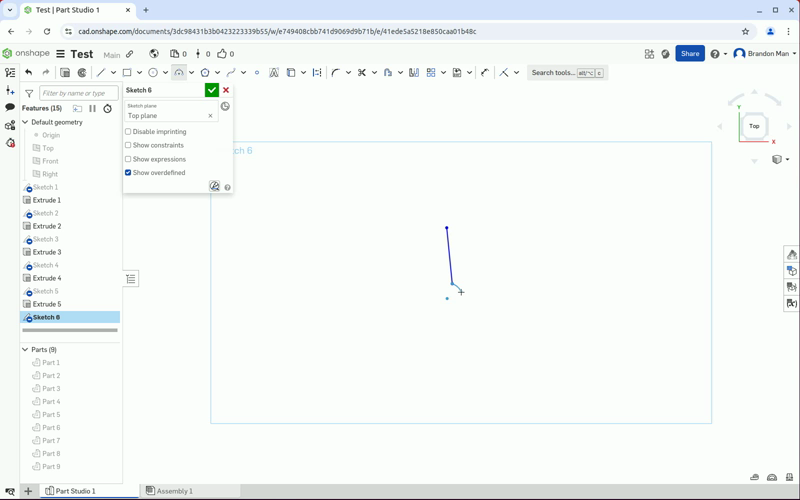
mouse_move(467, 275)
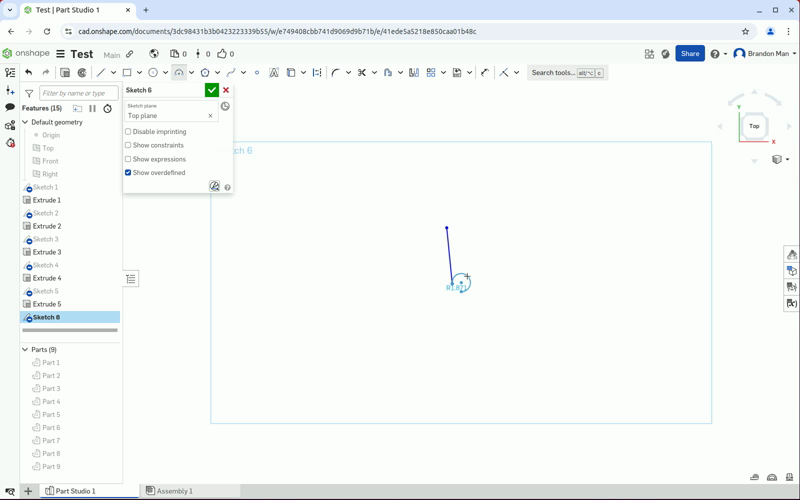
click(467, 275)
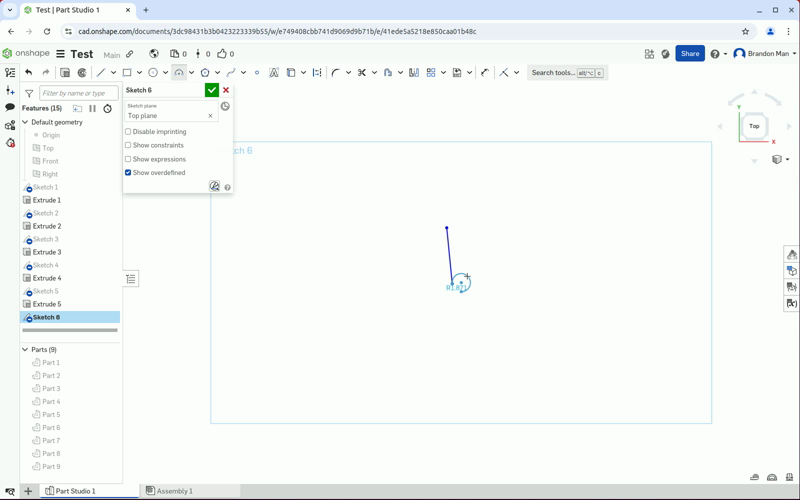
key_up(shift)
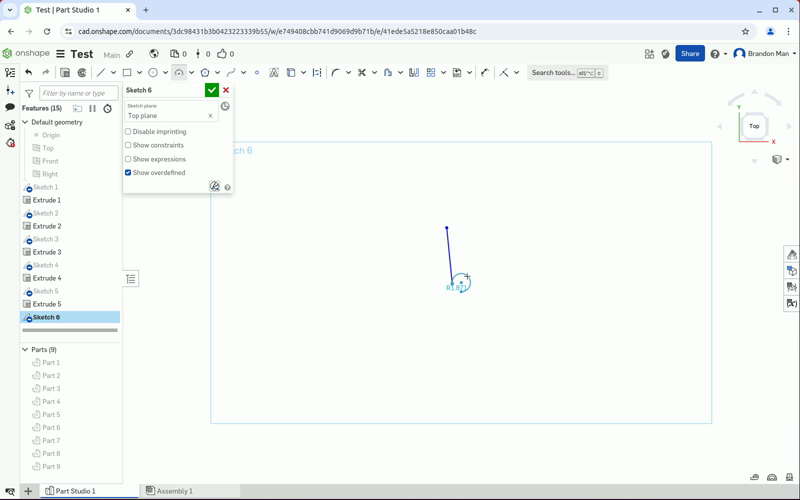
key(esc)
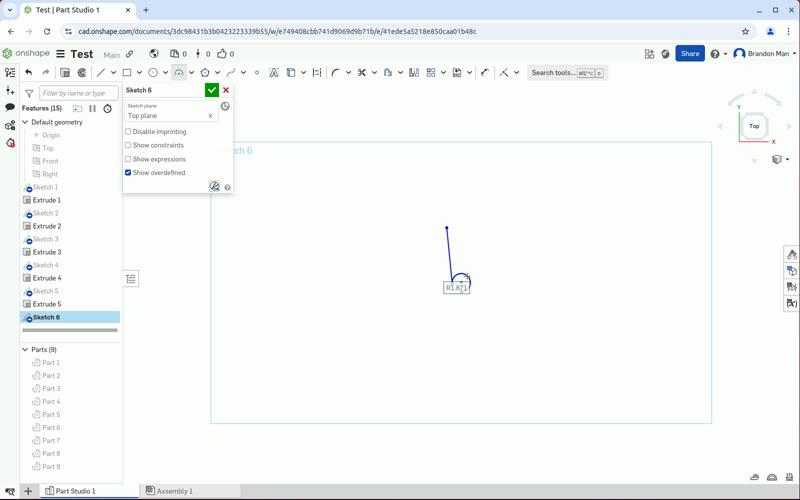
key(l)
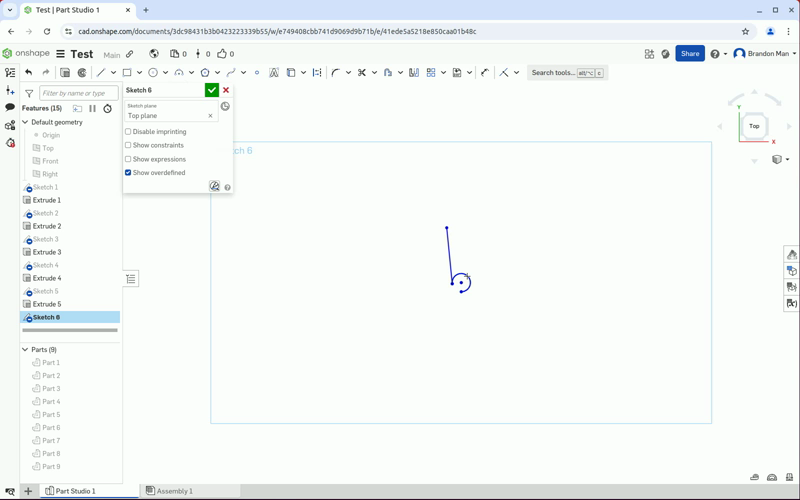
mouse_move(461, 291)
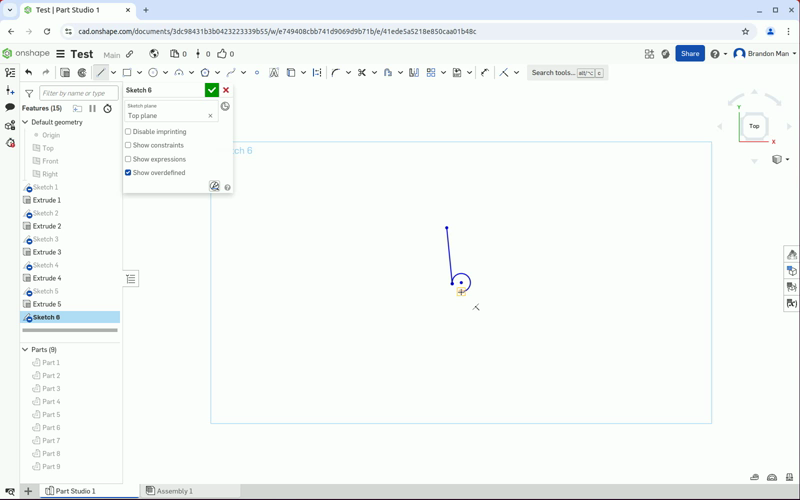
click(461, 291)
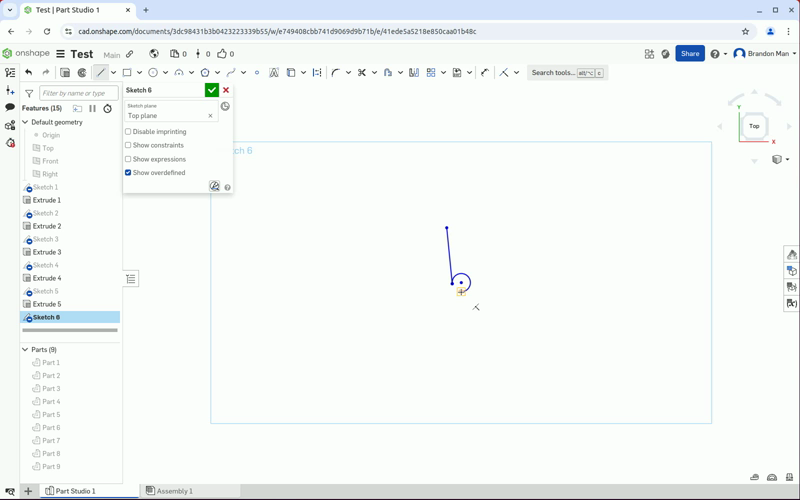
key_down(shift)
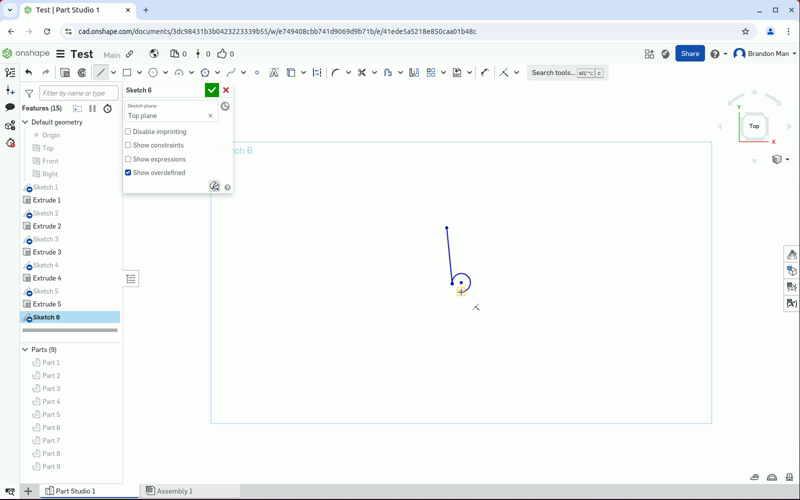
mouse_move(491, 291)
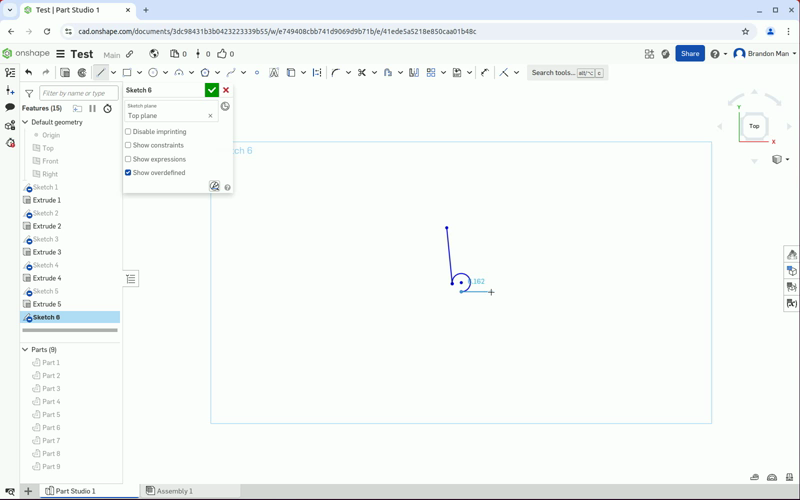
mouse_move(501, 290)
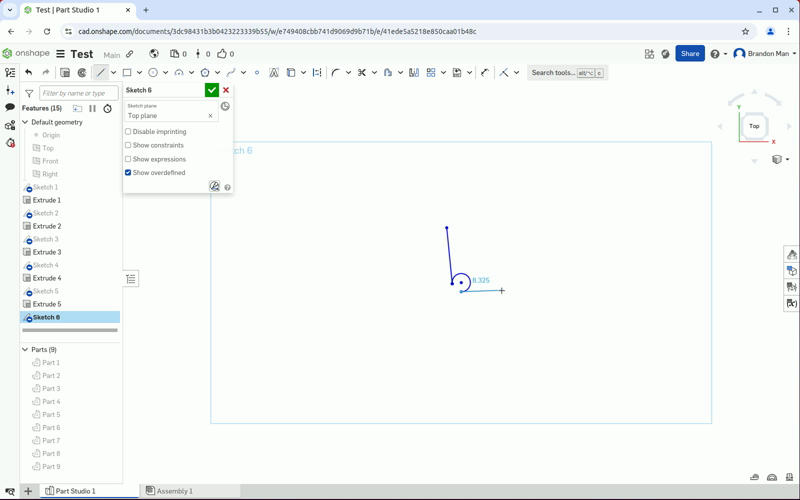
click(501, 290)
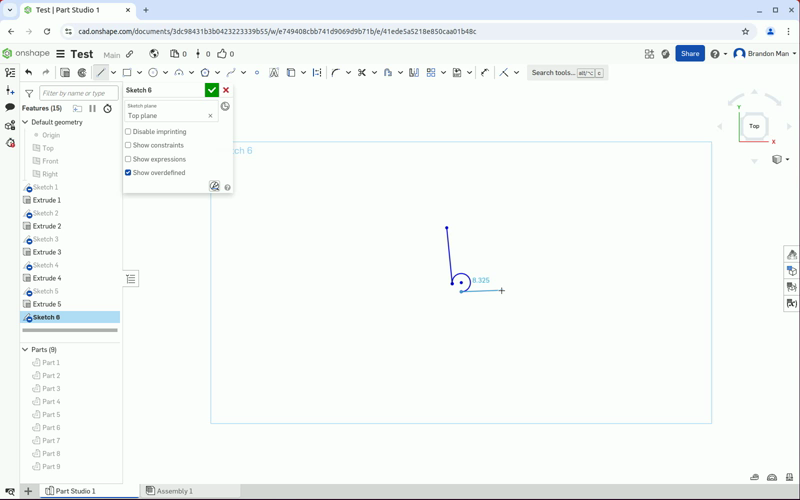
key_up(shift)
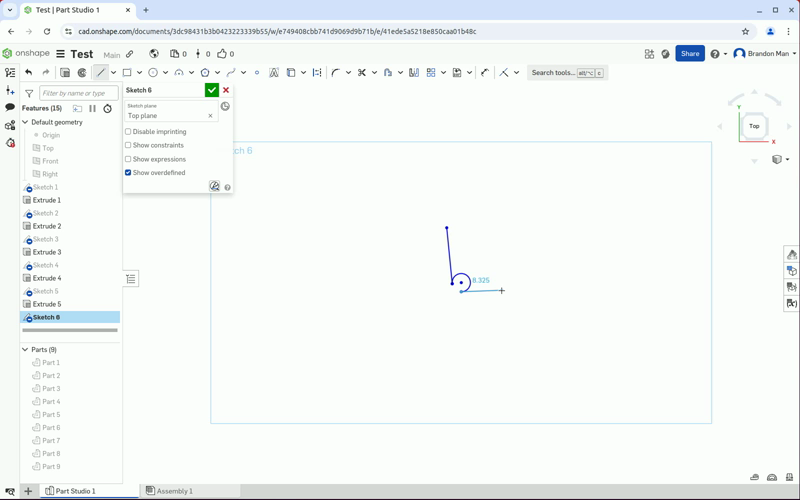
key(esc)
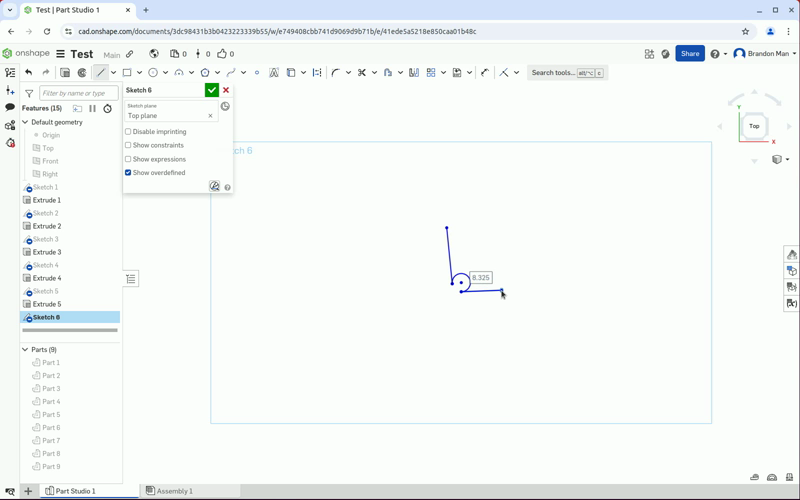
key(a)
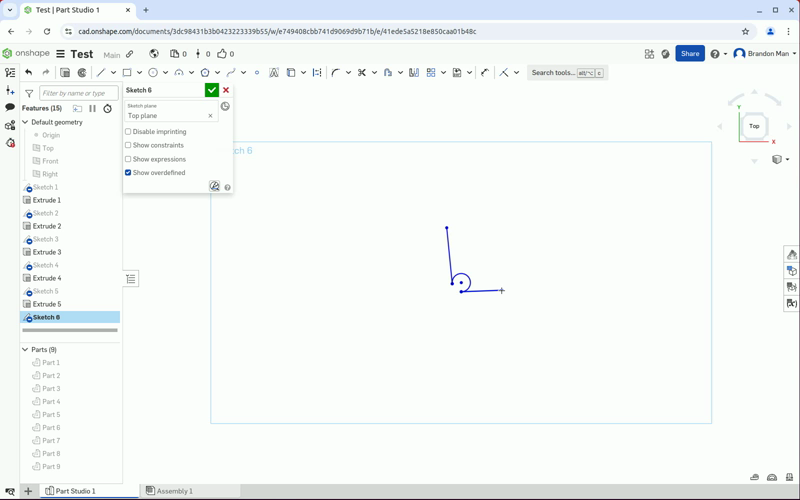
mouse_move(501, 290)
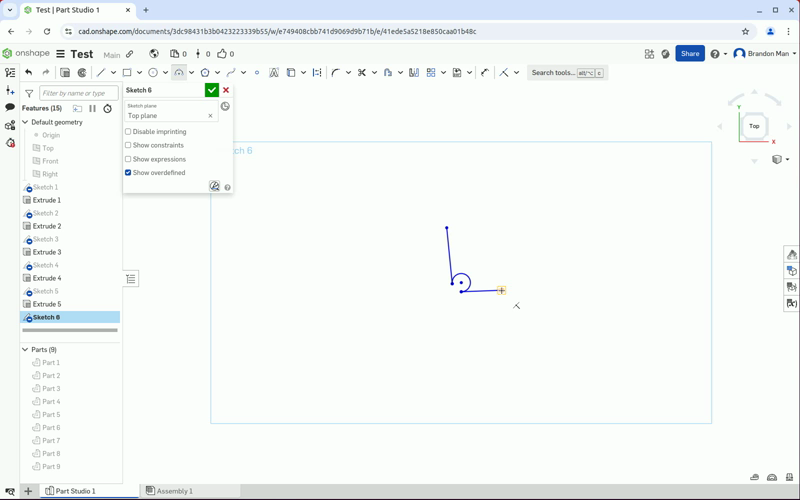
click(501, 290)
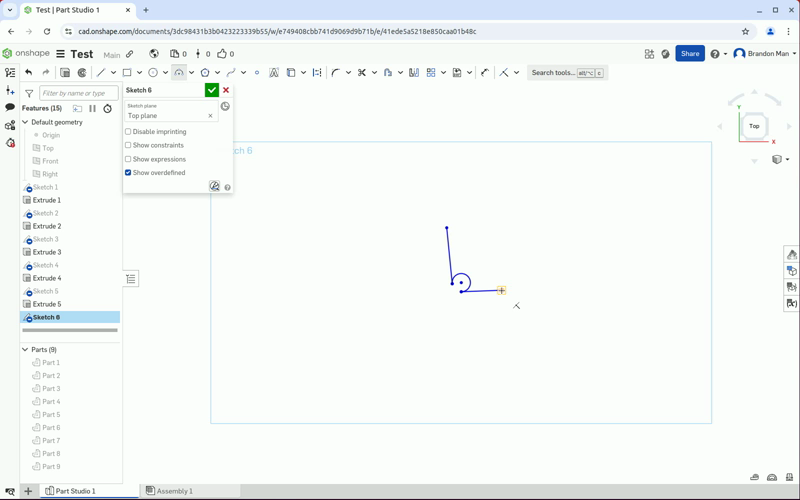
key_down(shift)
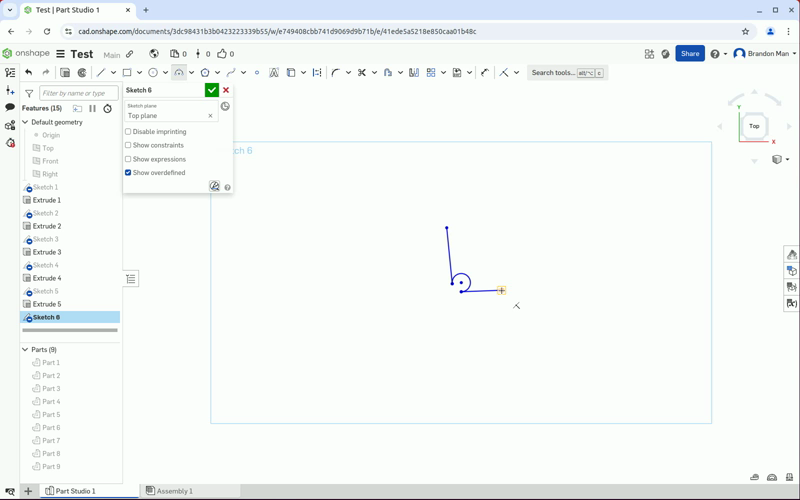
mouse_move(501, 275)
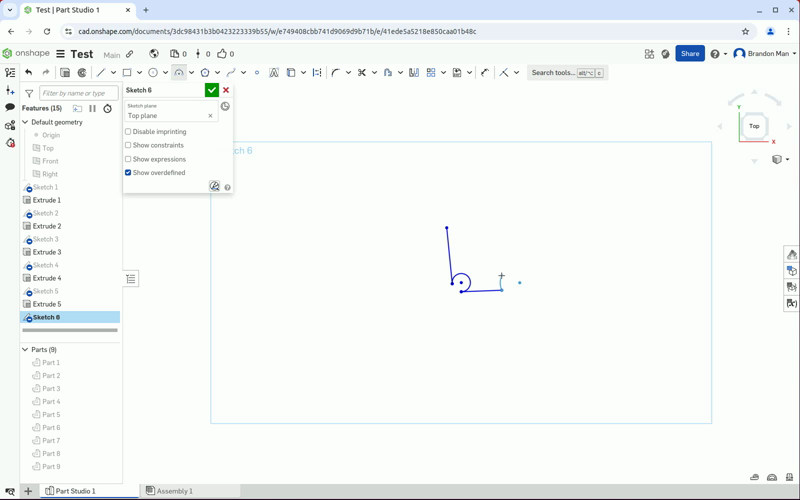
click(501, 275)
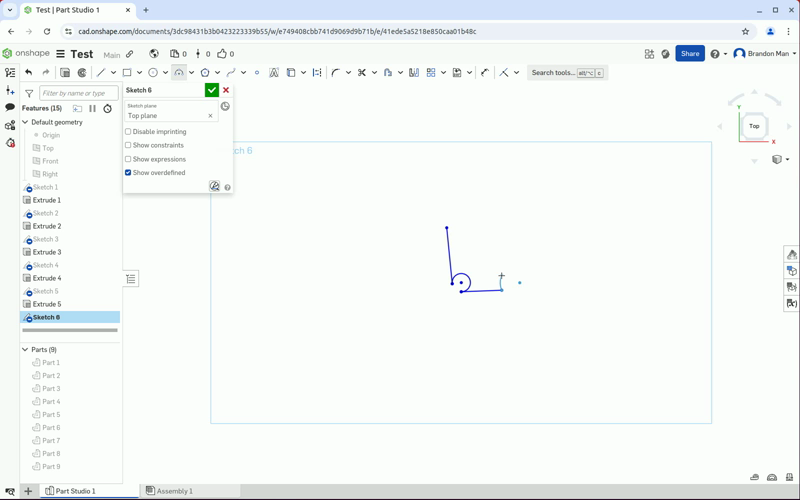
mouse_move(494, 282)
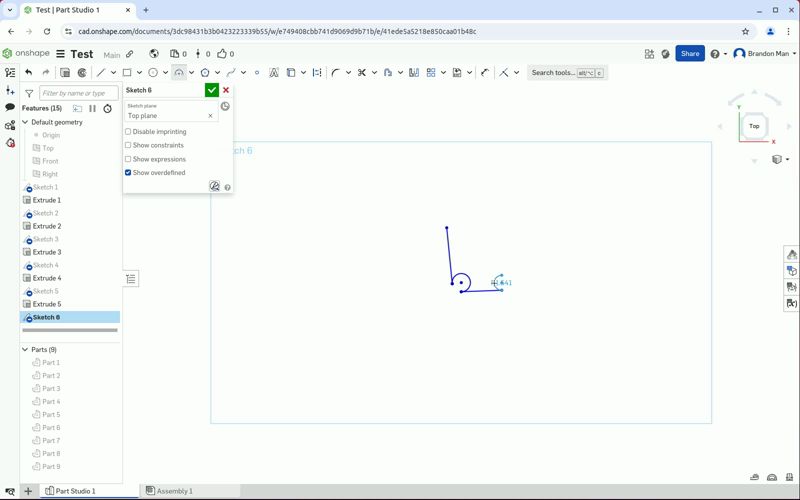
click(494, 282)
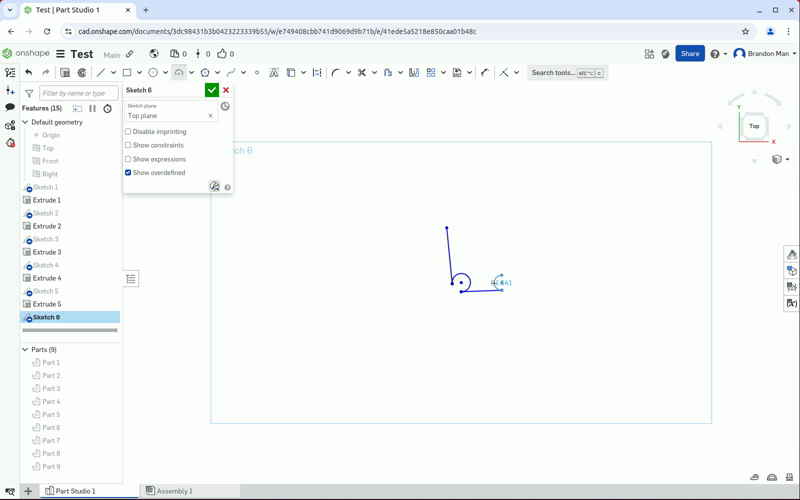
key_up(shift)
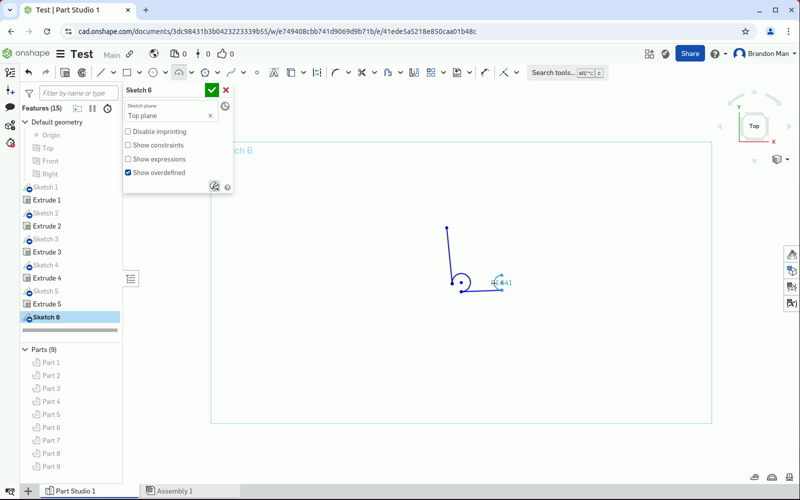
key(esc)
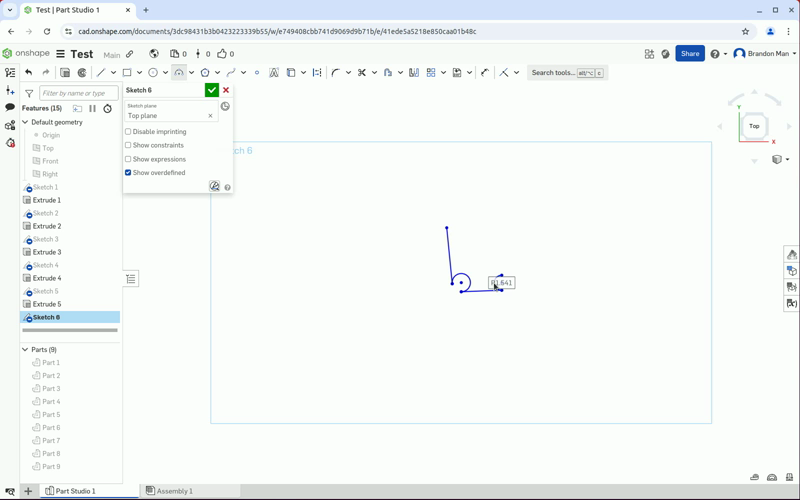
key(l)
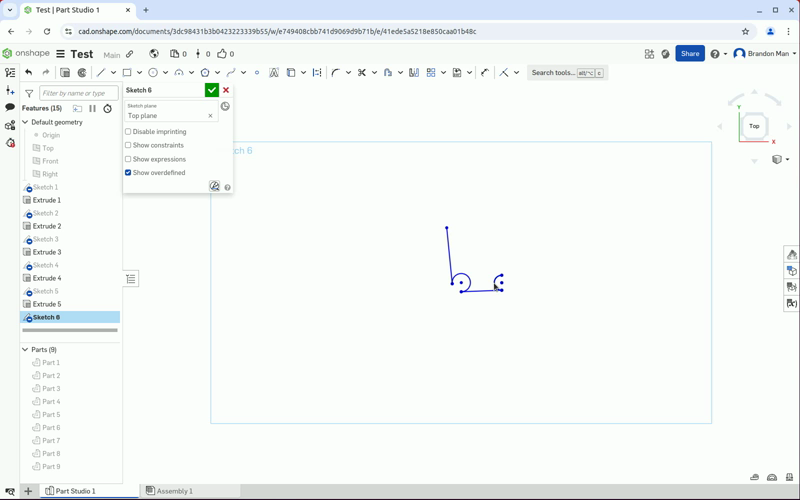
mouse_move(501, 275)
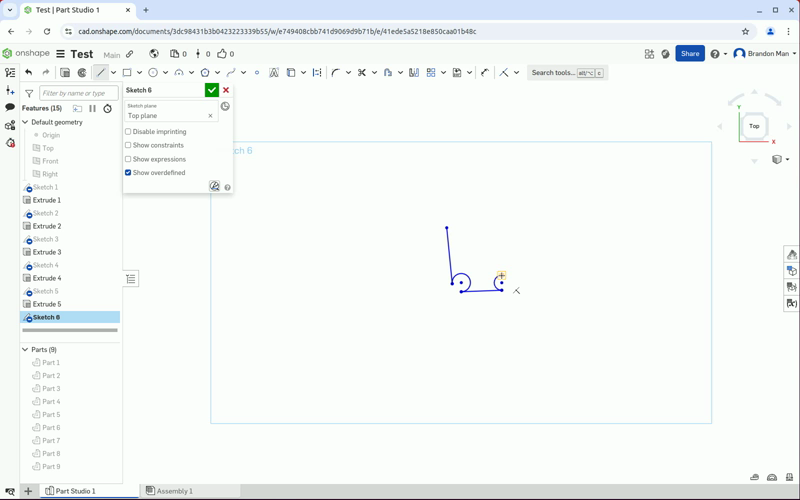
click(501, 275)
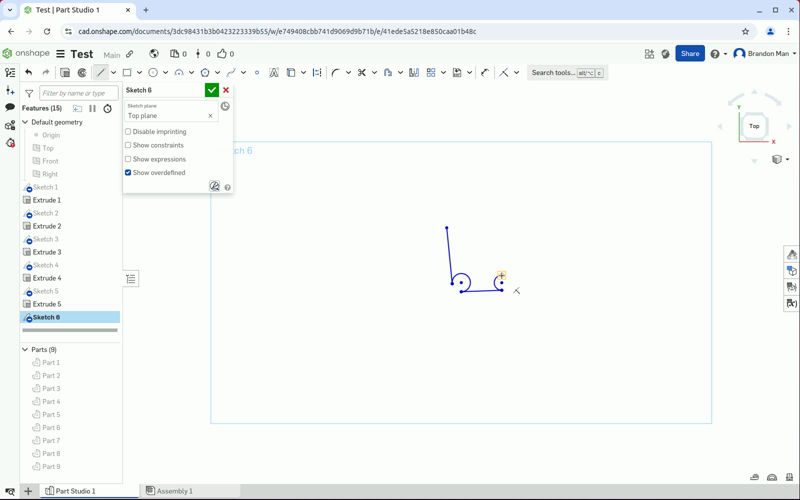
key_down(shift)
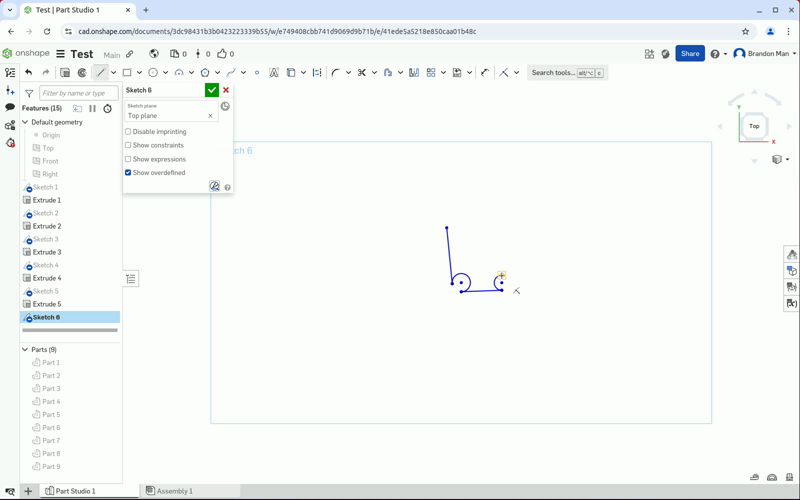
mouse_move(531, 275)
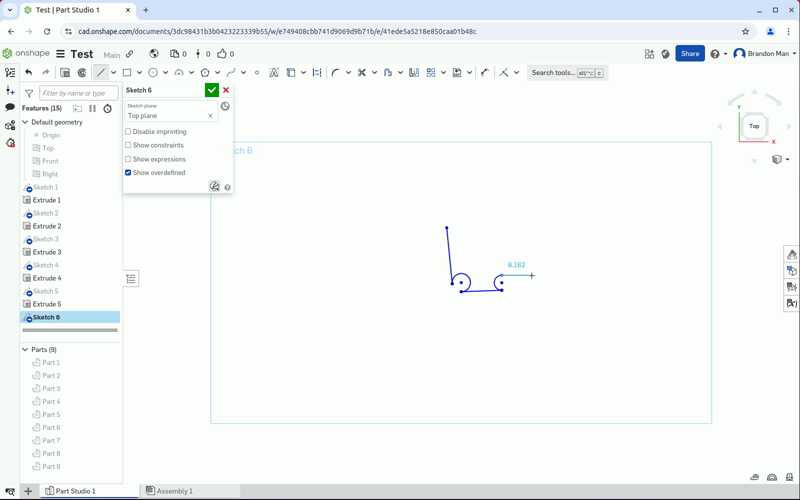
mouse_move(478, 274)
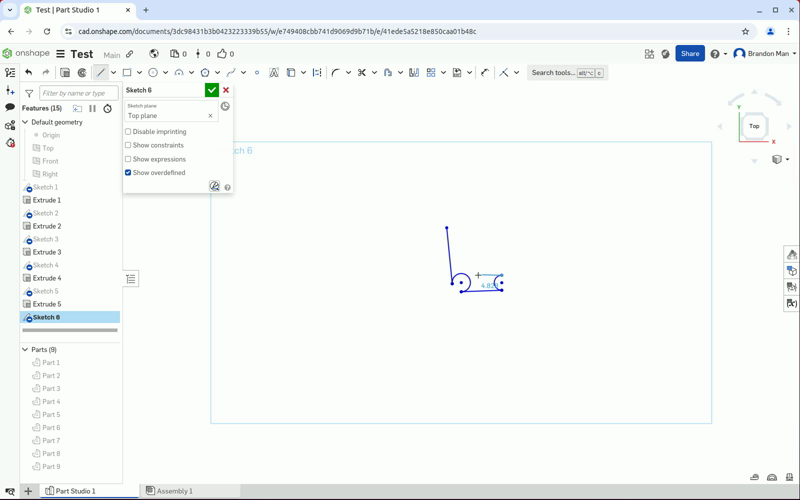
click(478, 274)
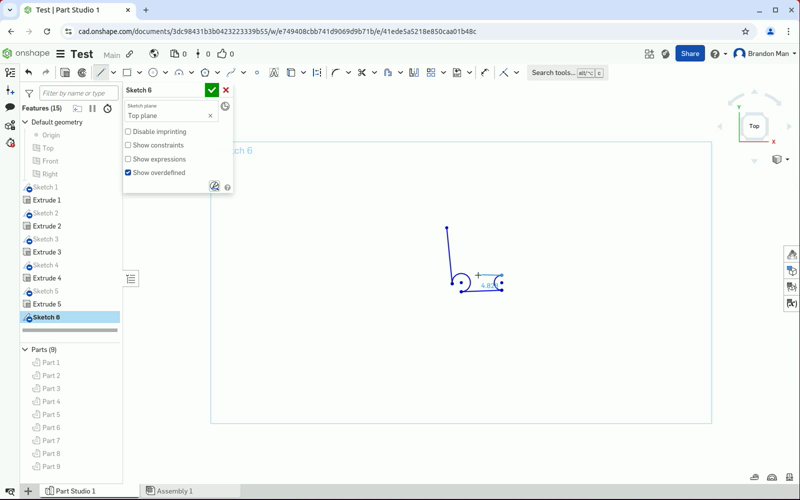
key_up(shift)
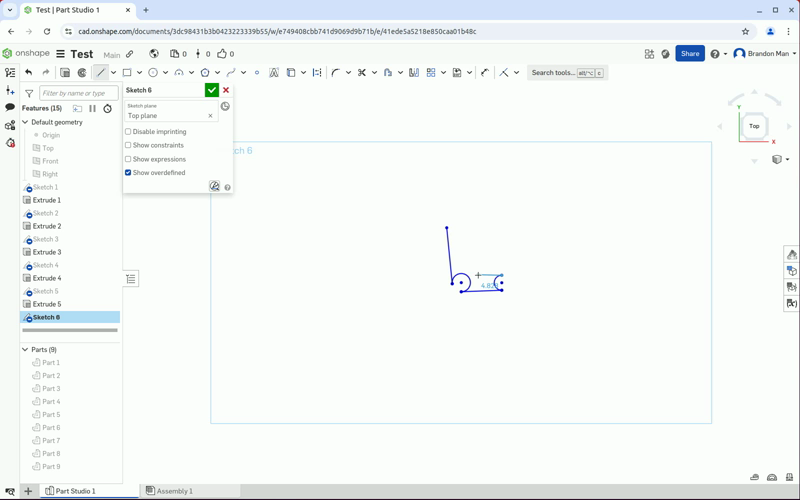
key(esc)
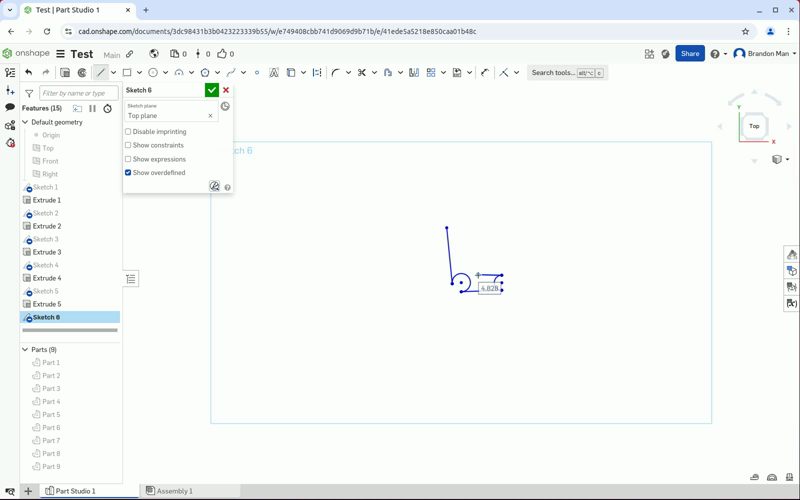
key(a)
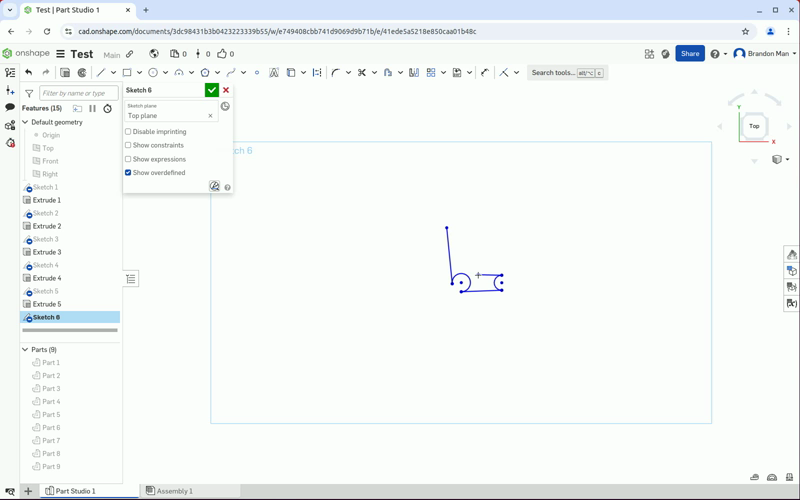
mouse_move(478, 274)
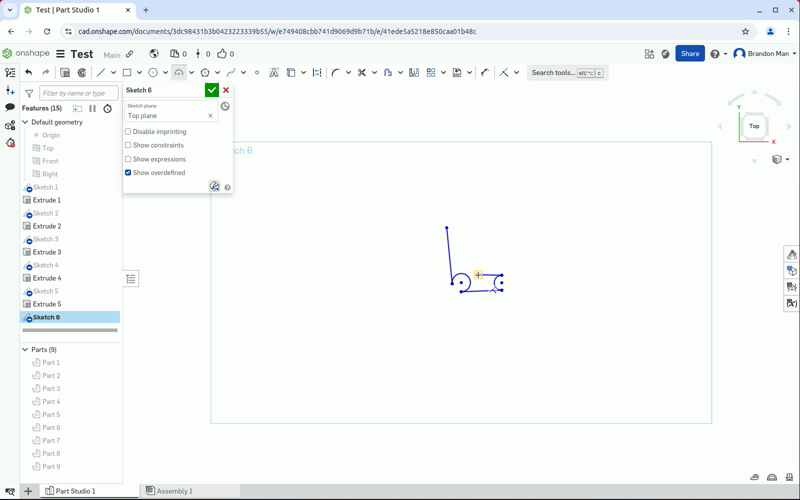
click(478, 274)
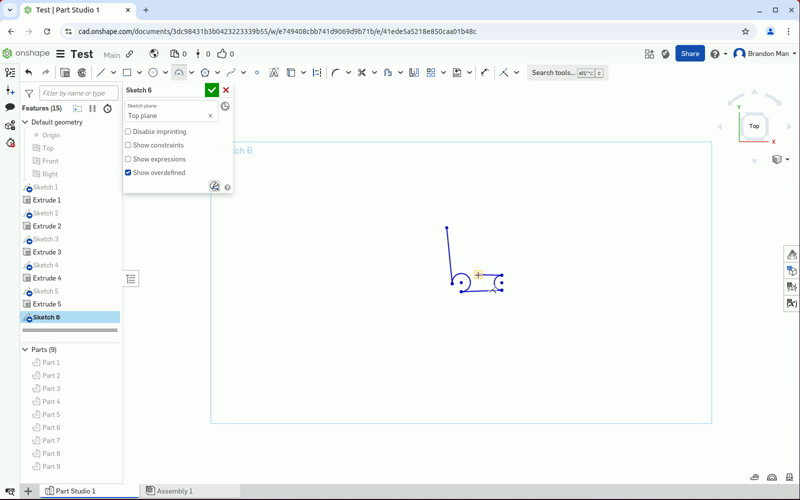
key_down(shift)
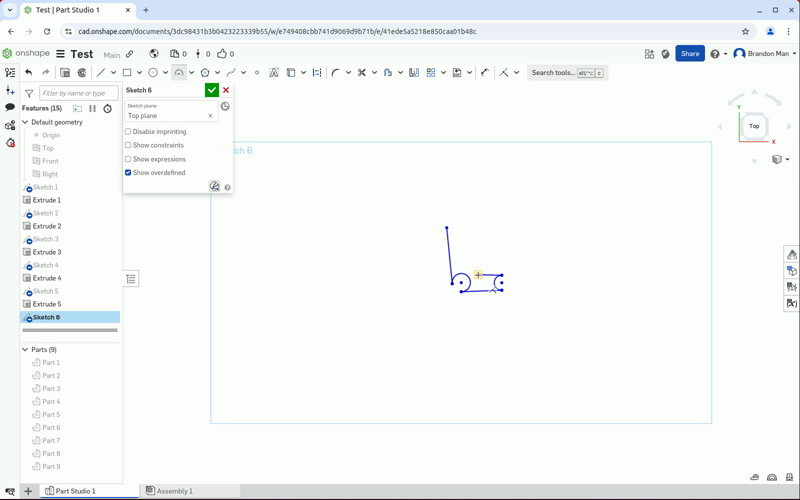
mouse_move(470, 266)
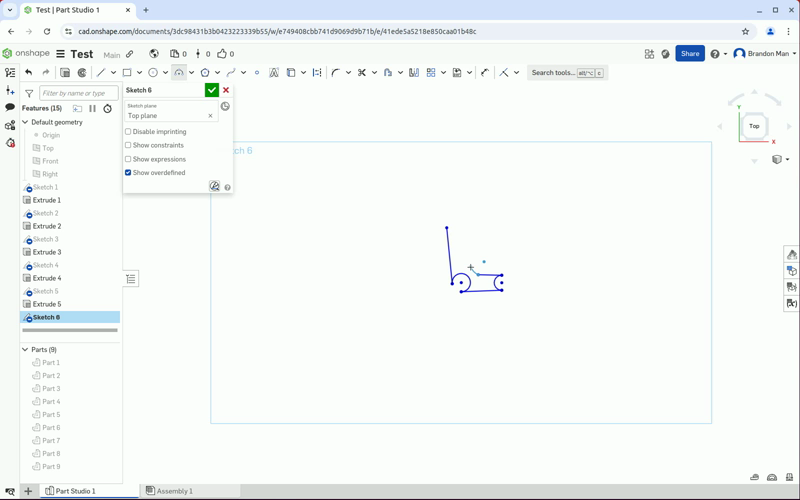
click(470, 266)
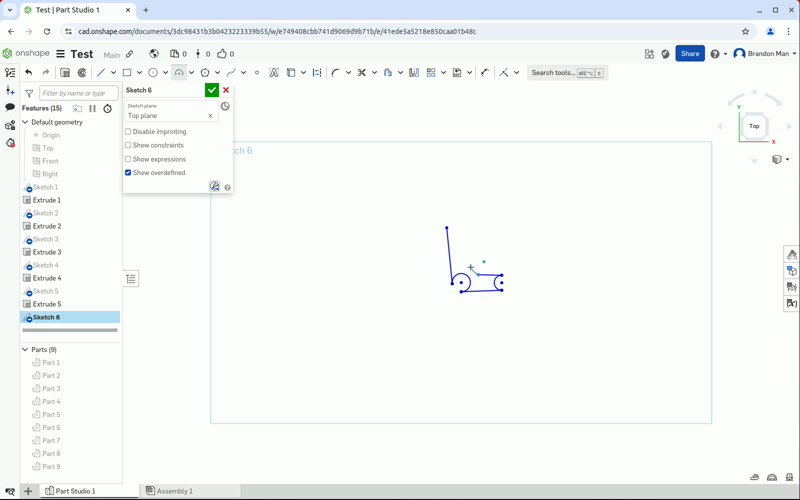
mouse_move(472, 272)
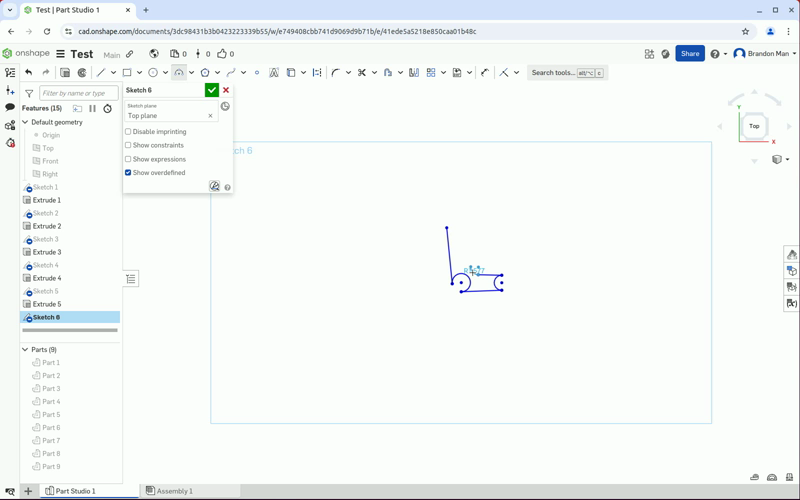
click(472, 272)
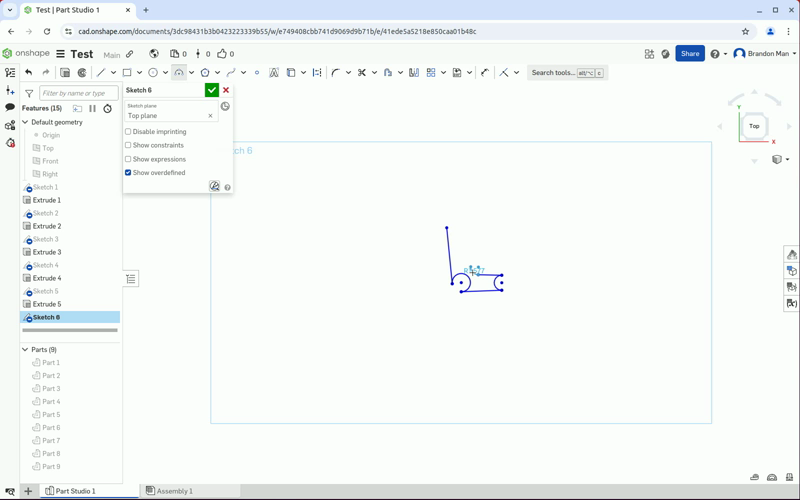
key_up(shift)
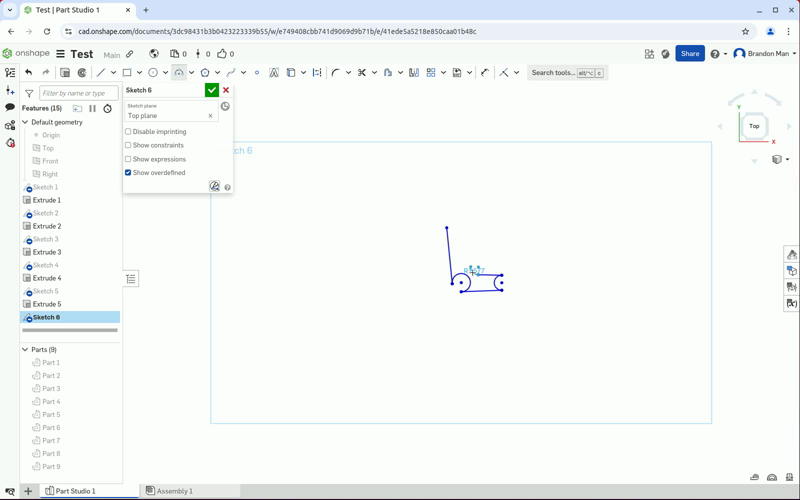
key(esc)
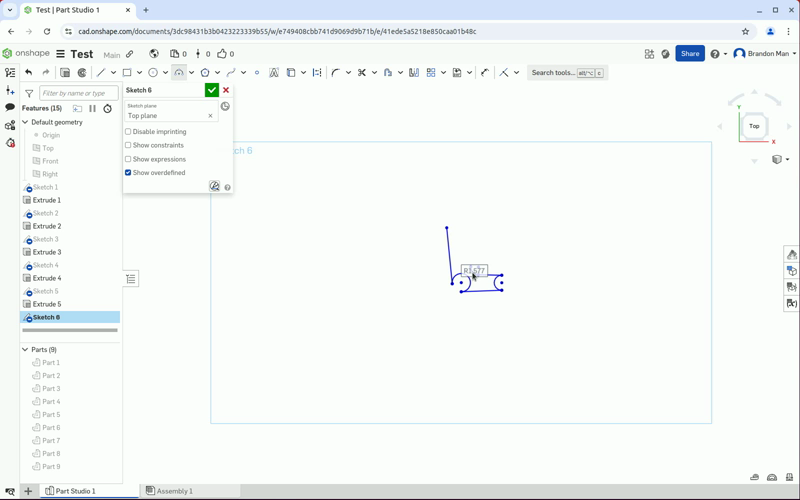
key(l)
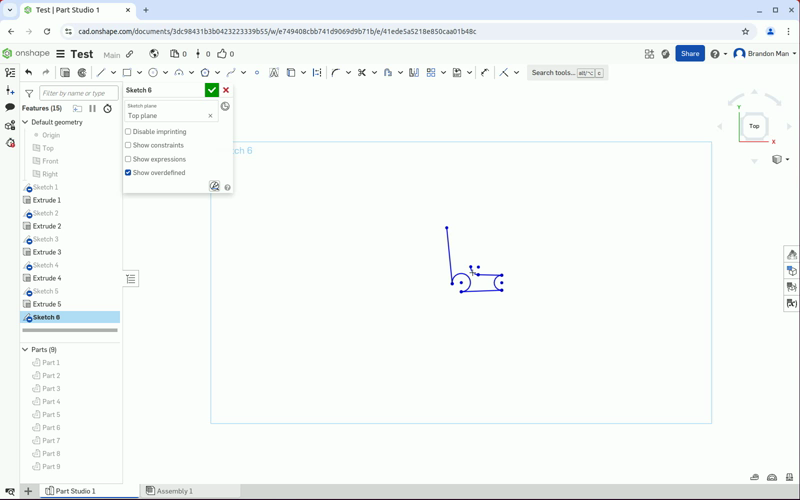
mouse_move(470, 266)
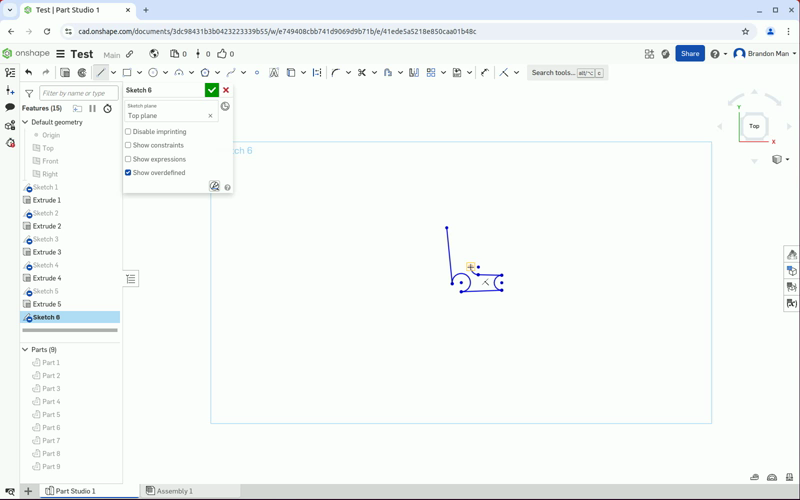
click(470, 266)
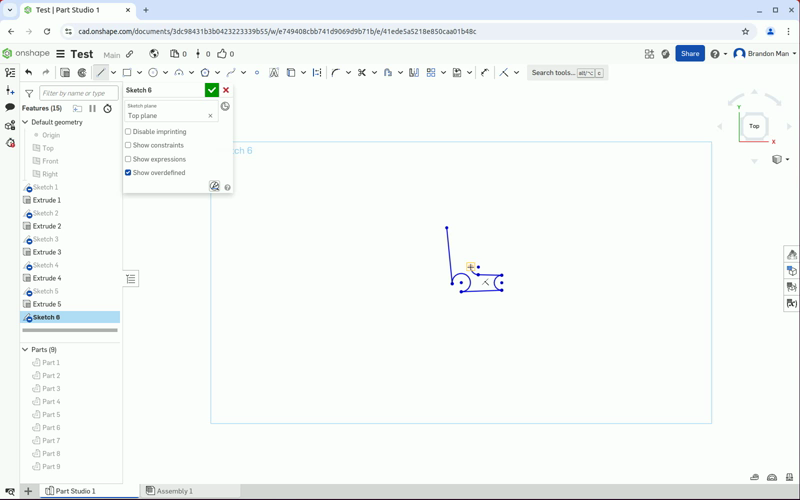
key_down(shift)
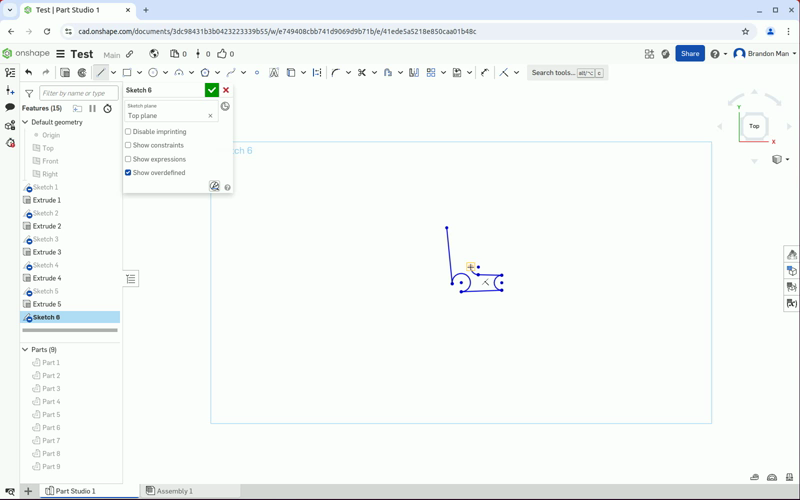
mouse_move(501, 266)
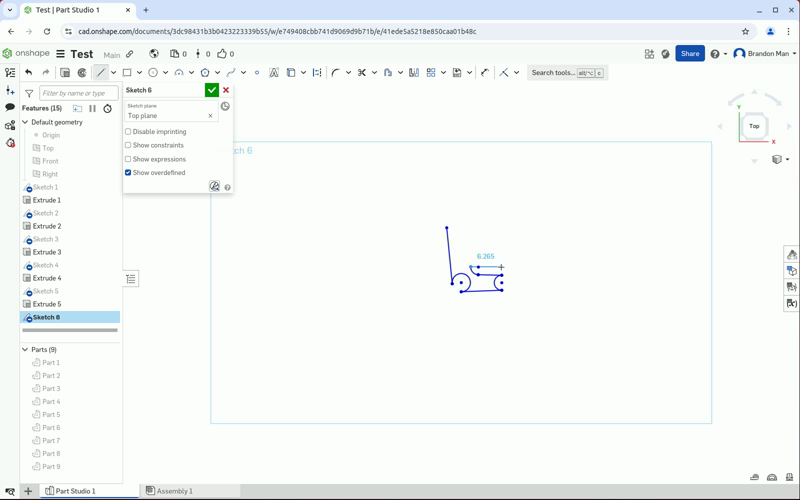
mouse_move(475, 226)
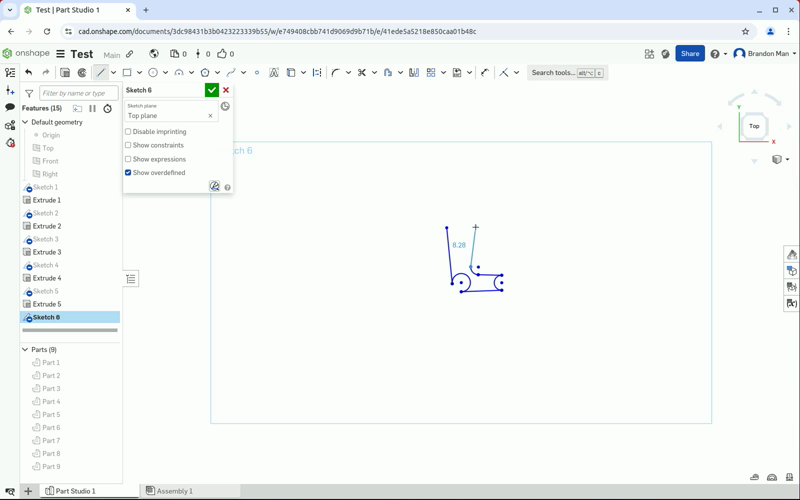
click(475, 226)
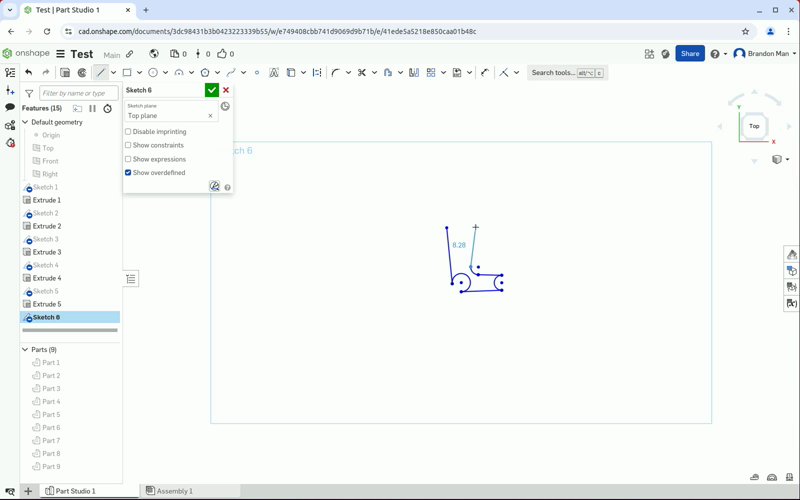
key_up(shift)
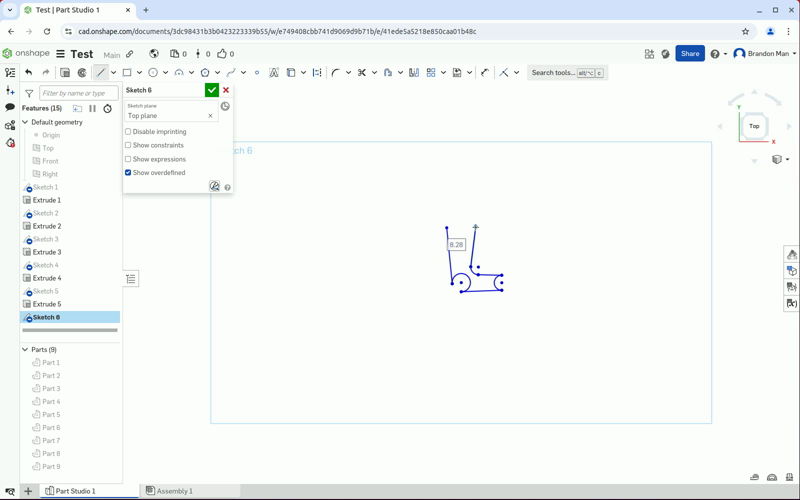
key(esc)
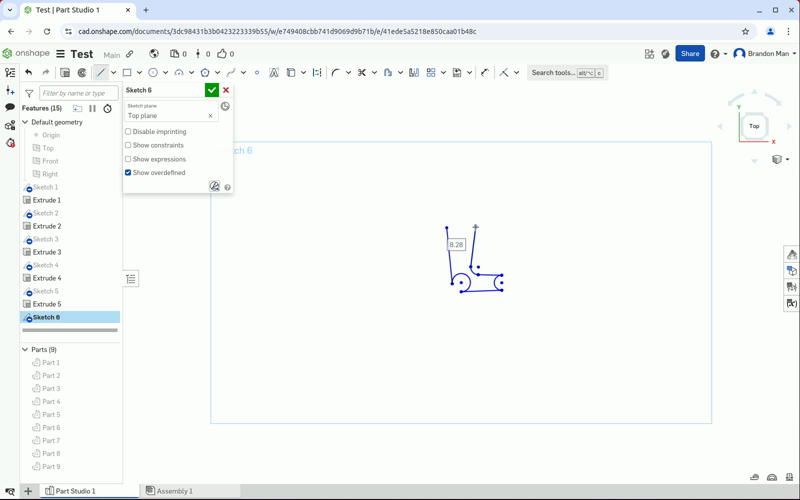
key(a)
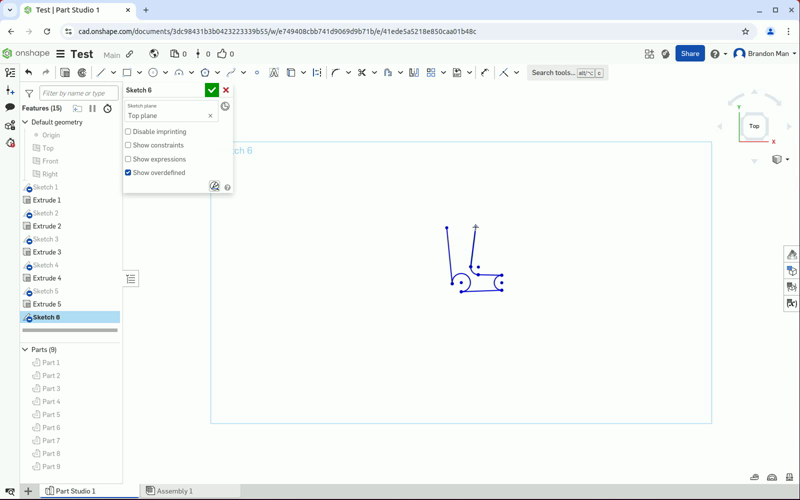
mouse_move(475, 226)
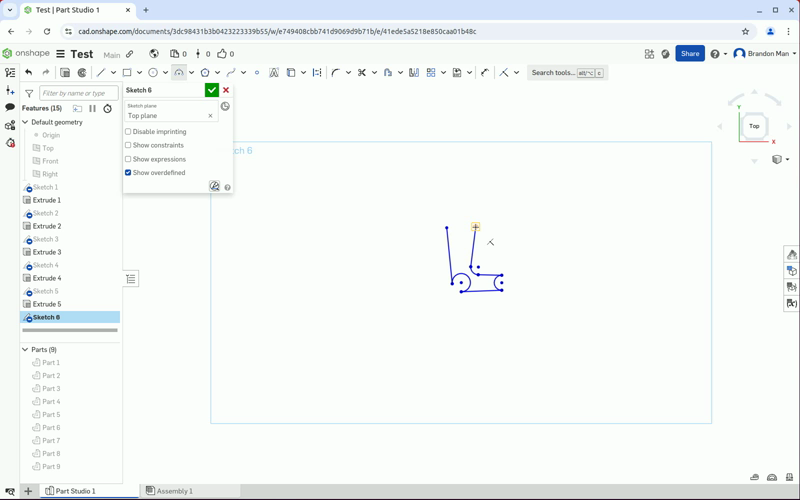
click(475, 226)
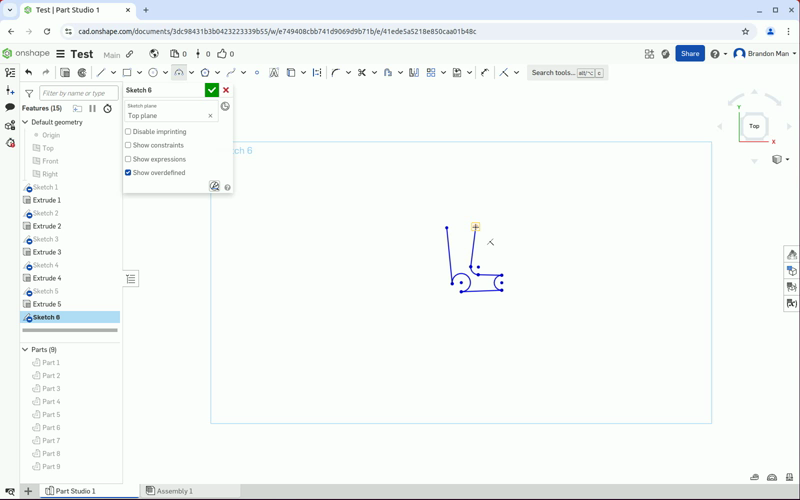
mouse_move(446, 227)
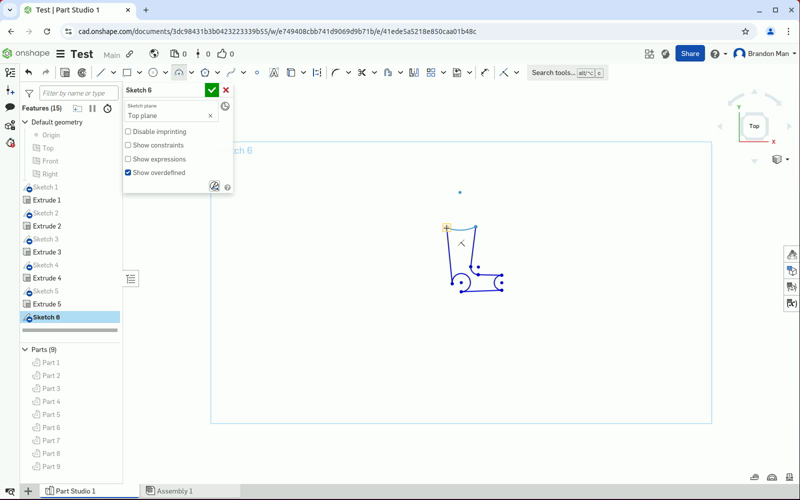
click(446, 227)
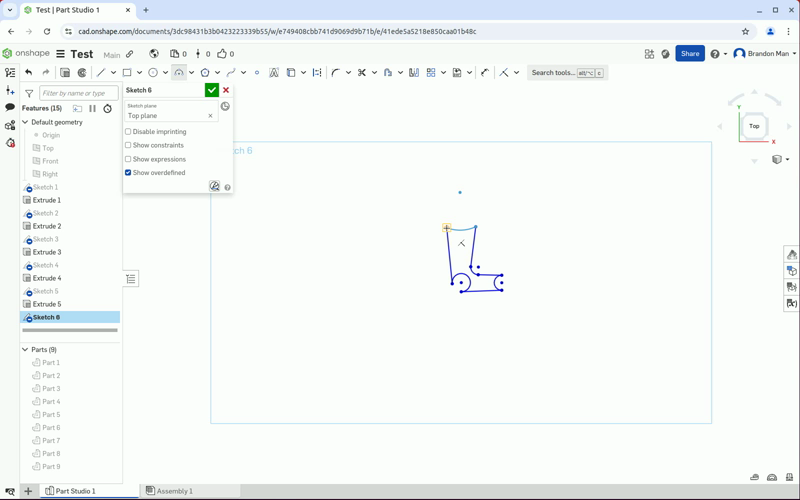
key_down(shift)
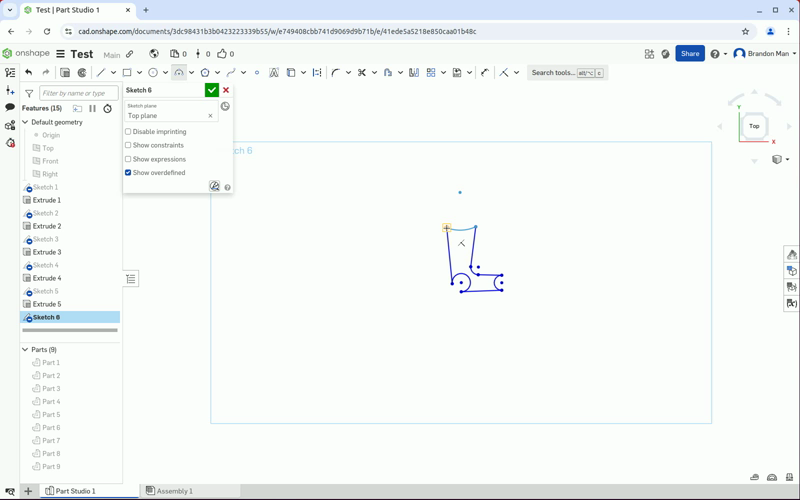
mouse_move(461, 239)
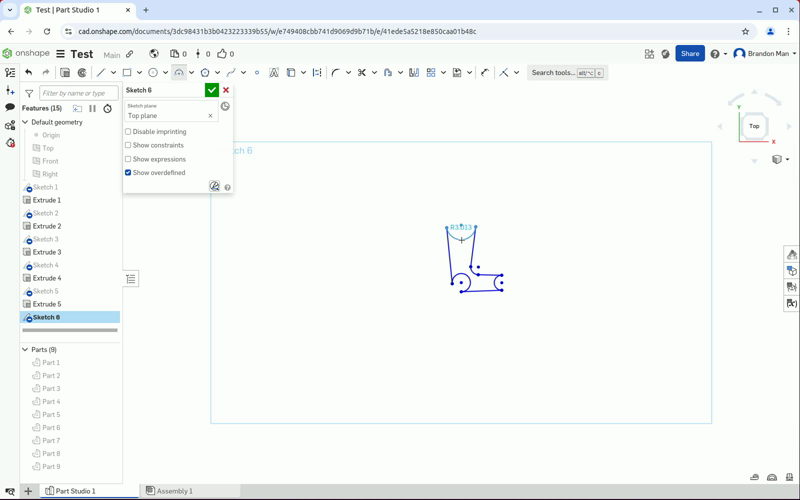
click(461, 239)
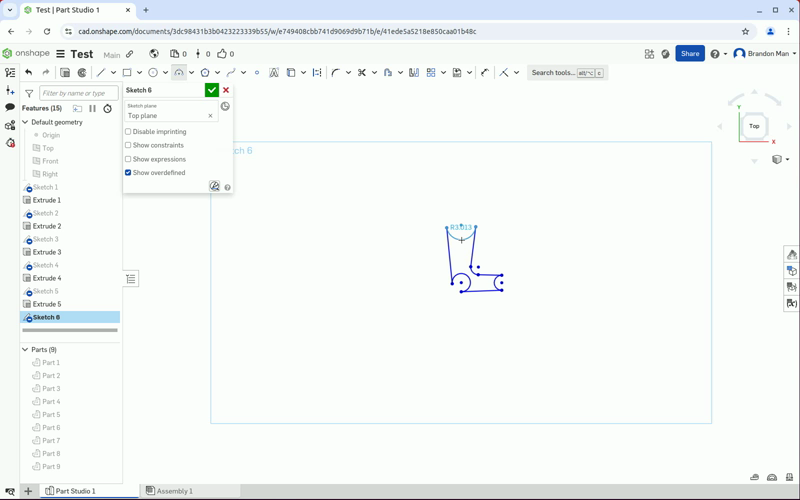
key_up(shift)
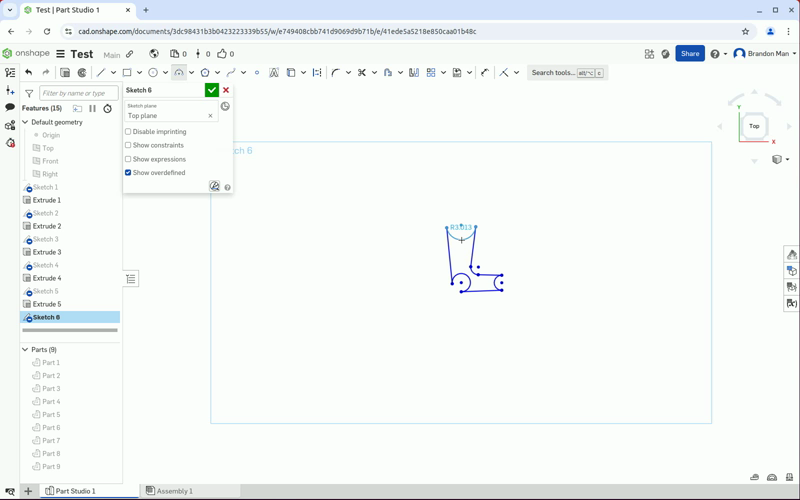
key(esc)
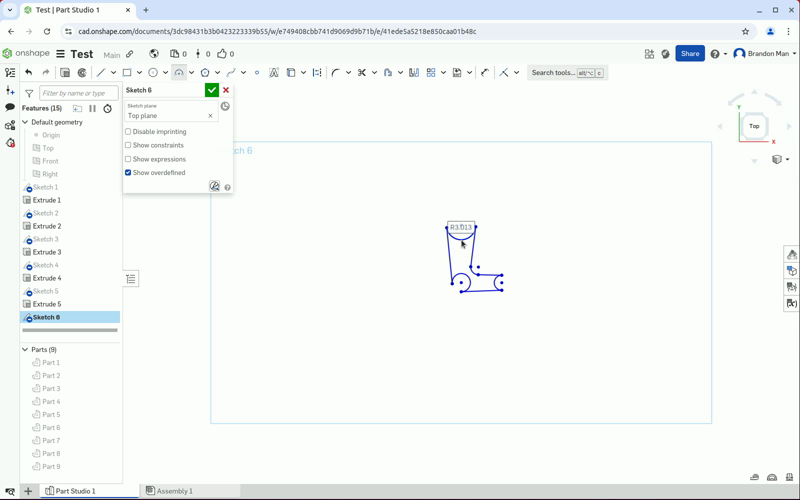
mouse_move(458, 244)
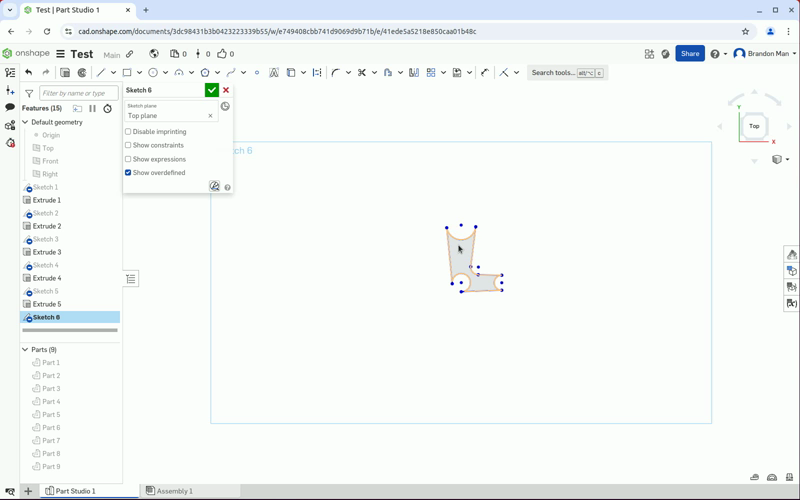
scroll(6)
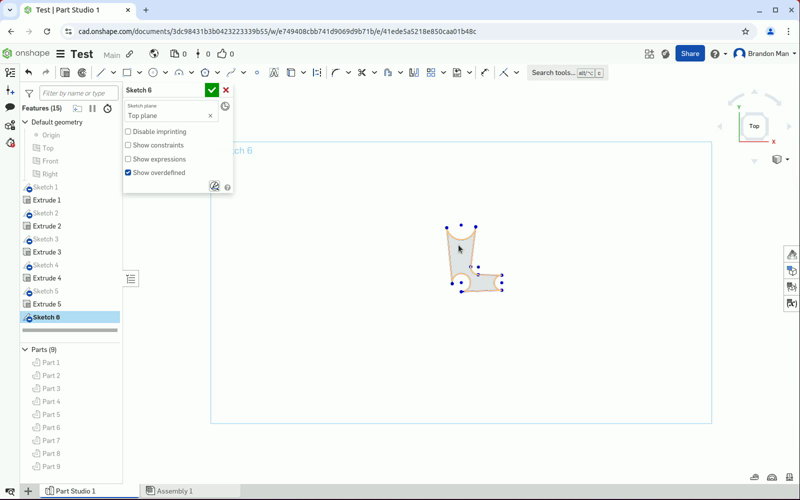
scroll(6)
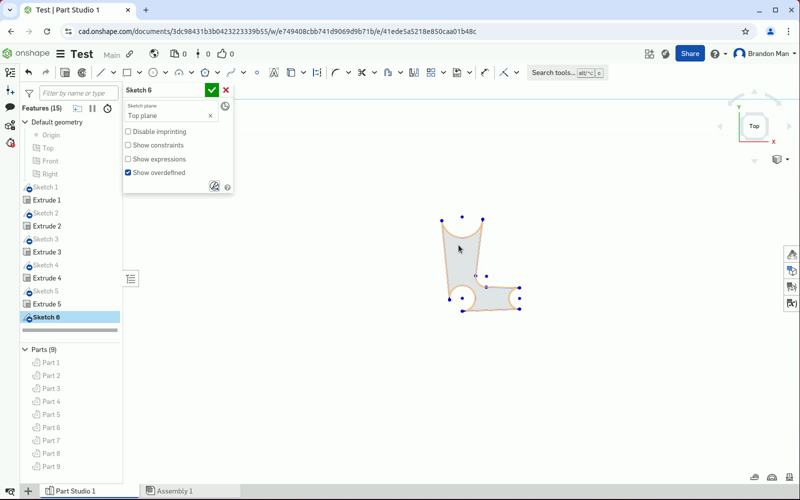
scroll(6)
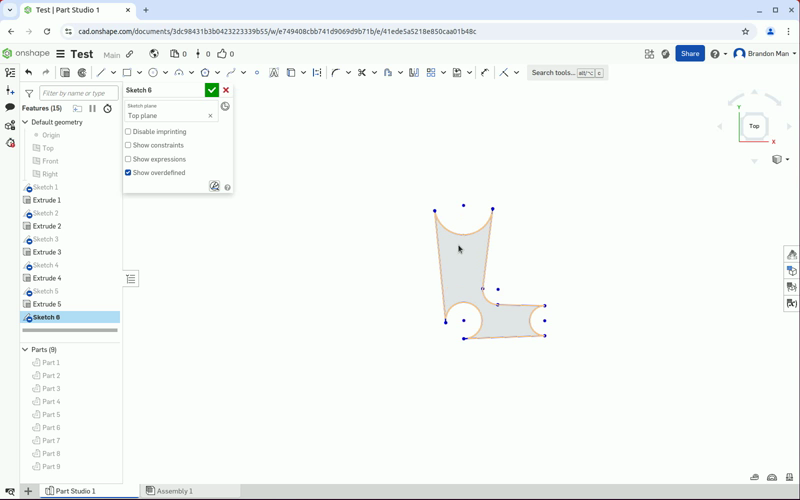
scroll(6)
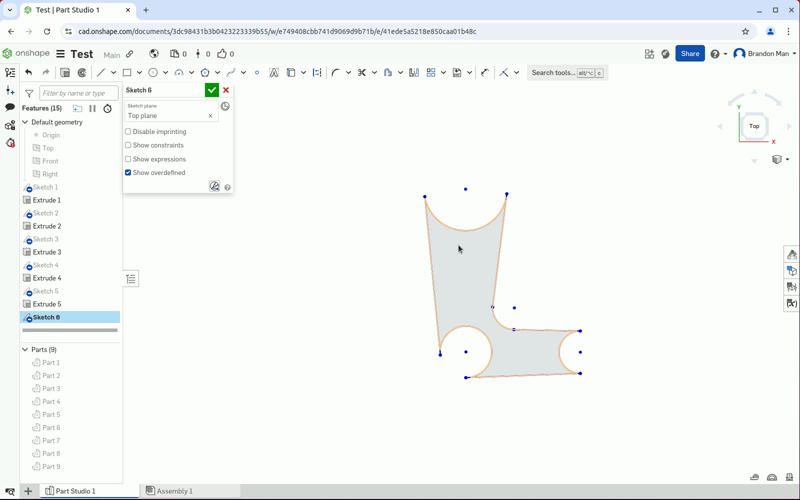
scroll(6)
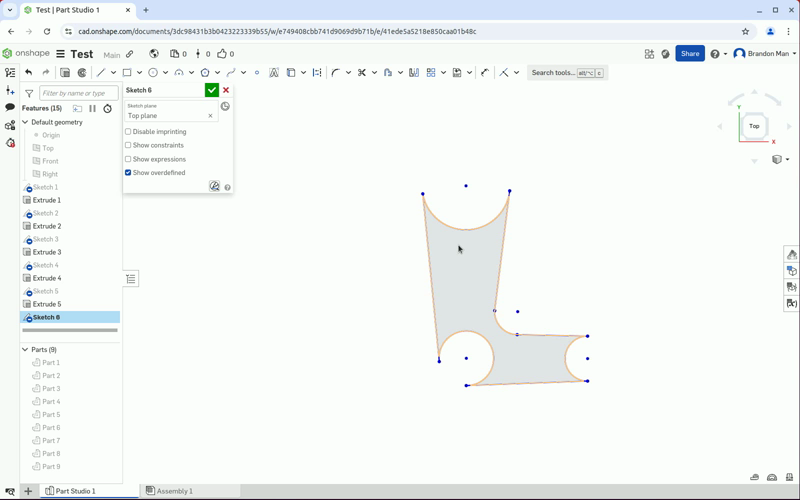
scroll(6)
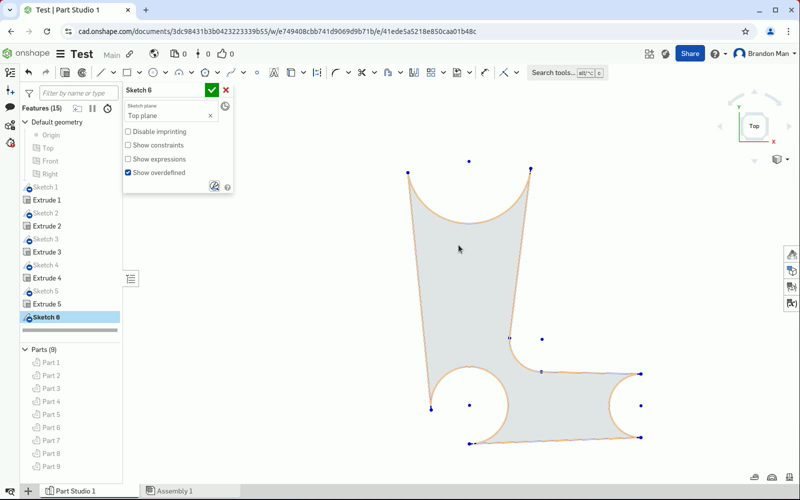
scroll(6)
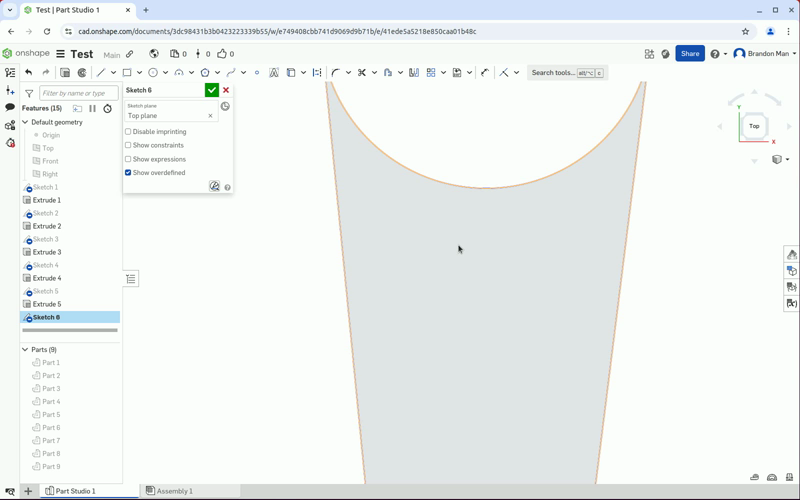
click(458, 244)
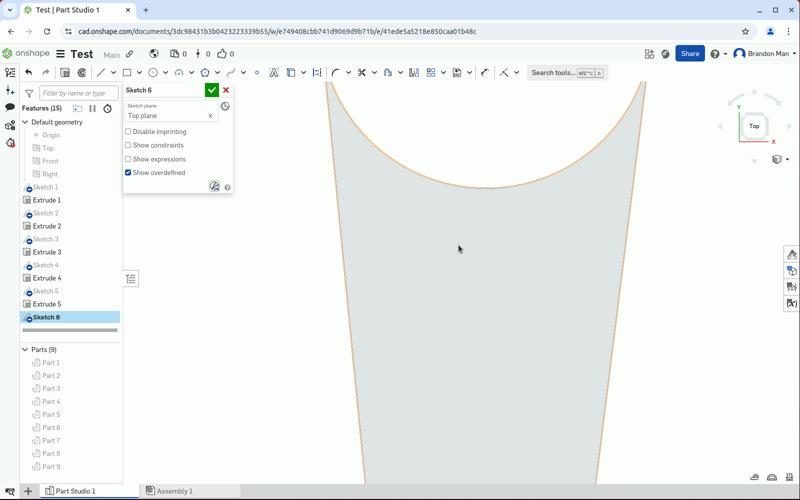
scroll(-6)
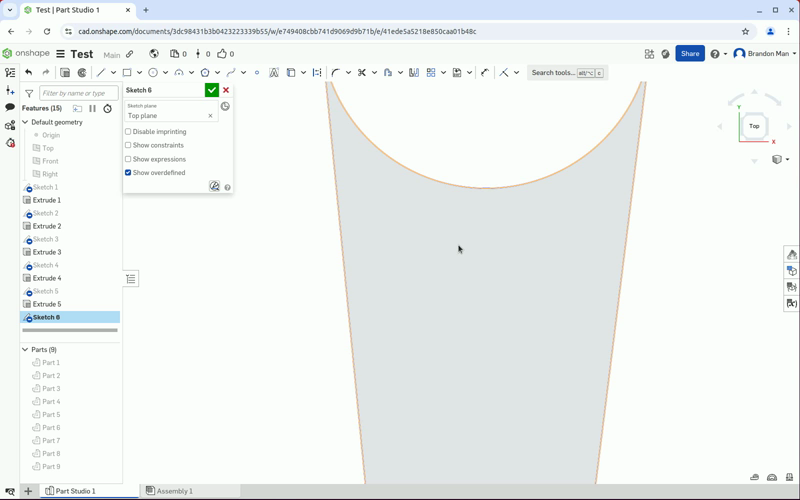
scroll(-6)
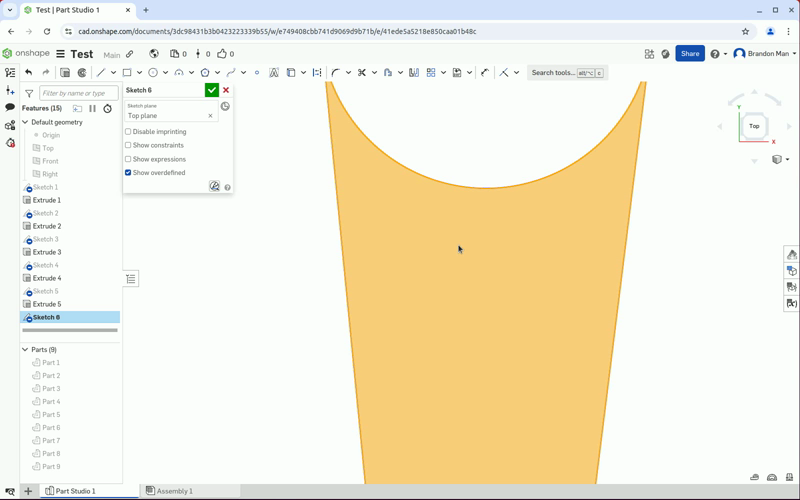
scroll(-6)
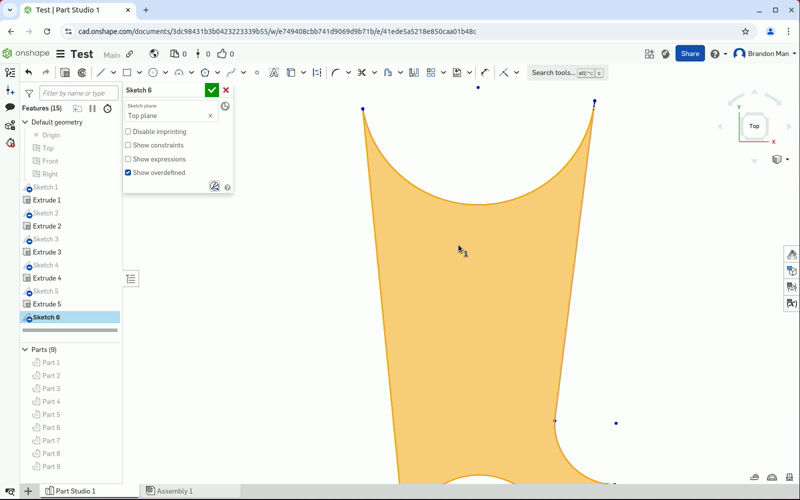
scroll(-6)
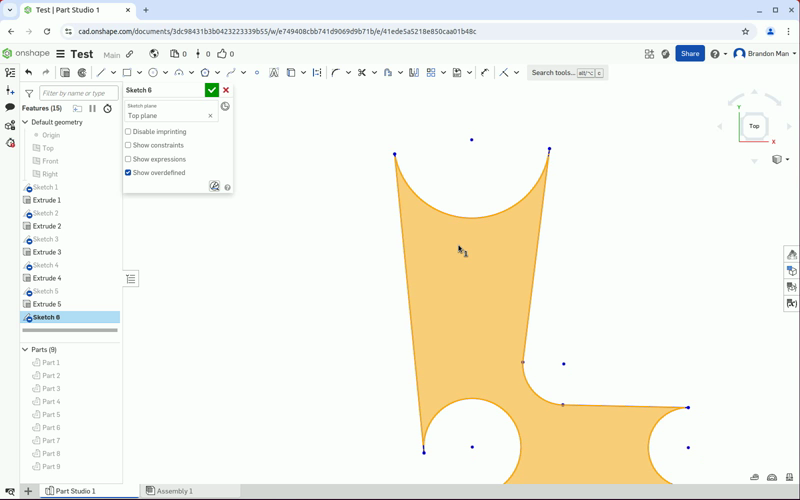
scroll(-6)
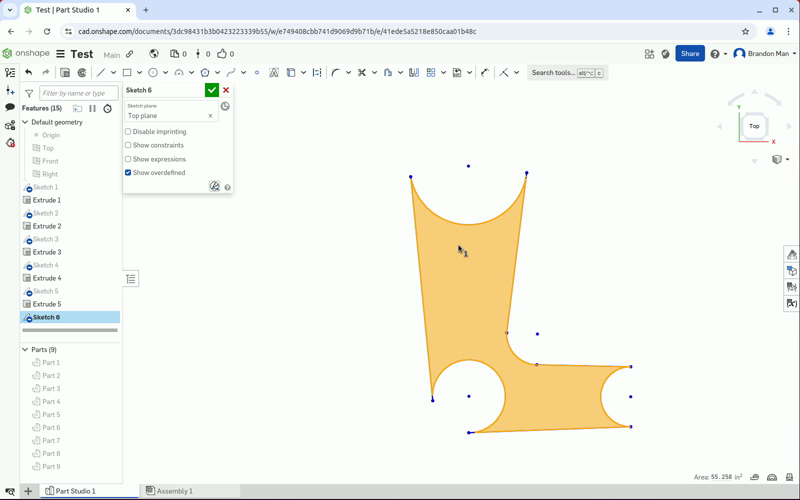
scroll(-6)
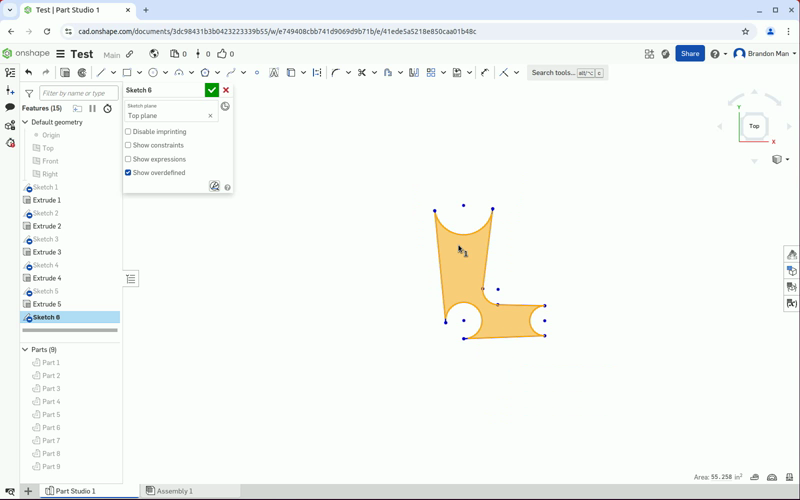
scroll(-6)
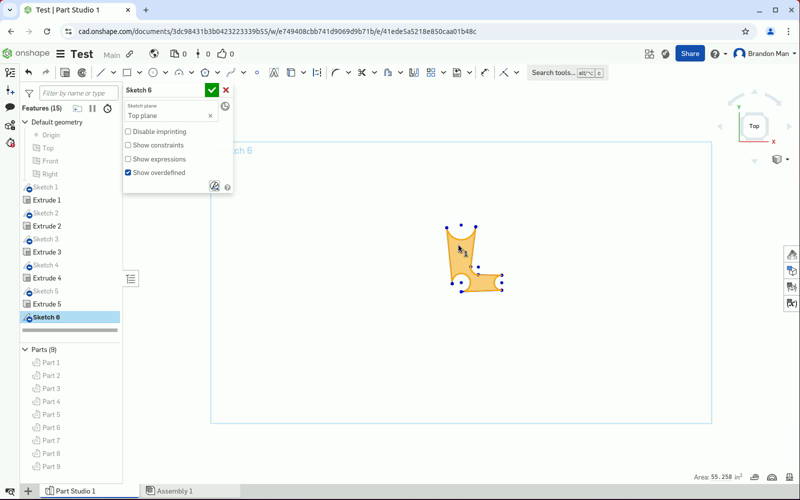
mouse_move(73, 352)
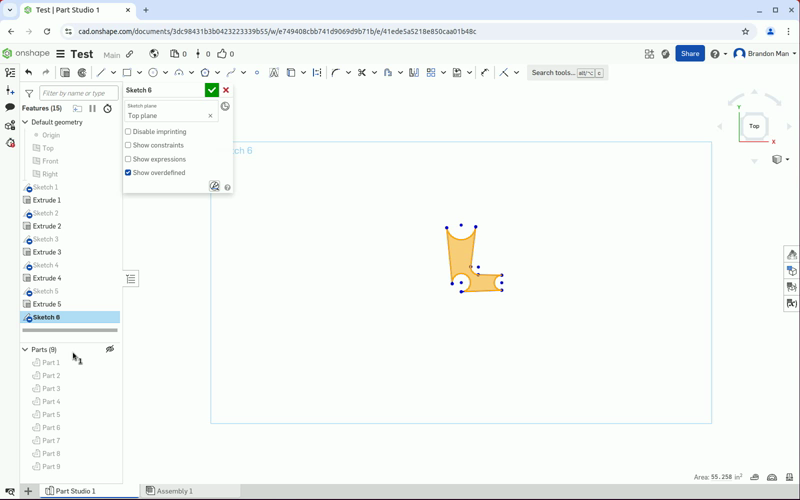
key(shift+y)
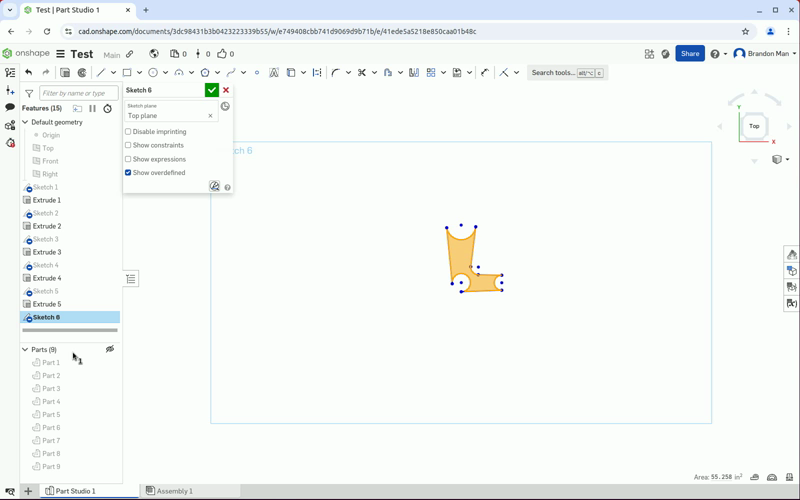
key(shift+e)
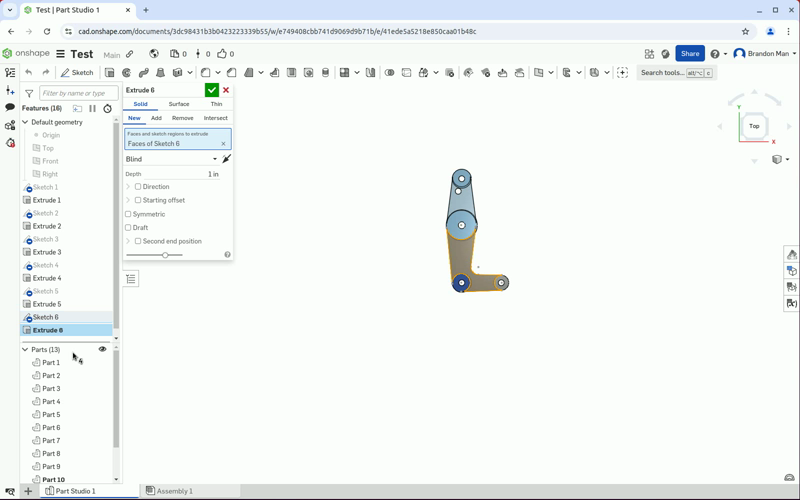
mouse_move(143, 106)
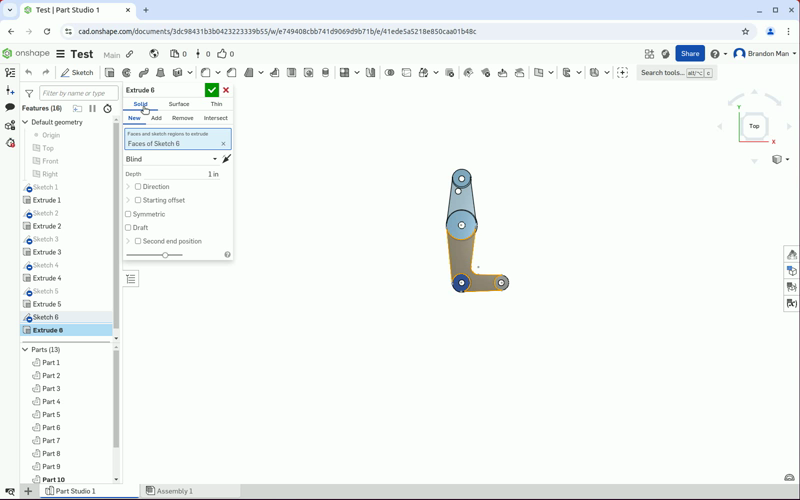
click(143, 106)
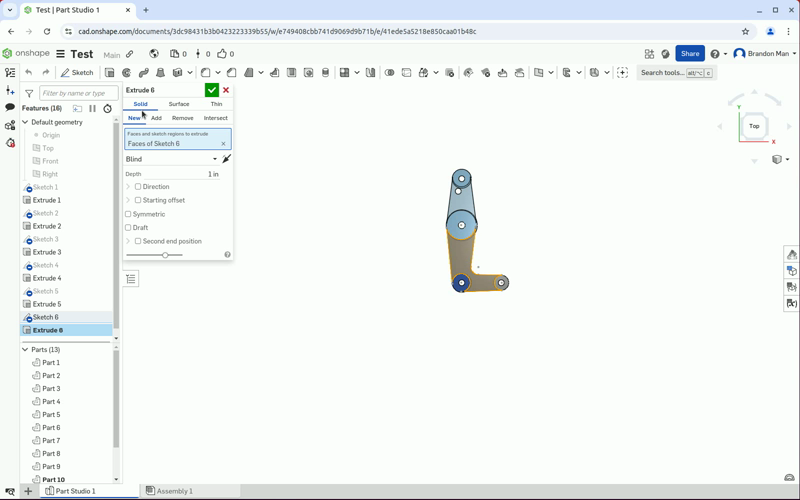
mouse_move(137, 120)
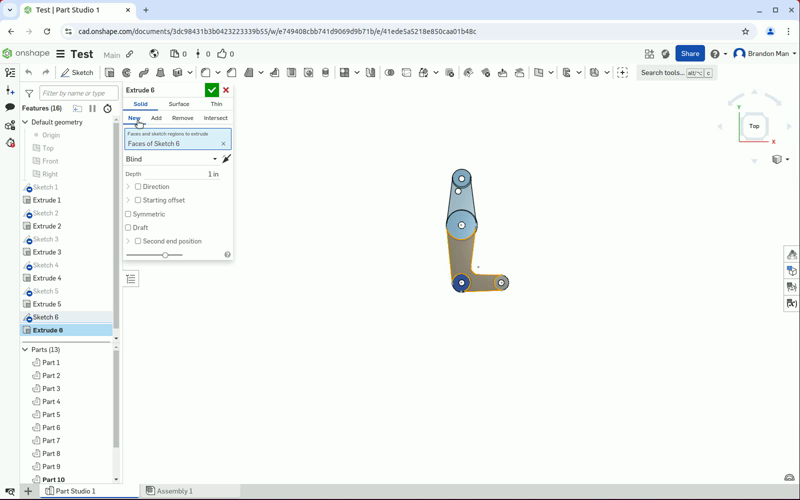
click(137, 120)
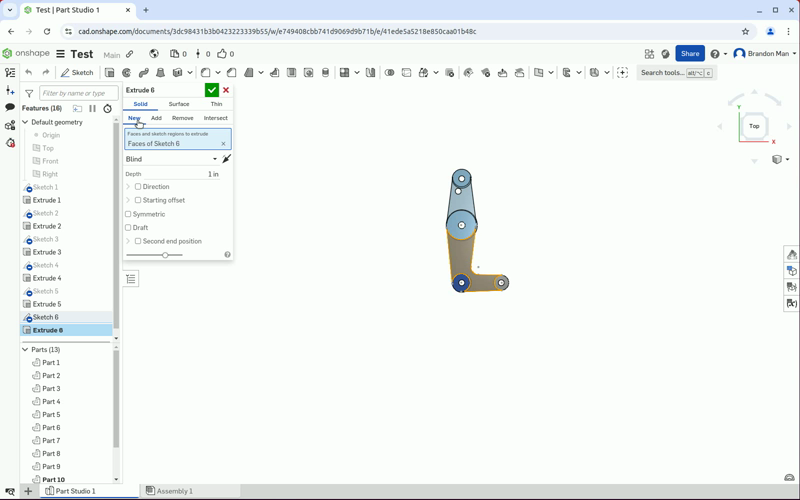
key(tab, 4)
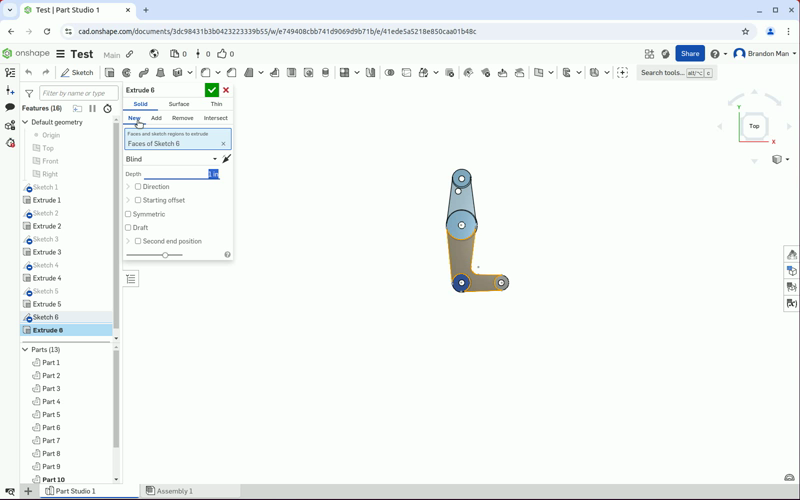
text(0.481)
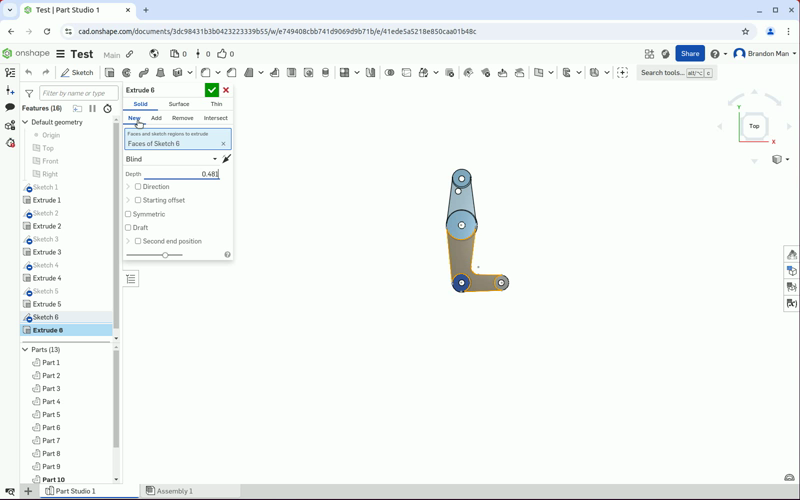
key(enter)
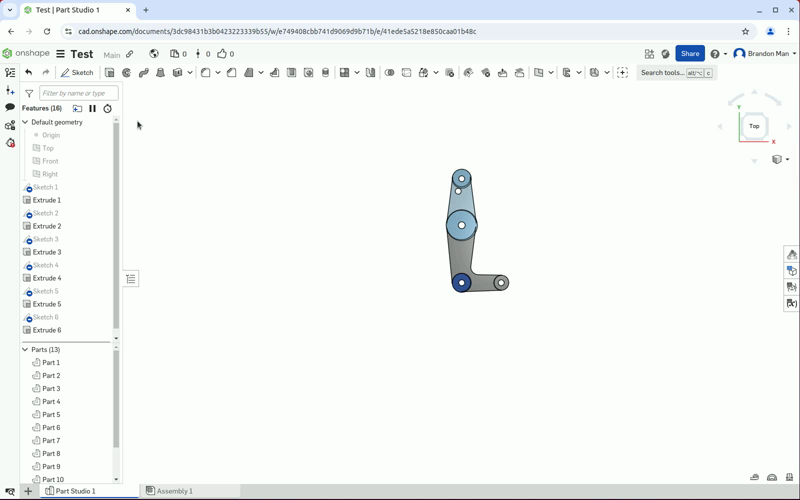
key(shift+h)
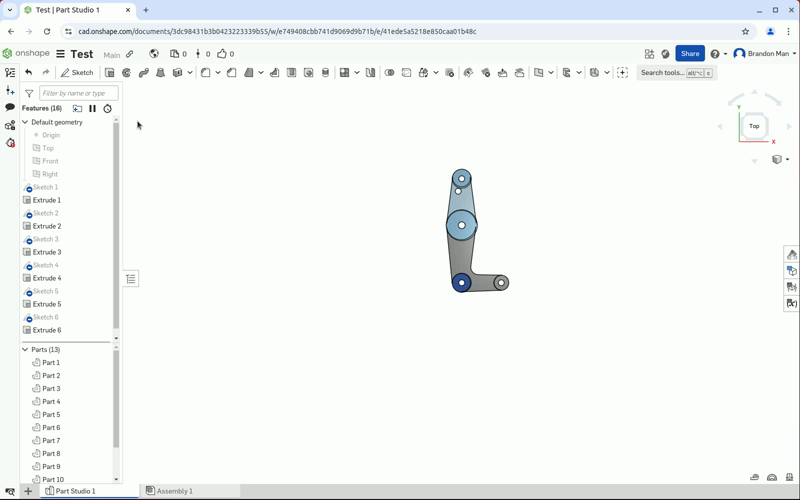
key(shift+h)
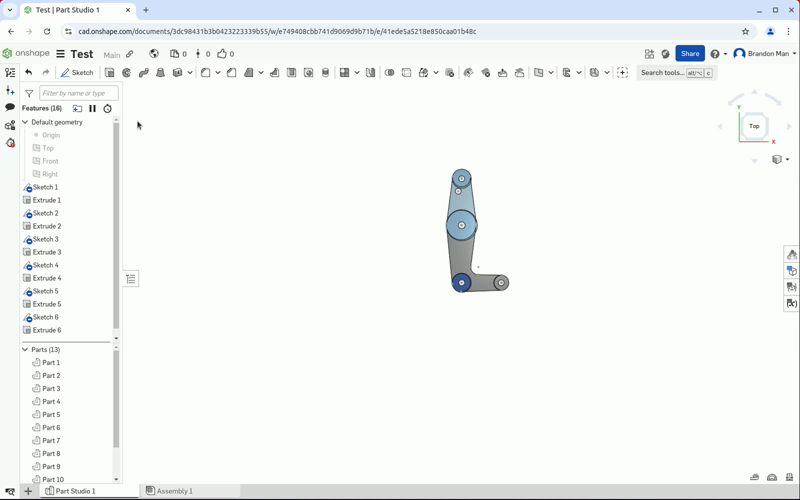
key(shift+7)
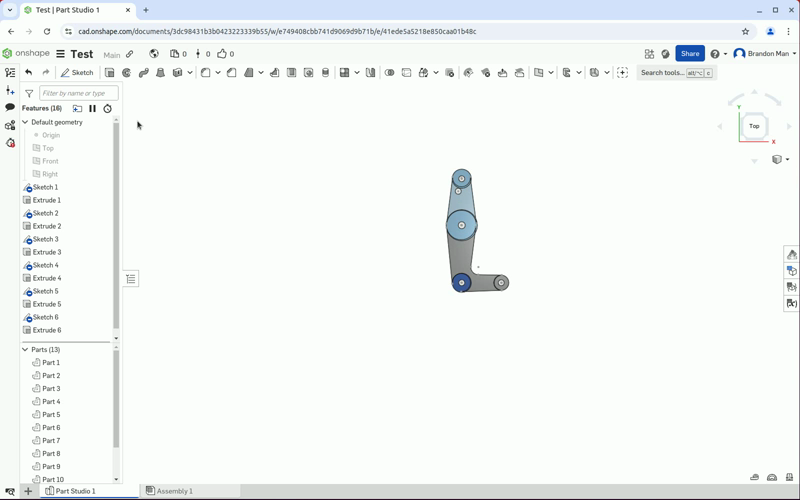
key(up, 3)
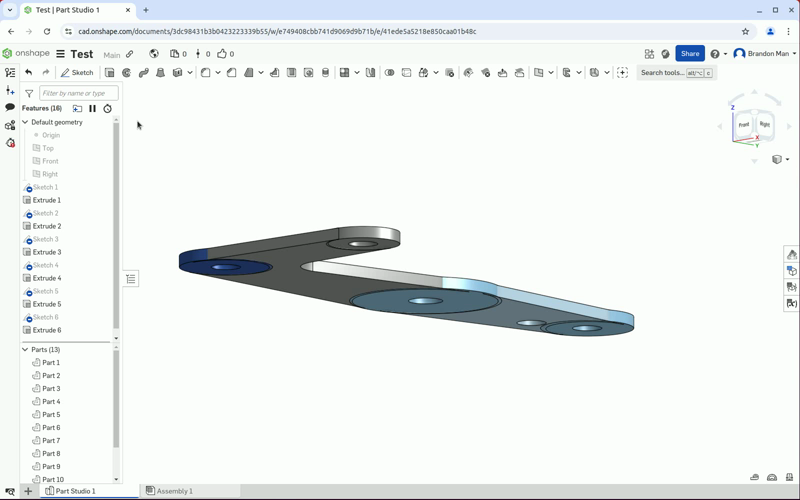
key(left, 3)
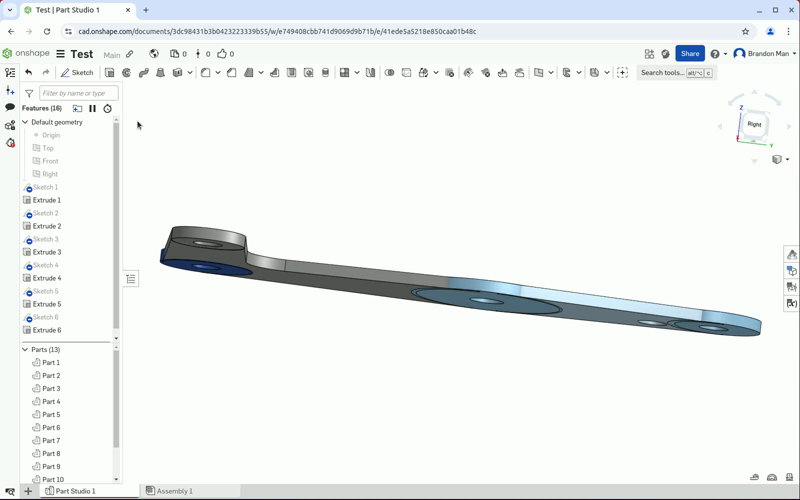
key(right, 3)
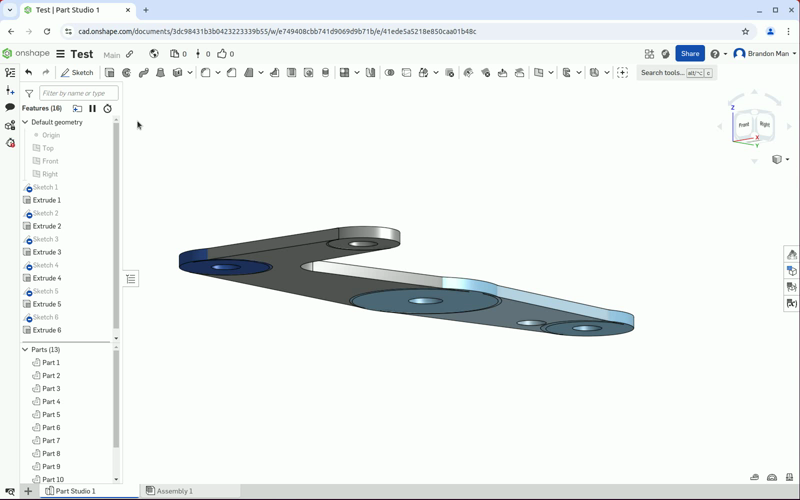
key(down, 3)
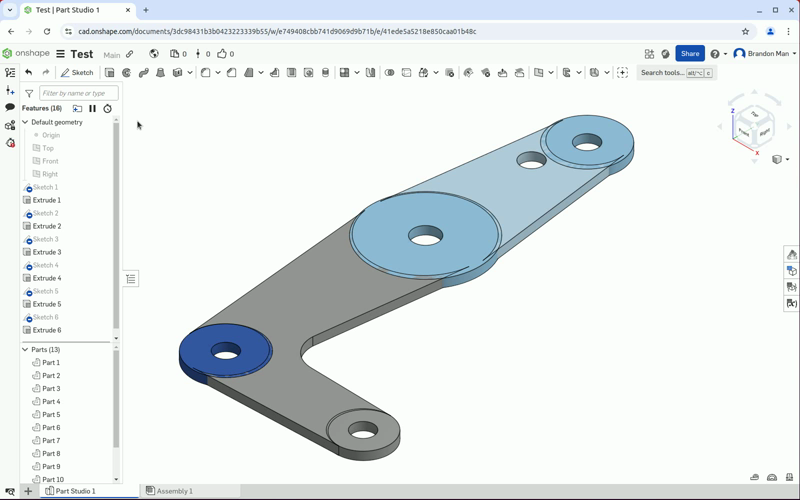
mouse_move(69, 189)
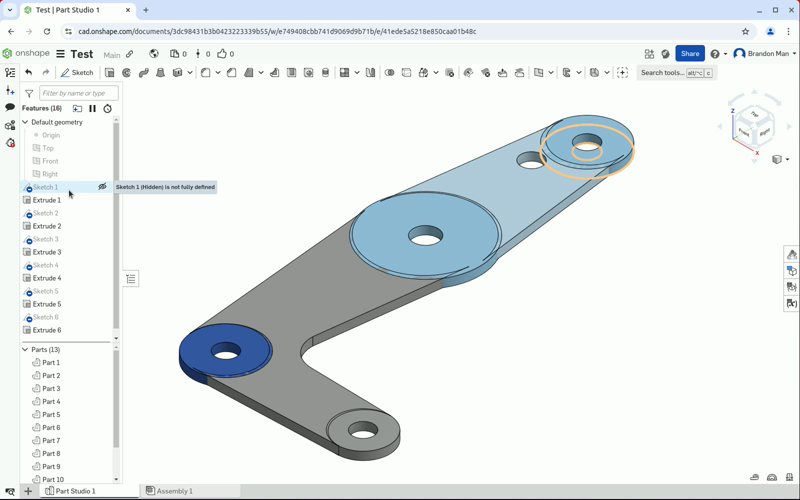
click(69, 189)